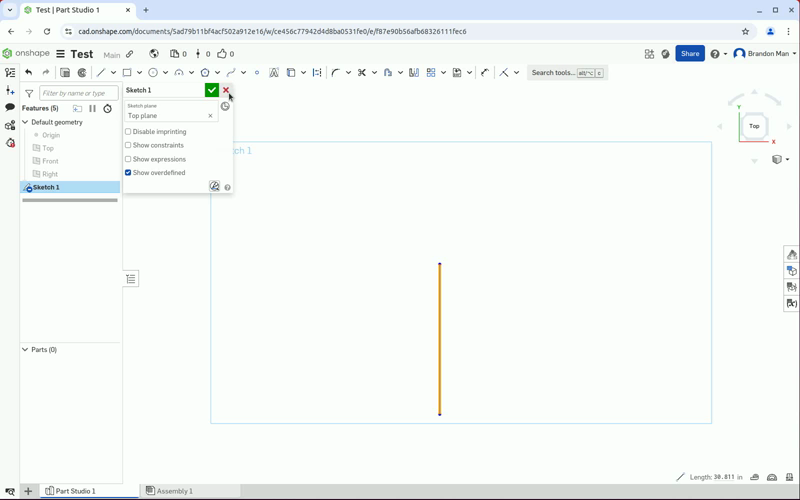
key(shift+h)
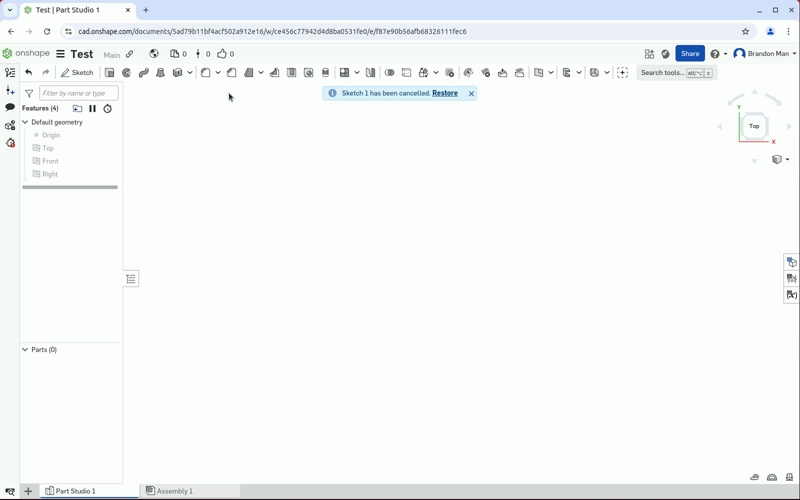
mouse_move(73, 352)
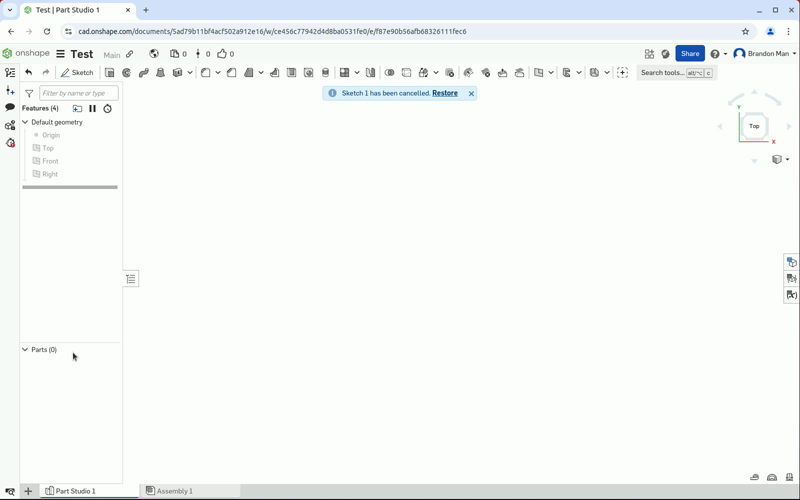
key(y)
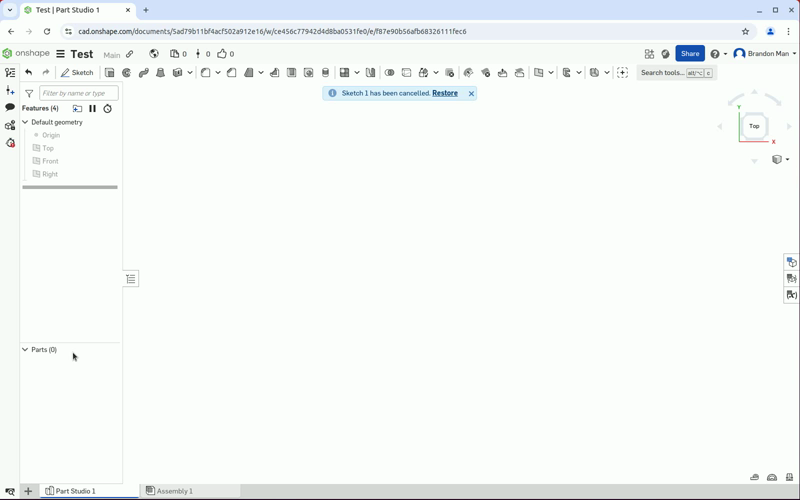
key(shift+p)
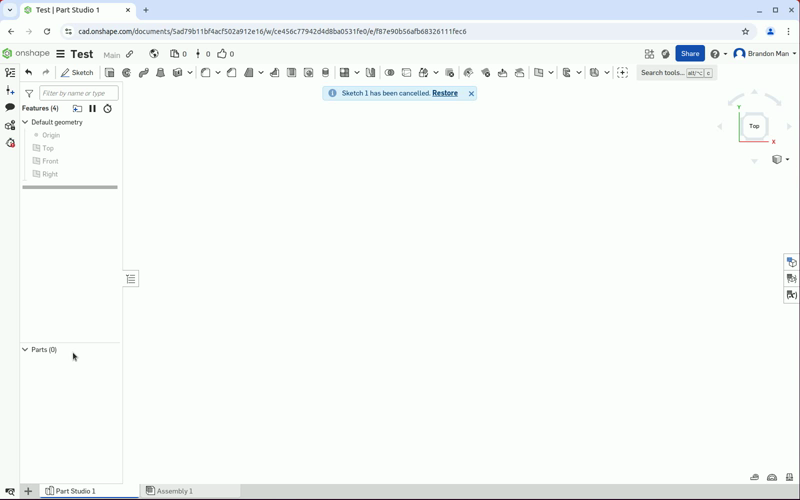
key(space)
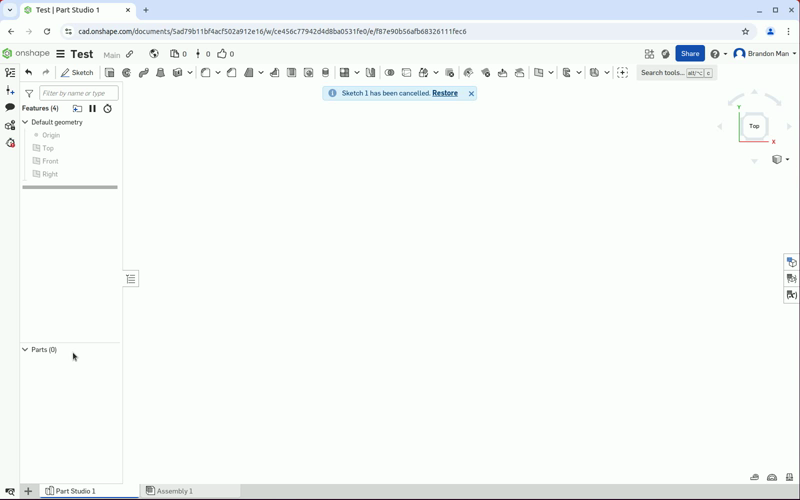
key_down(shift)
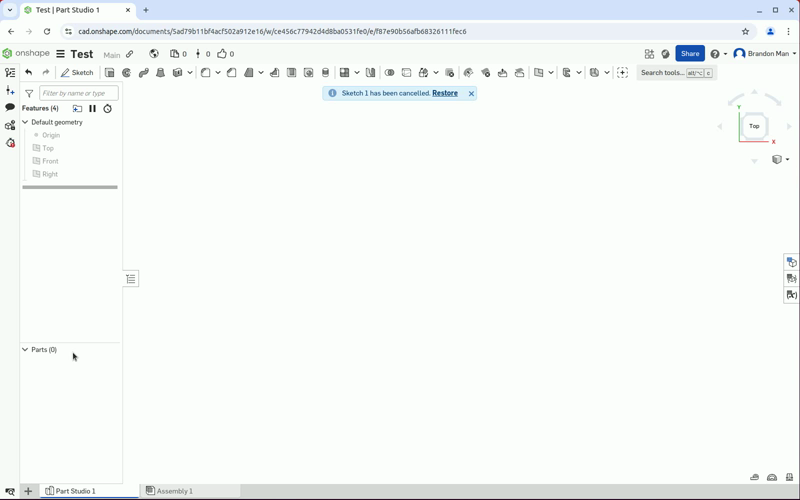
key(up)
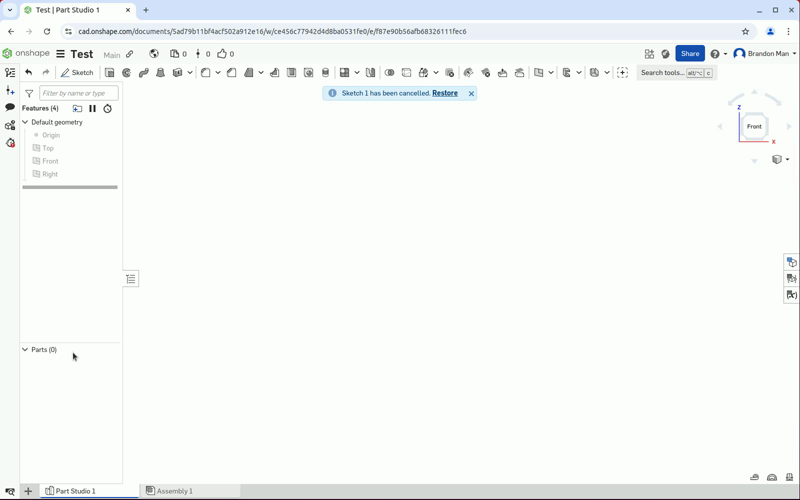
key_up(shift)
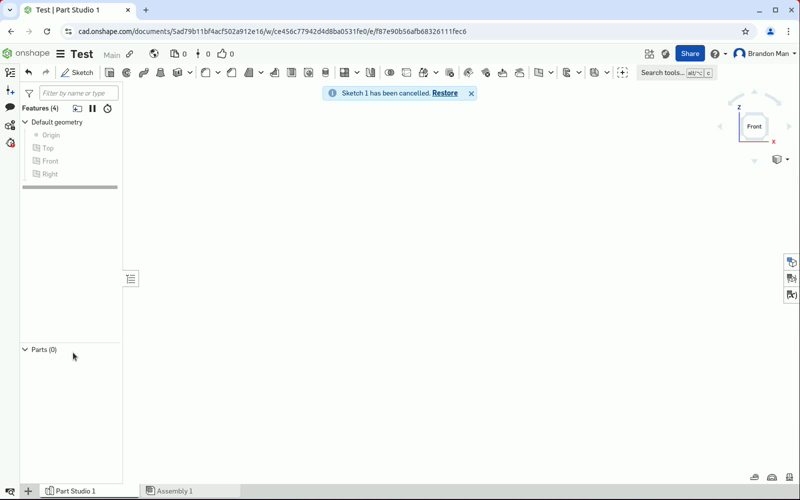
mouse_move(73, 352)
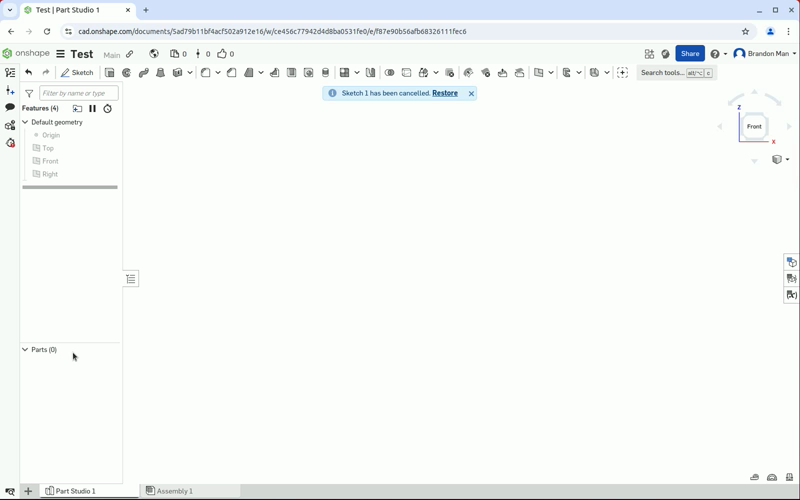
key(shift+y)
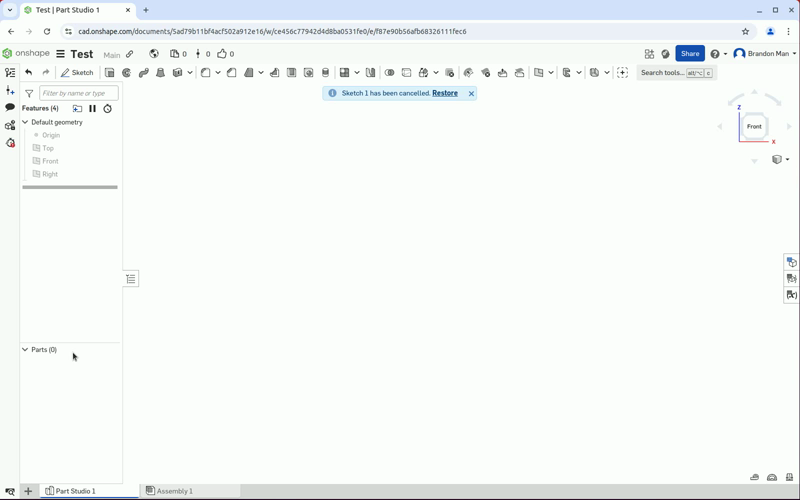
key(shift+s)
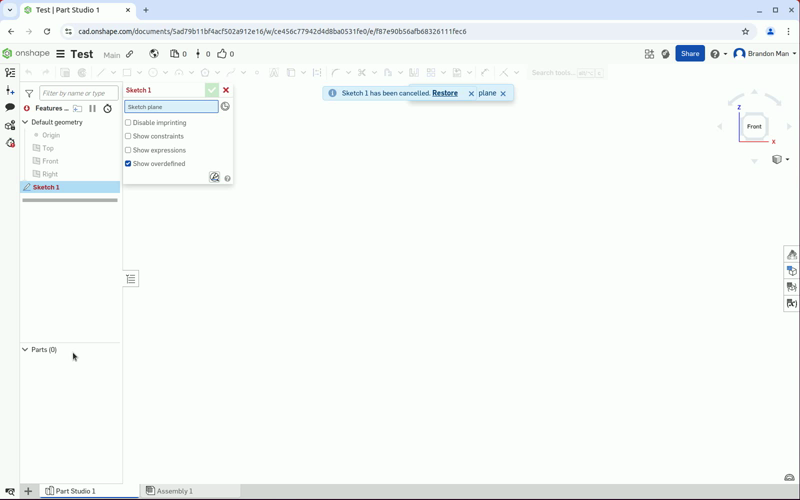
mouse_move(73, 163)
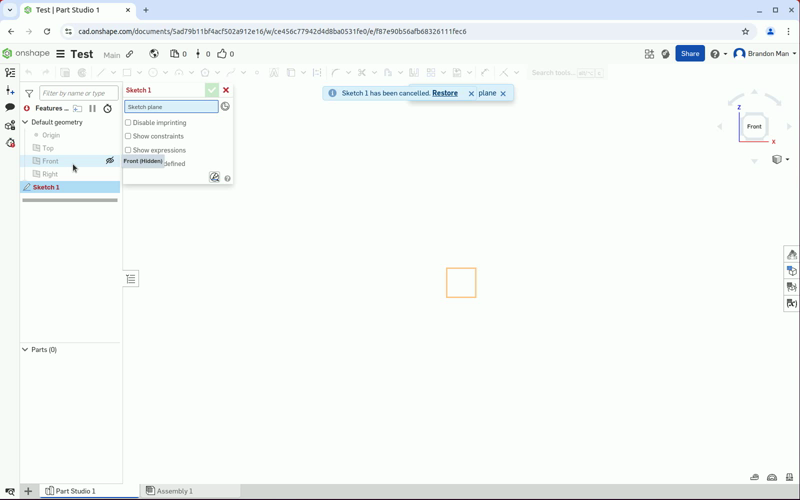
click(73, 163)
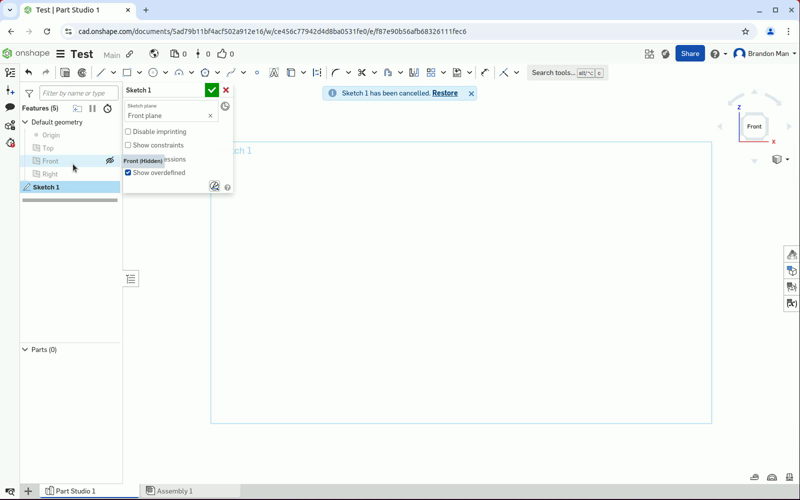
mouse_move(73, 352)
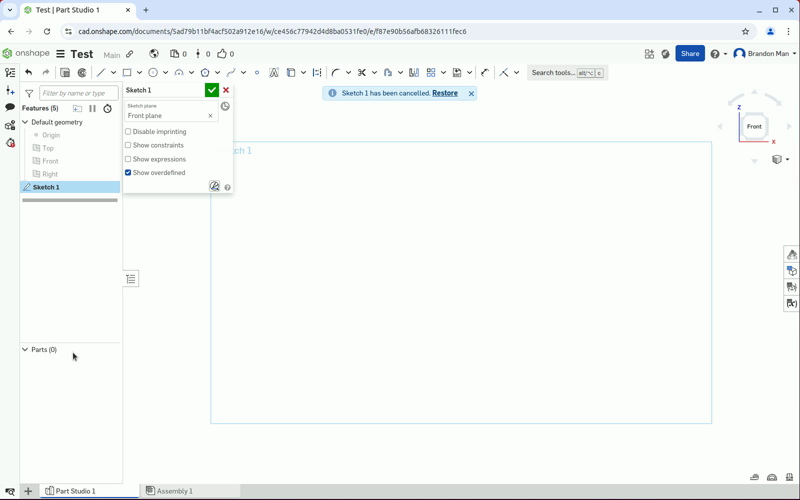
key(y)
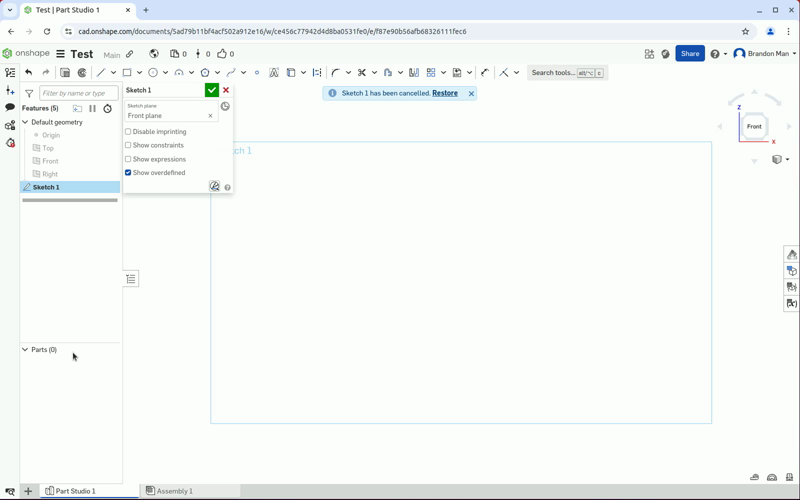
key(l)
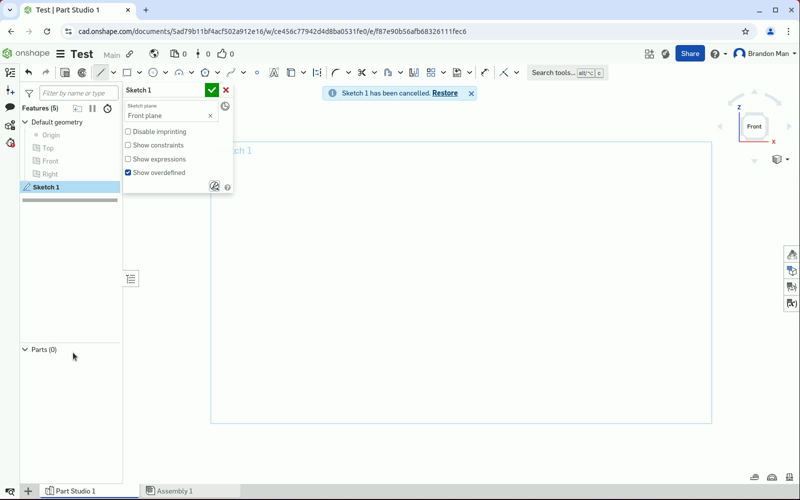
key_down(shift)
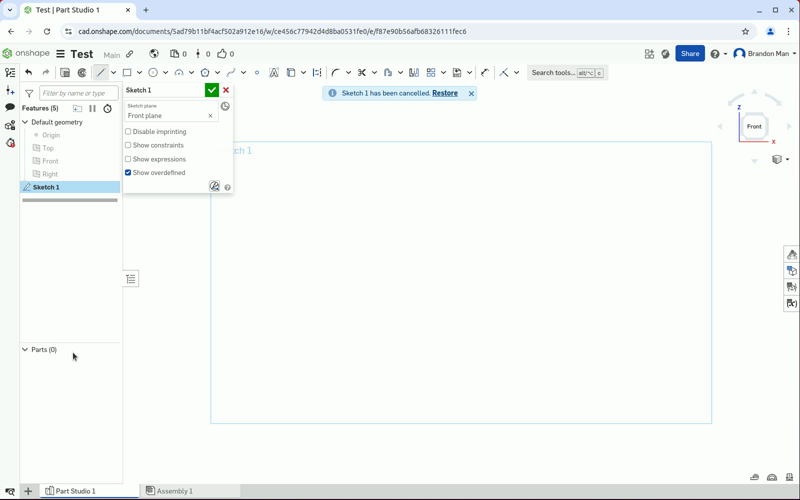
mouse_move(431, 287)
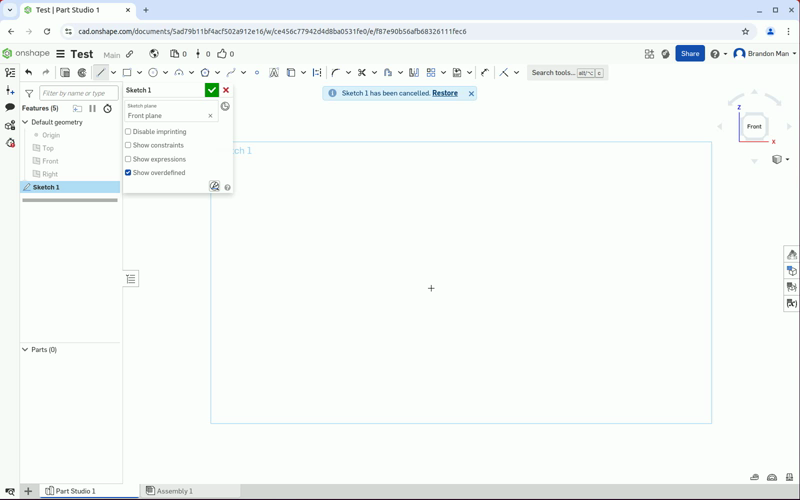
click(431, 287)
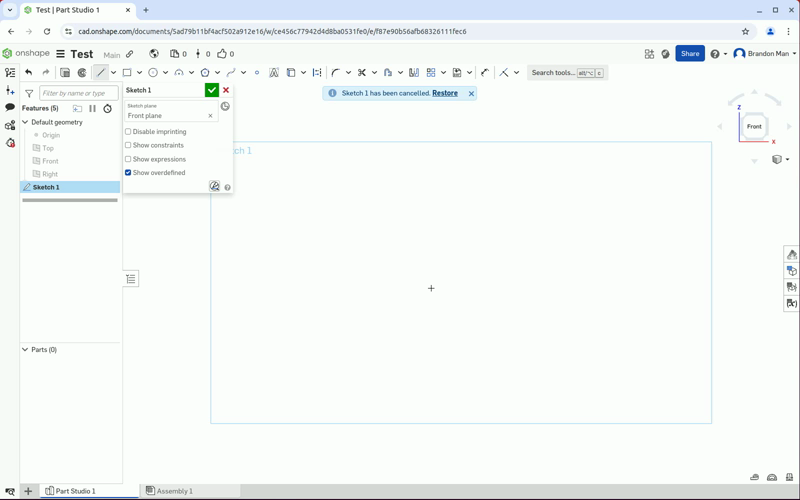
key_up(shift)
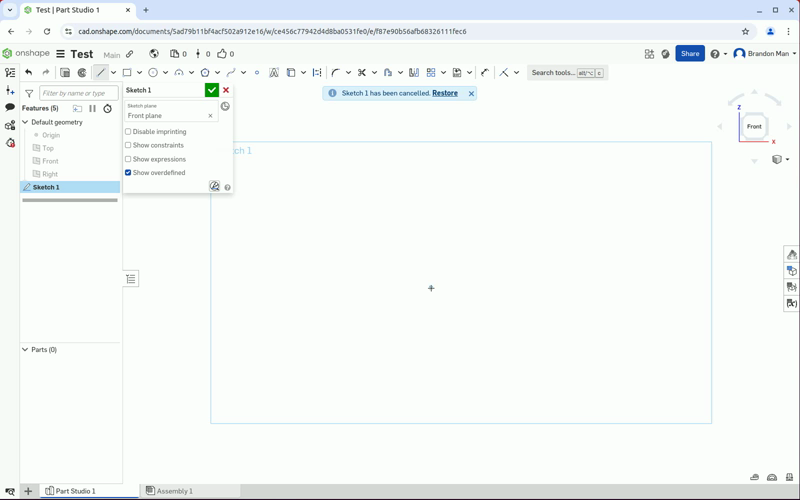
key_down(shift)
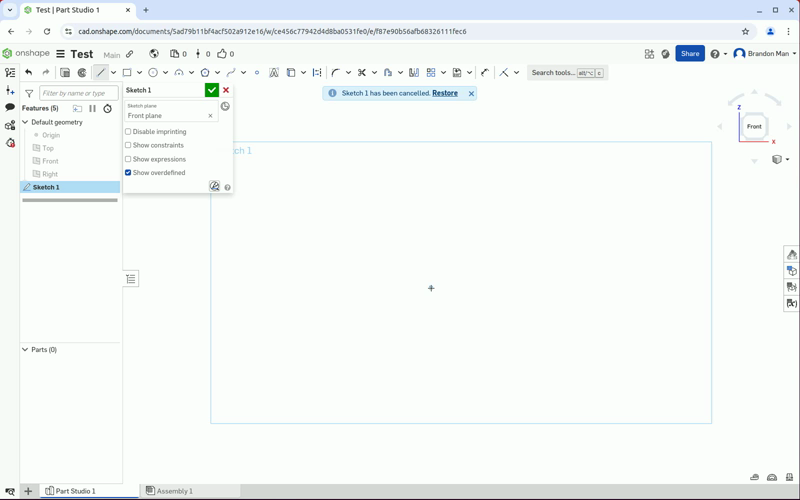
mouse_move(461, 287)
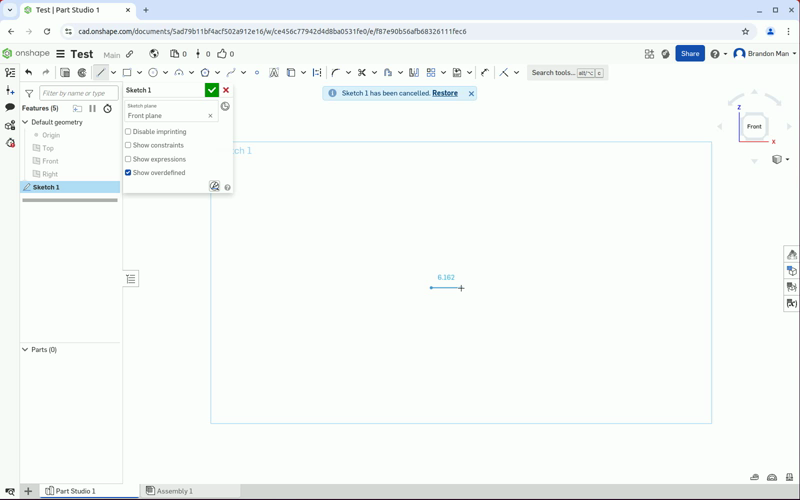
mouse_move(489, 287)
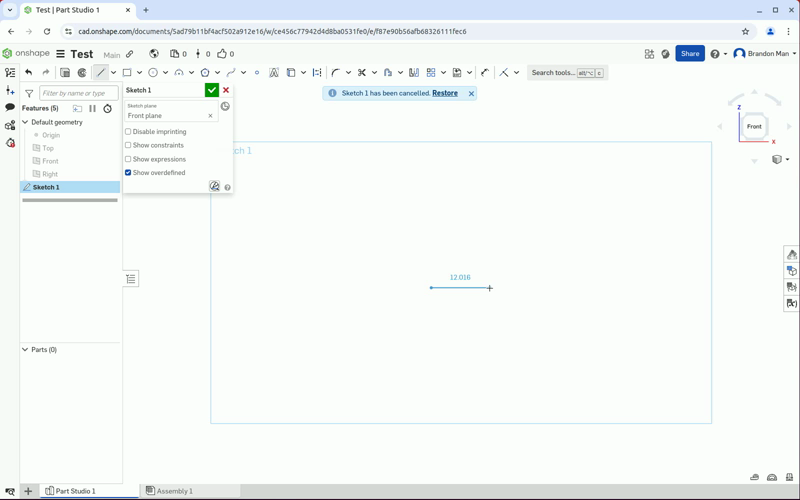
click(489, 287)
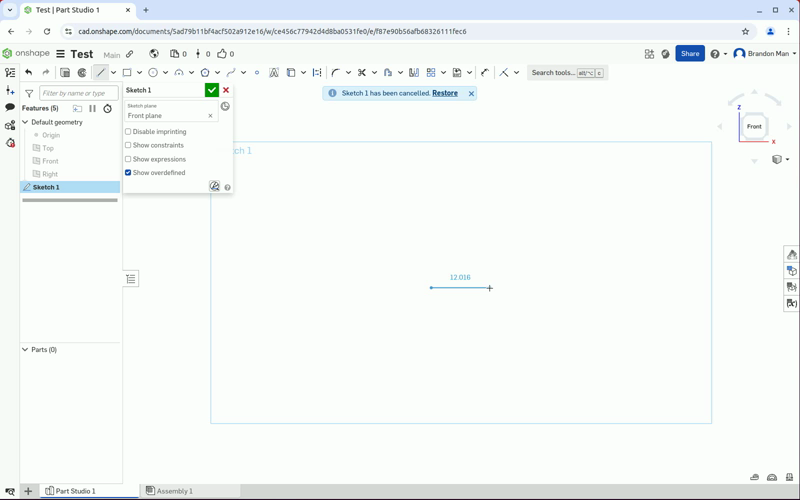
key_up(shift)
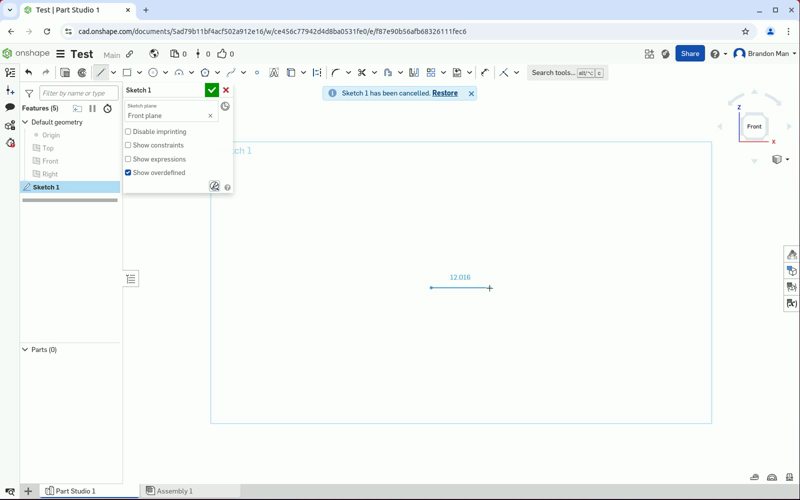
key_down(shift)
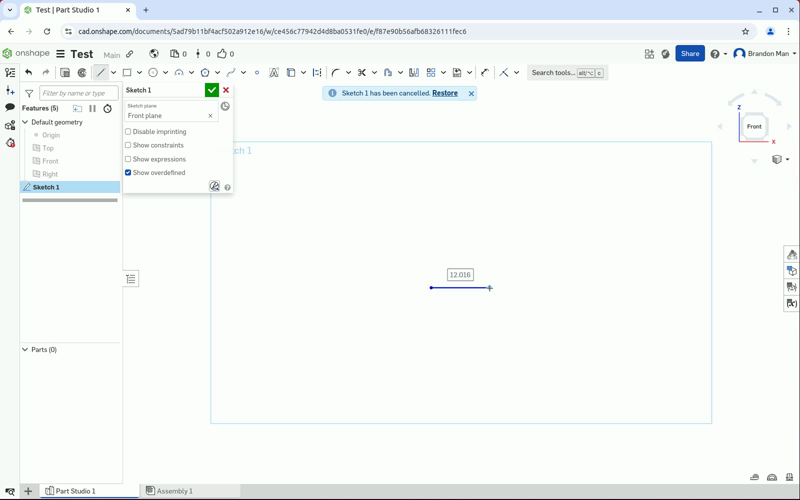
mouse_move(519, 287)
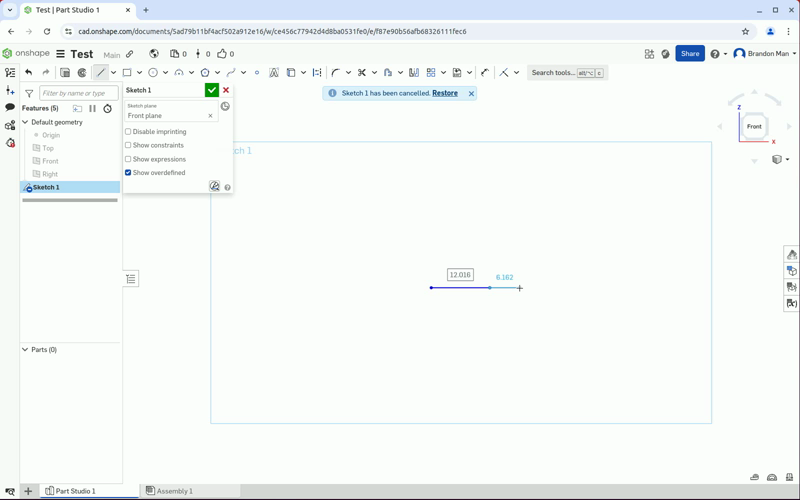
mouse_move(489, 283)
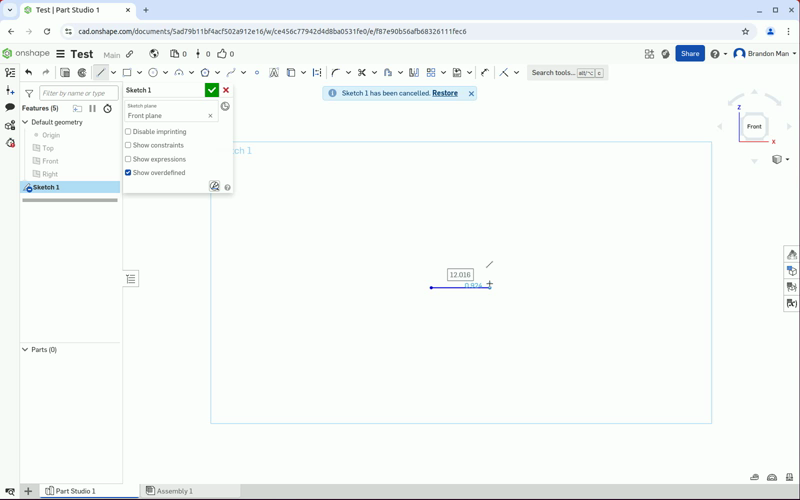
scroll(6)
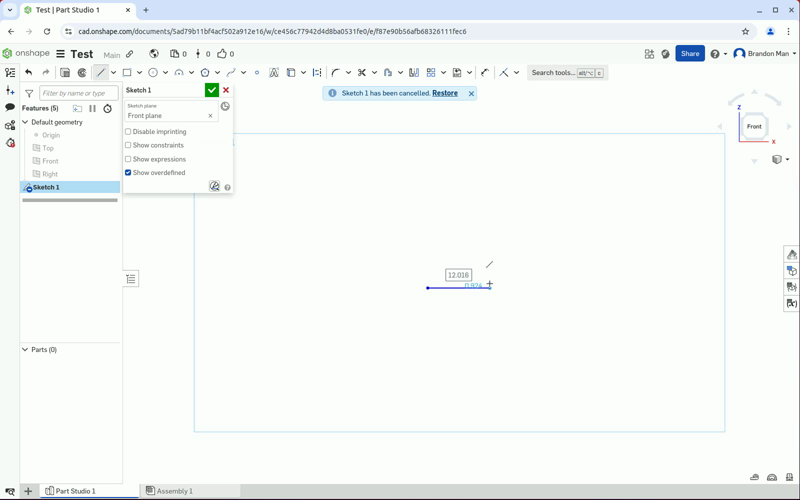
scroll(6)
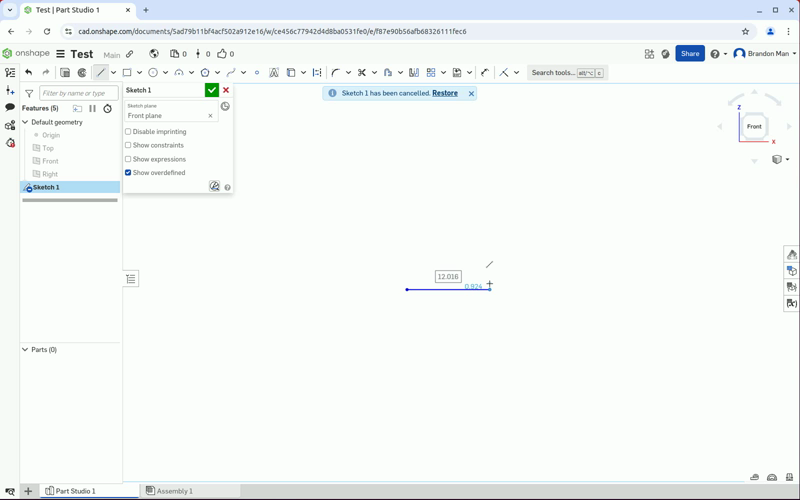
scroll(6)
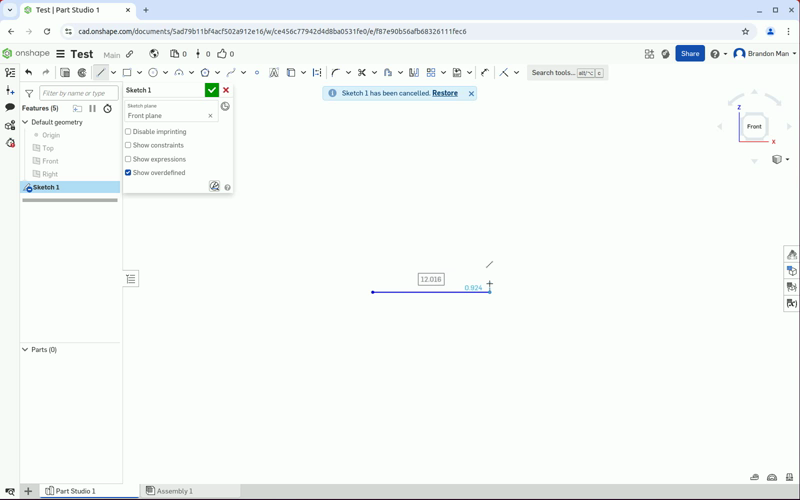
scroll(6)
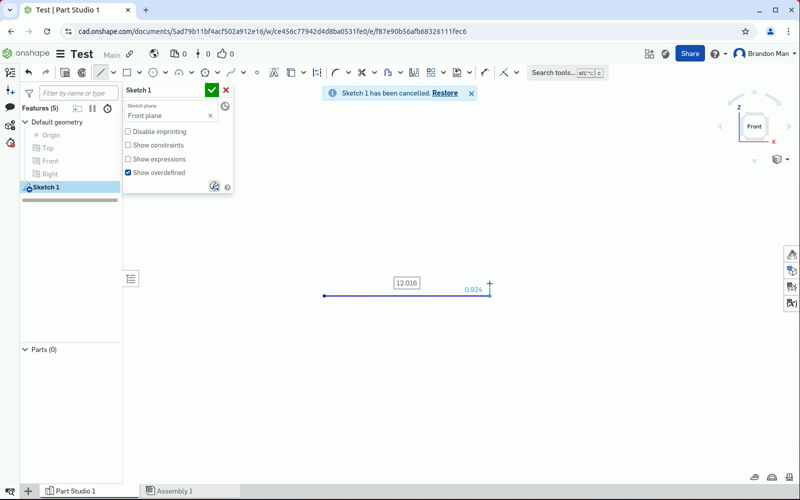
scroll(6)
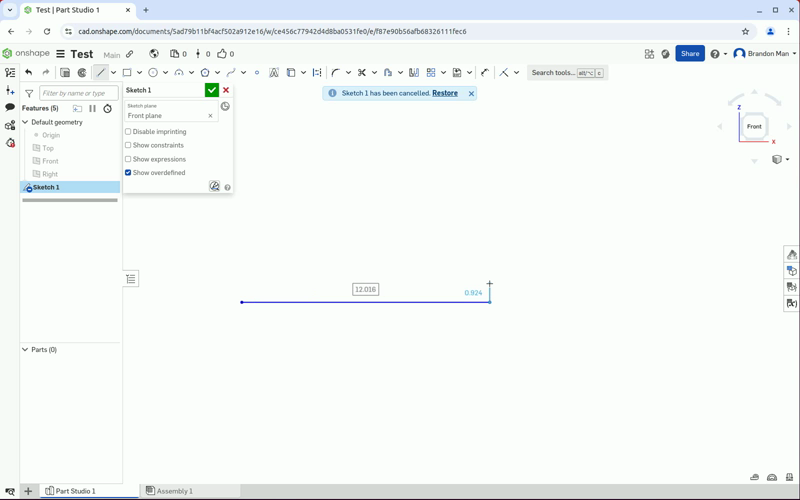
scroll(6)
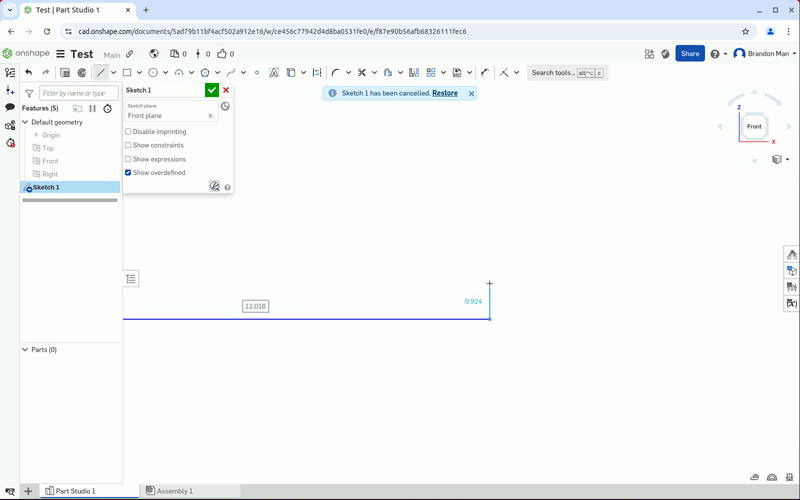
scroll(6)
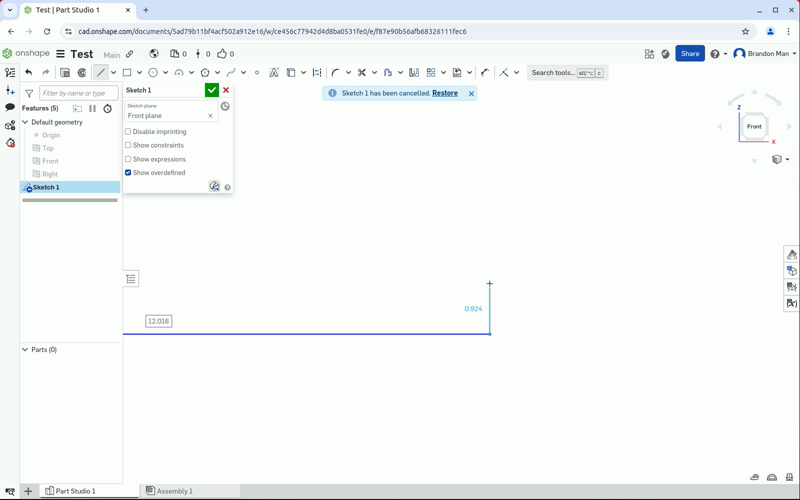
click(489, 283)
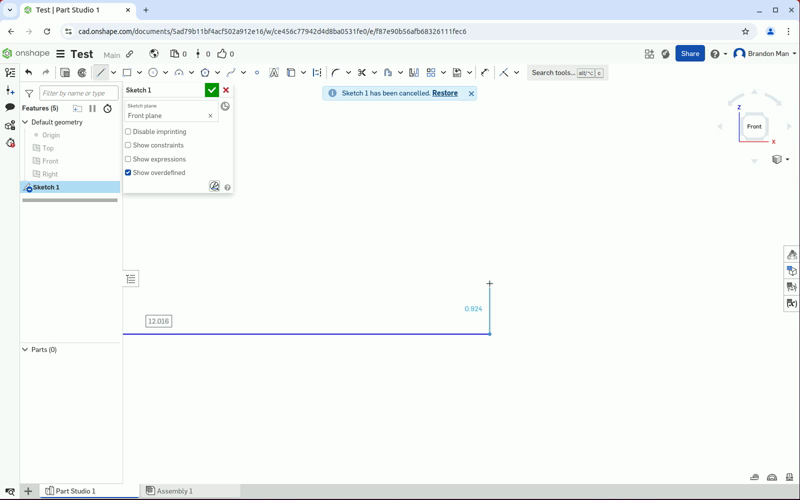
scroll(-6)
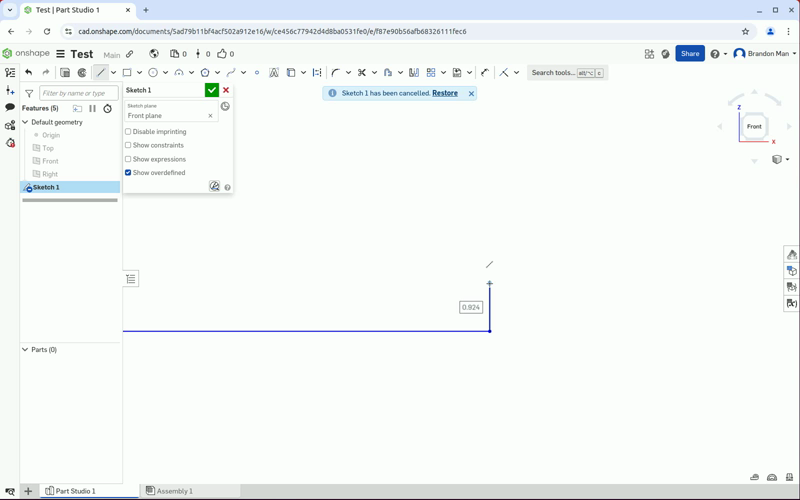
scroll(-6)
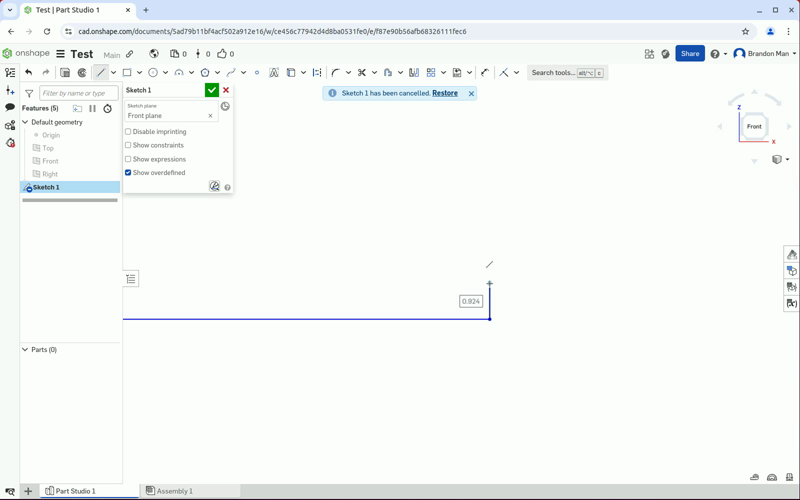
scroll(-6)
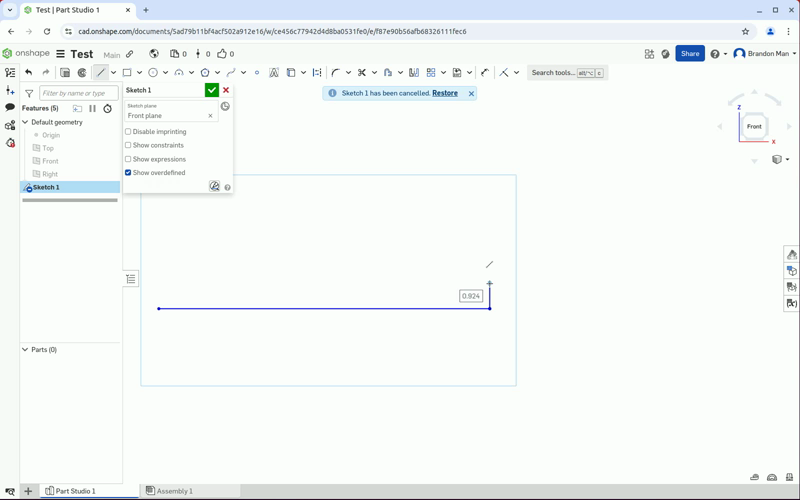
scroll(-6)
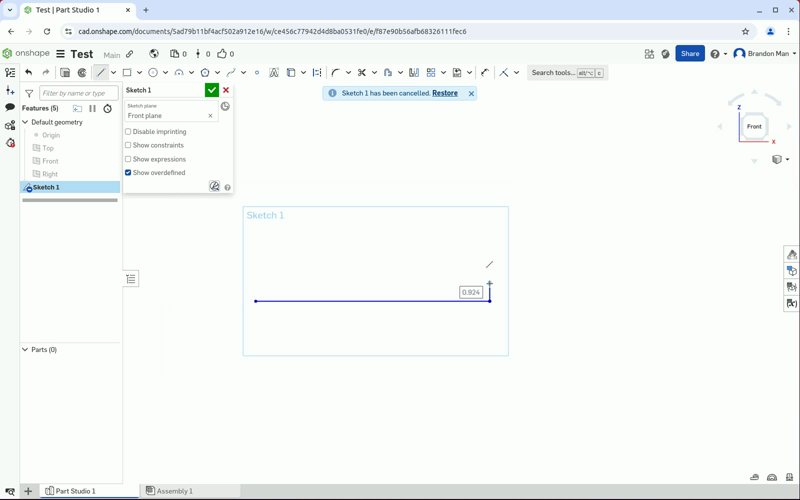
scroll(-6)
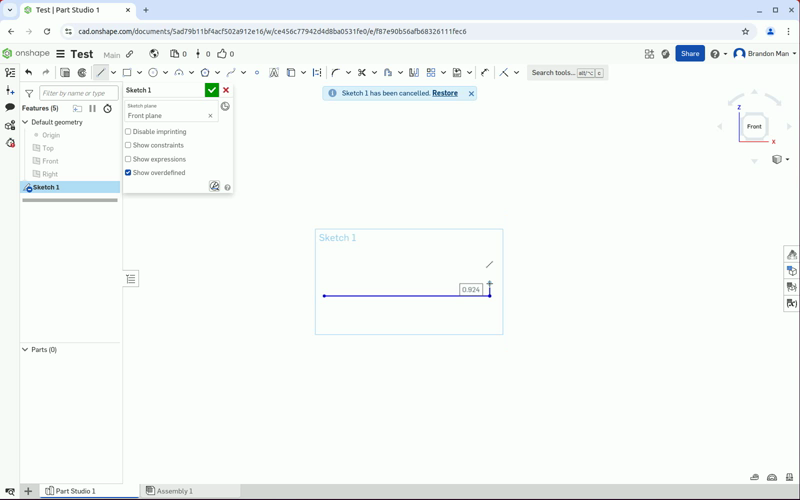
scroll(-6)
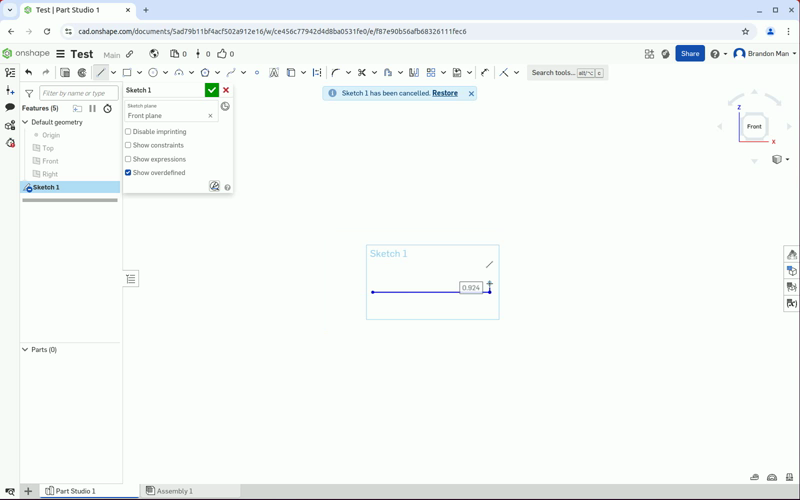
scroll(-6)
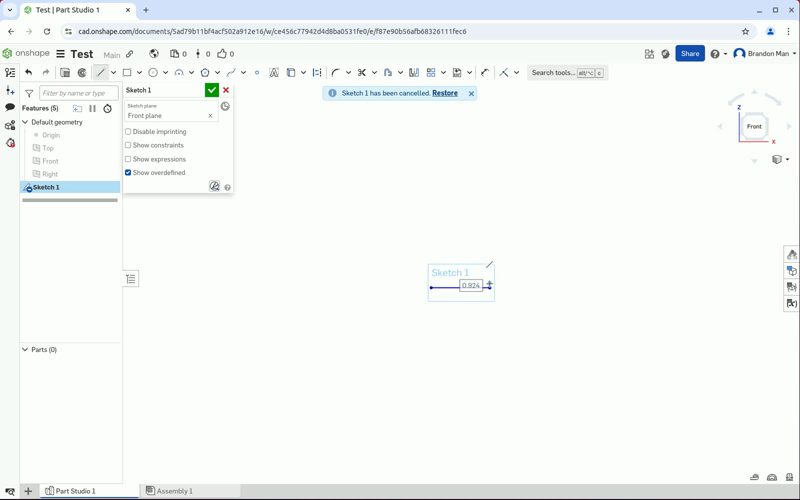
key_up(shift)
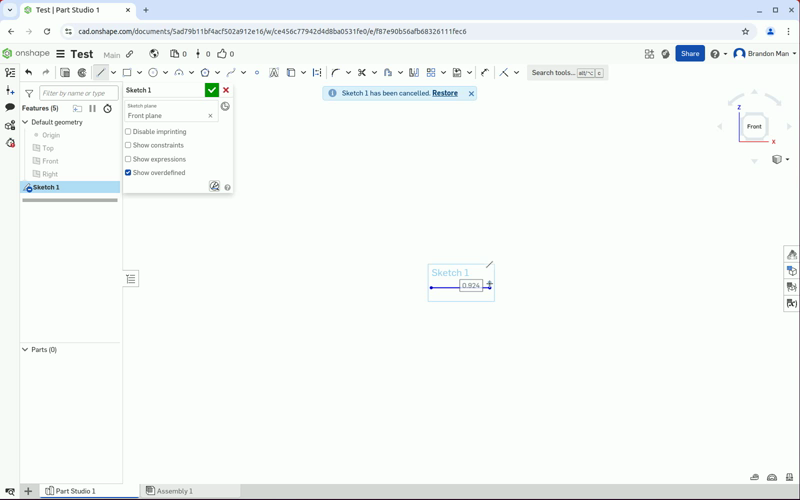
key_down(shift)
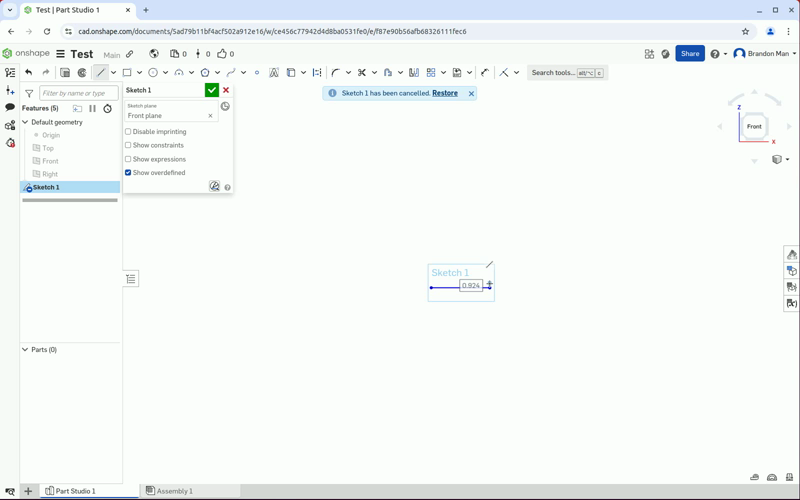
mouse_move(519, 283)
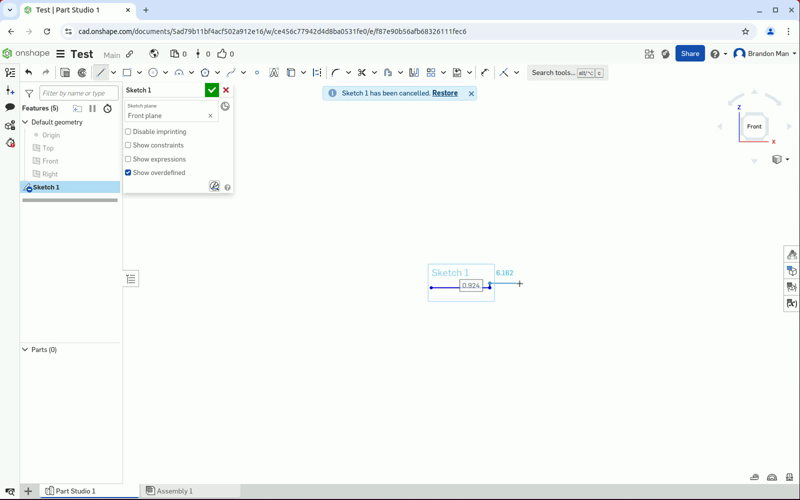
mouse_move(460, 283)
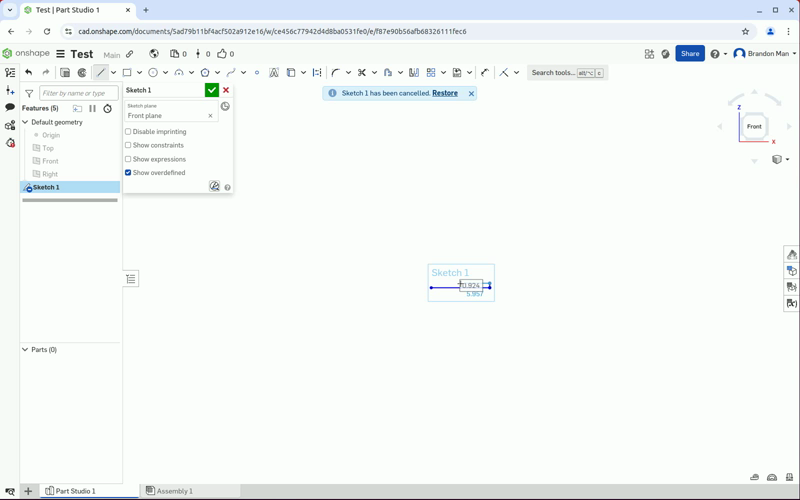
click(460, 283)
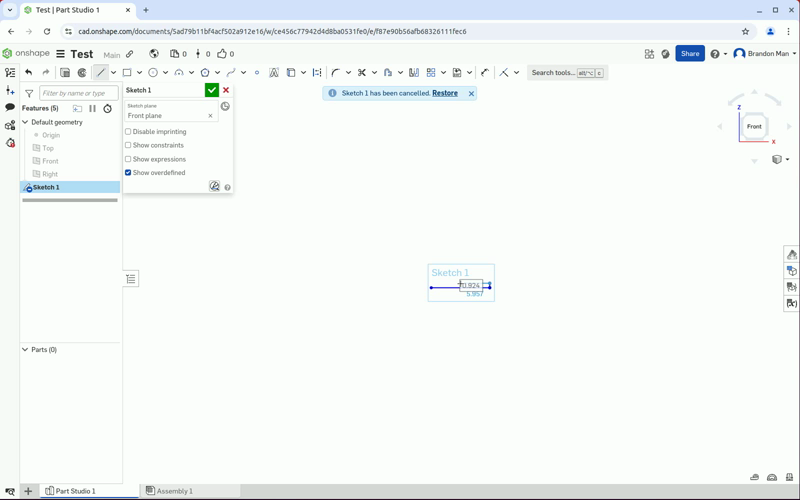
key_up(shift)
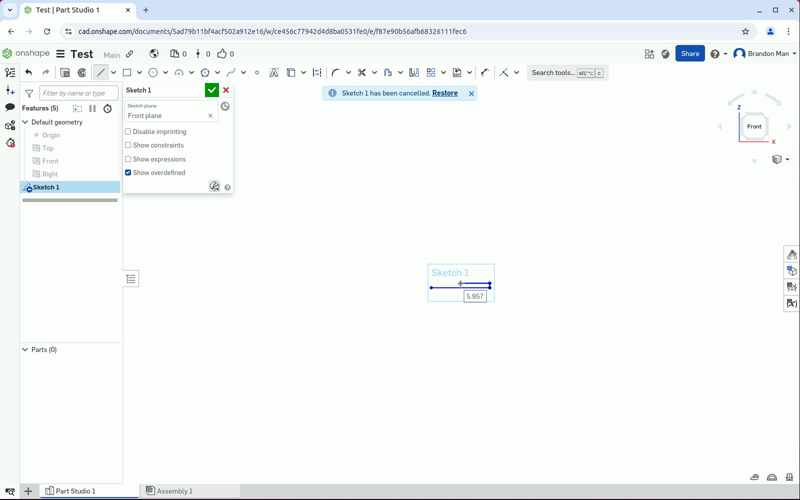
key_down(shift)
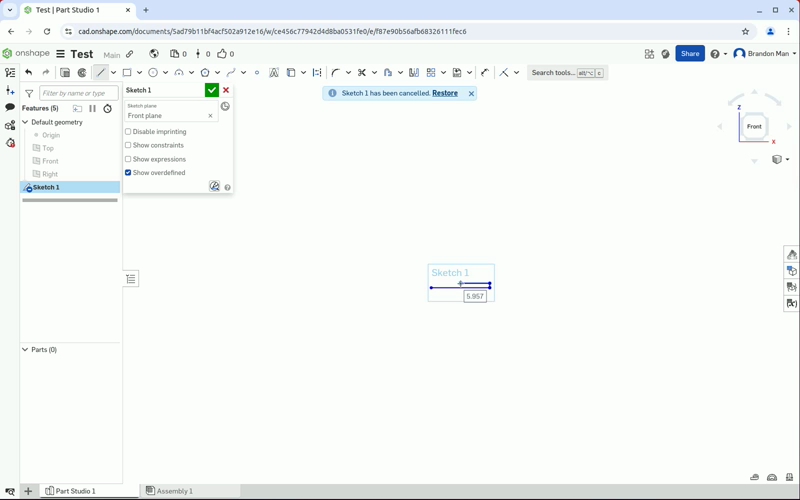
mouse_move(490, 283)
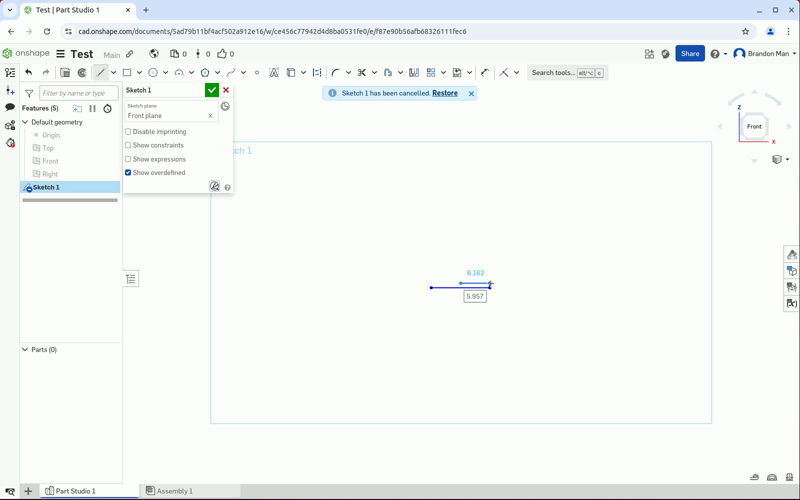
mouse_move(431, 283)
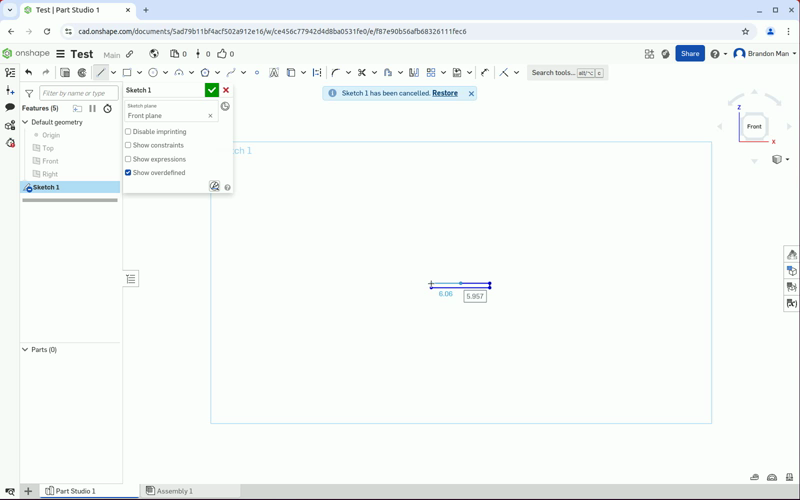
click(431, 283)
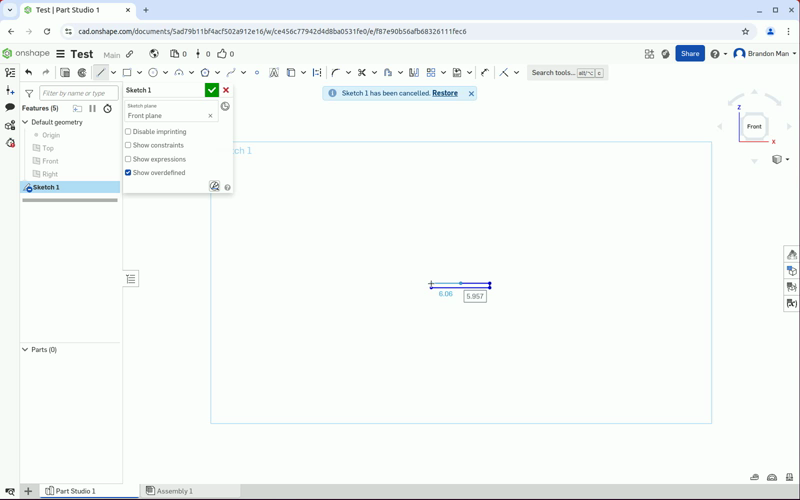
key_up(shift)
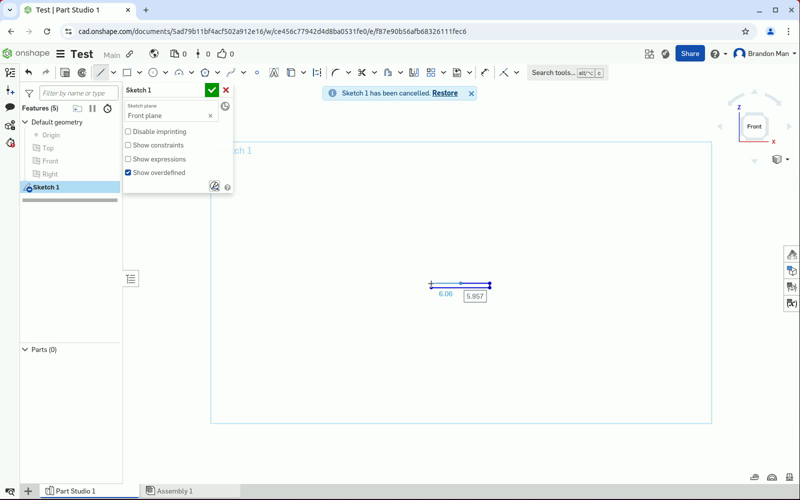
mouse_move(461, 283)
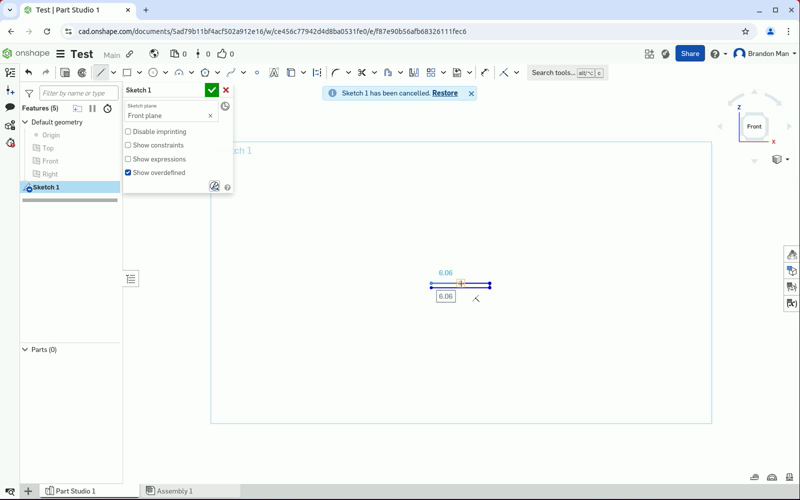
key_down(shift)
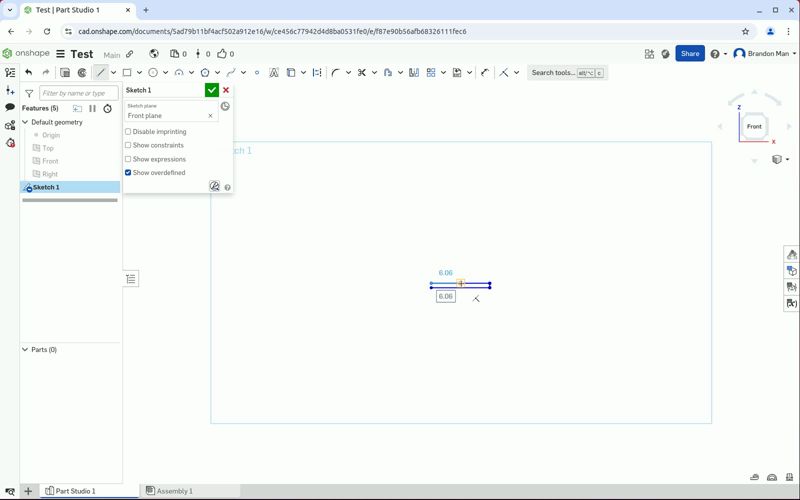
mouse_move(431, 287)
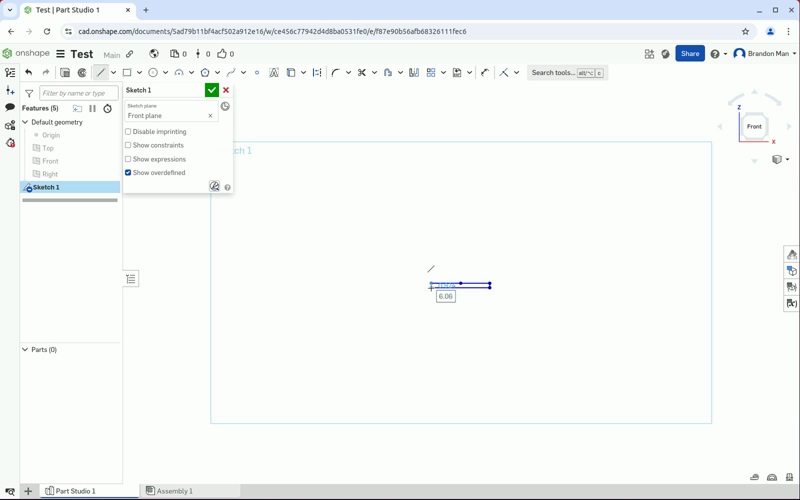
scroll(6)
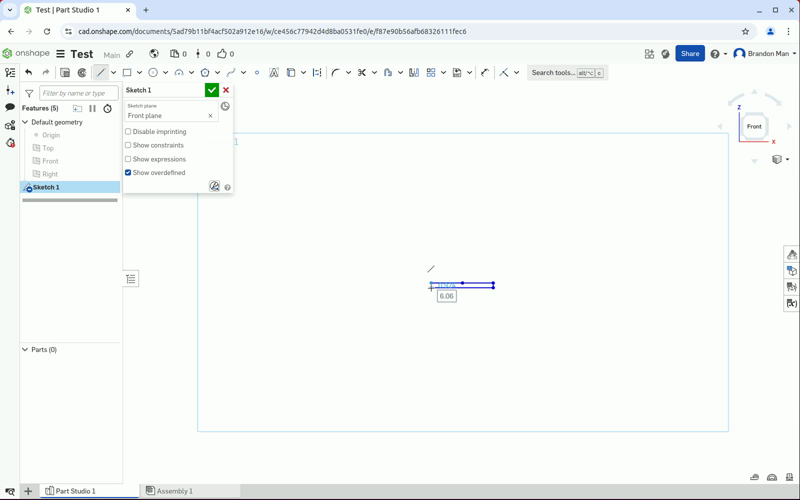
scroll(6)
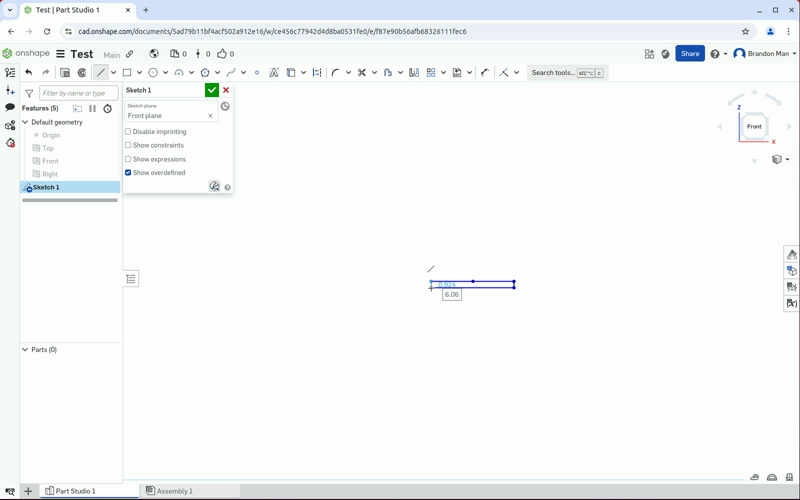
scroll(6)
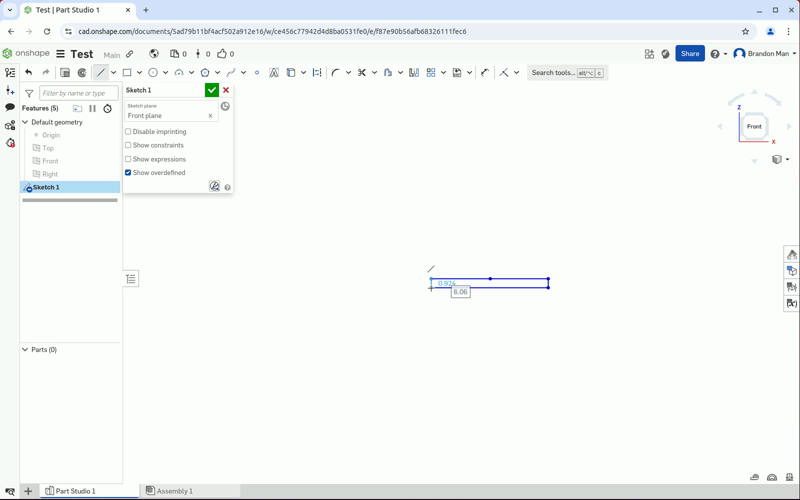
scroll(6)
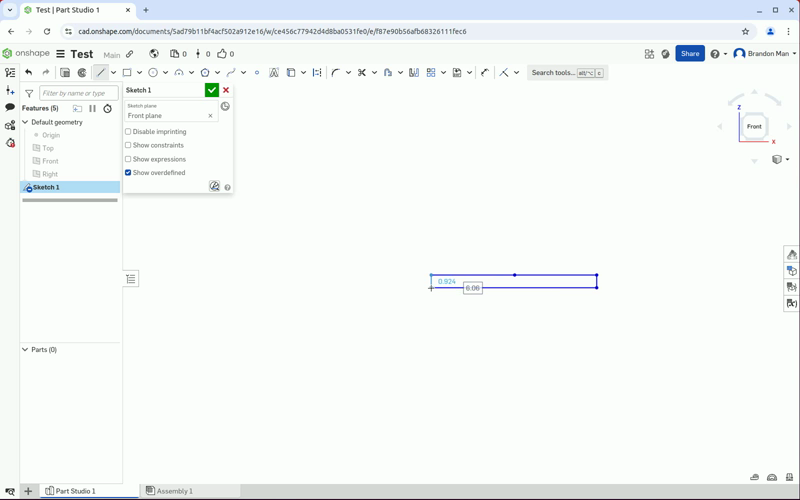
scroll(6)
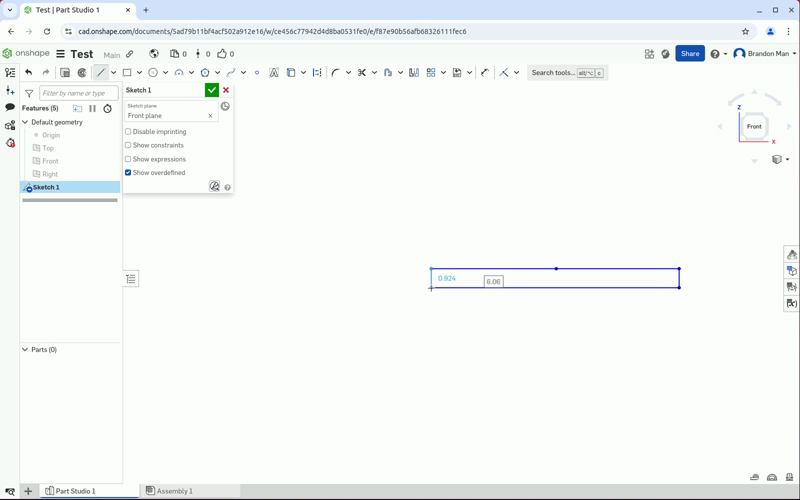
scroll(6)
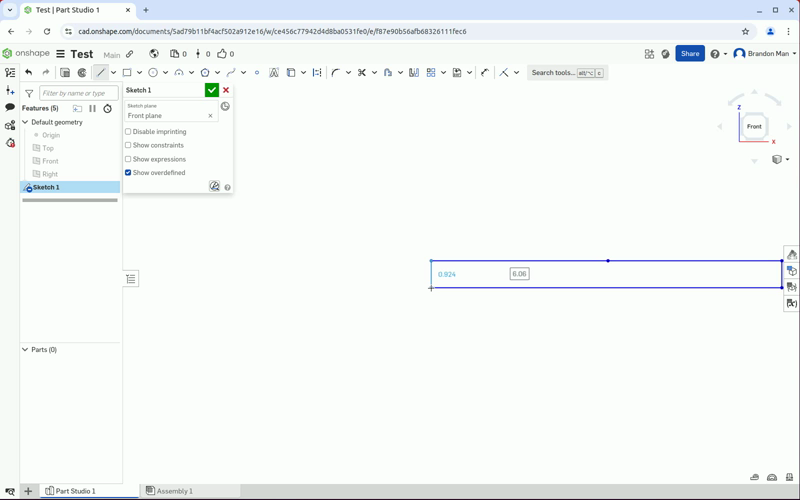
scroll(6)
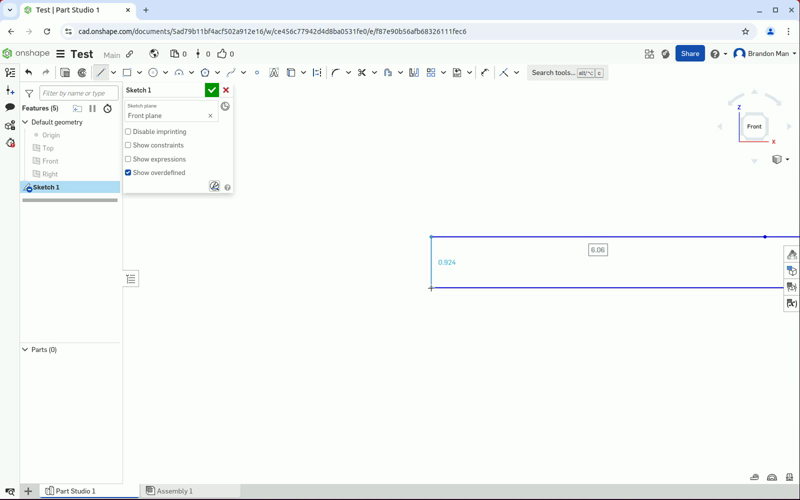
key_up(shift)
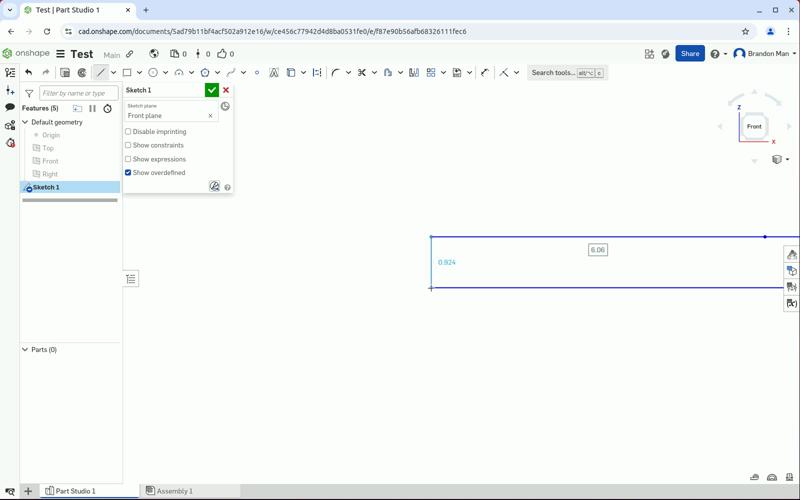
click(431, 287)
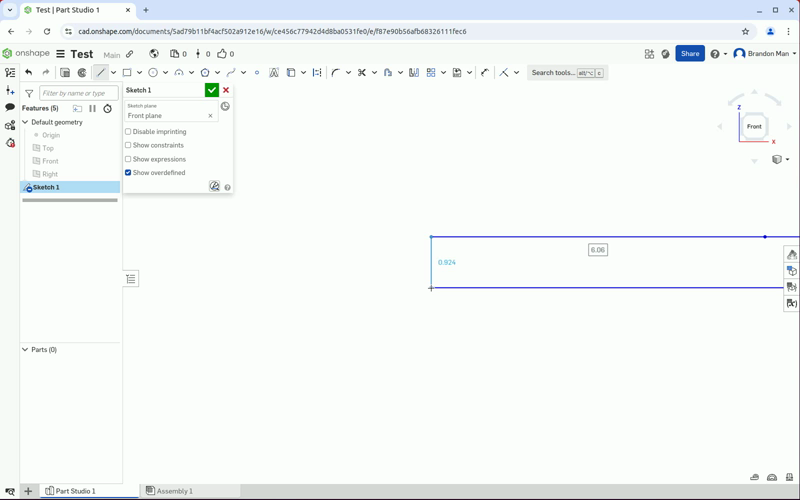
scroll(-6)
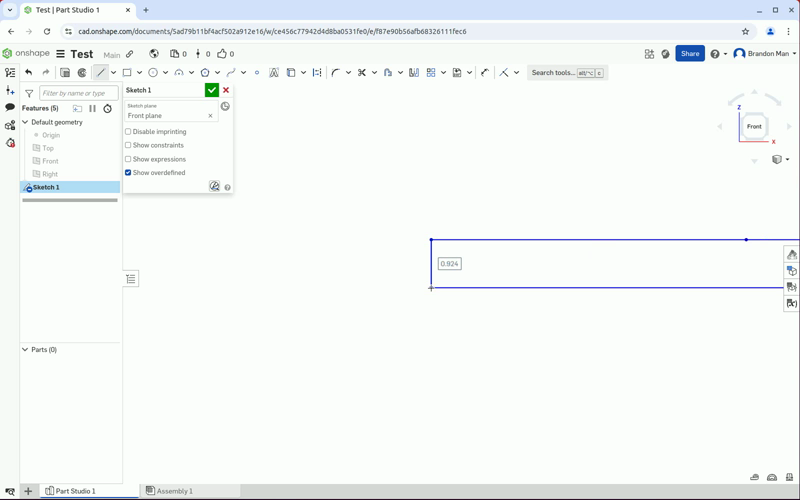
scroll(-6)
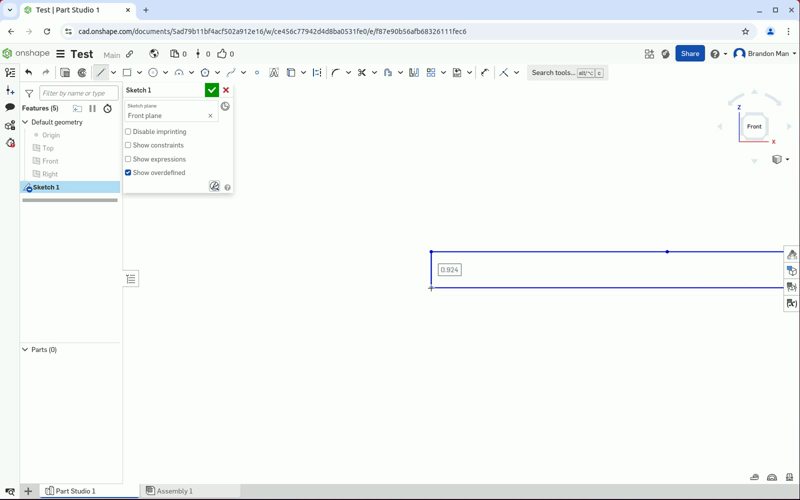
scroll(-6)
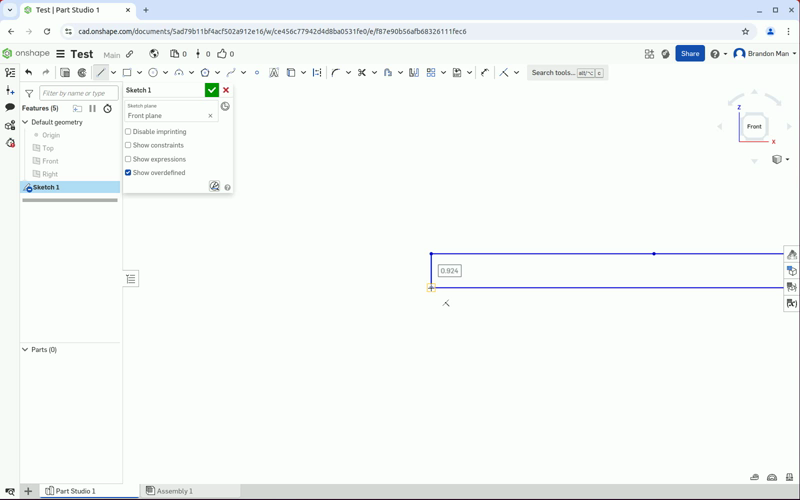
scroll(-6)
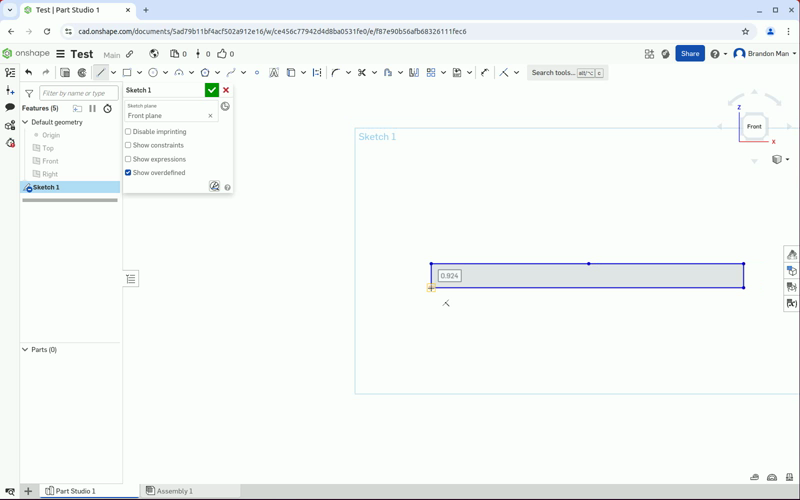
scroll(-6)
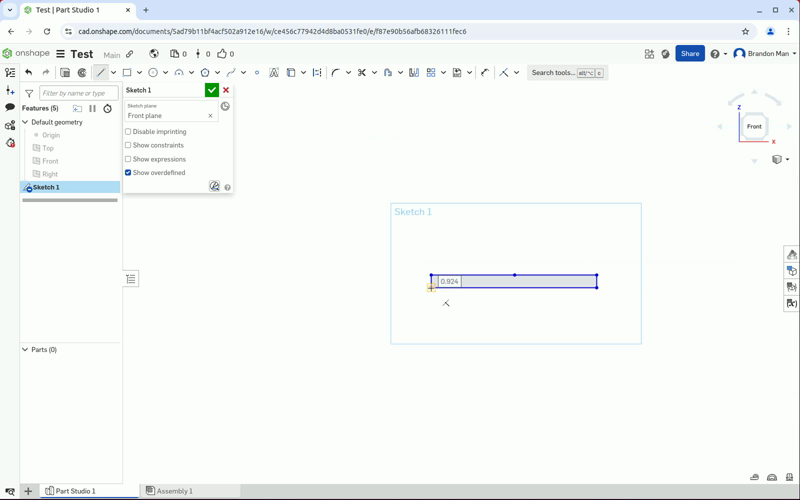
scroll(-6)
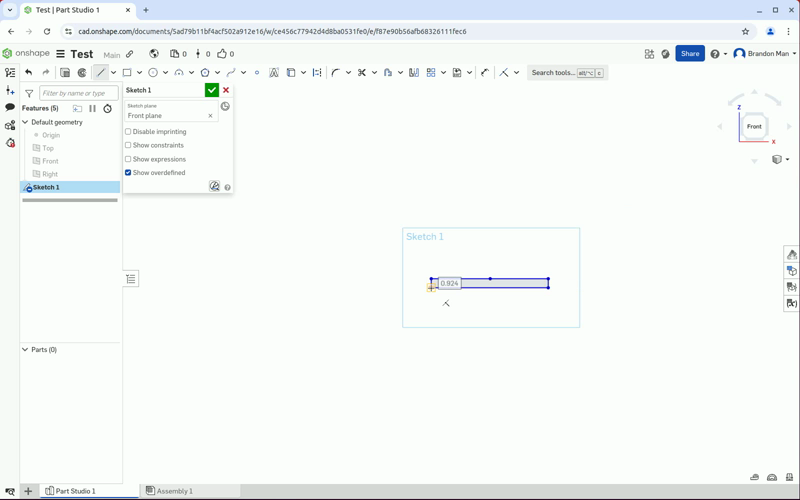
scroll(-6)
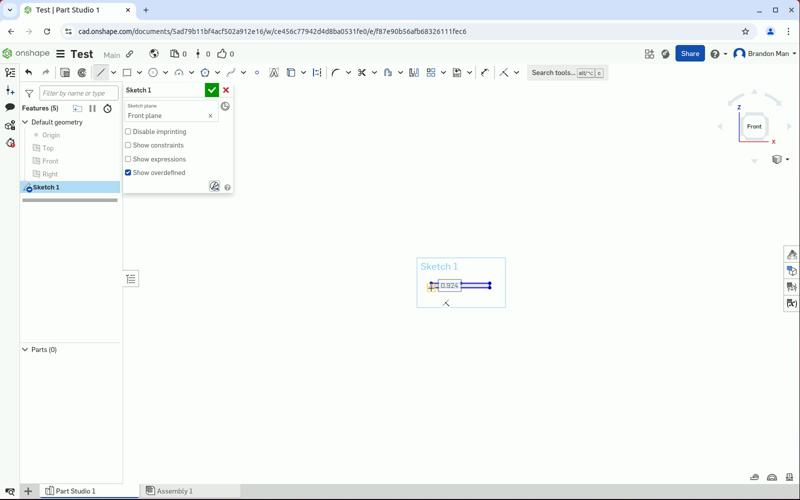
key(esc)
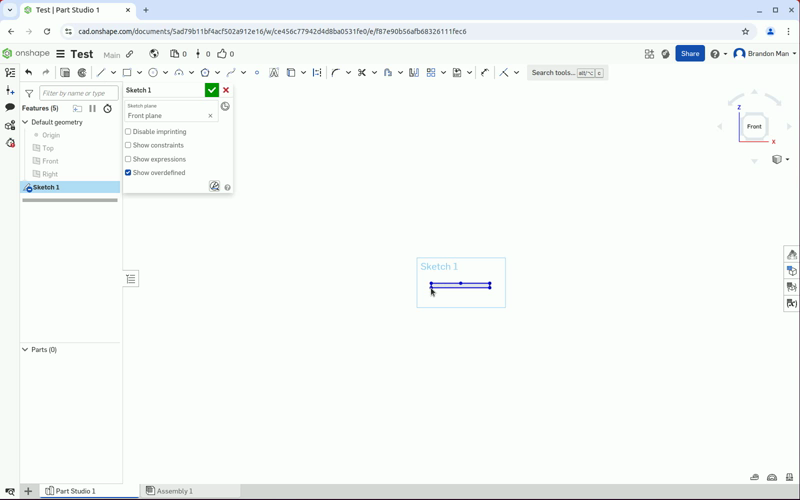
mouse_move(459, 285)
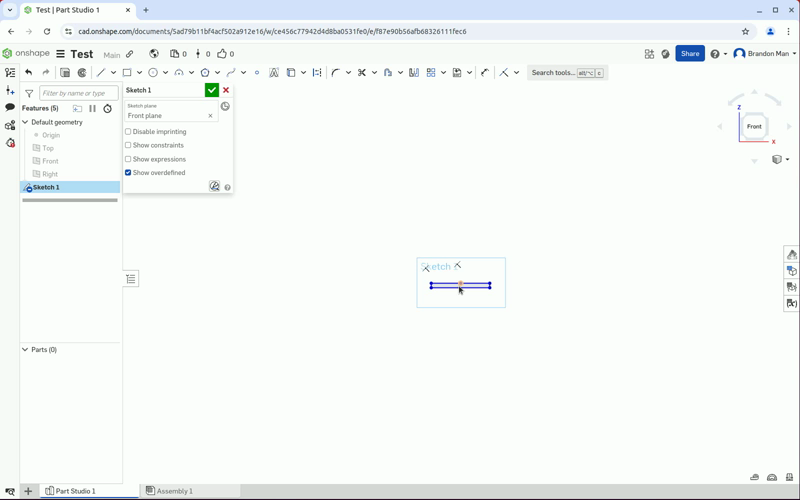
scroll(6)
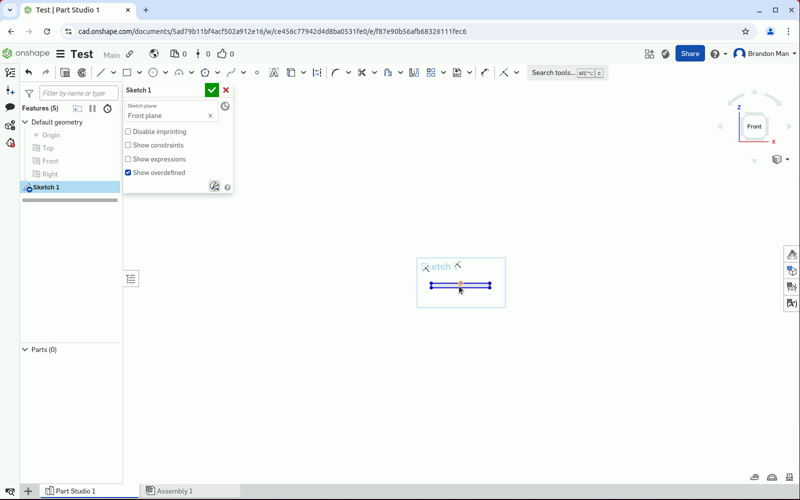
scroll(6)
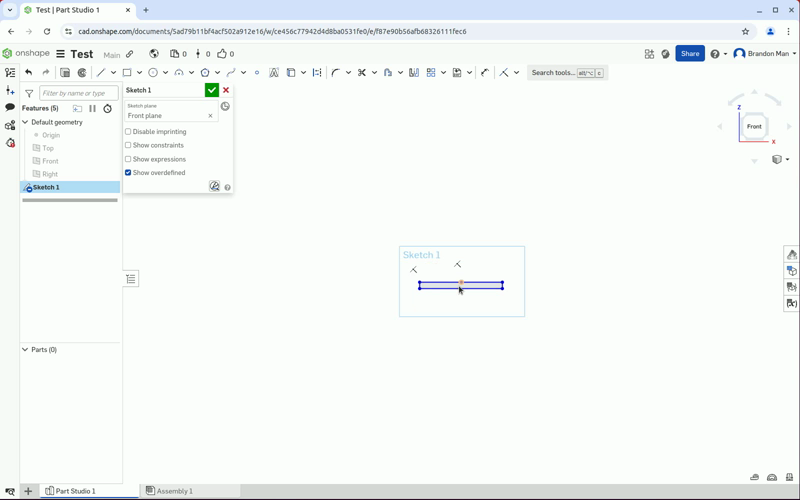
scroll(6)
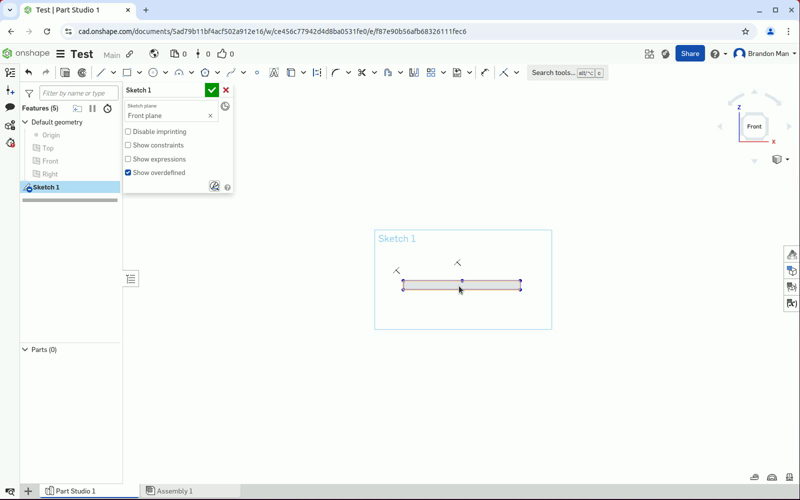
scroll(6)
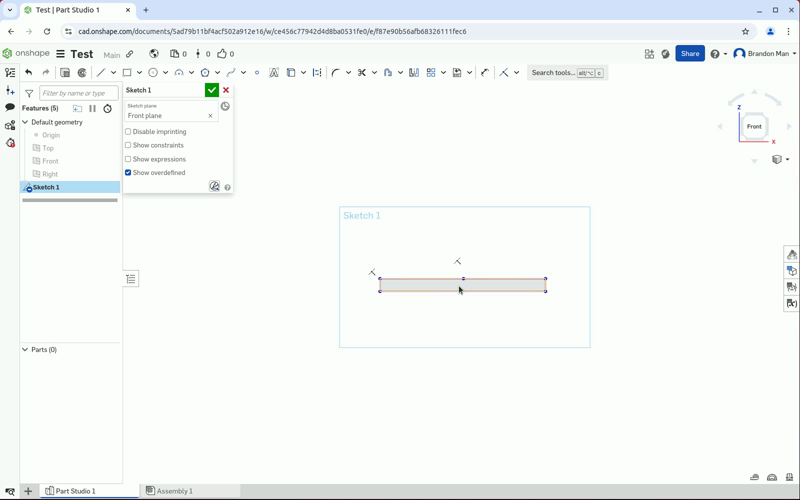
scroll(6)
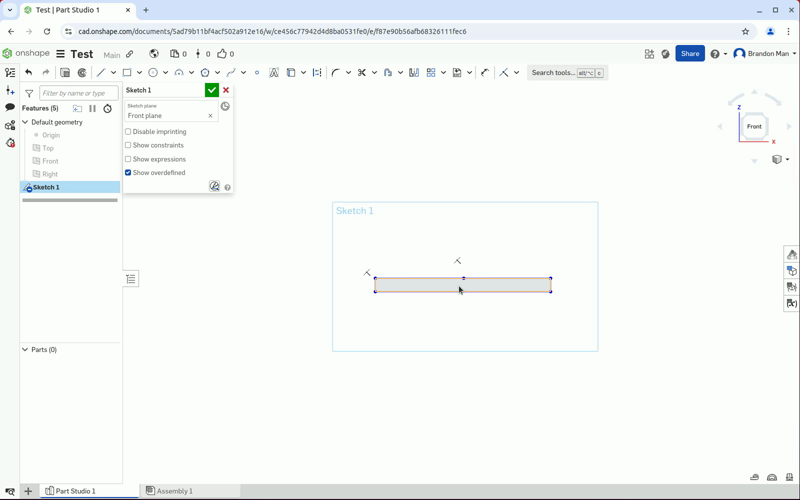
scroll(6)
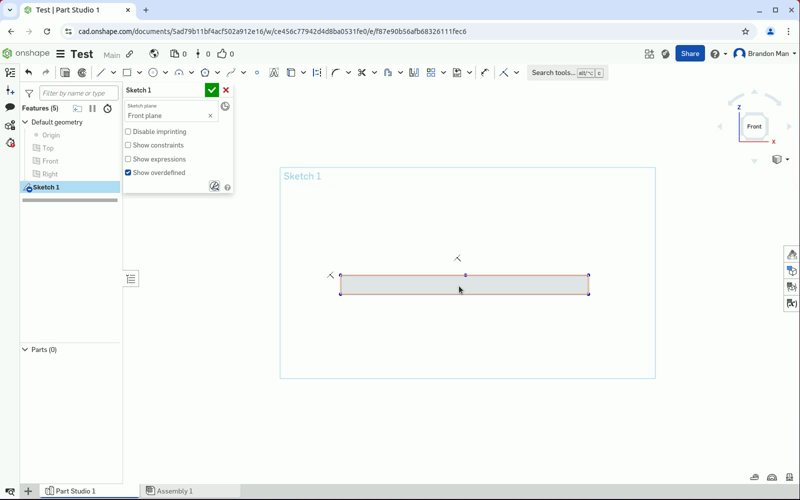
scroll(6)
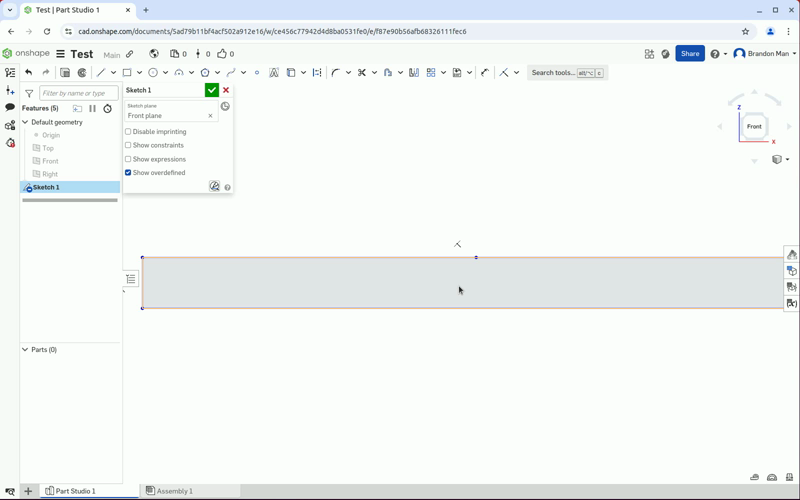
click(459, 285)
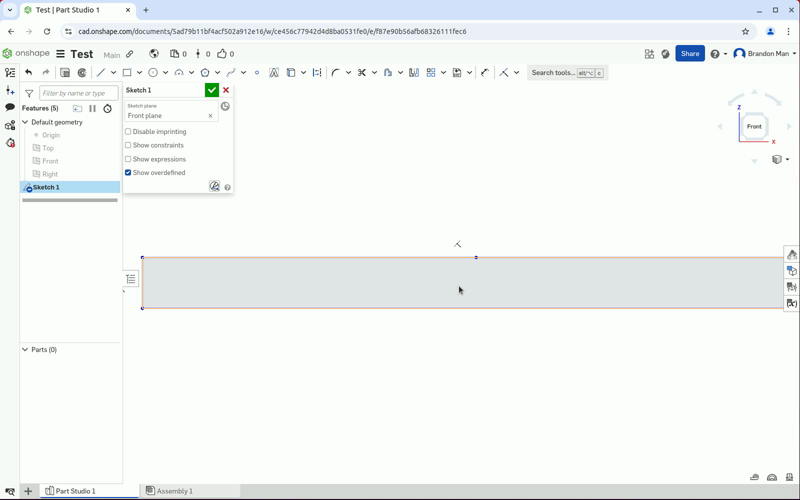
scroll(-6)
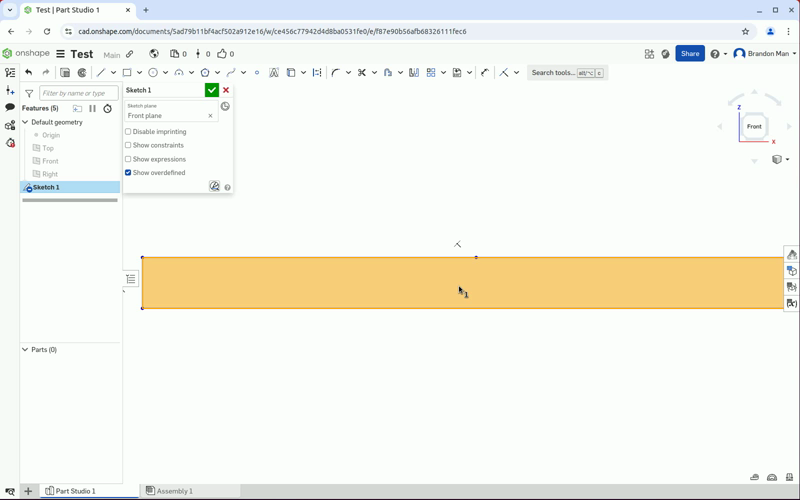
scroll(-6)
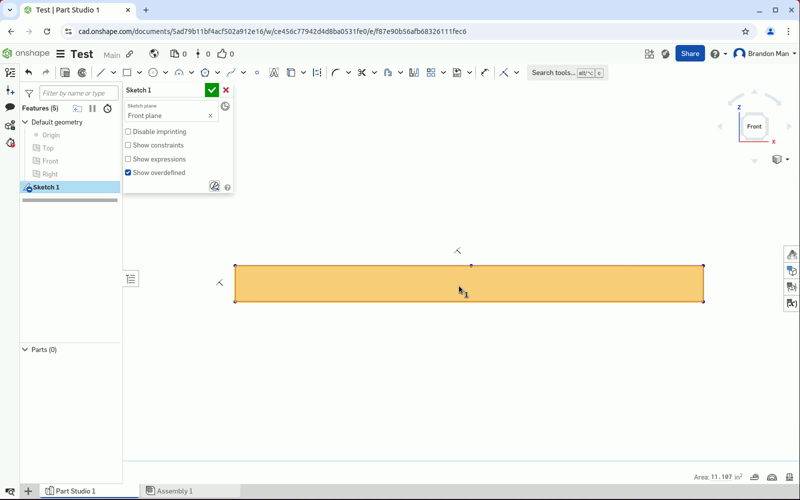
scroll(-6)
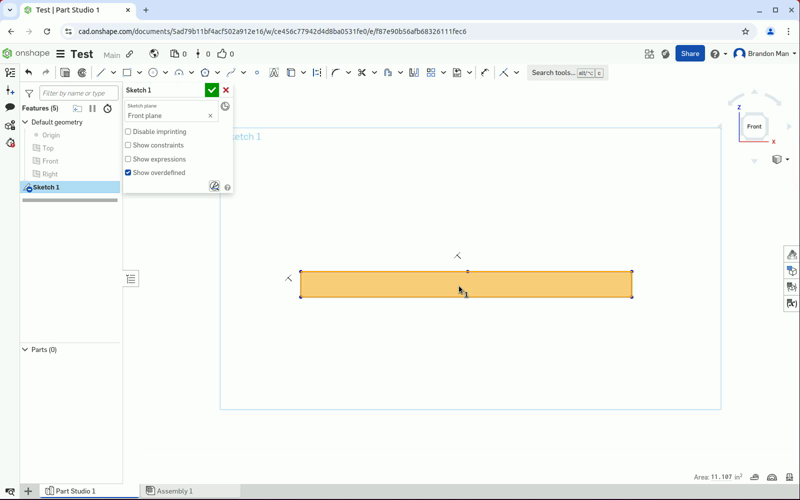
scroll(-6)
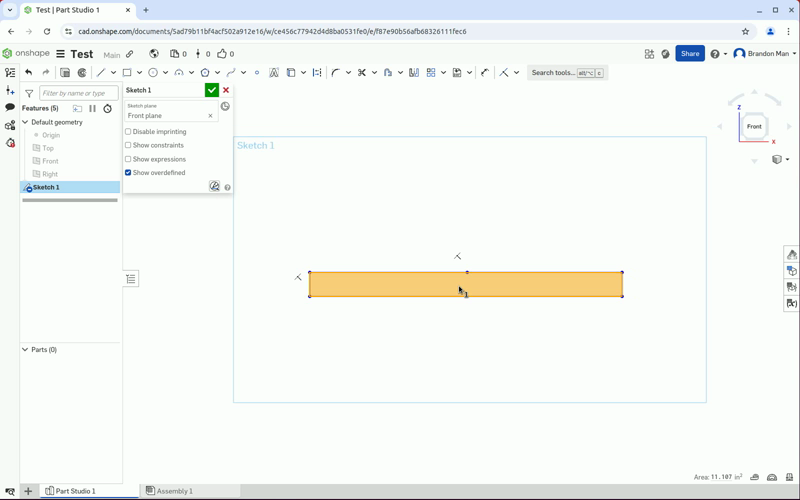
scroll(-6)
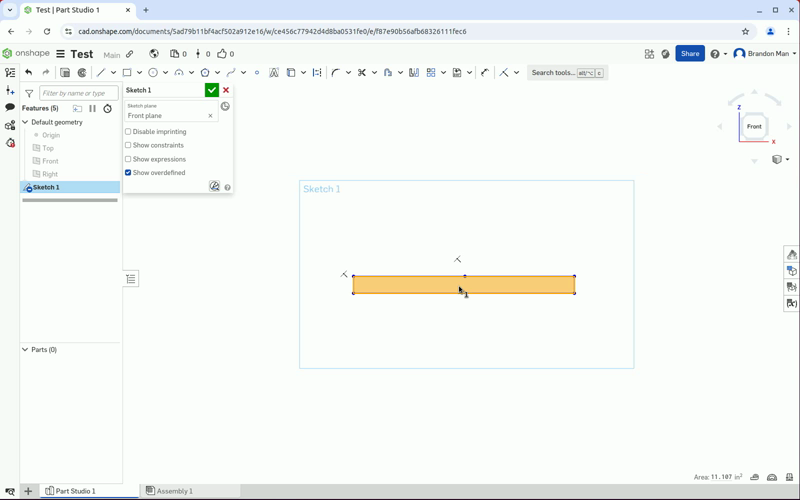
scroll(-6)
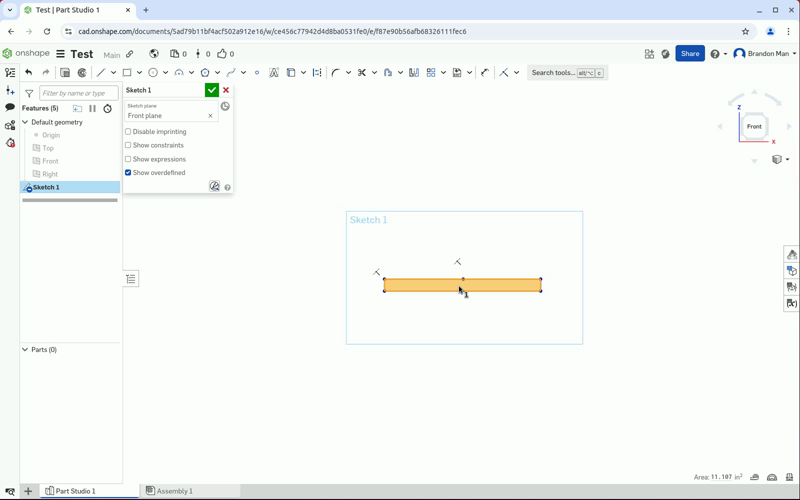
scroll(-6)
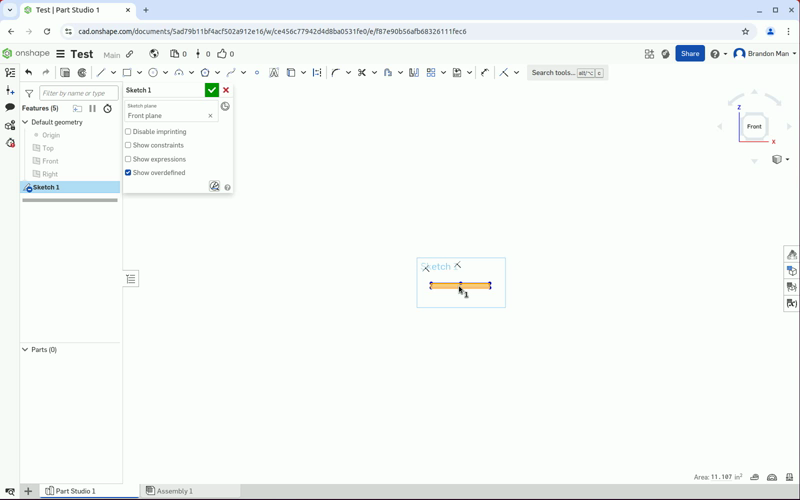
mouse_move(73, 352)
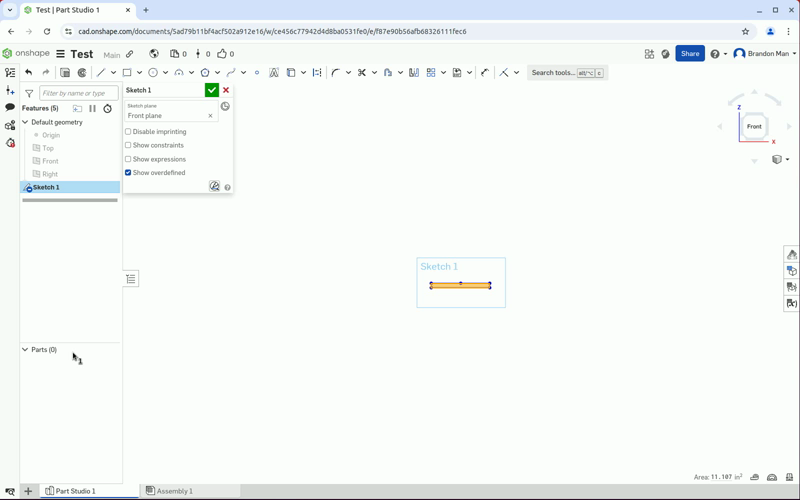
key(shift+y)
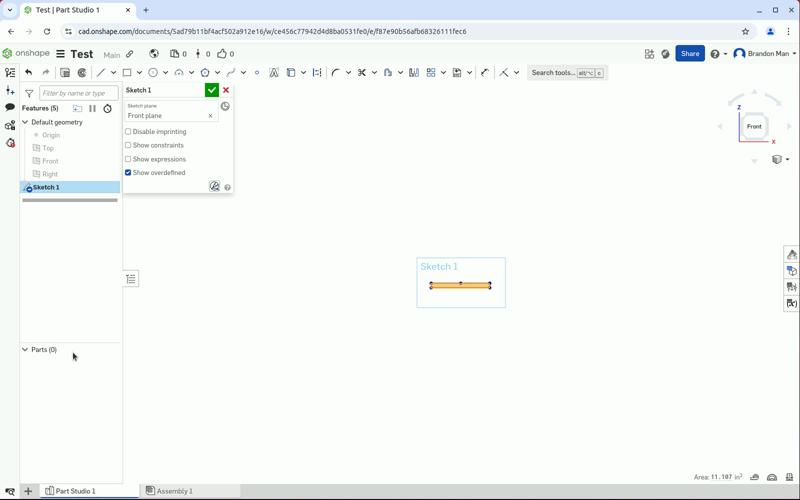
key(shift+e)
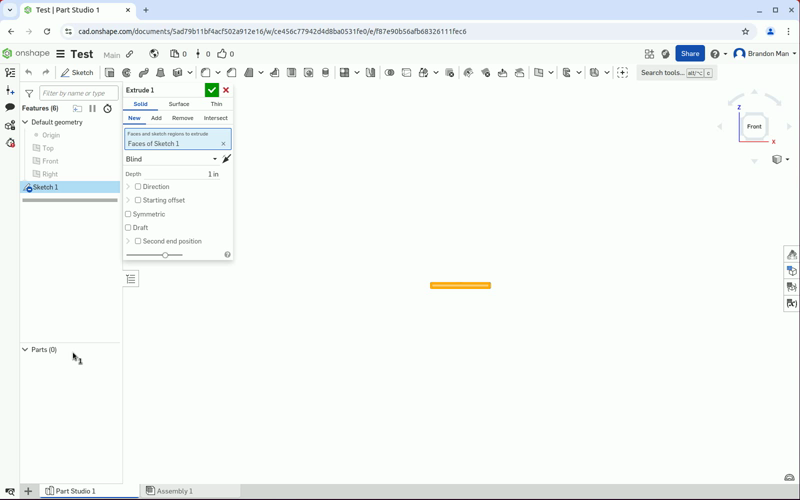
mouse_move(143, 106)
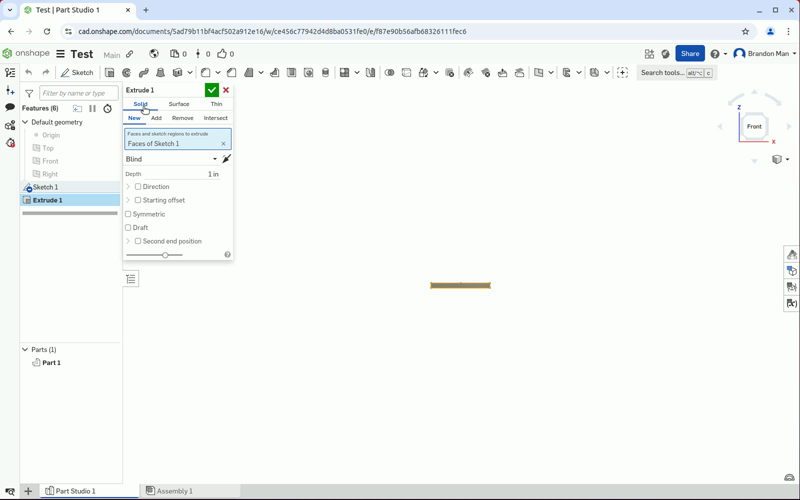
click(143, 106)
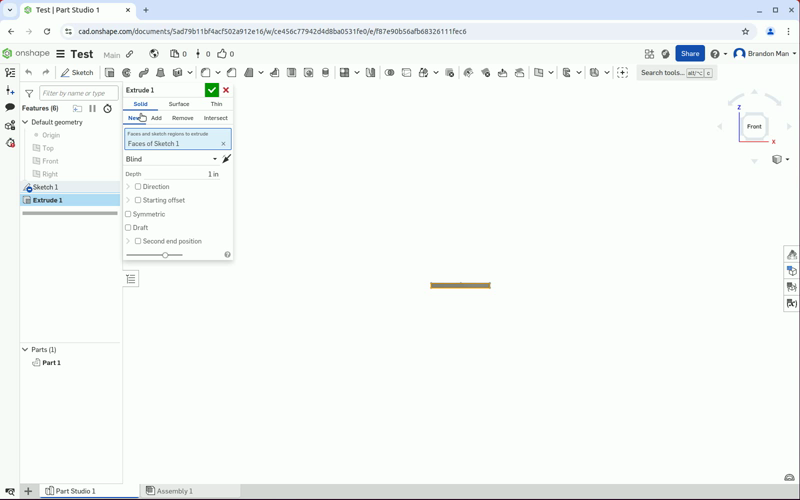
mouse_move(137, 120)
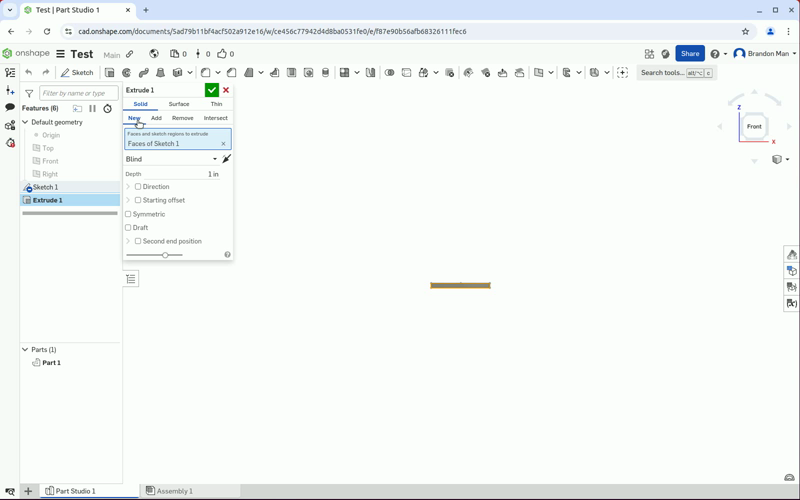
click(137, 120)
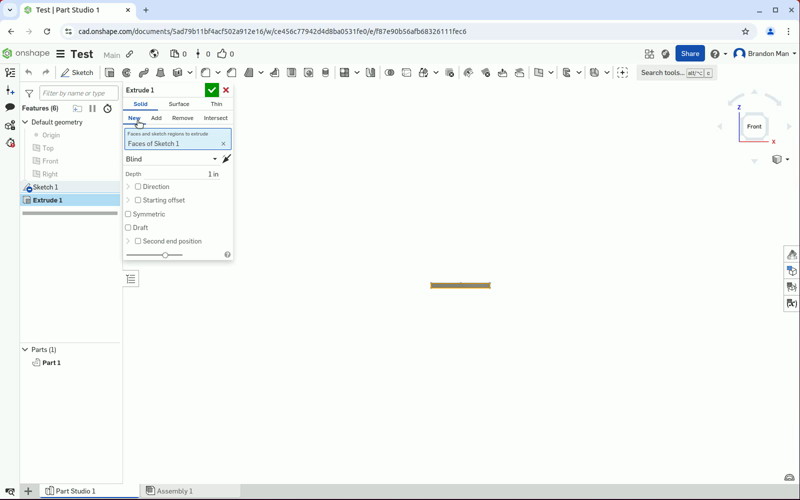
key(tab, 4)
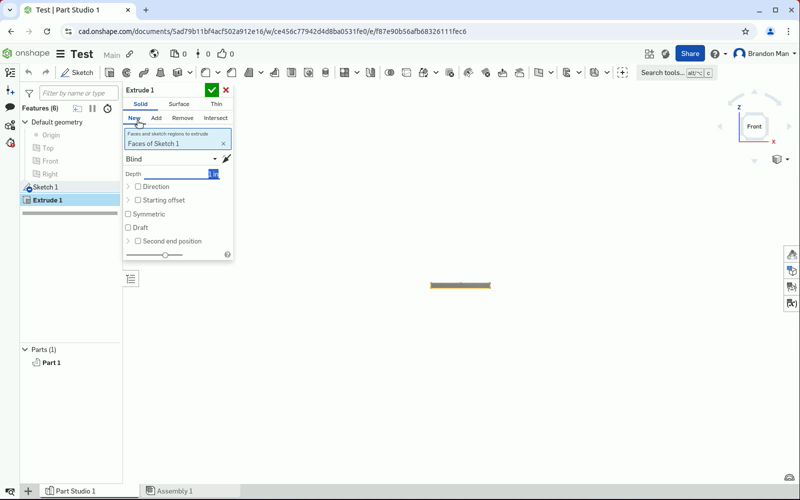
text(23.108)
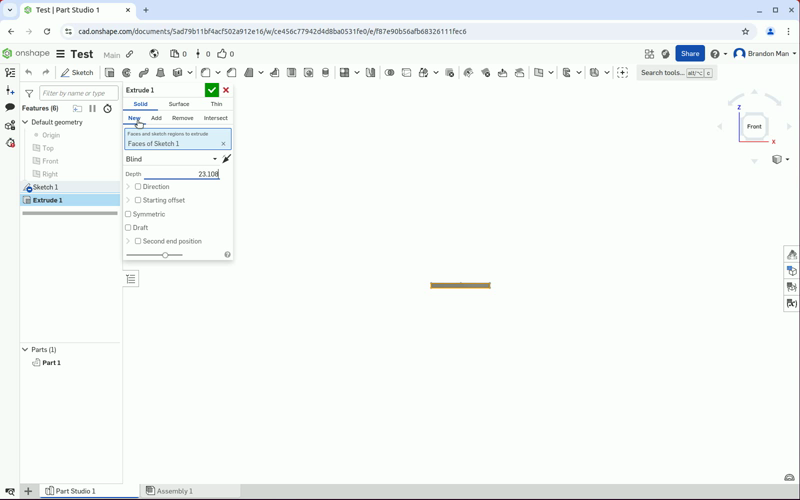
key(enter)
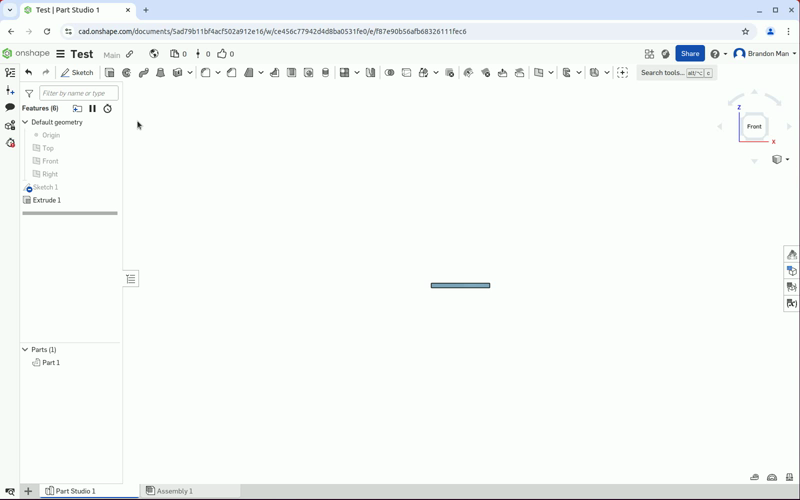
key(shift+h)
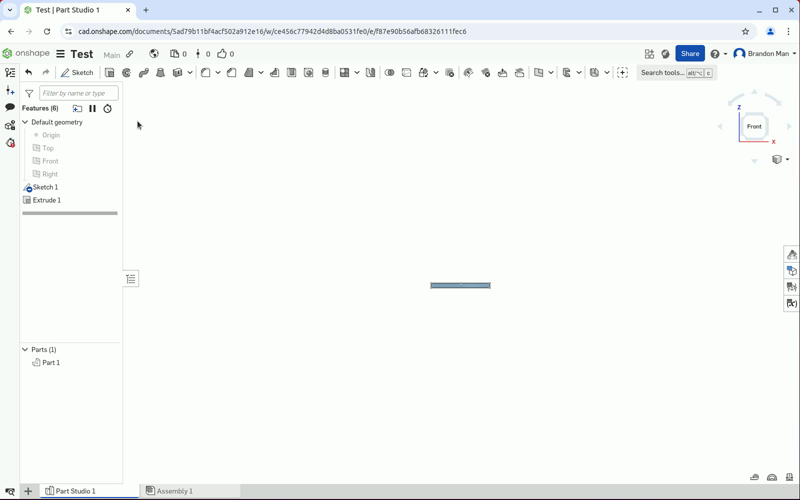
key(shift+h)
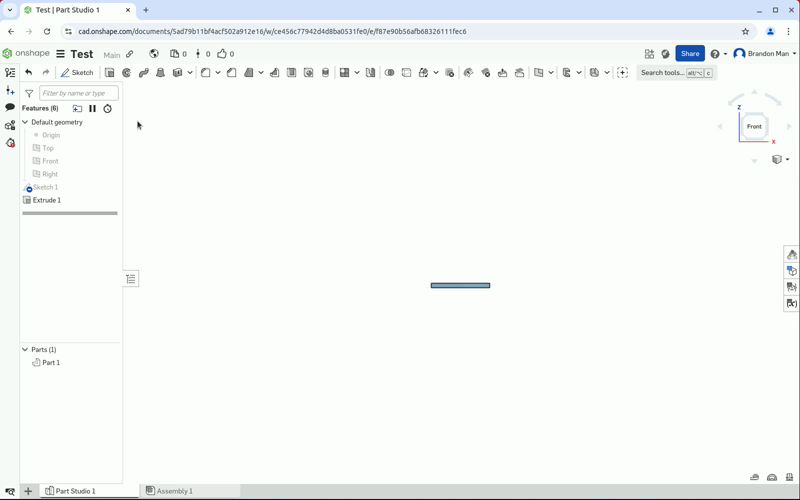
mouse_move(73, 189)
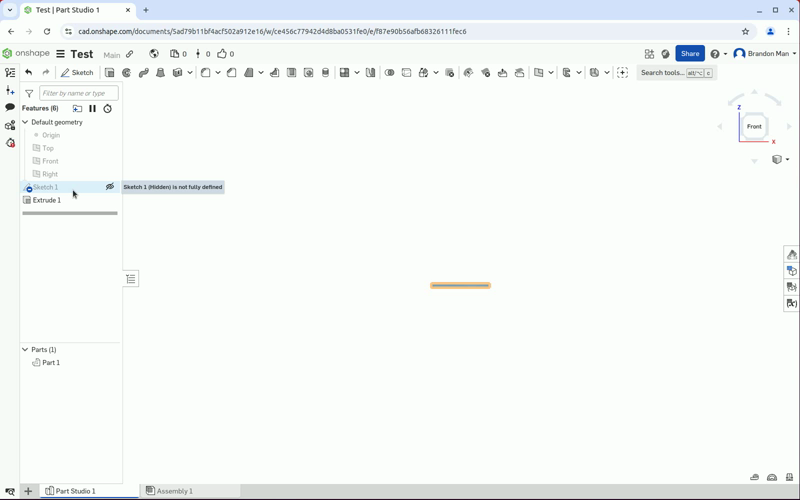
click(73, 189)
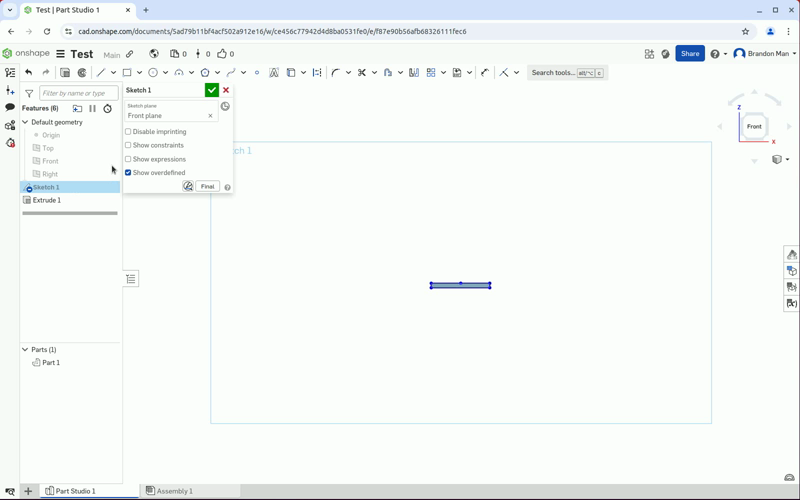
mouse_move(229, 92)
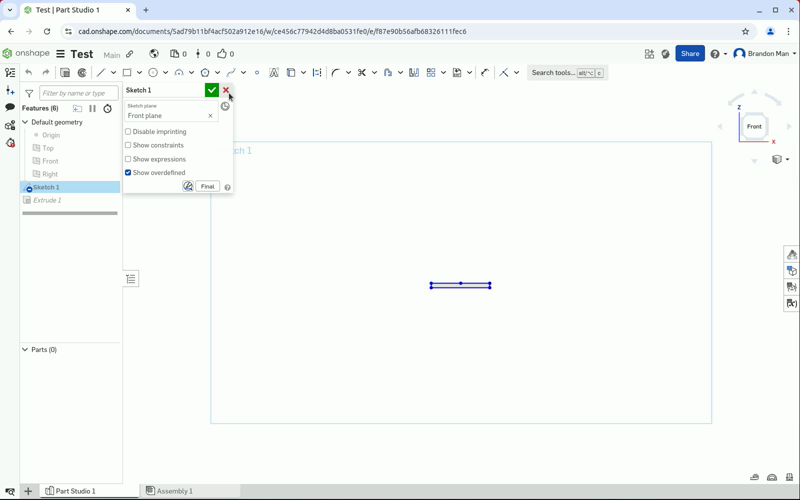
click(229, 92)
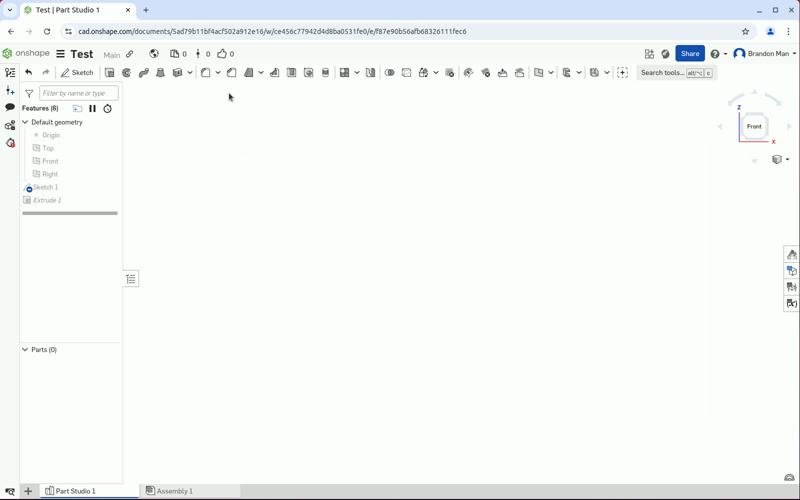
mouse_move(73, 352)
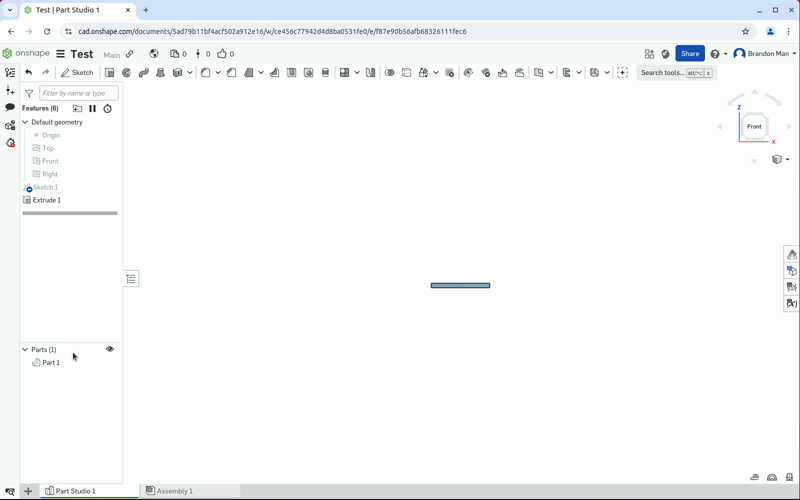
key(y)
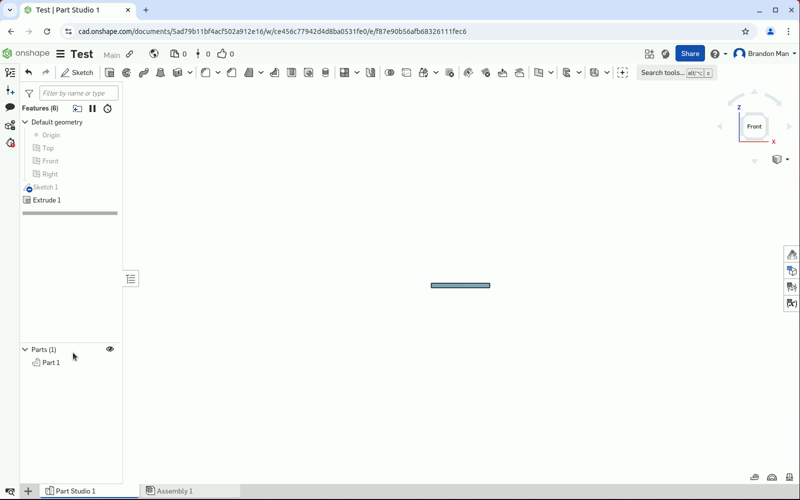
key(shift+p)
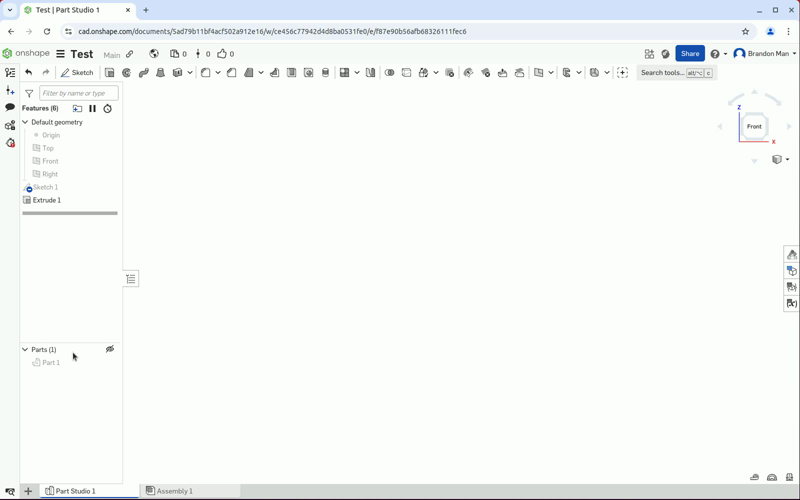
key(space)
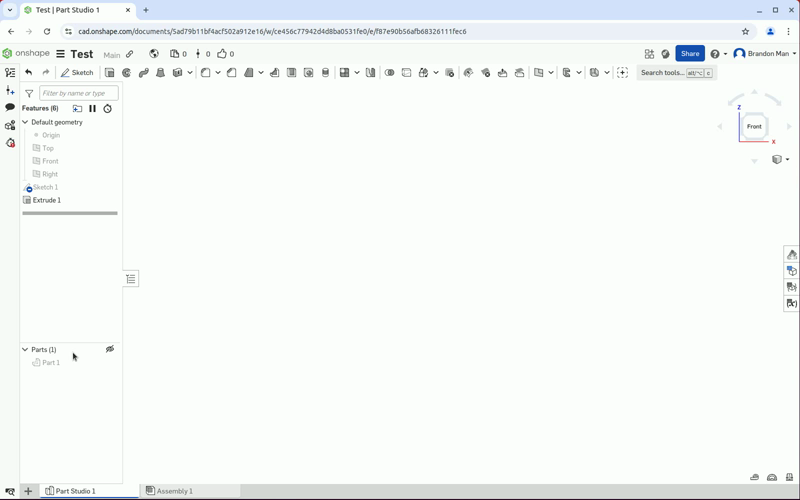
key_down(shift)
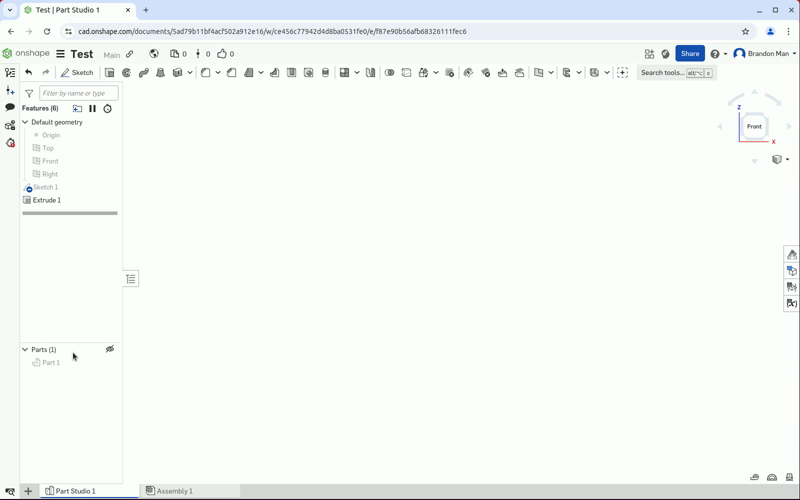
key(down)
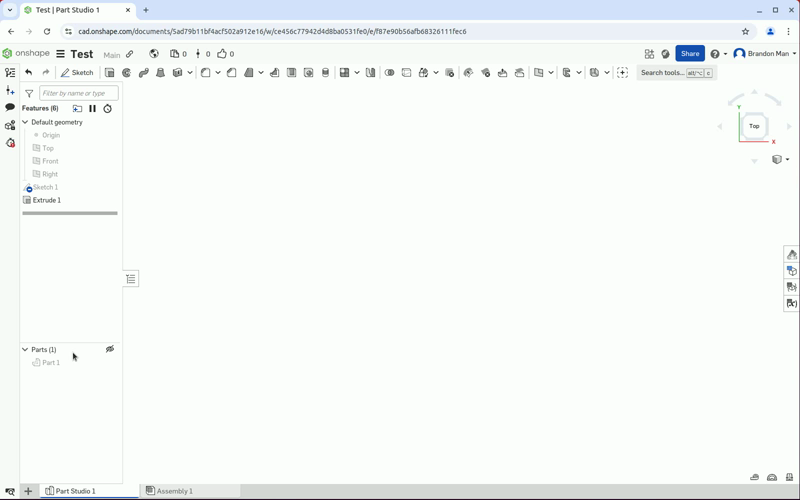
key_up(shift)
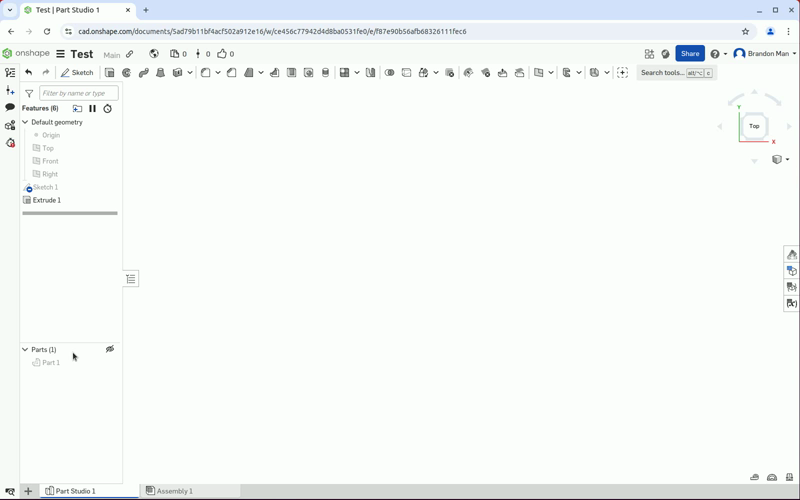
mouse_move(73, 352)
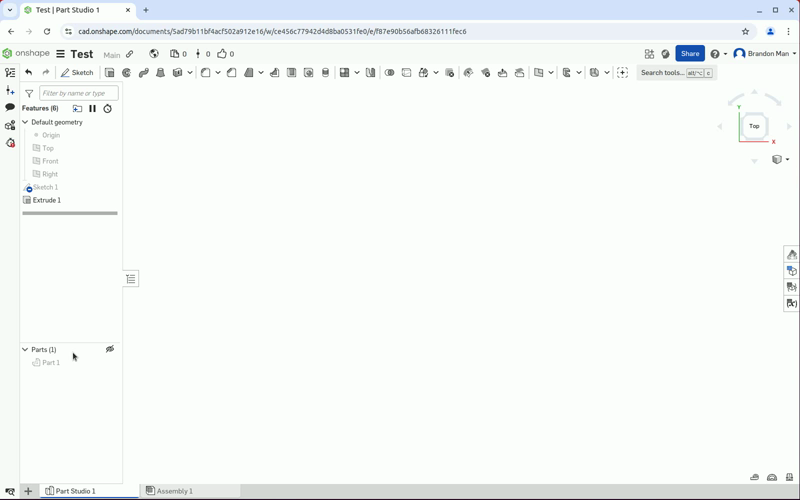
key(shift+y)
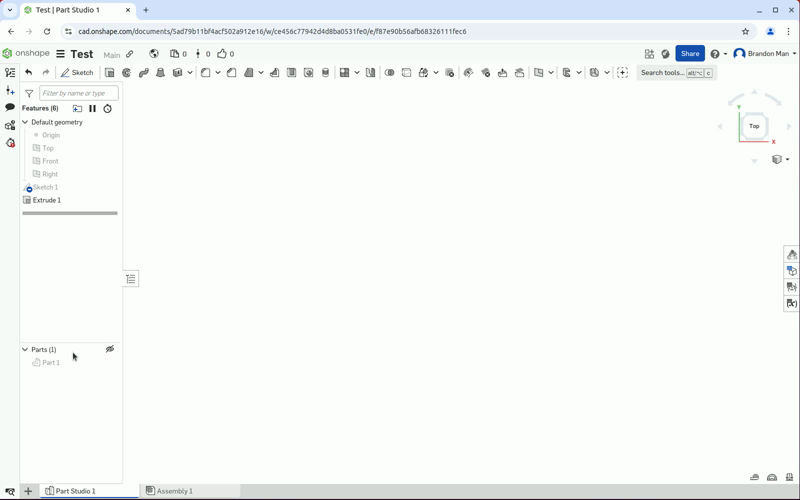
key(shift+s)
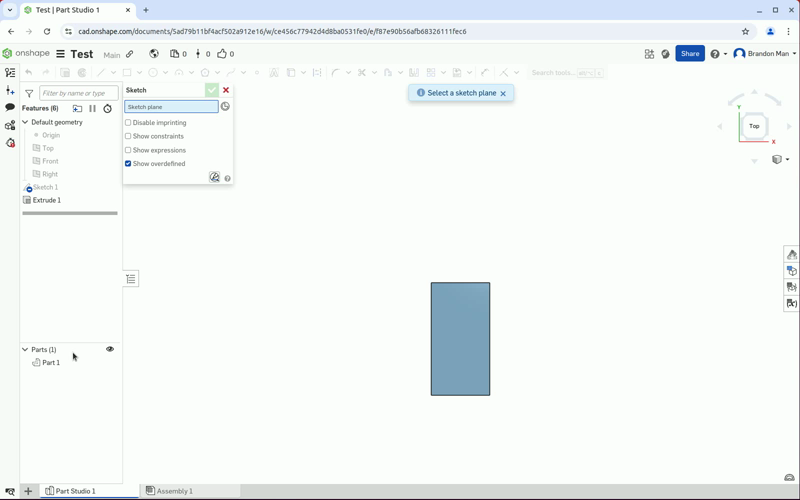
mouse_move(73, 150)
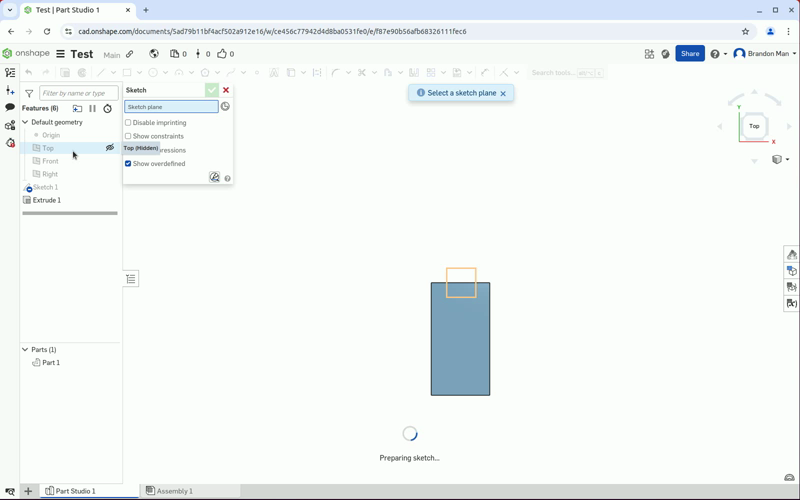
click(73, 150)
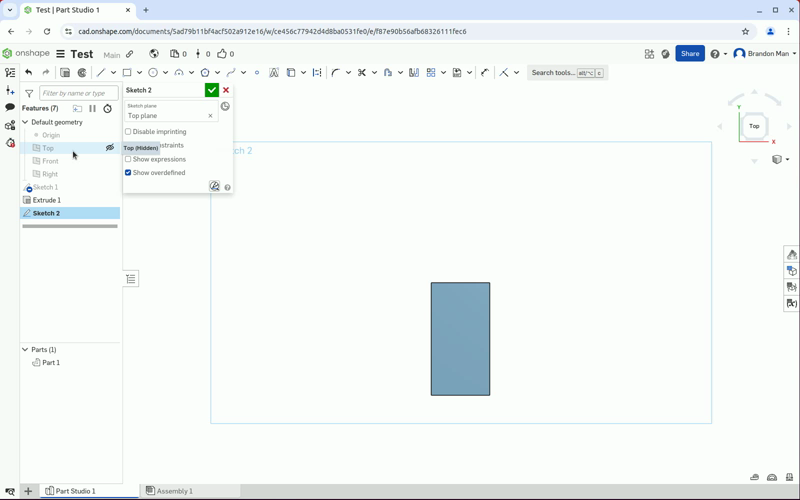
mouse_move(73, 352)
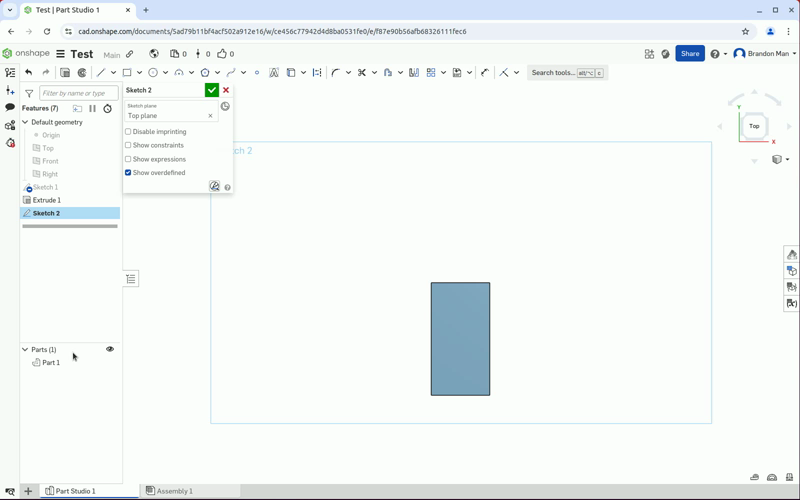
key(y)
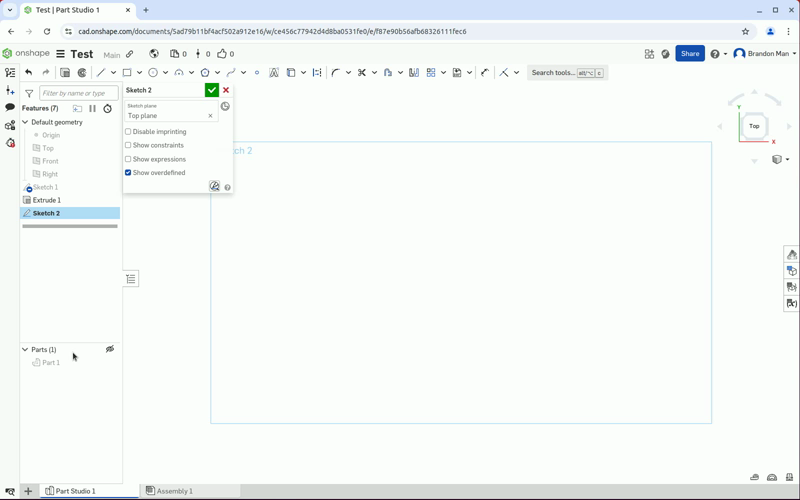
key(l)
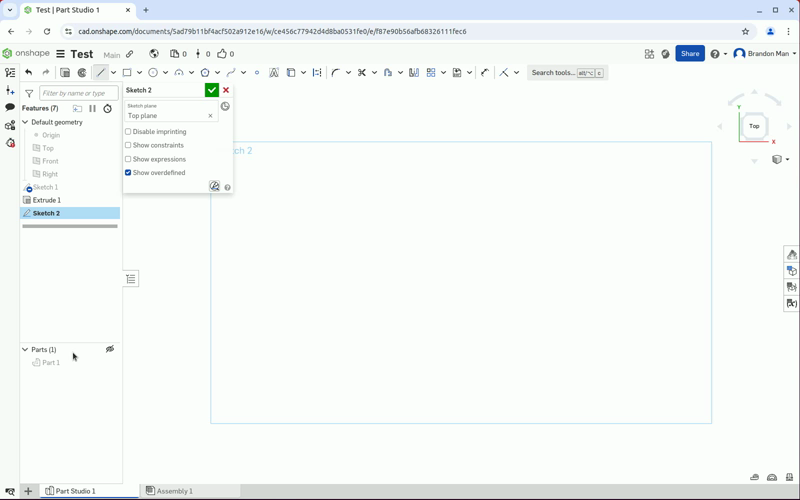
key_down(shift)
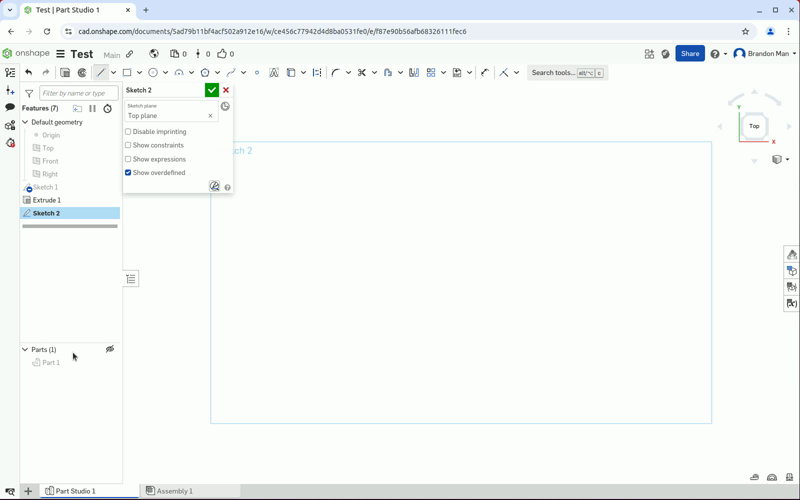
mouse_move(481, 282)
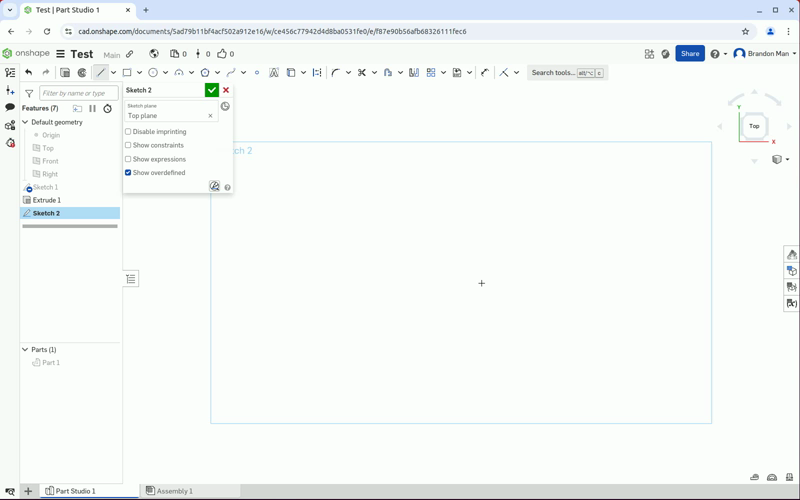
click(481, 282)
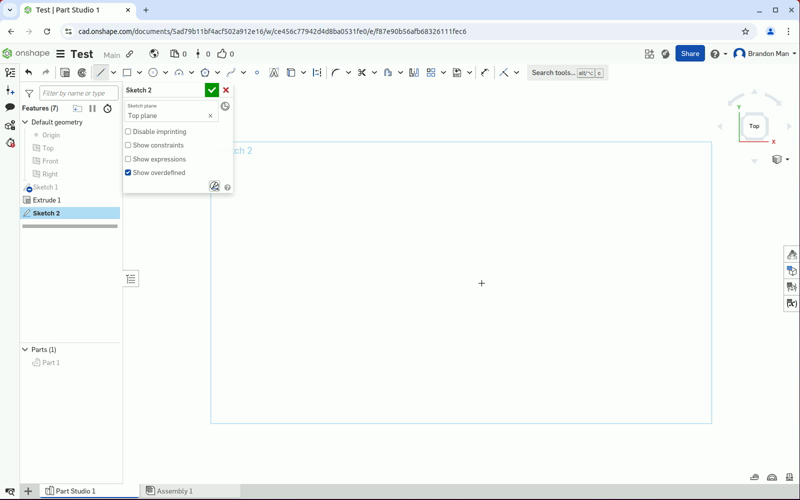
key_up(shift)
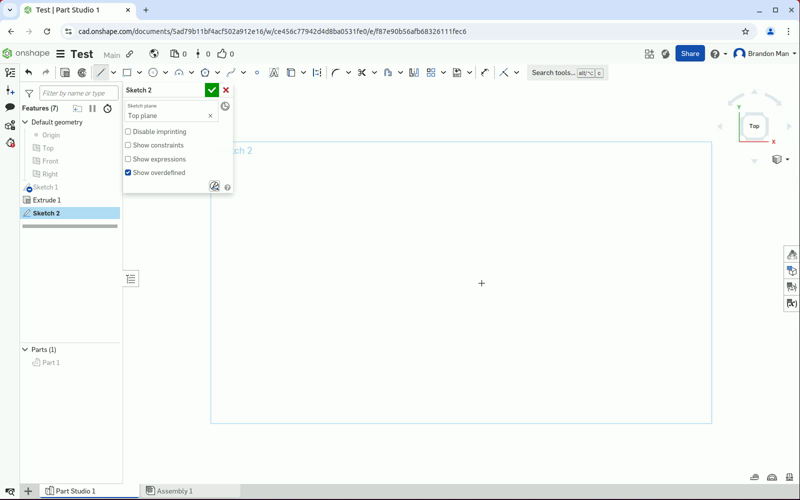
key_down(shift)
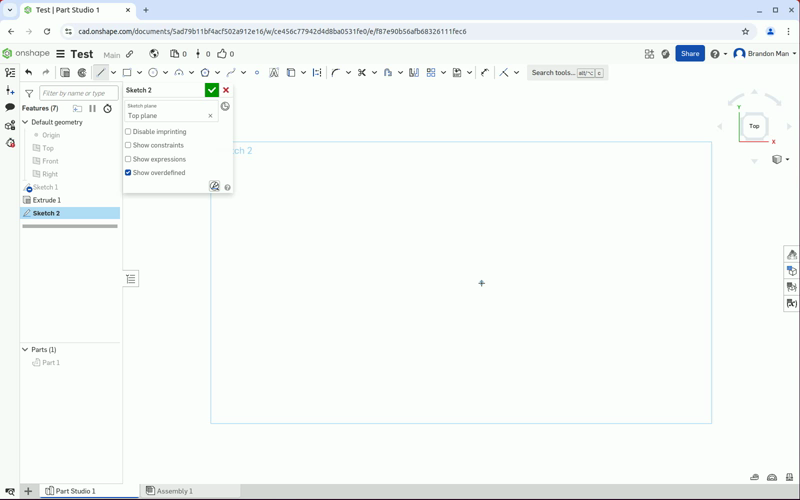
mouse_move(511, 282)
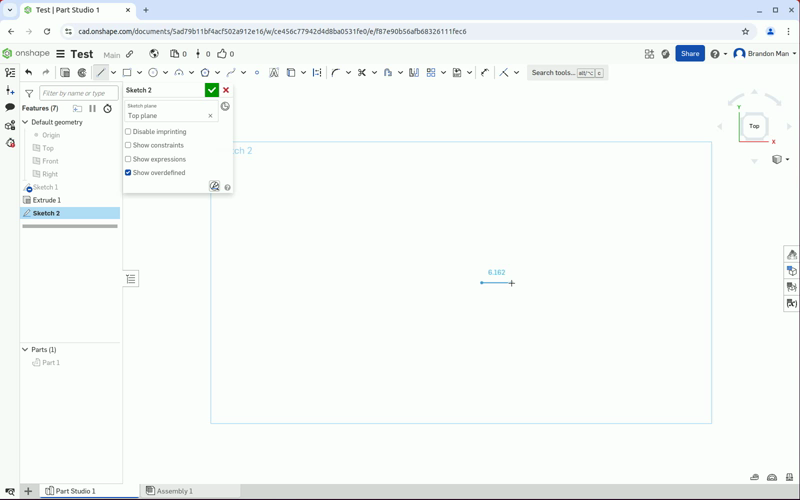
mouse_move(490, 291)
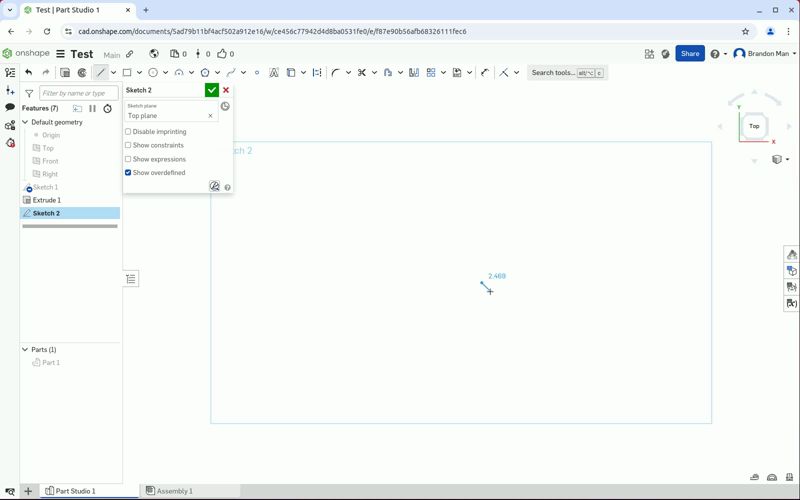
click(490, 291)
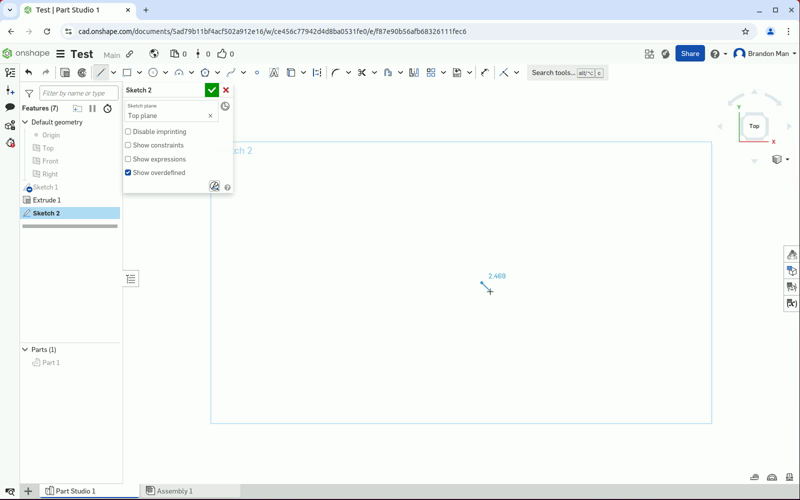
key_up(shift)
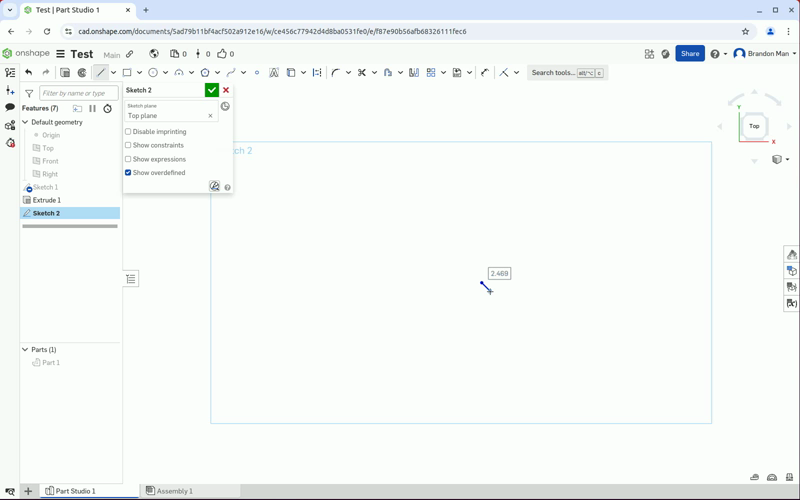
key_down(shift)
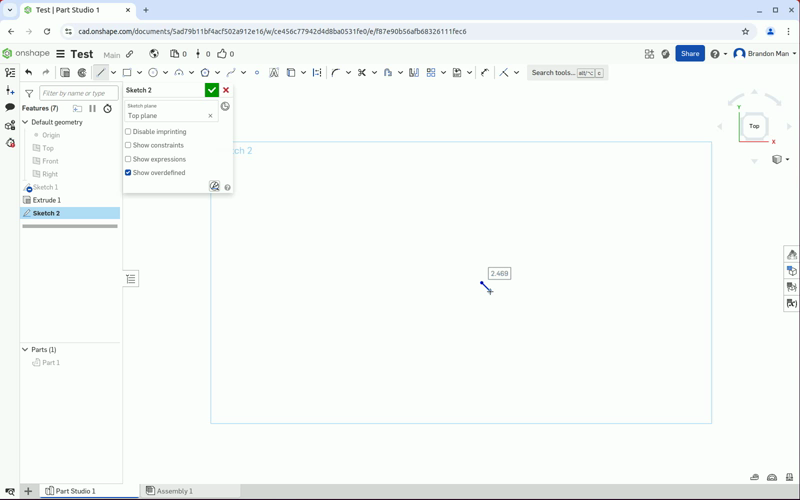
mouse_move(520, 291)
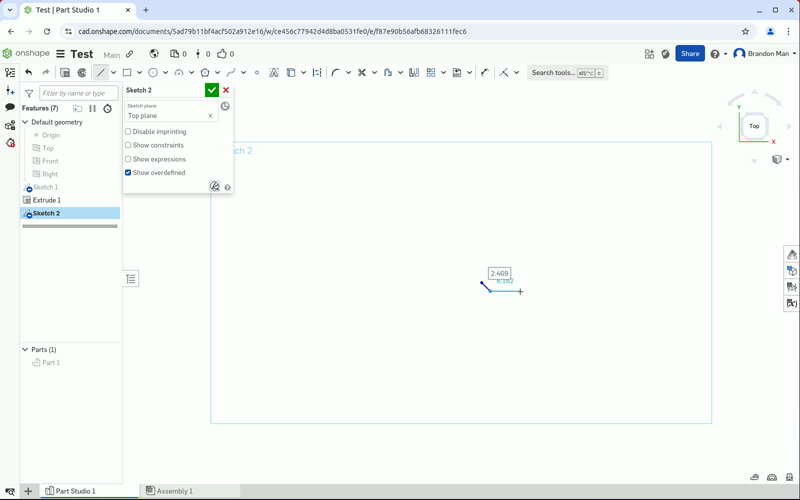
mouse_move(490, 282)
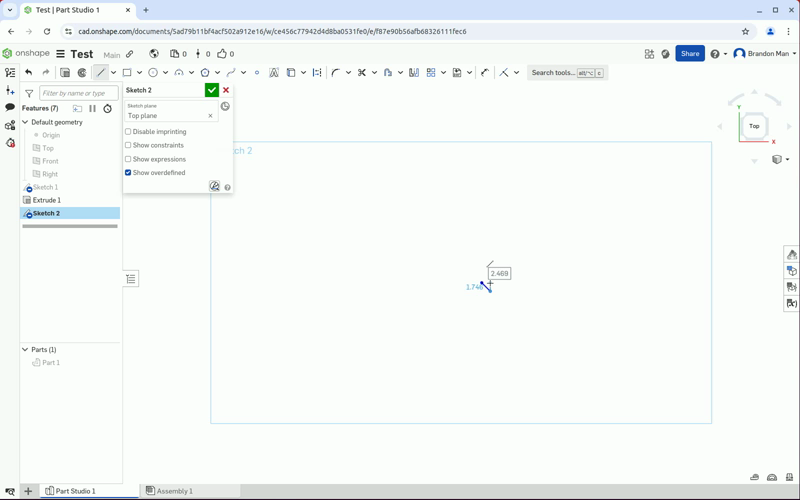
click(490, 282)
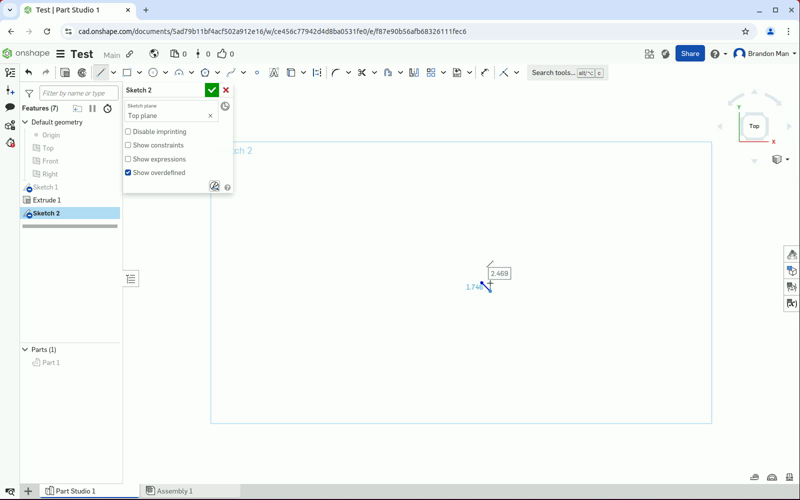
key_up(shift)
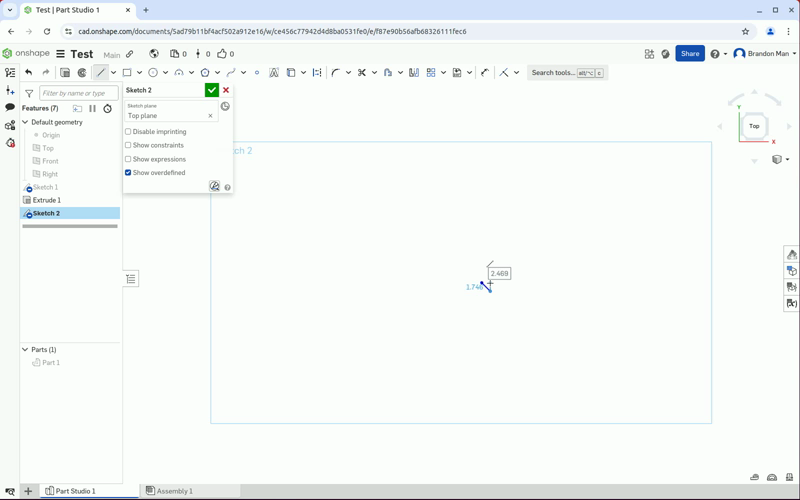
mouse_move(520, 282)
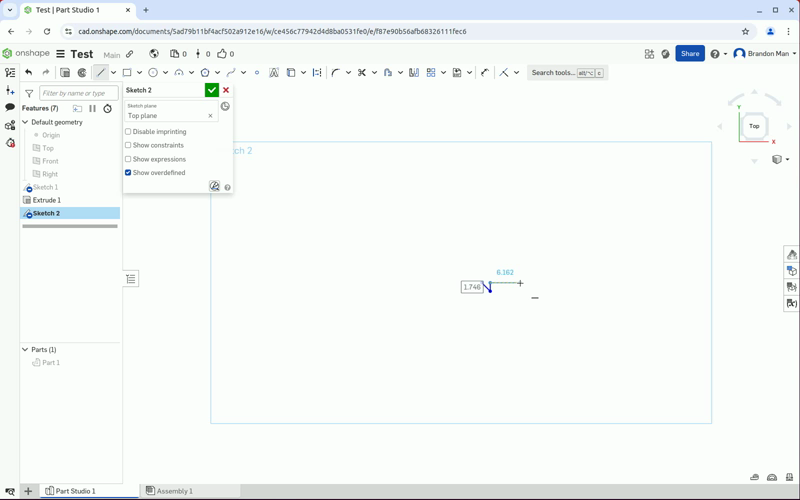
key_down(shift)
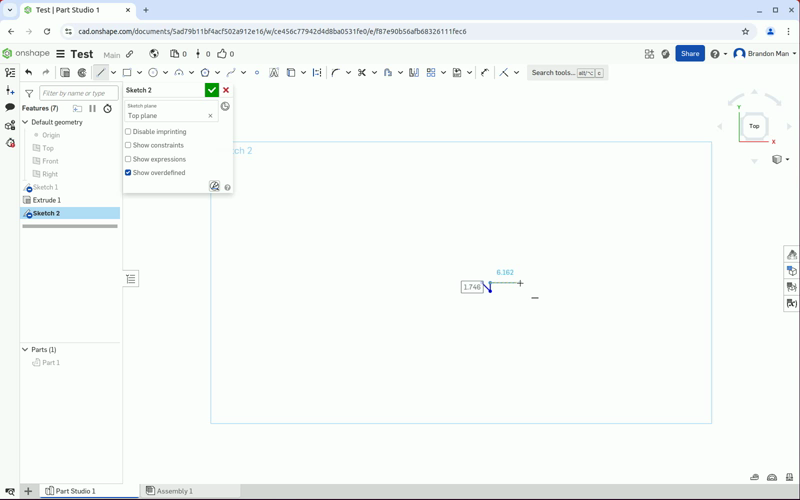
mouse_move(481, 282)
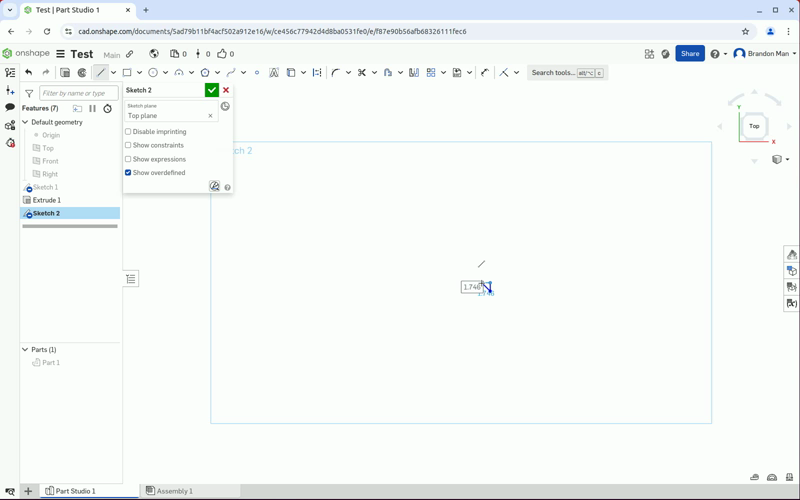
key_up(shift)
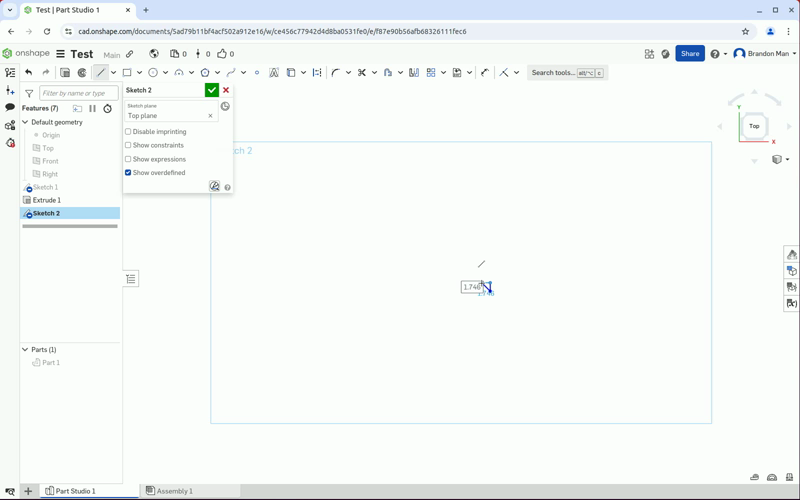
click(481, 282)
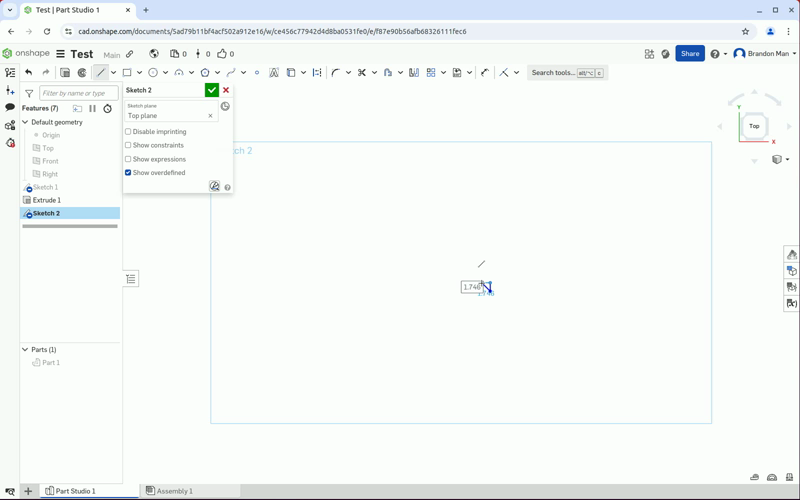
key(esc)
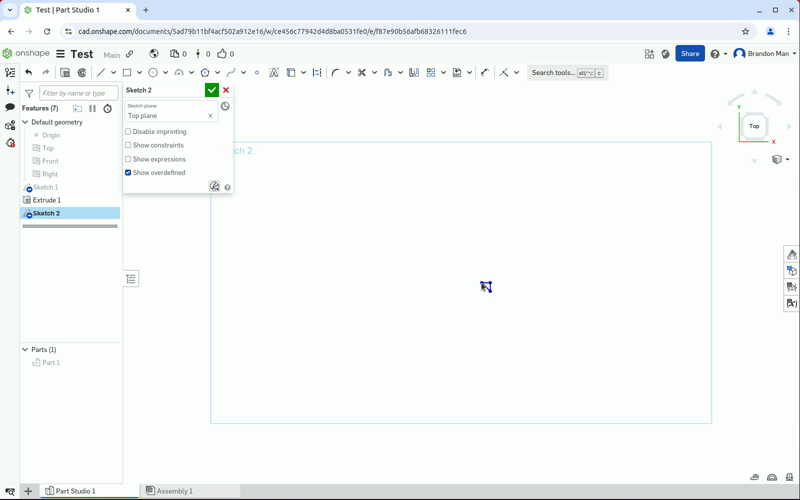
mouse_move(489, 287)
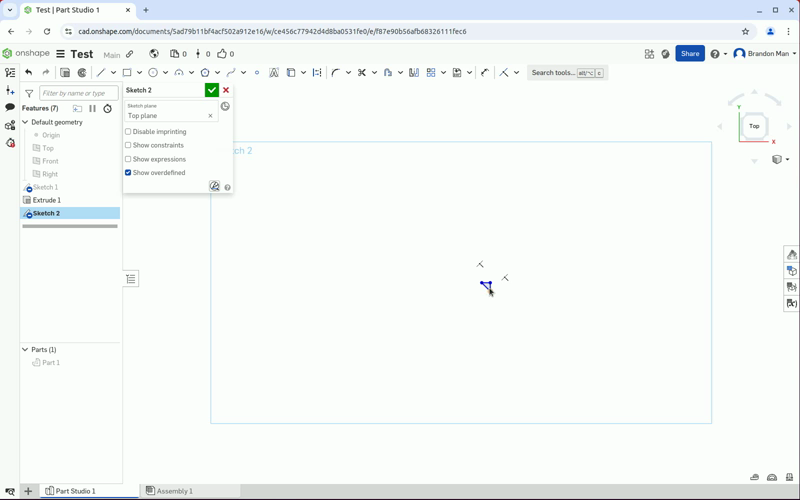
scroll(6)
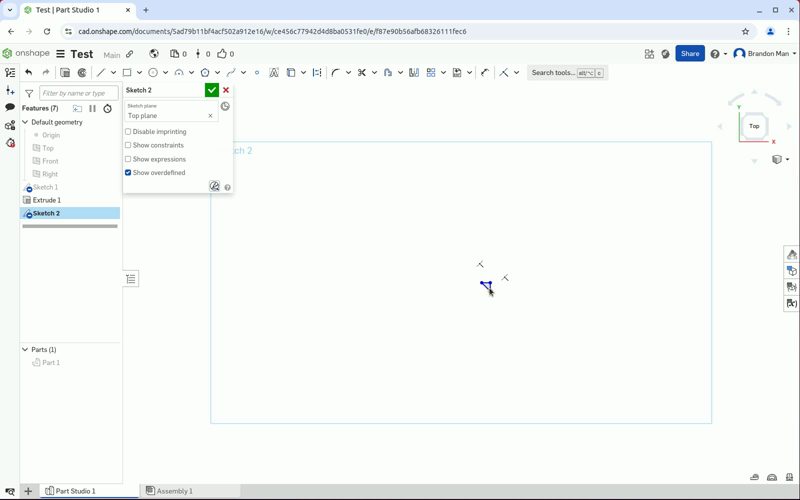
scroll(6)
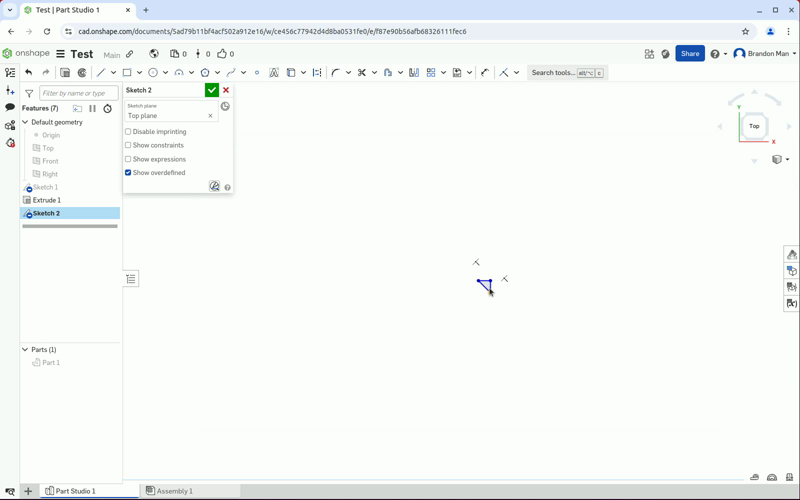
scroll(6)
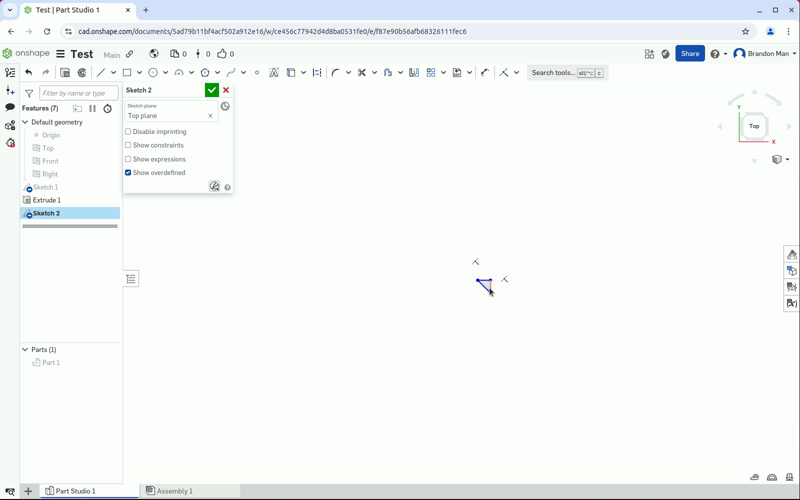
scroll(6)
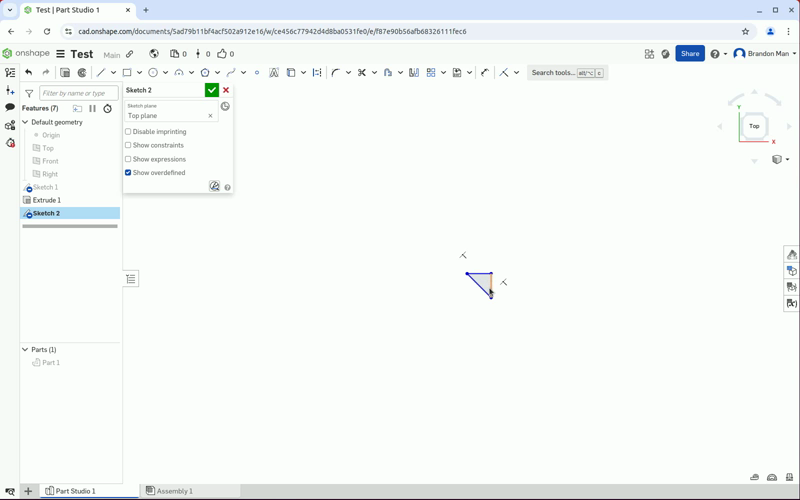
scroll(6)
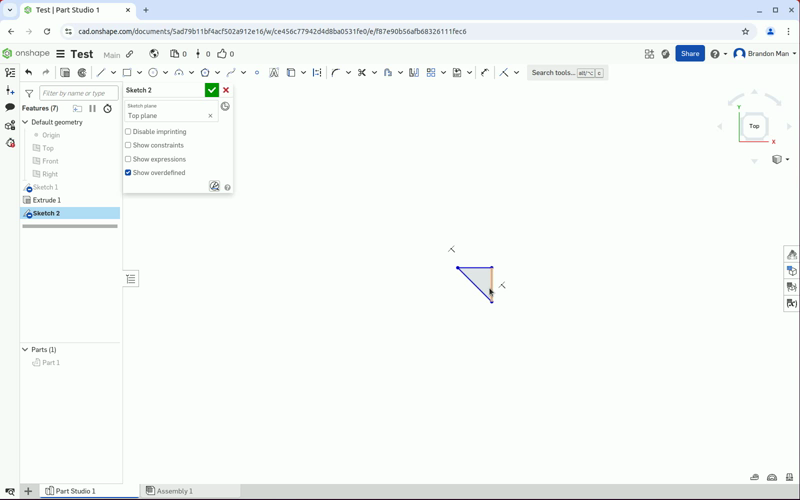
scroll(6)
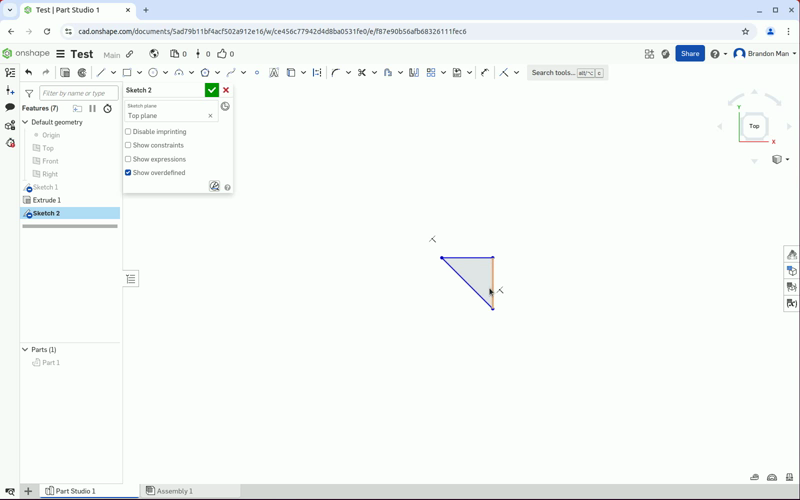
scroll(6)
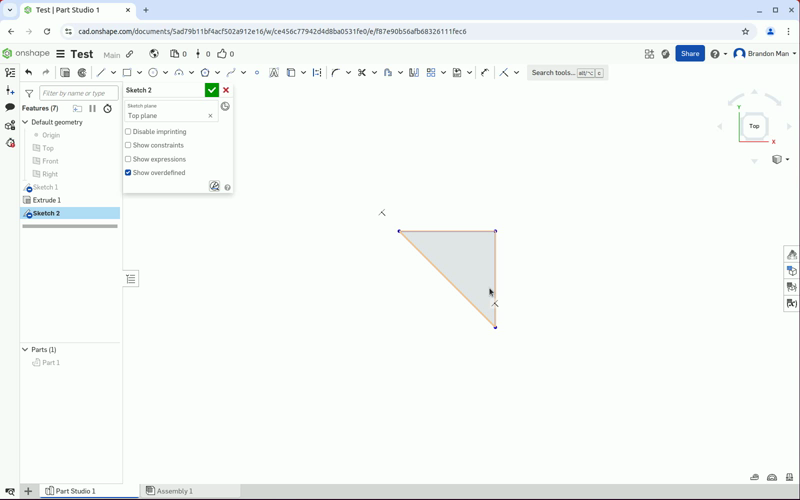
click(489, 287)
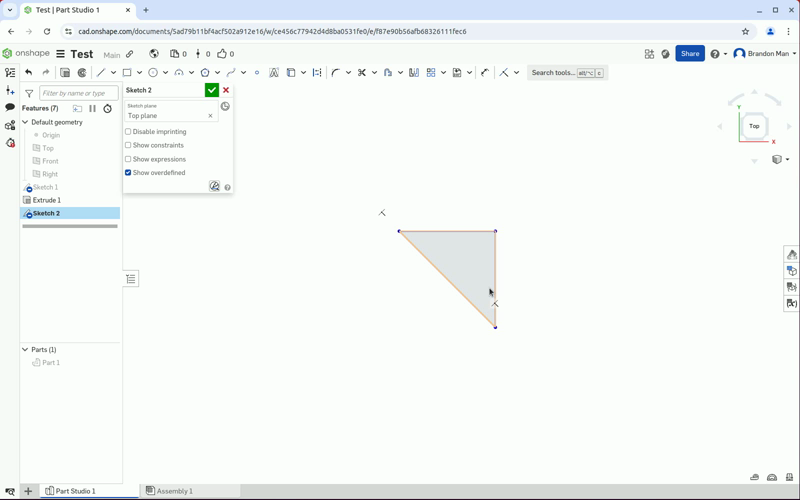
scroll(-6)
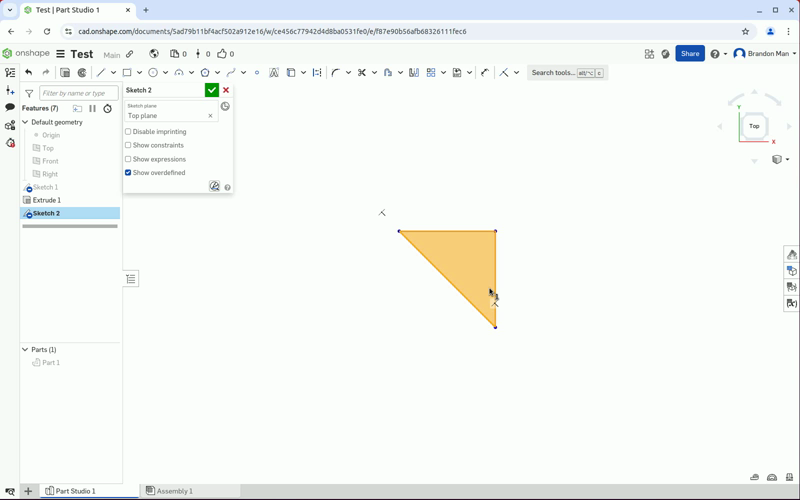
scroll(-6)
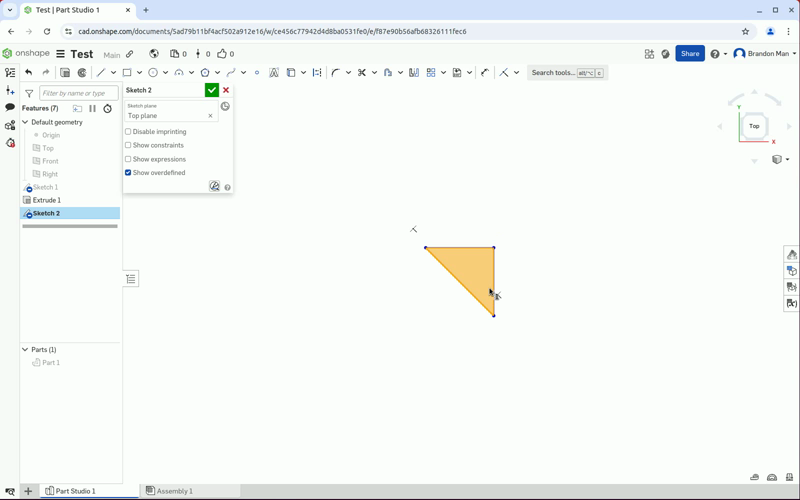
scroll(-6)
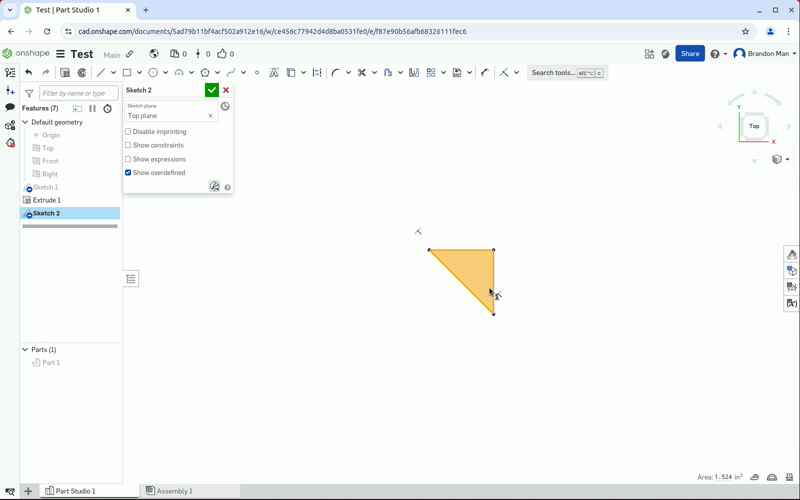
scroll(-6)
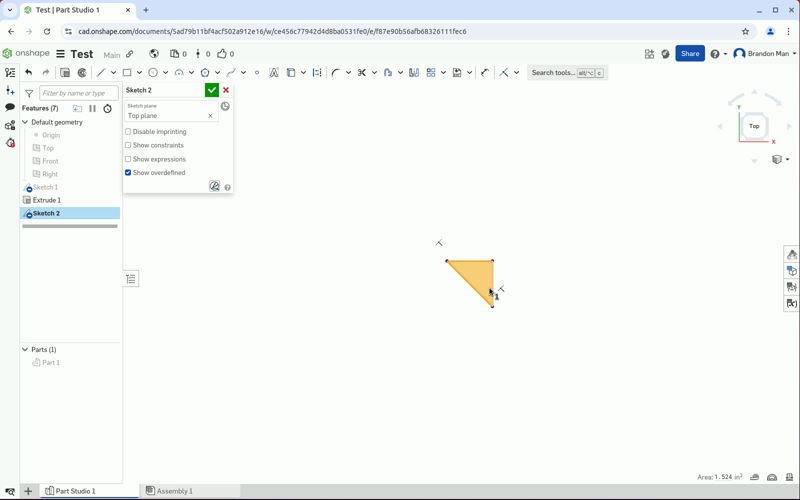
scroll(-6)
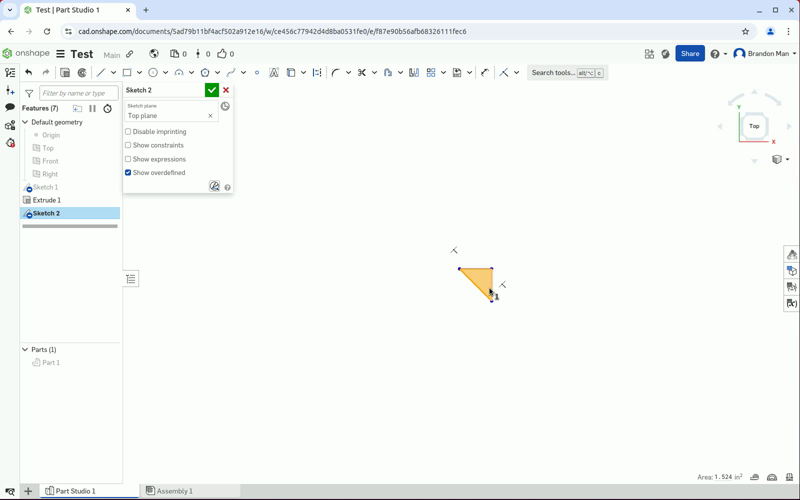
scroll(-6)
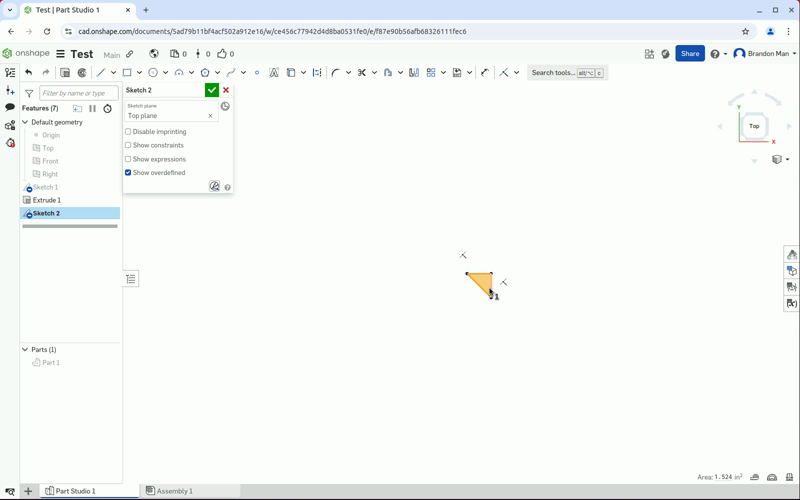
scroll(-6)
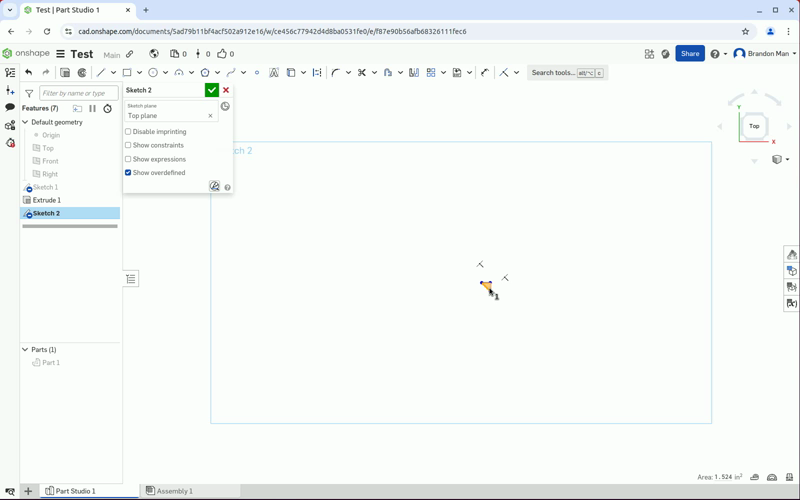
mouse_move(73, 352)
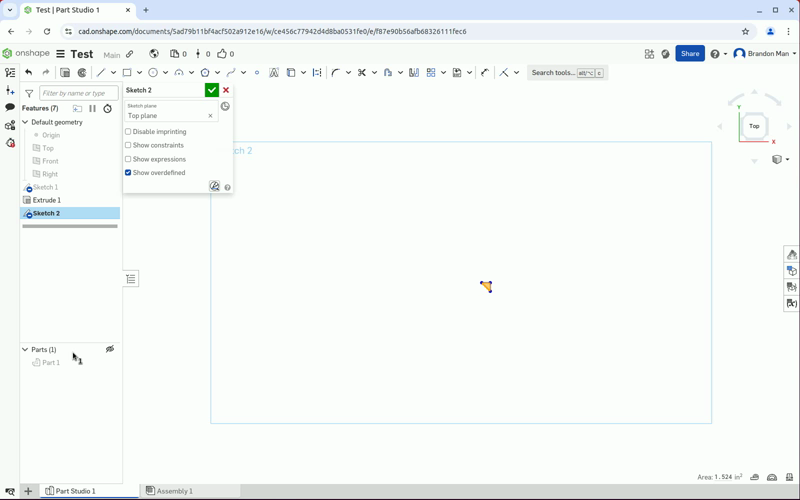
key(shift+y)
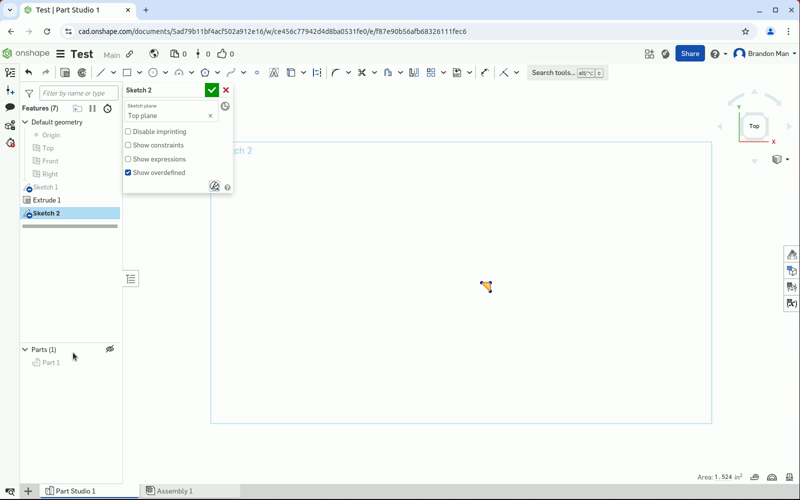
key(shift+e)
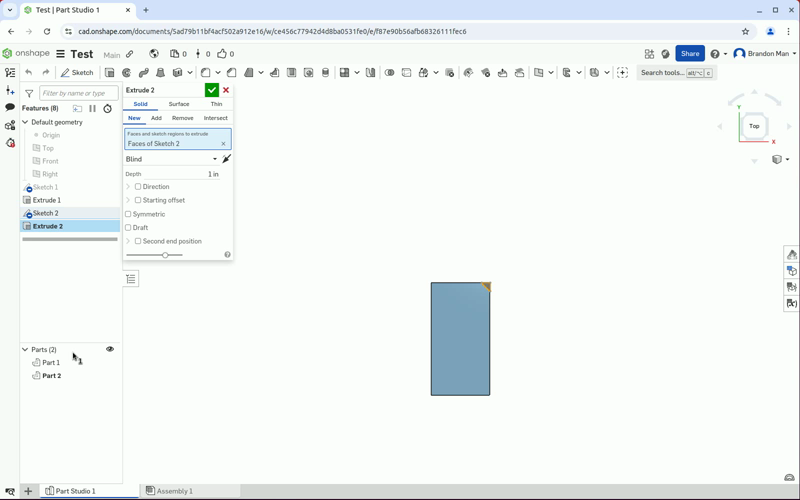
mouse_move(143, 106)
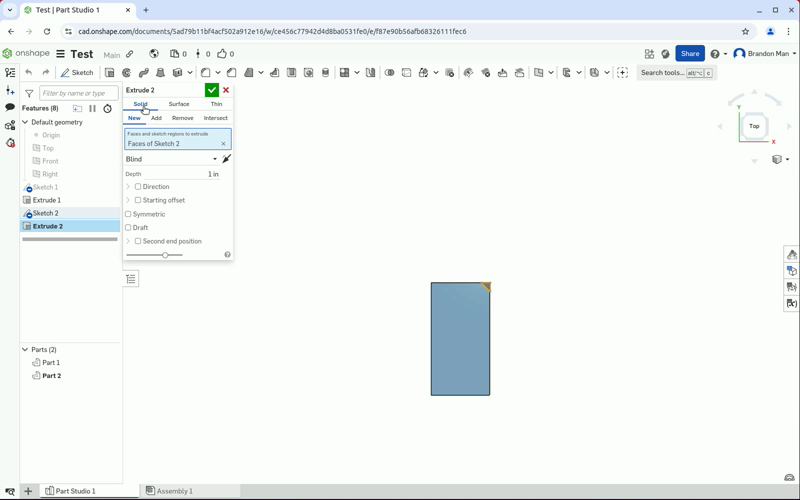
click(143, 106)
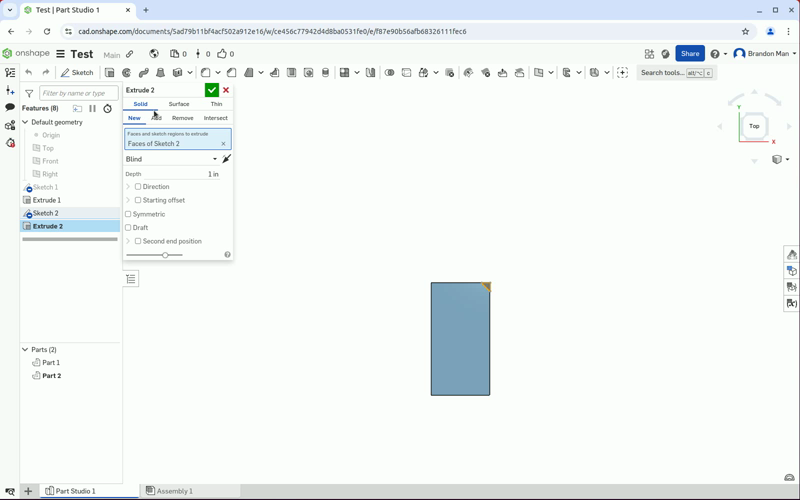
mouse_move(186, 120)
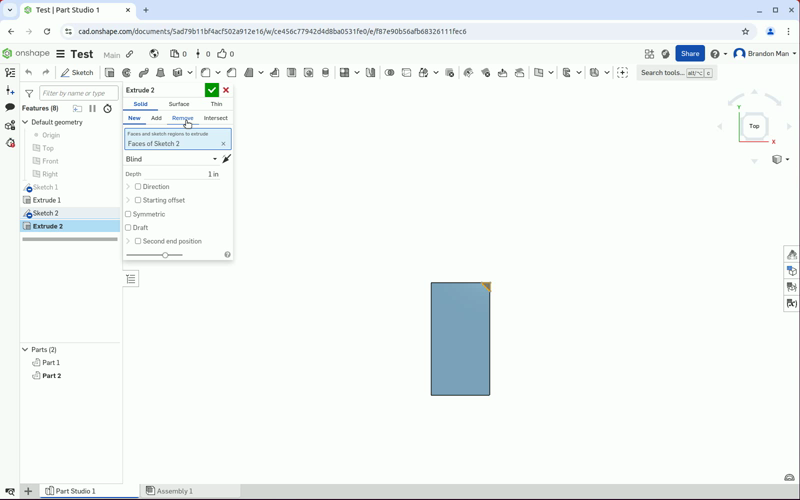
click(186, 120)
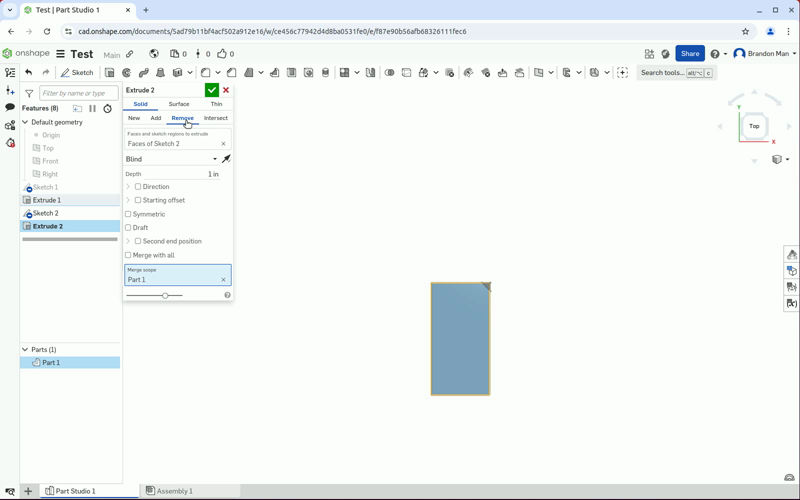
key(tab, 4)
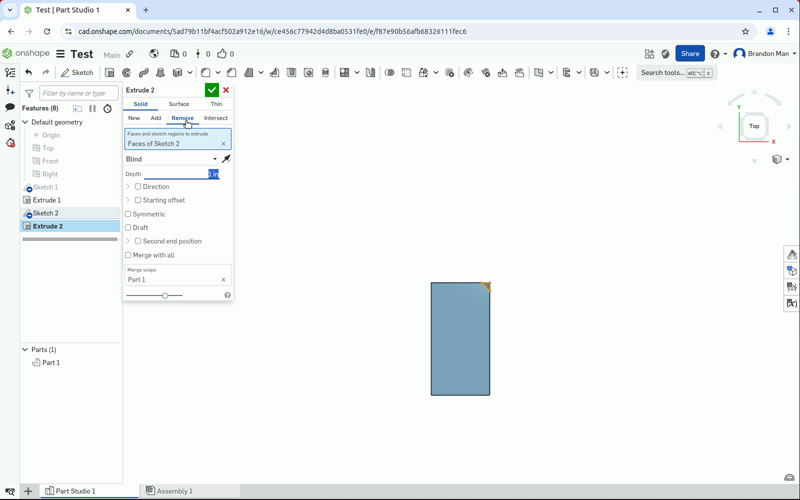
text(2.888)
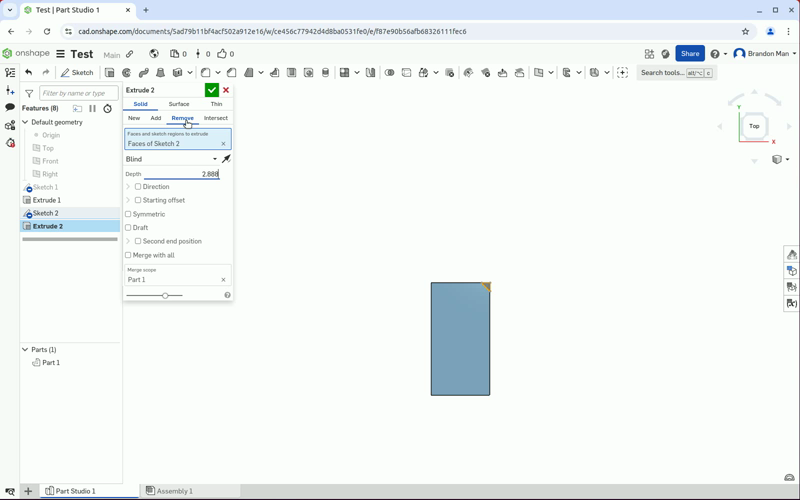
key(tab, 3)
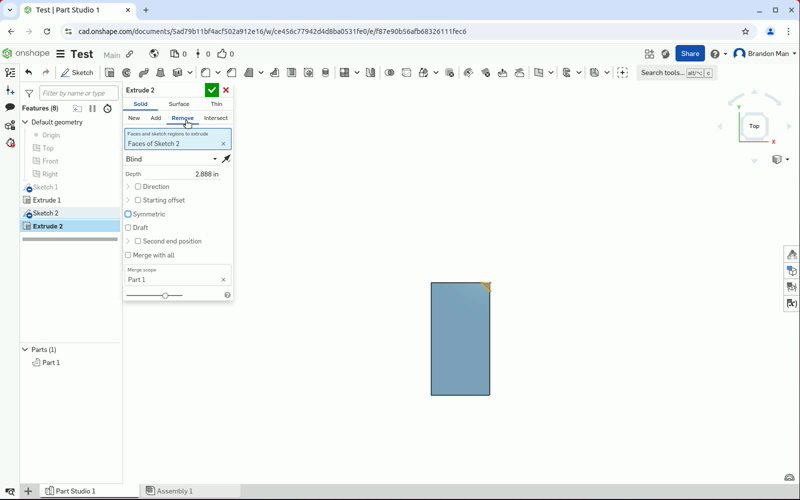
key(space)
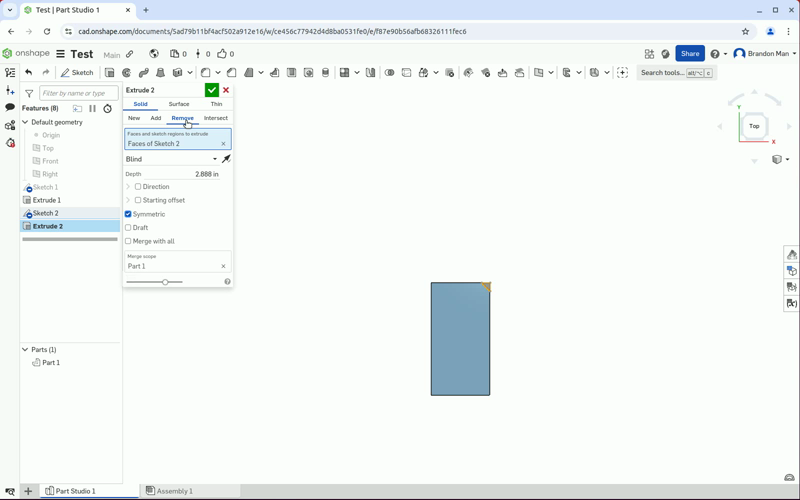
key(tab, 2)
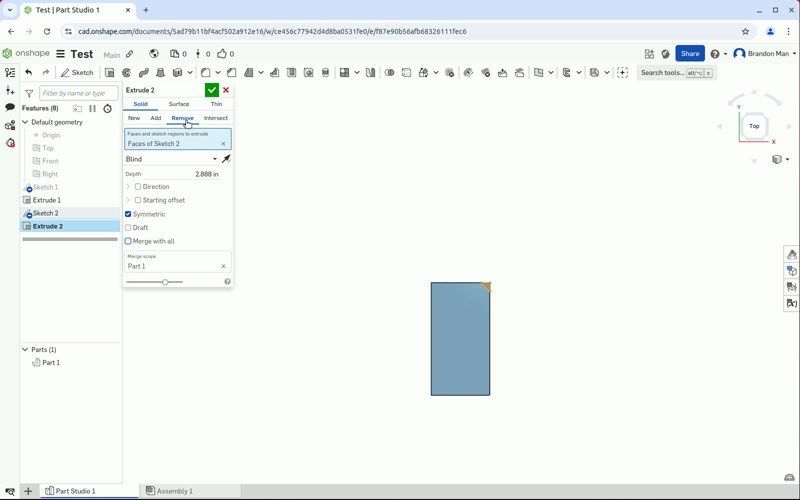
key(space)
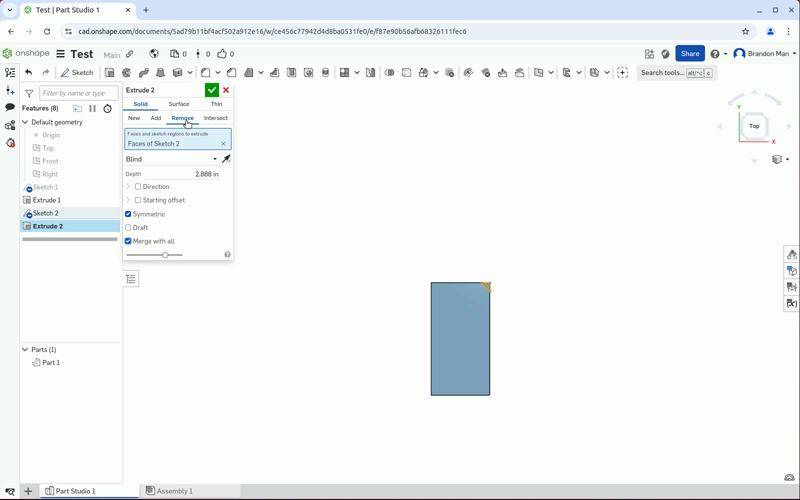
key(enter)
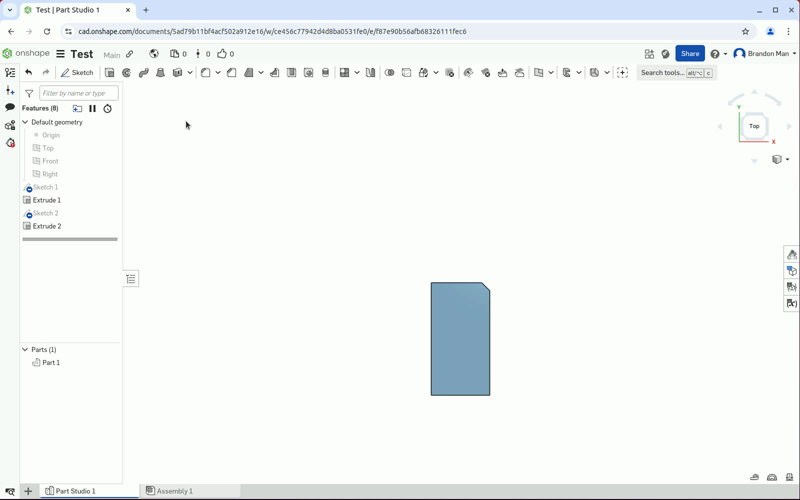
key(shift+h)
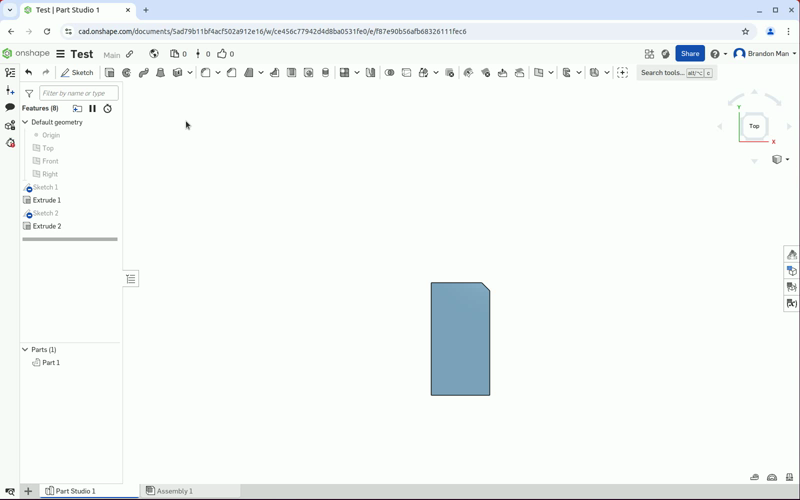
key(shift+h)
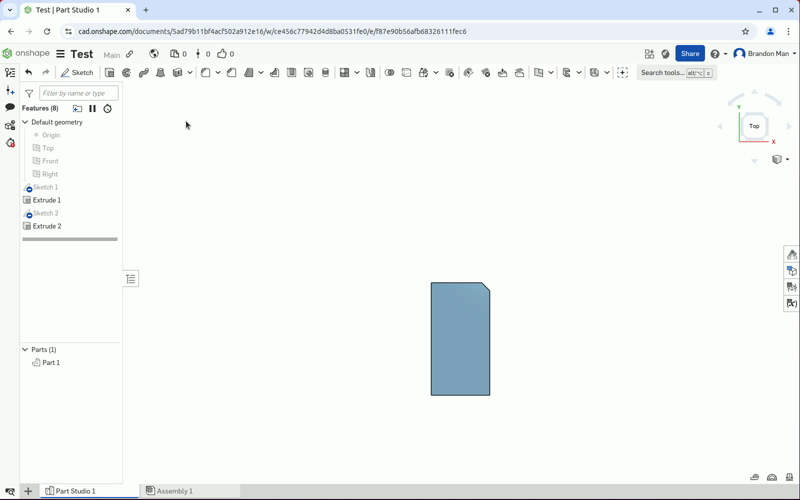
mouse_move(73, 189)
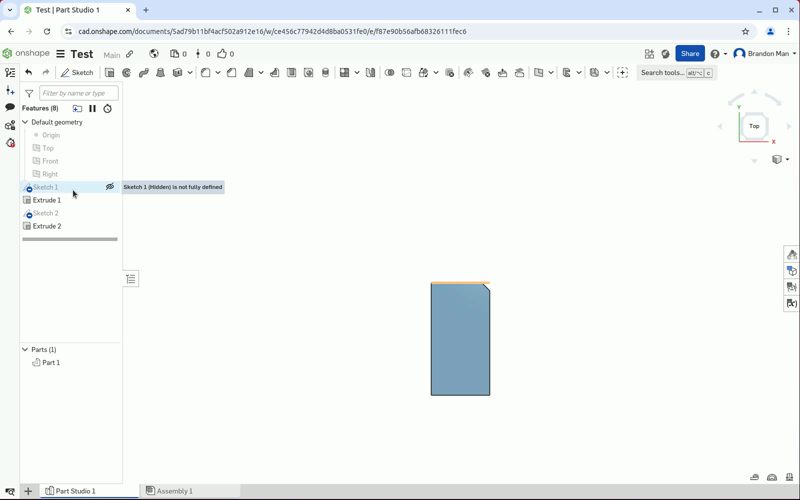
click(73, 189)
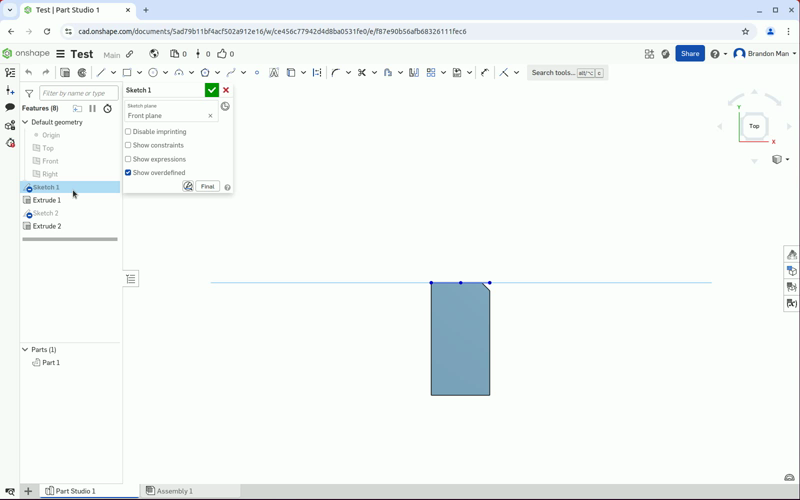
mouse_move(229, 92)
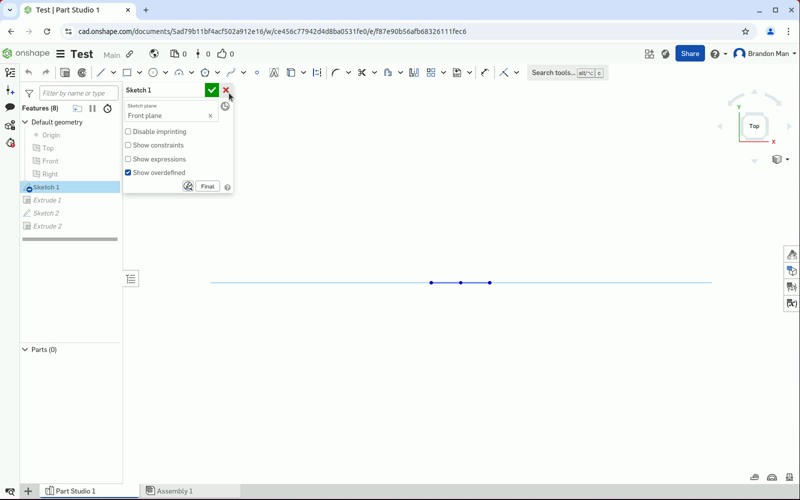
click(229, 92)
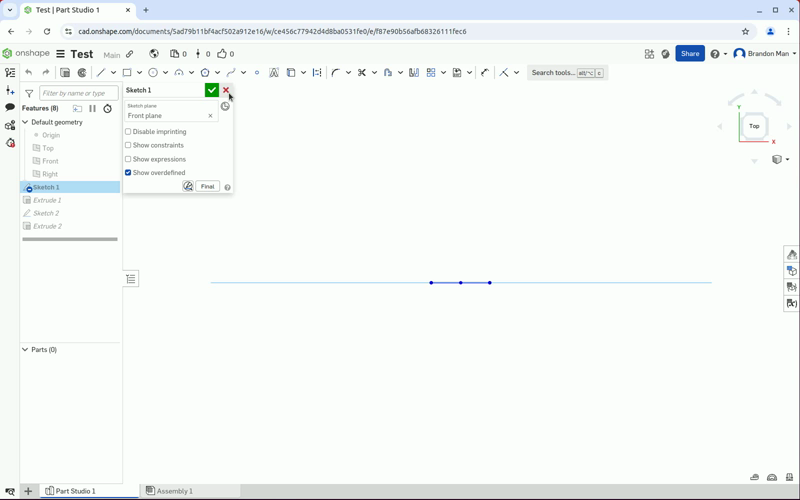
key(shift+s)
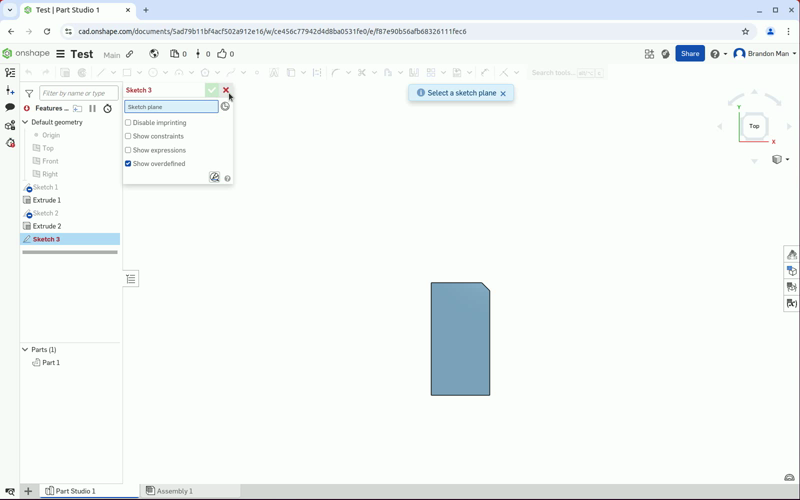
mouse_move(73, 150)
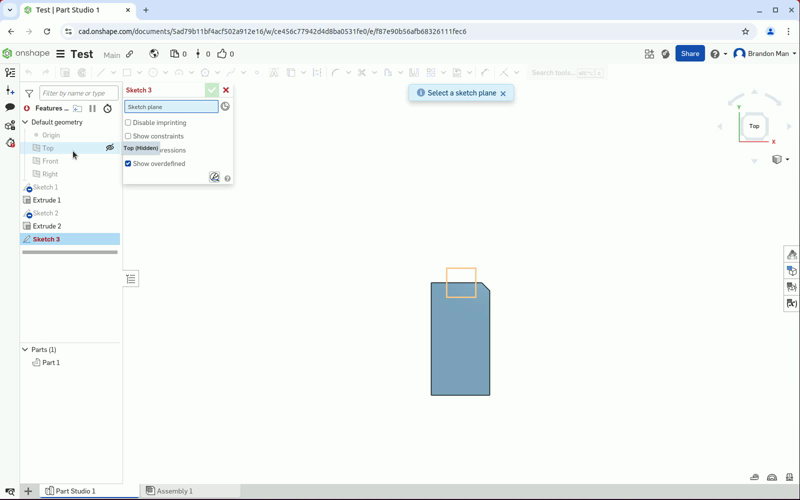
click(73, 150)
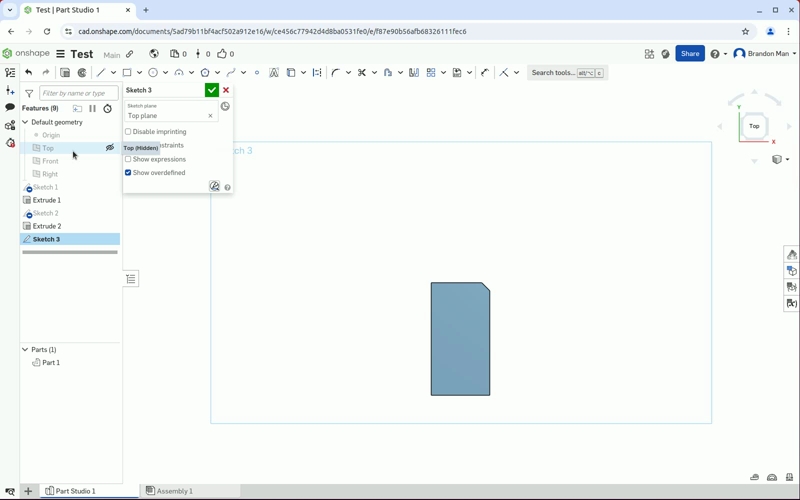
mouse_move(73, 352)
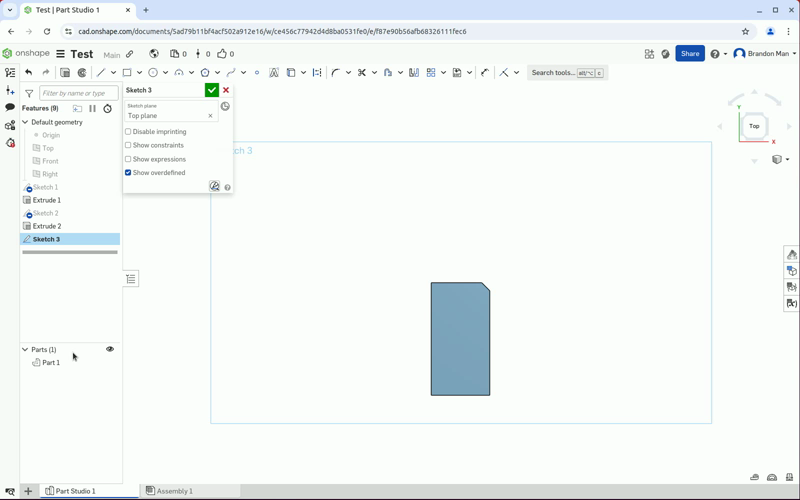
key(y)
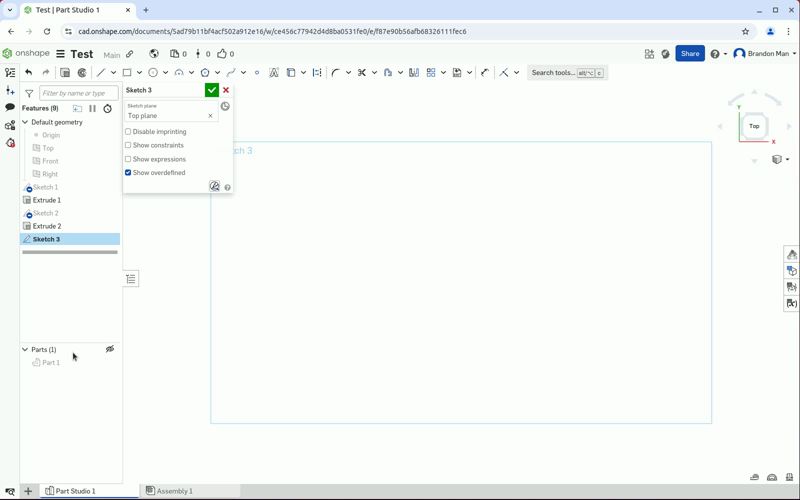
key(l)
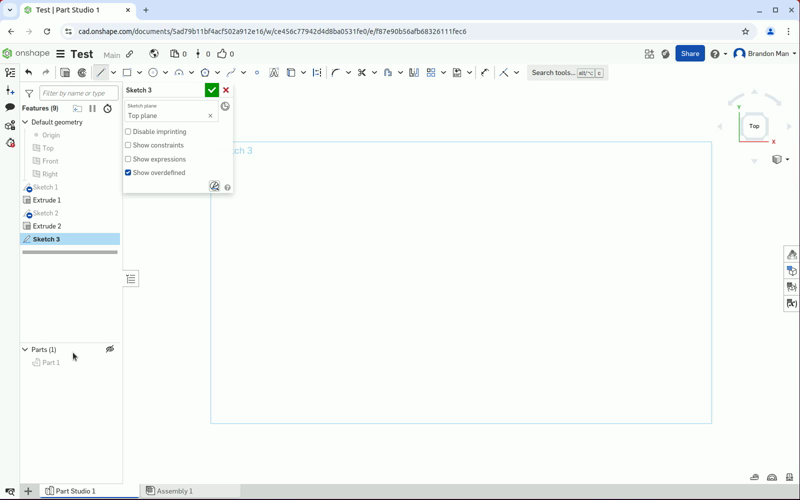
key_down(shift)
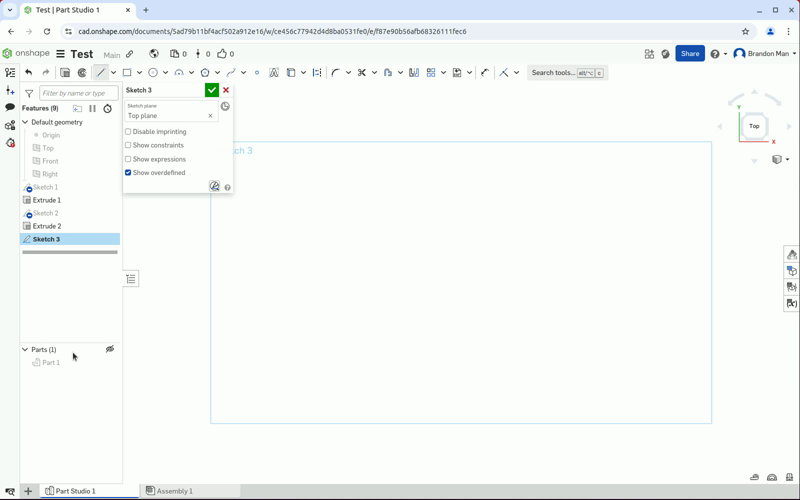
mouse_move(481, 395)
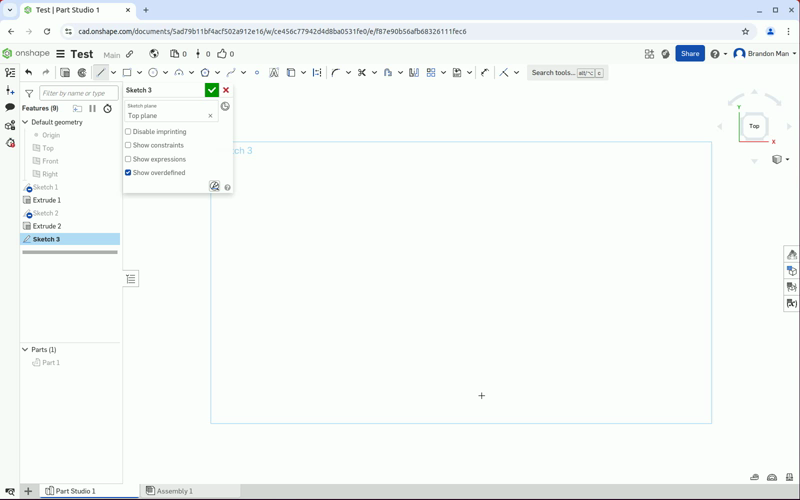
click(481, 395)
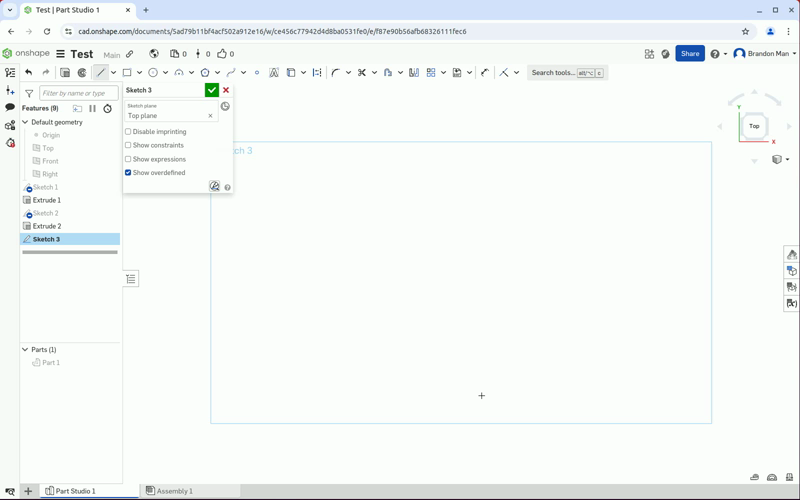
key_up(shift)
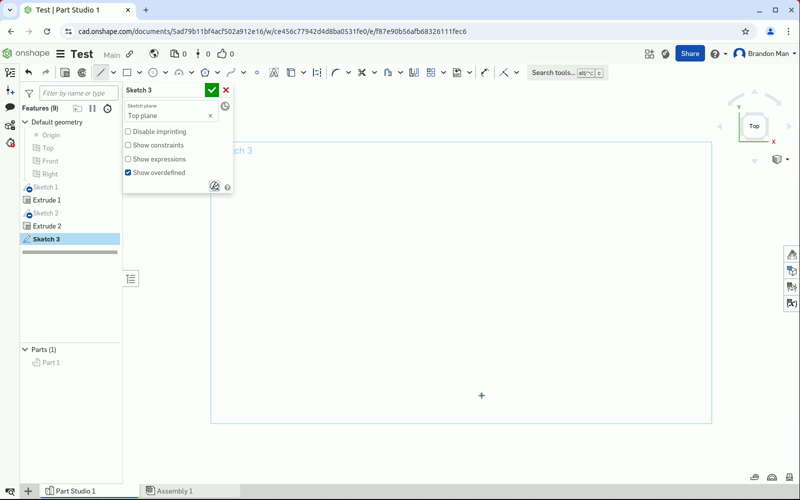
key_down(shift)
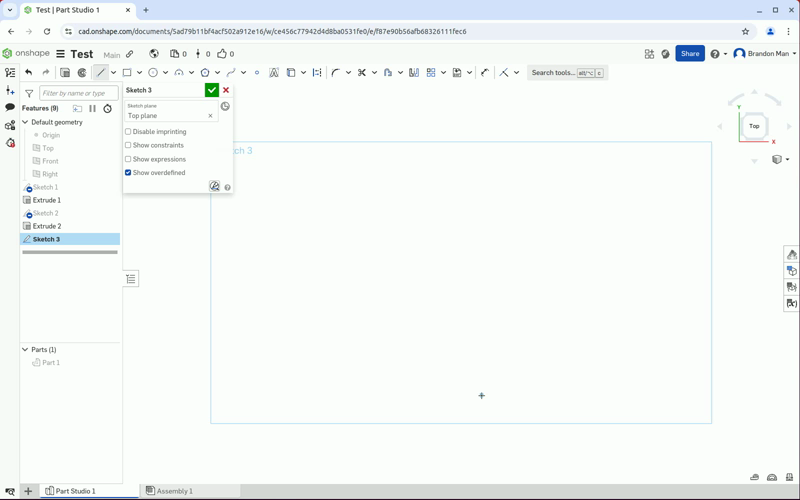
mouse_move(511, 395)
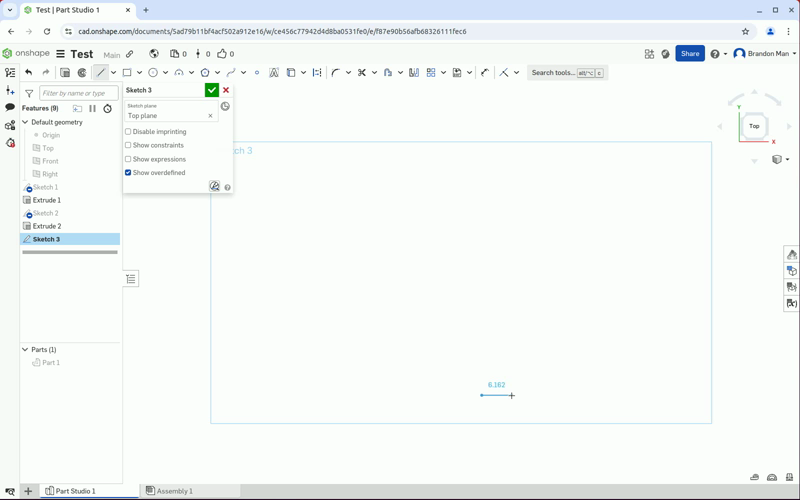
mouse_move(490, 395)
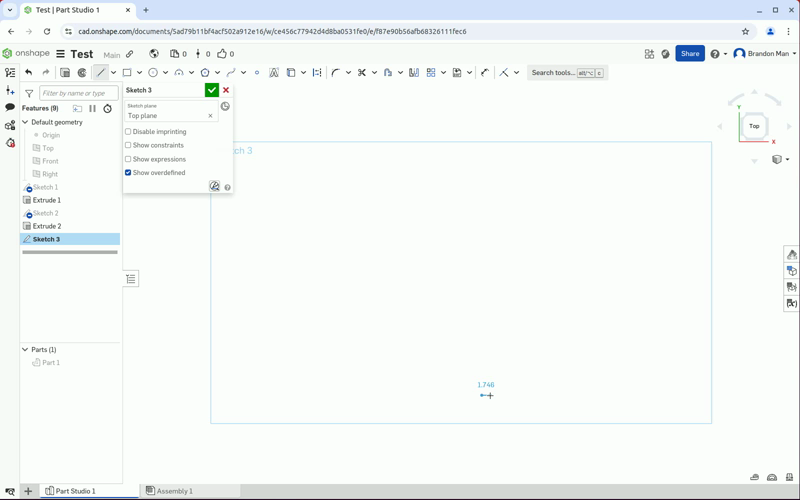
click(490, 395)
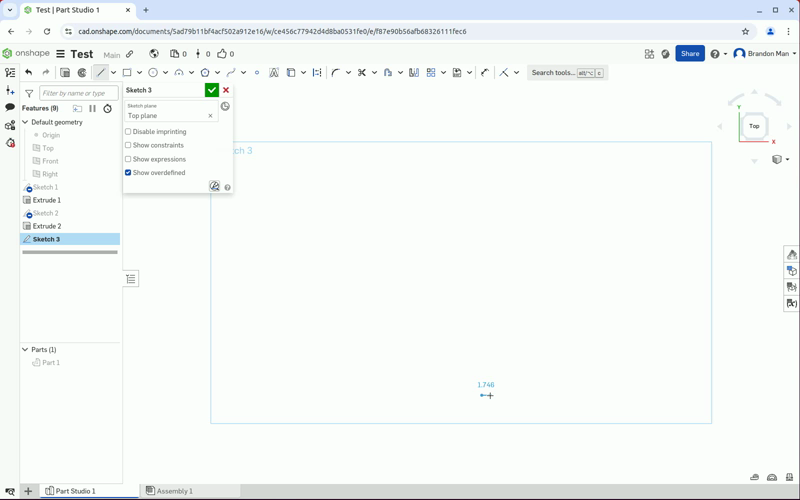
key_up(shift)
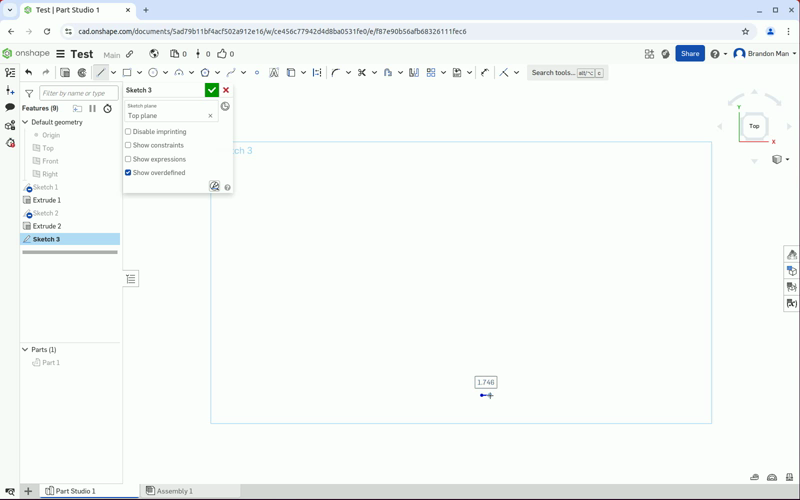
key_down(shift)
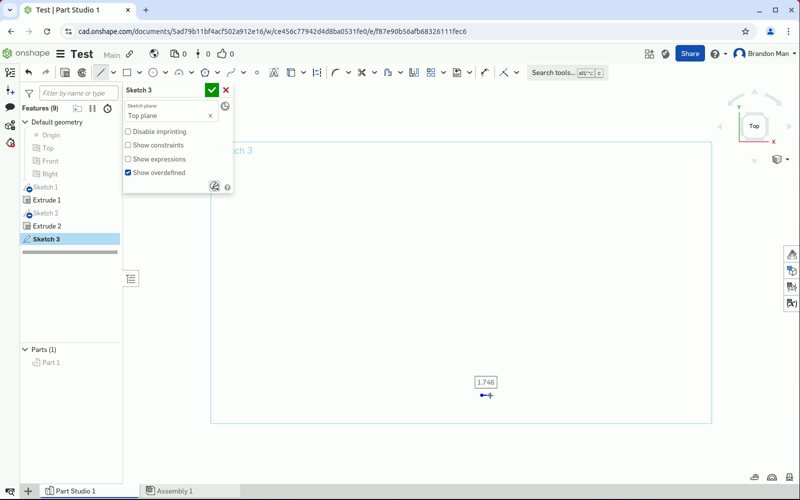
mouse_move(520, 395)
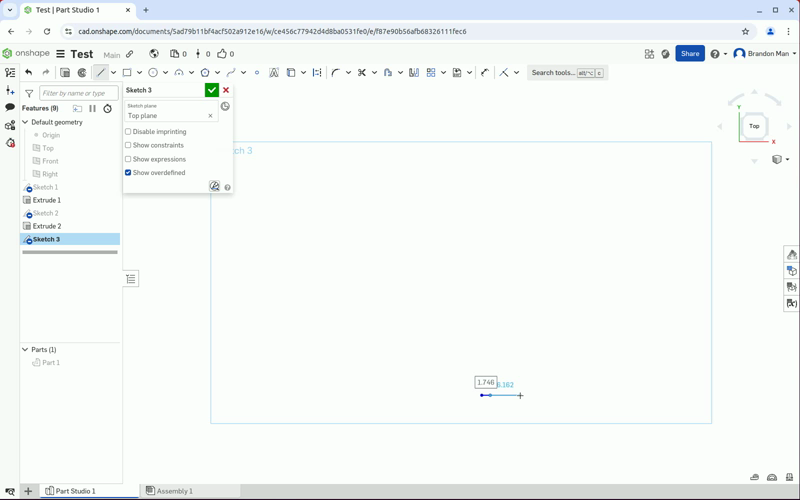
mouse_move(490, 387)
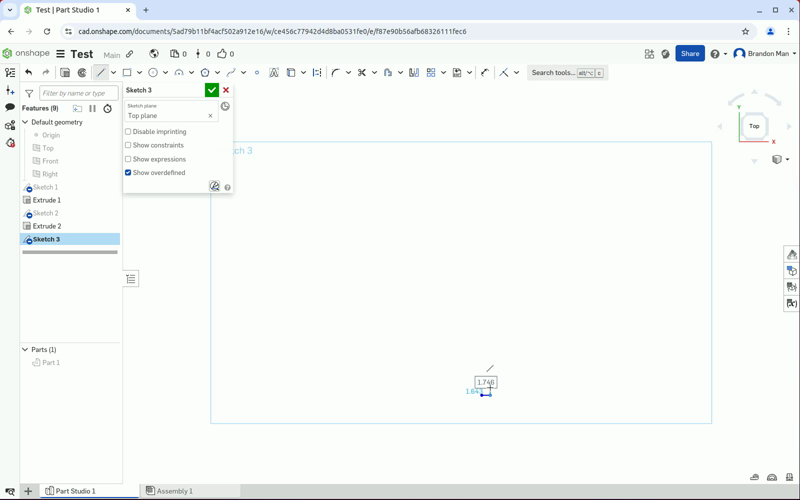
click(490, 387)
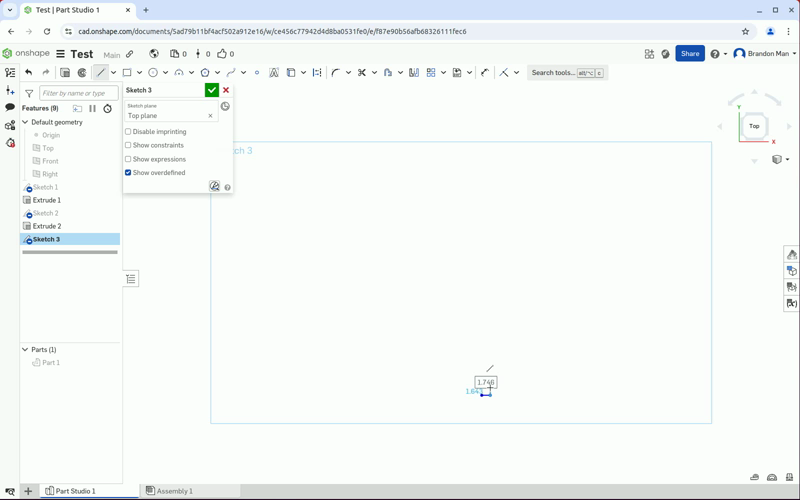
key_up(shift)
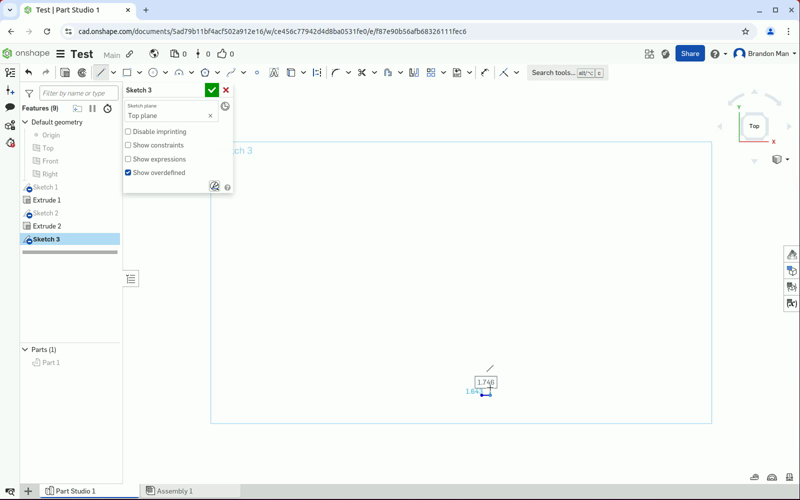
mouse_move(520, 387)
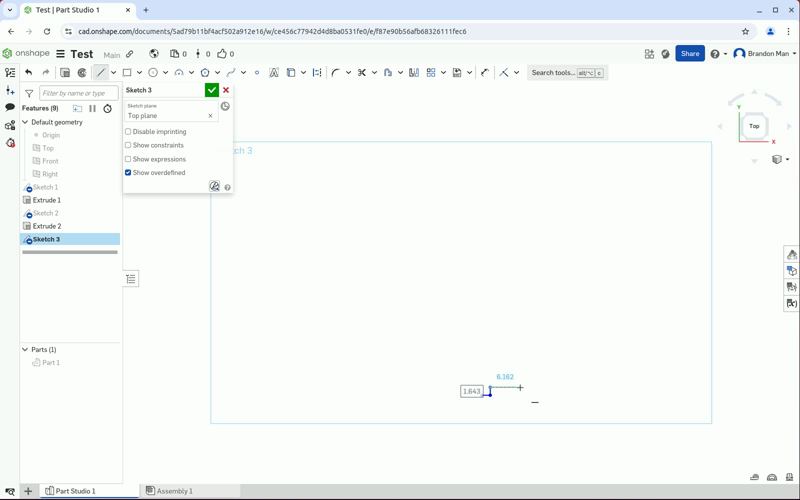
key_down(shift)
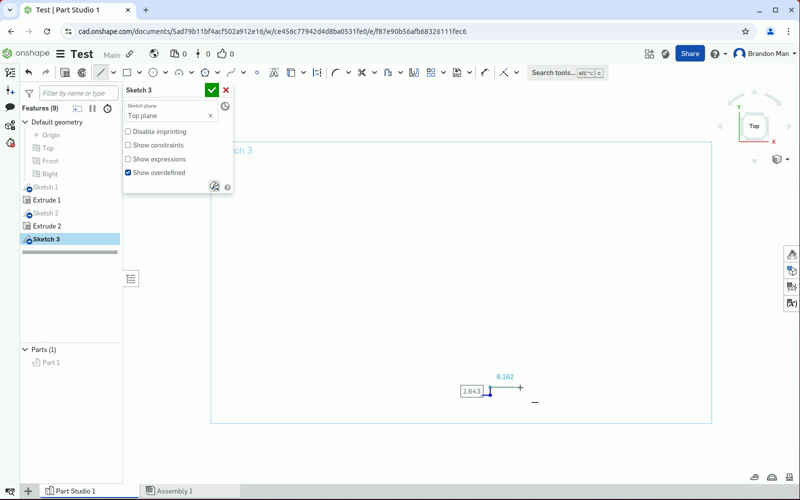
mouse_move(481, 395)
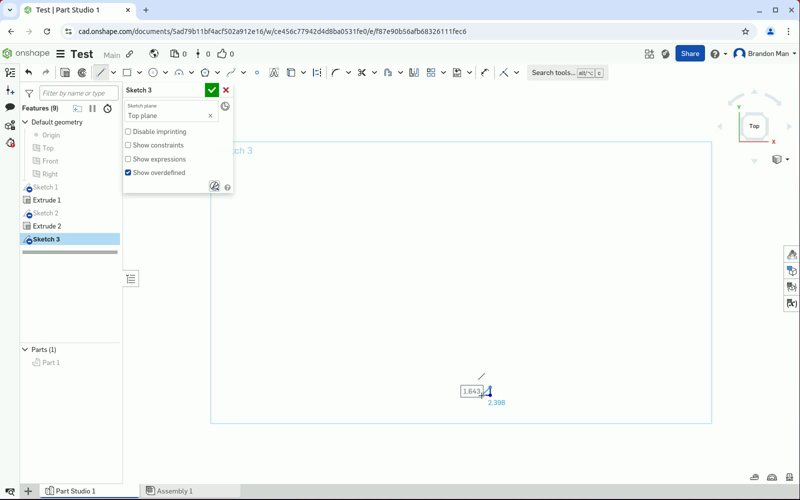
key_up(shift)
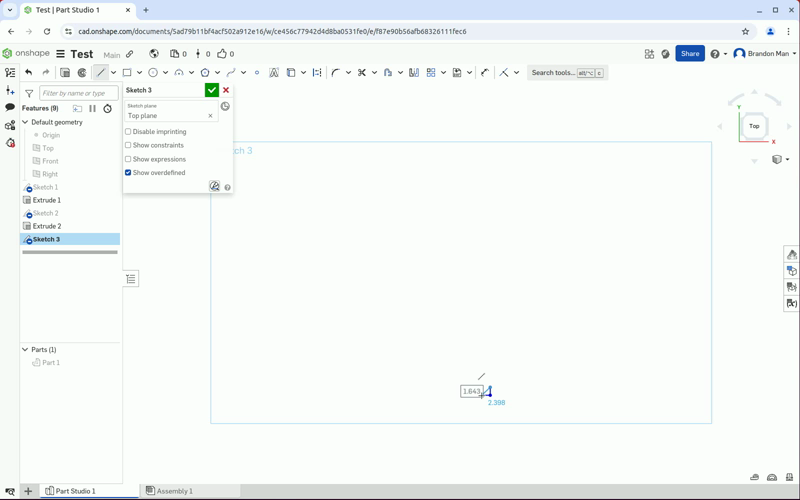
click(481, 395)
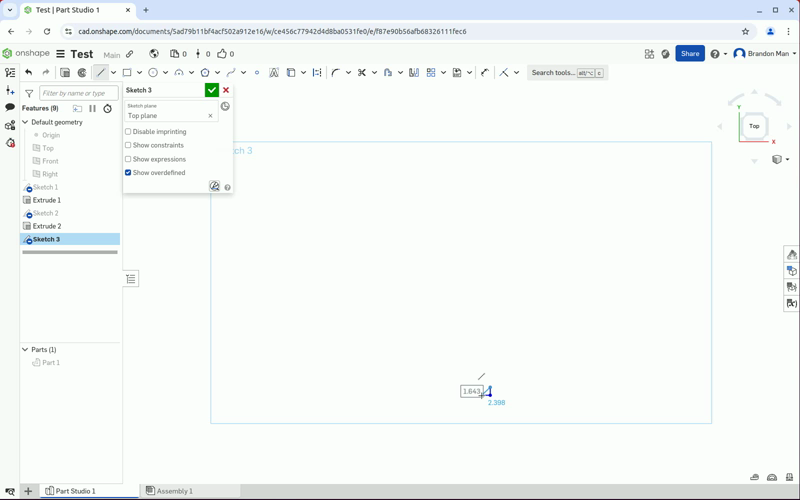
key(esc)
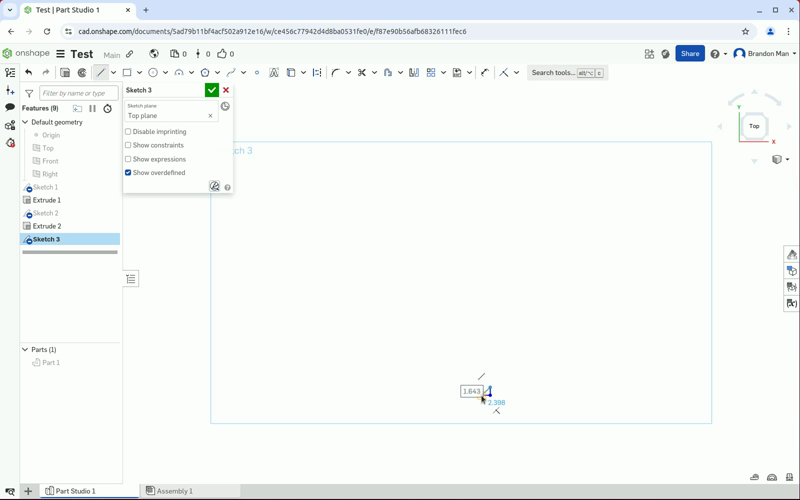
mouse_move(485, 395)
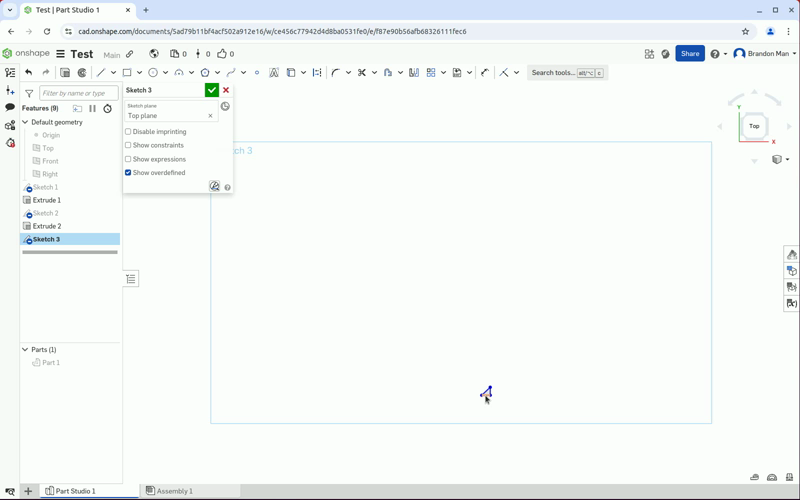
scroll(6)
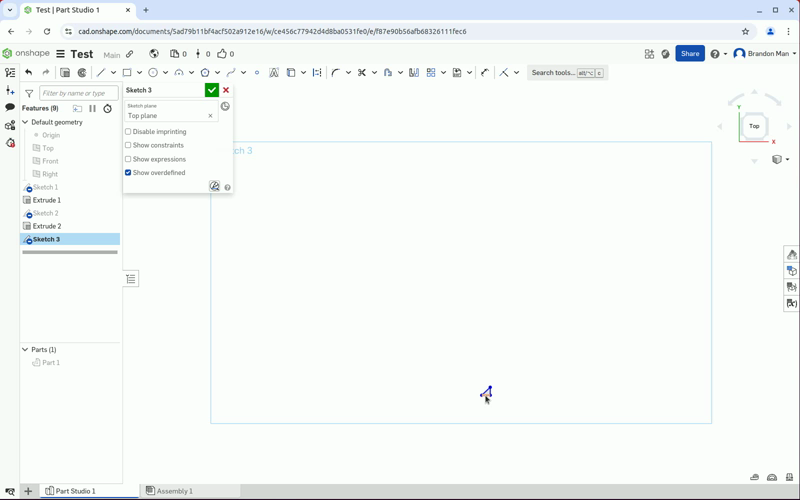
scroll(6)
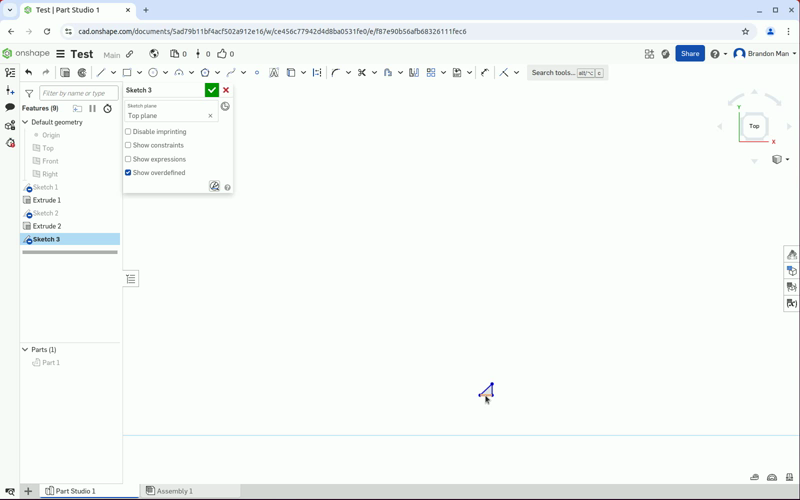
scroll(6)
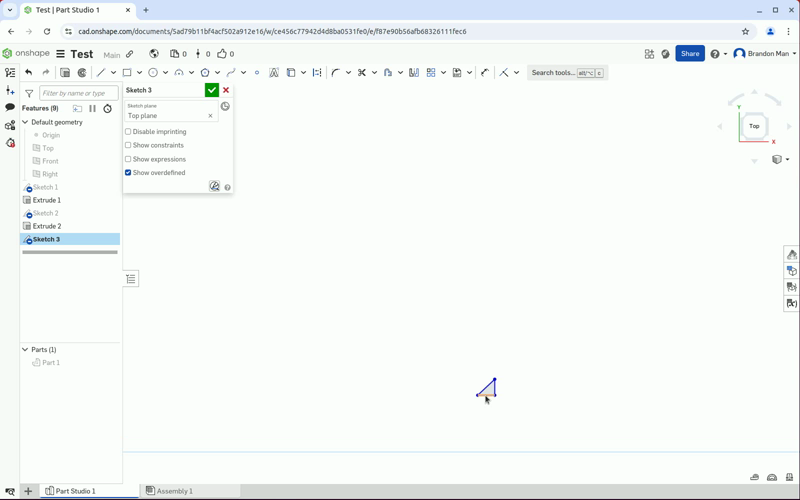
scroll(6)
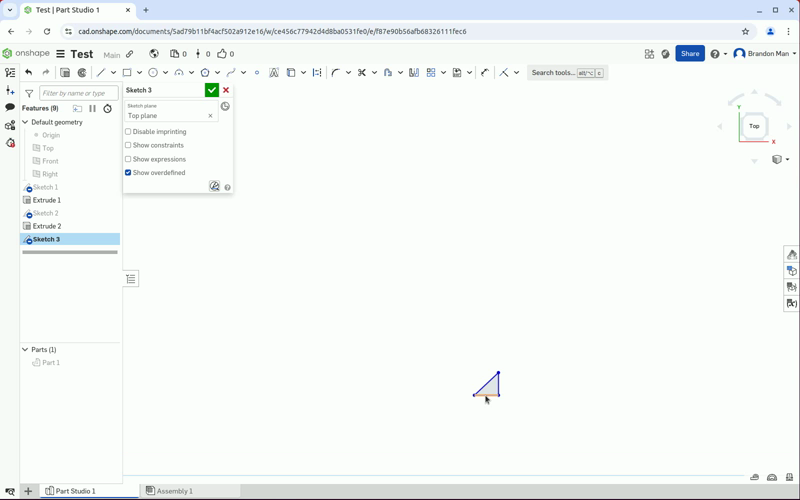
scroll(6)
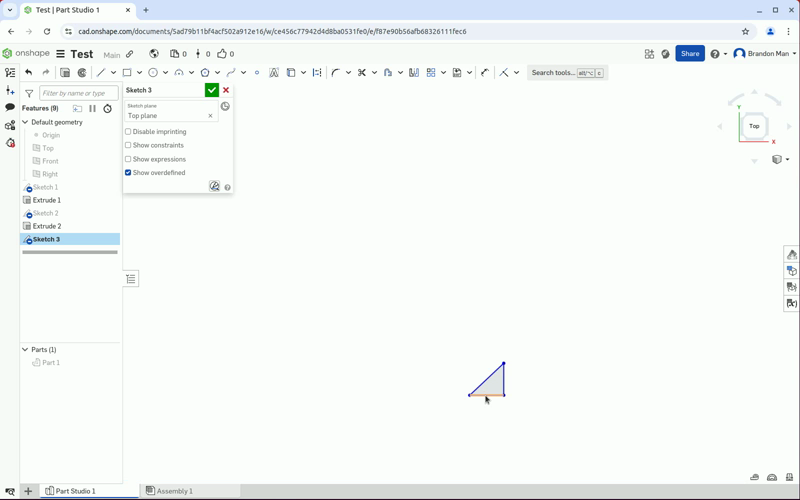
scroll(6)
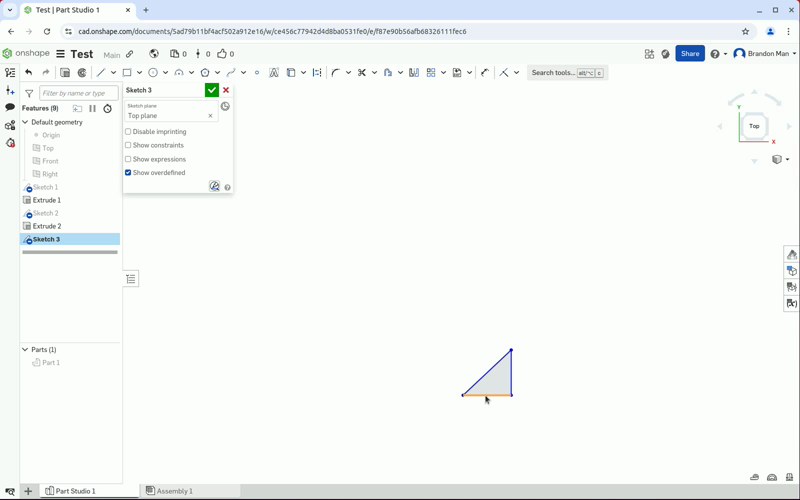
scroll(6)
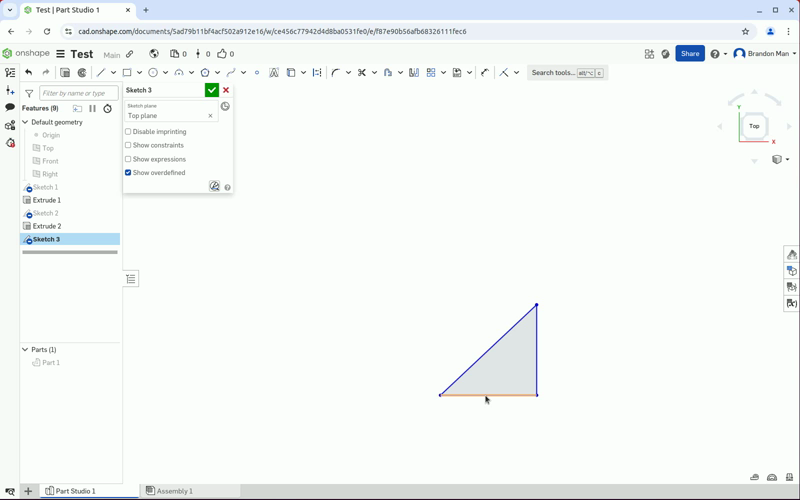
click(485, 395)
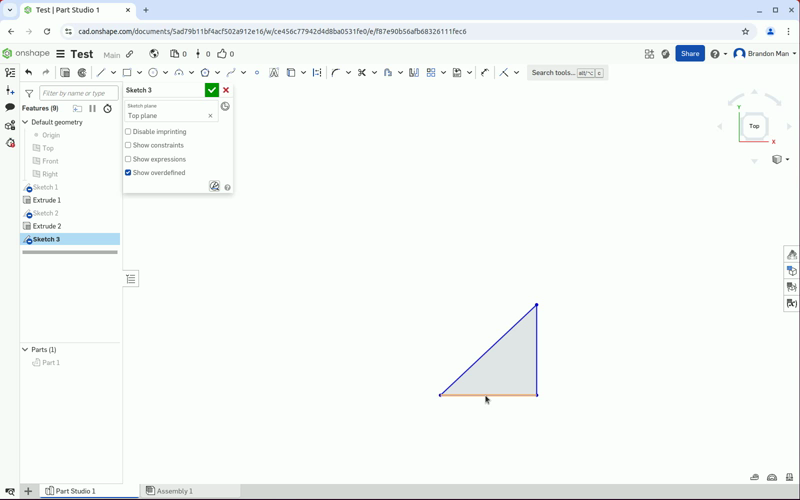
scroll(-6)
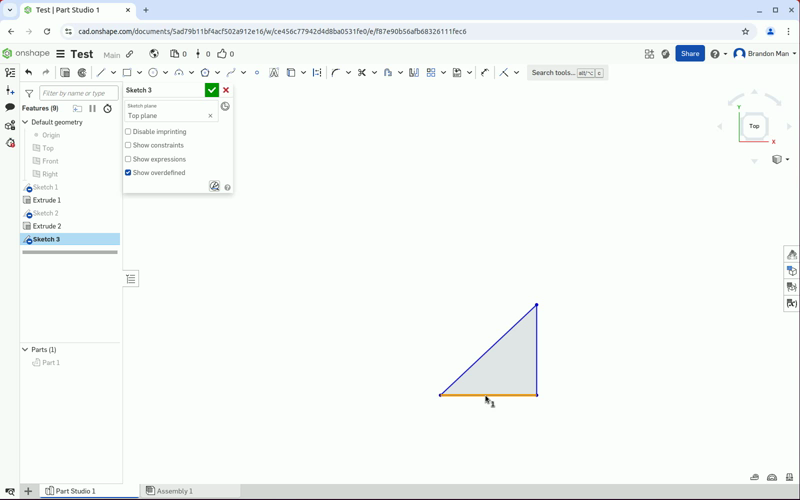
scroll(-6)
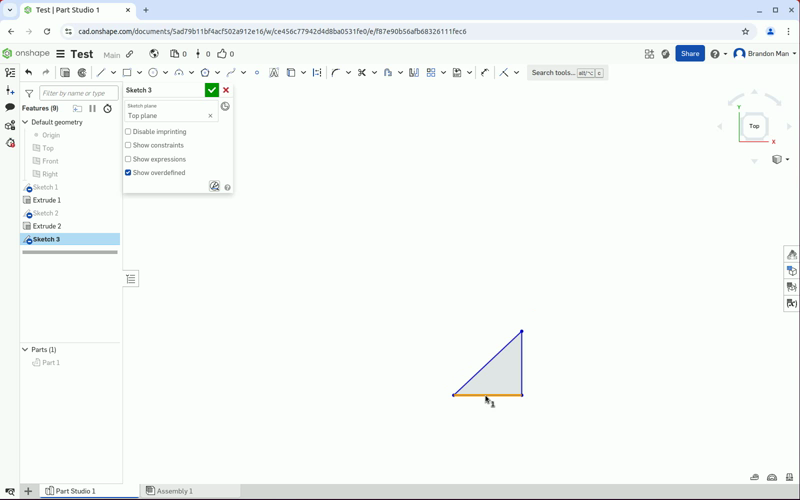
scroll(-6)
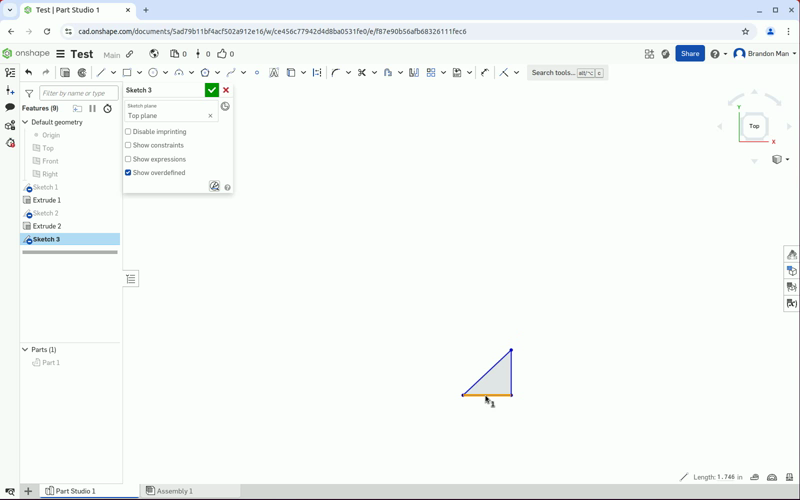
scroll(-6)
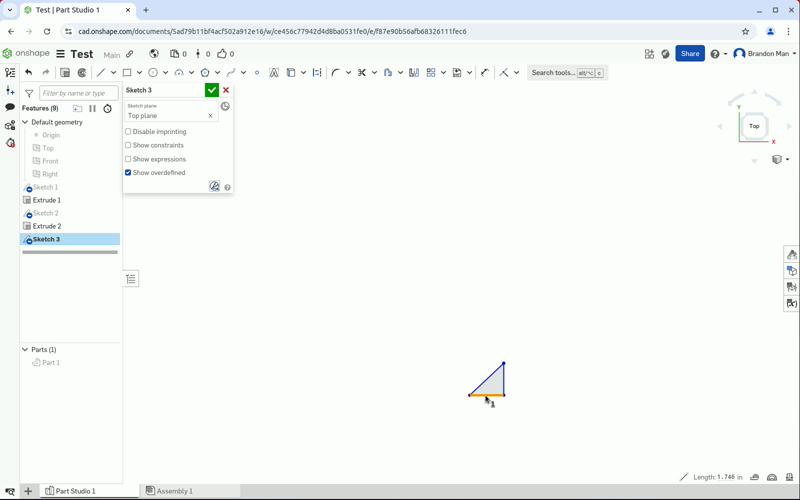
scroll(-6)
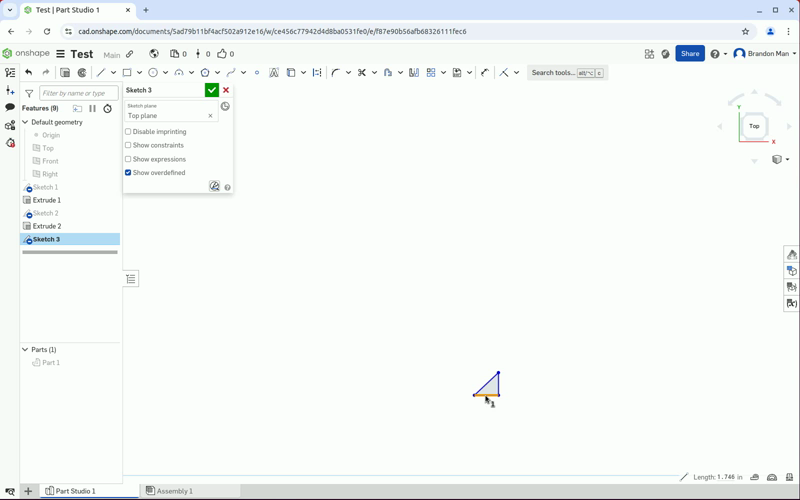
scroll(-6)
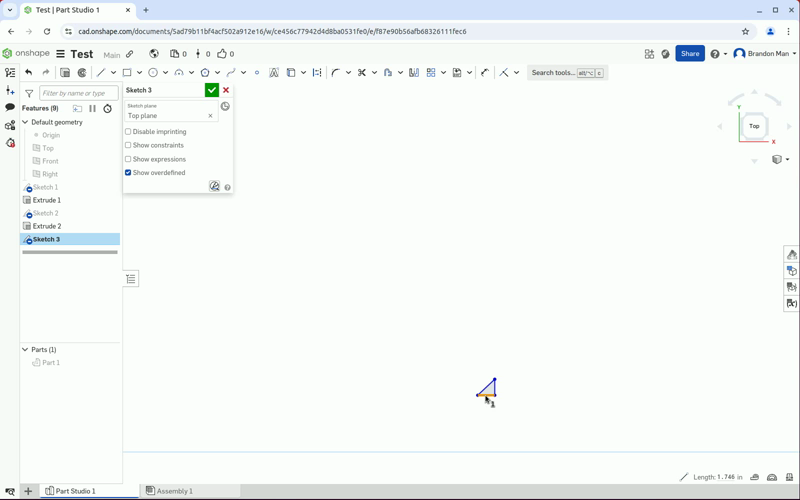
scroll(-6)
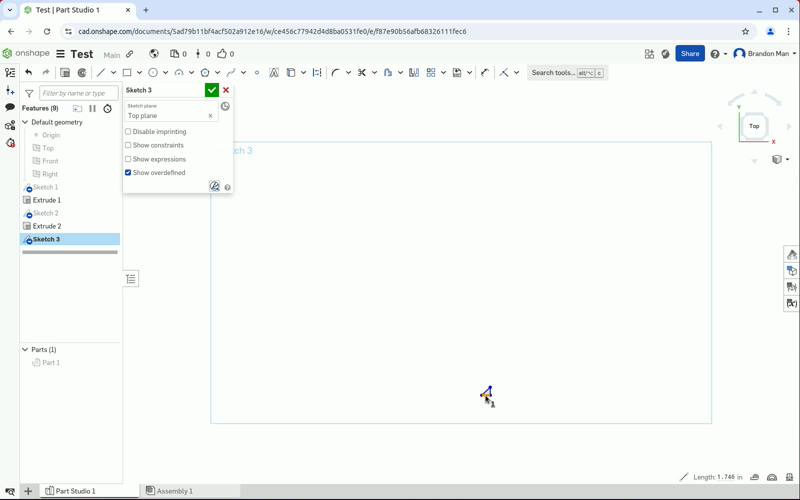
mouse_move(73, 352)
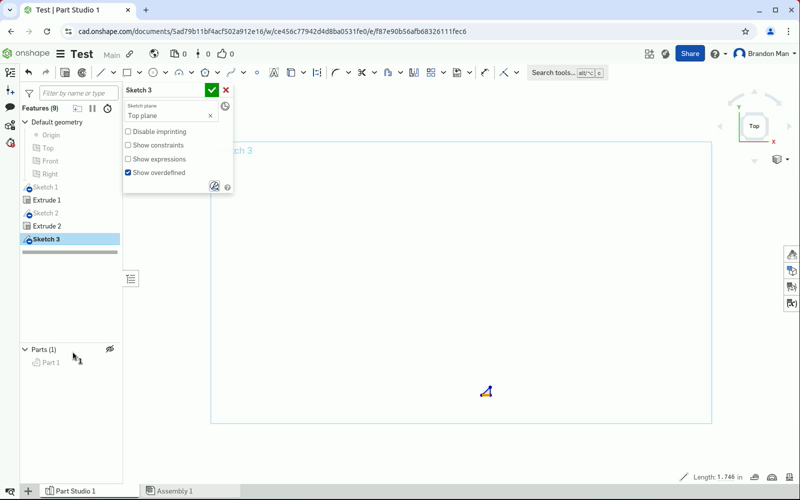
key(shift+y)
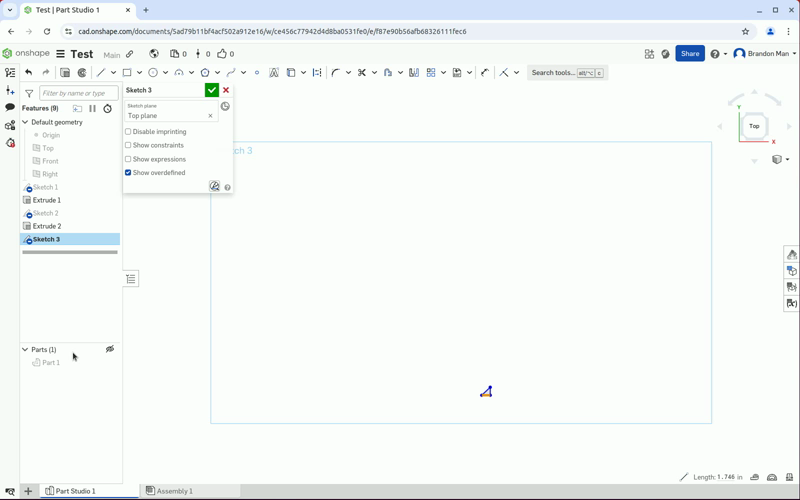
key(shift+e)
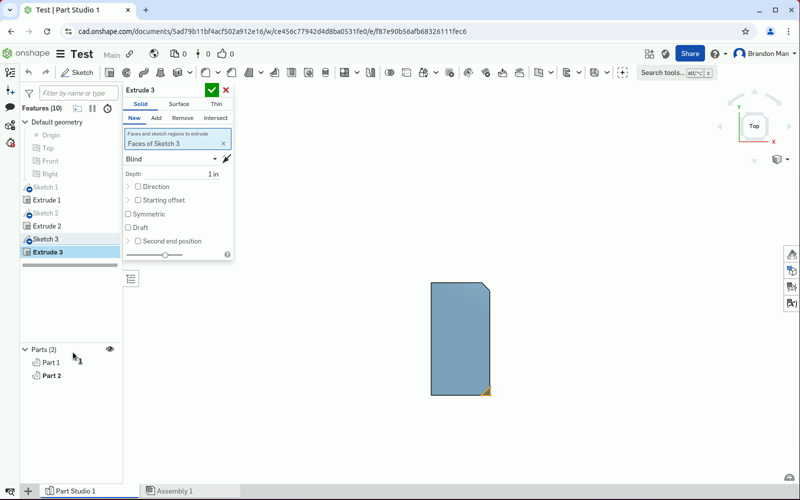
mouse_move(143, 106)
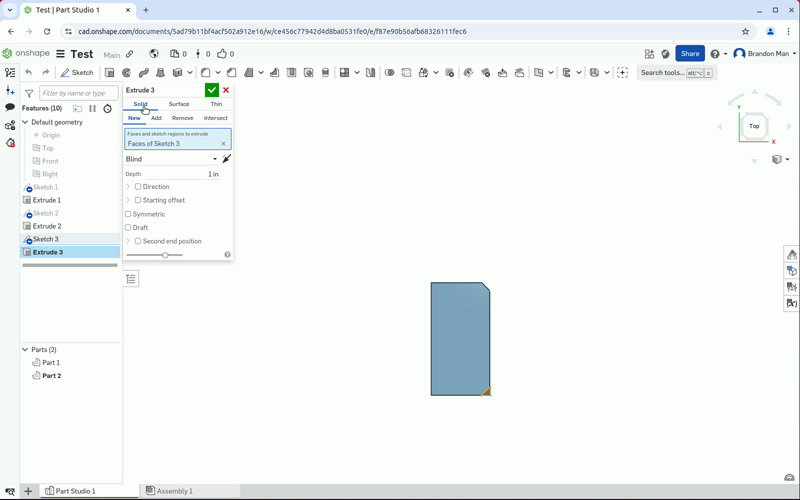
click(143, 106)
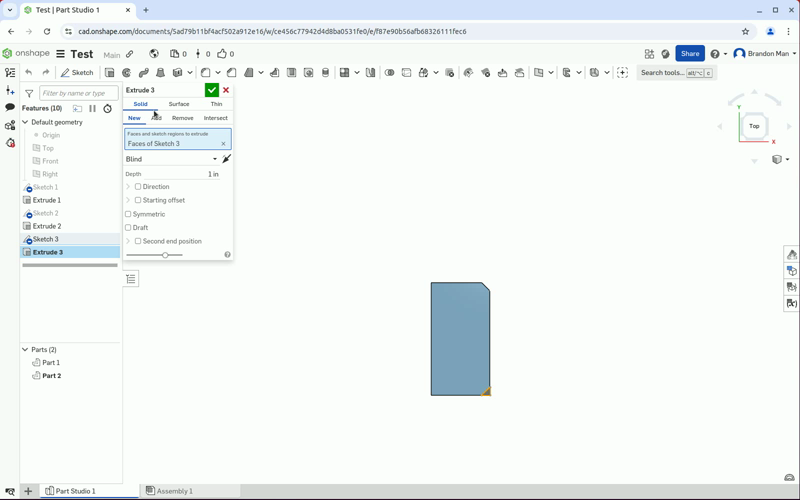
mouse_move(186, 120)
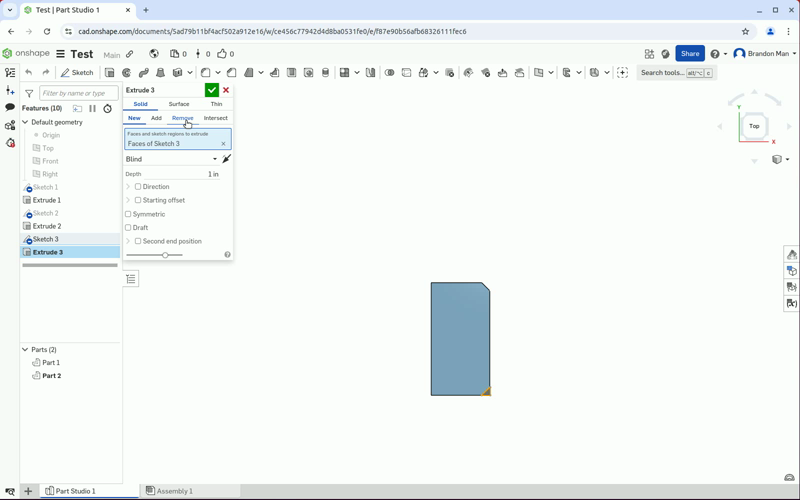
click(186, 120)
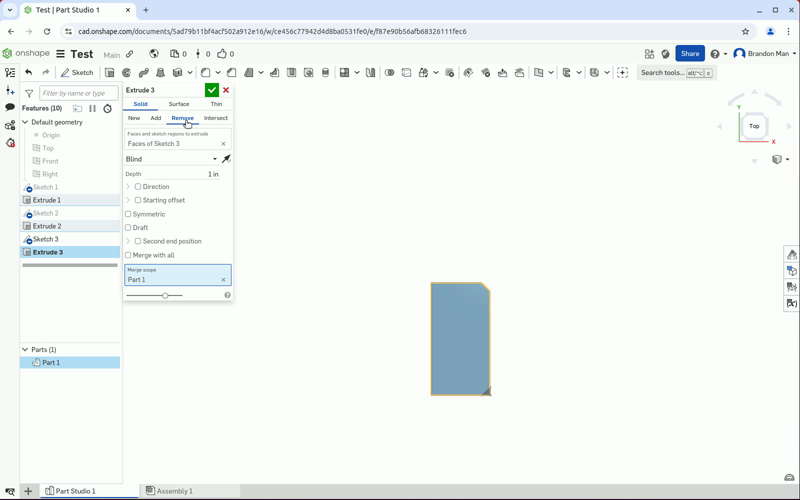
key(tab, 4)
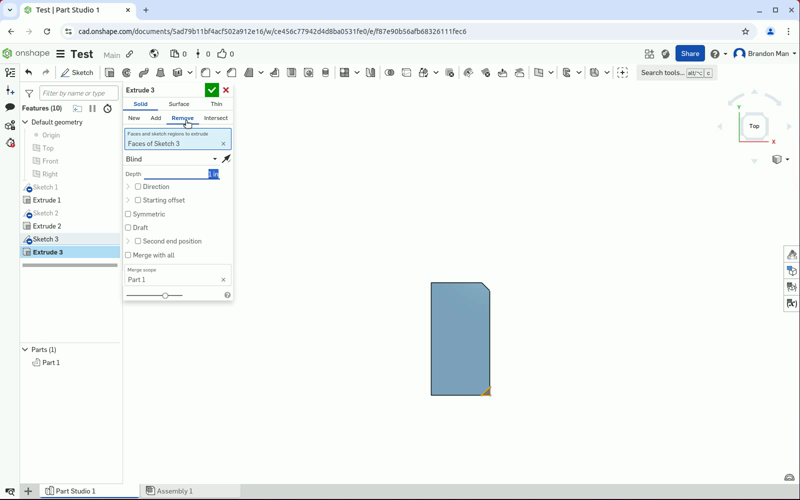
text(2.888)
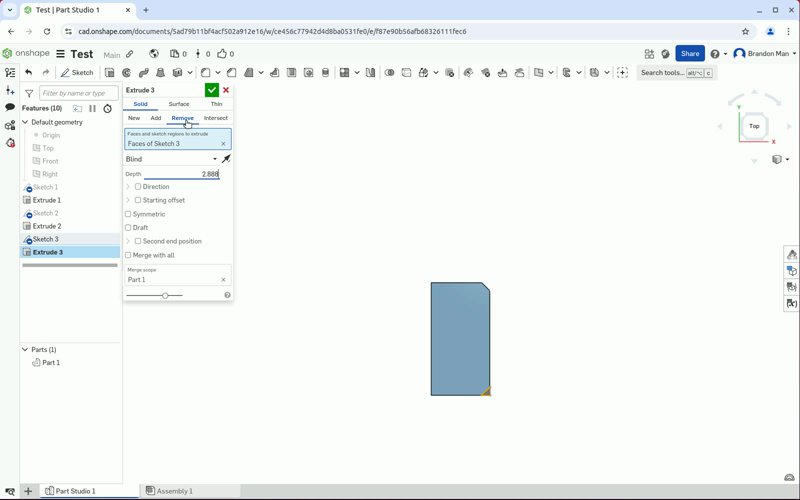
key(tab, 3)
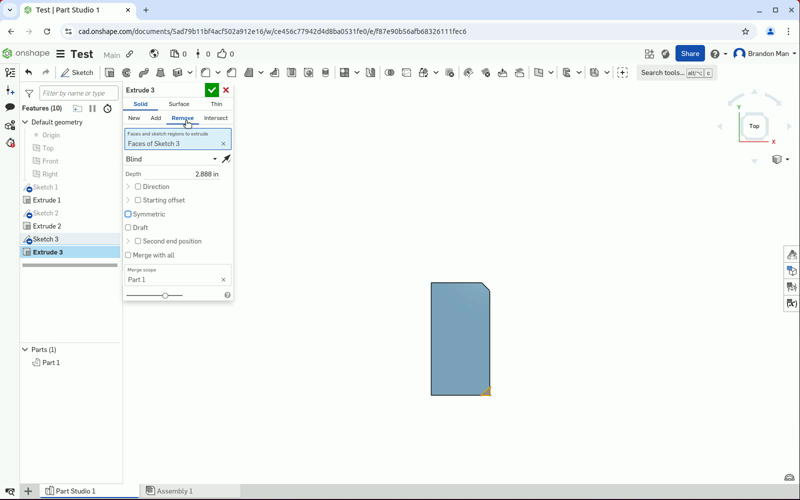
key(space)
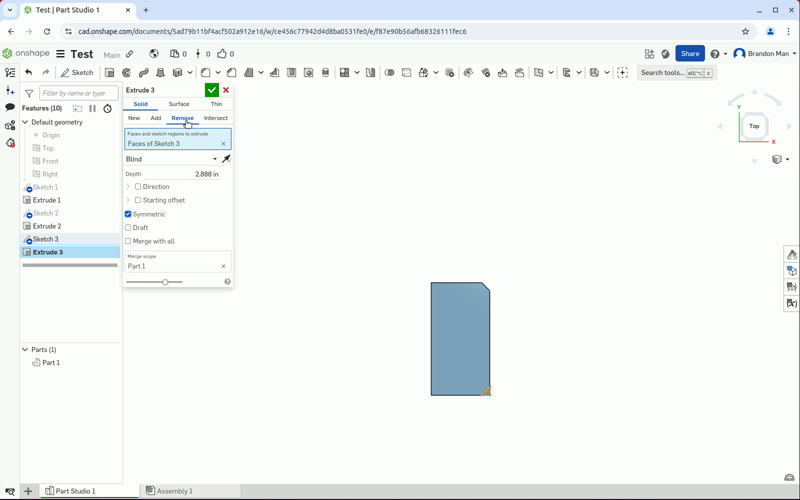
key(tab, 2)
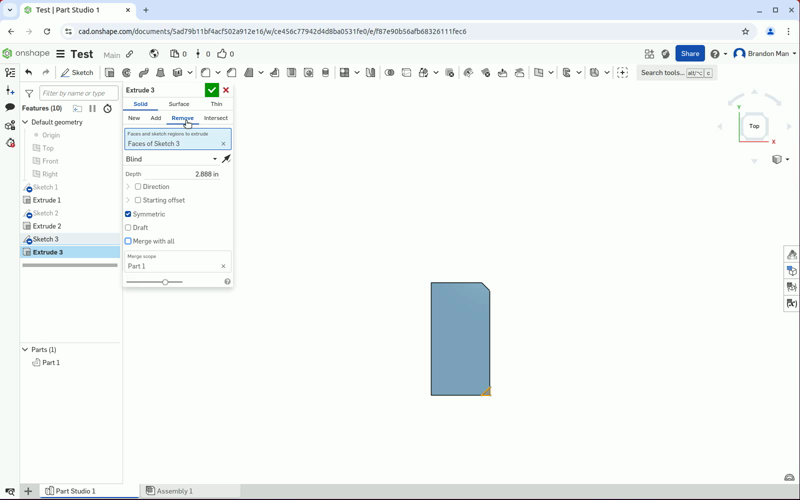
key(space)
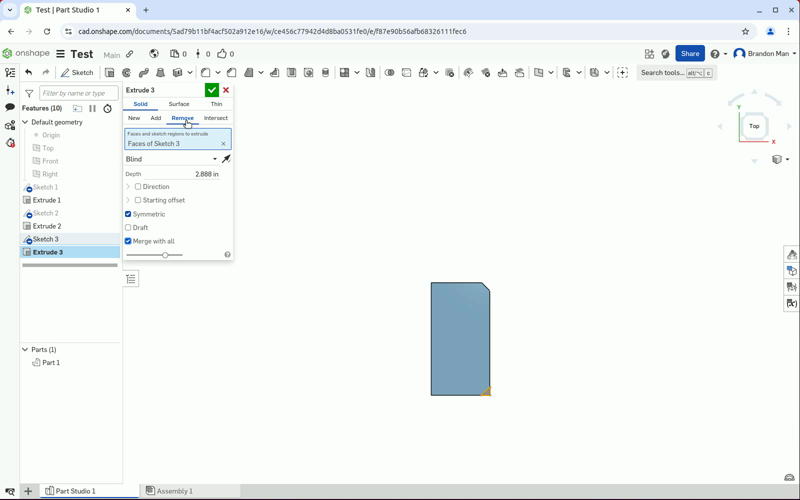
key(enter)
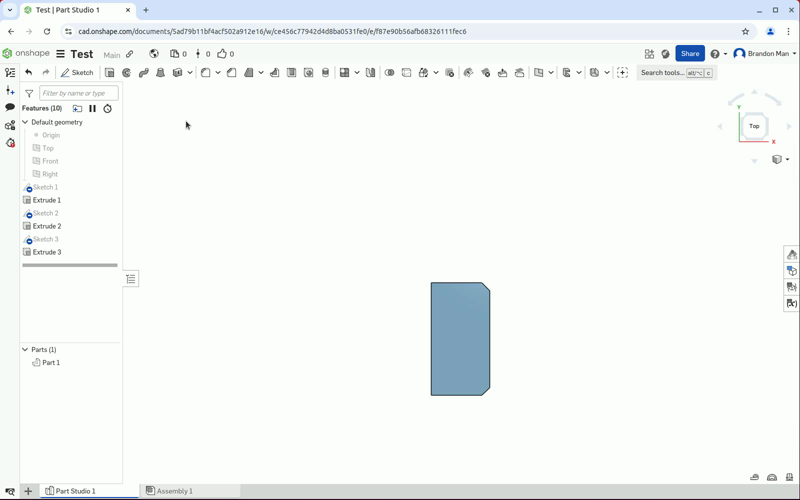
key(shift+h)
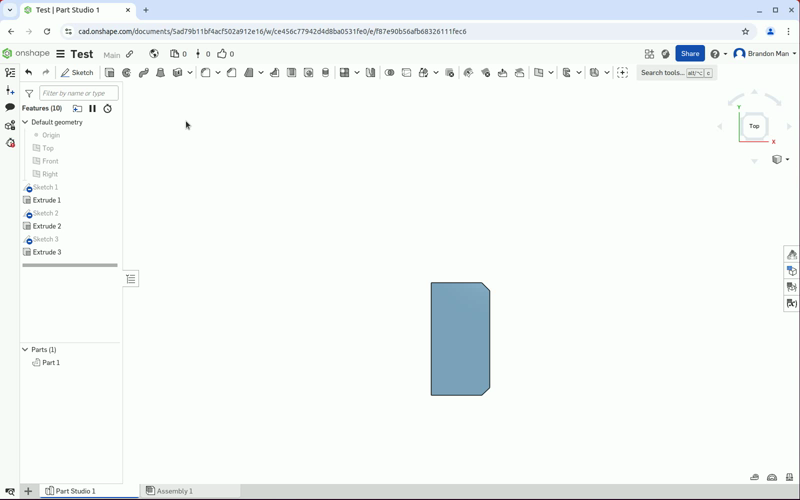
key(shift+h)
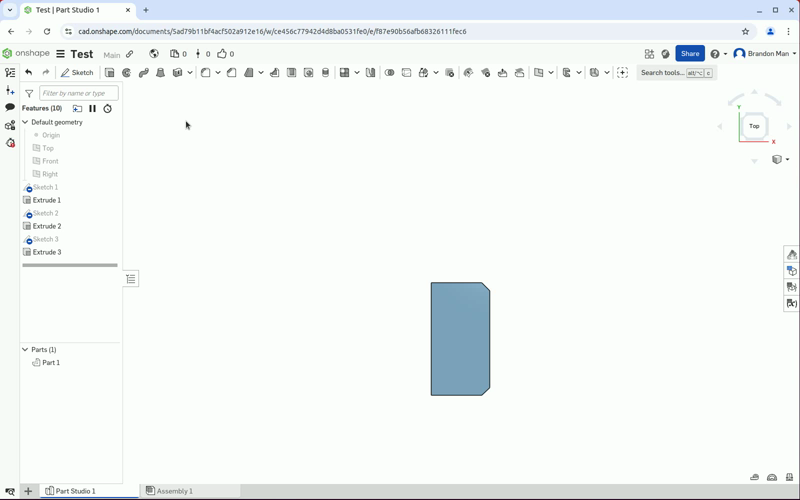
mouse_move(73, 189)
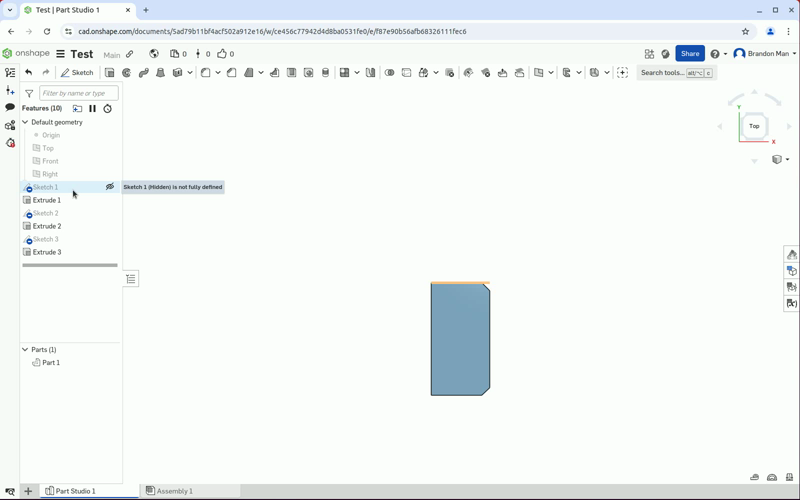
click(73, 189)
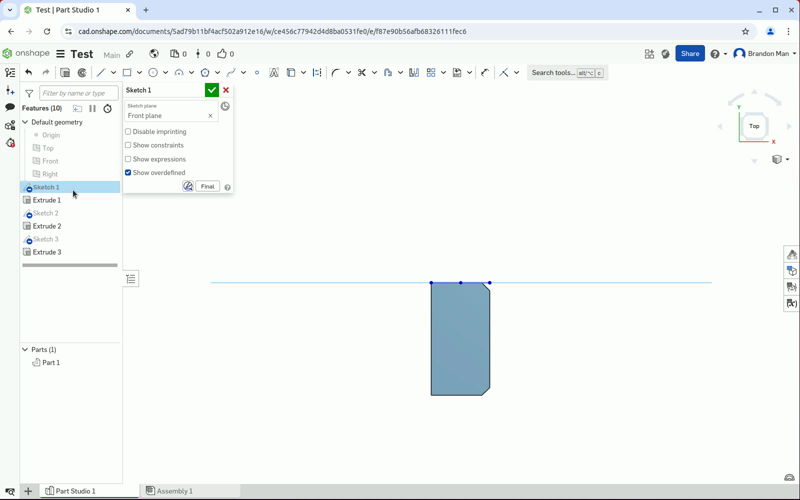
mouse_move(229, 92)
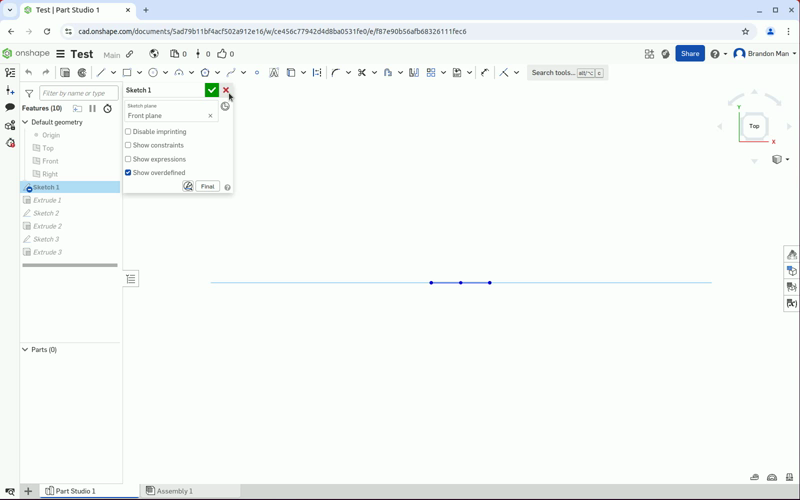
click(229, 92)
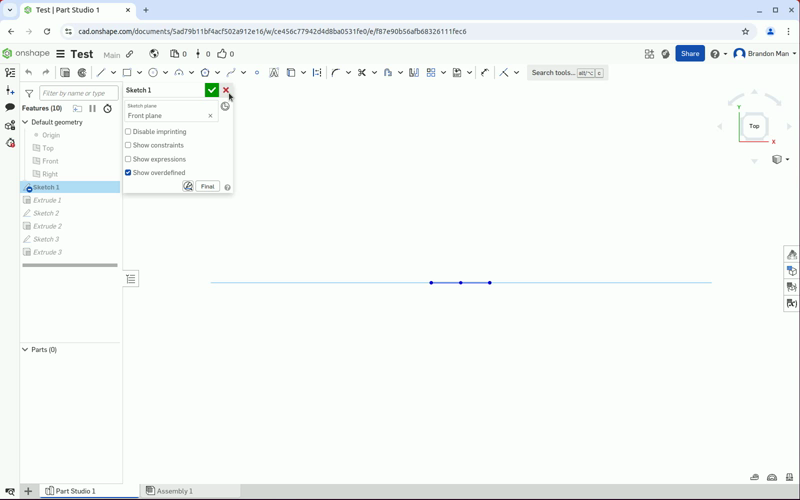
key(shift+s)
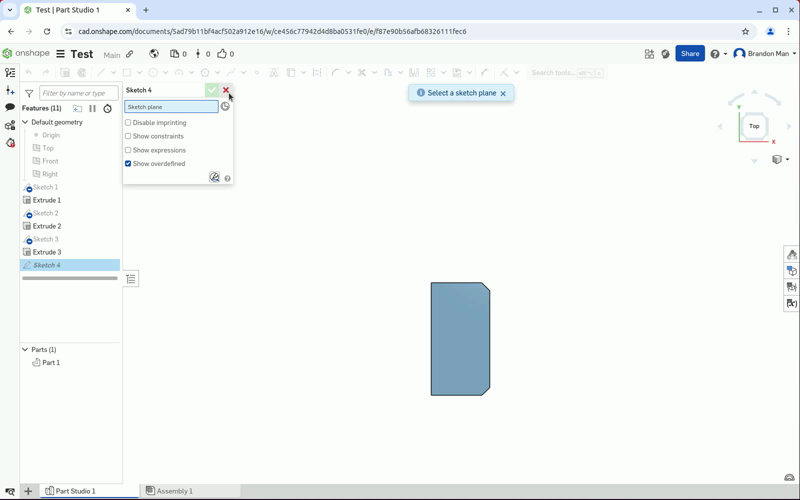
mouse_move(73, 150)
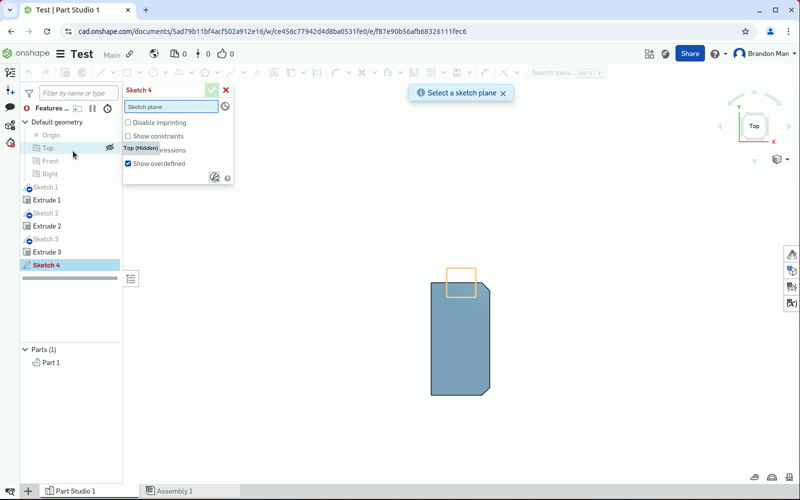
click(73, 150)
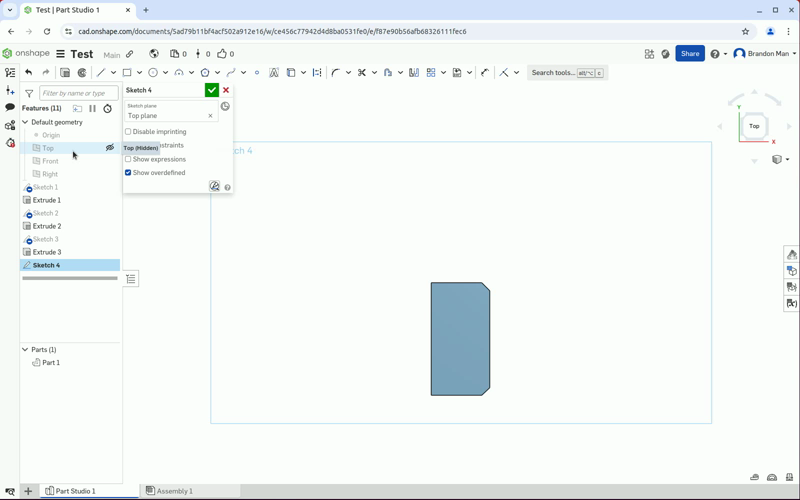
mouse_move(73, 352)
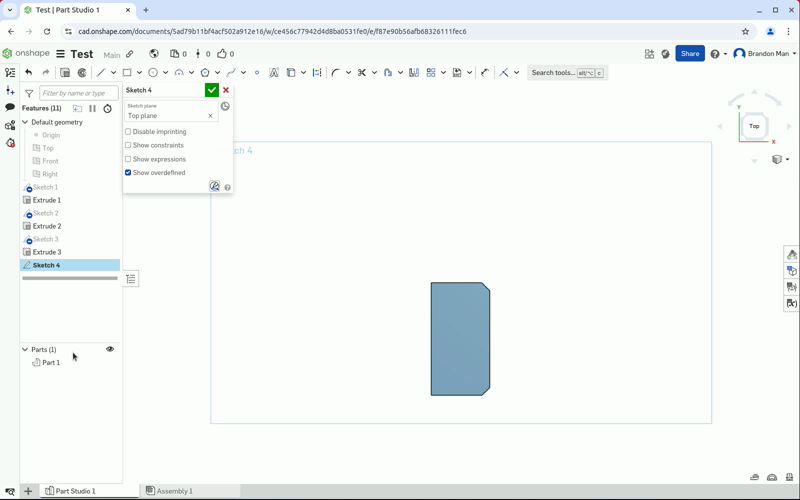
key(y)
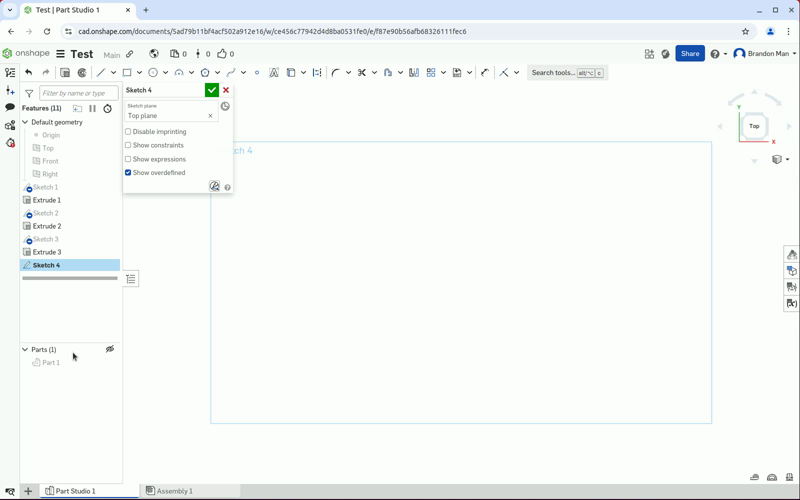
key(l)
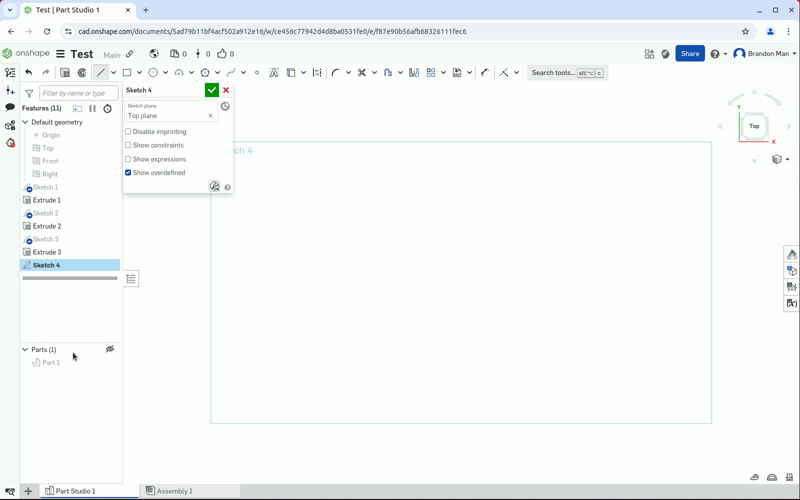
key_down(shift)
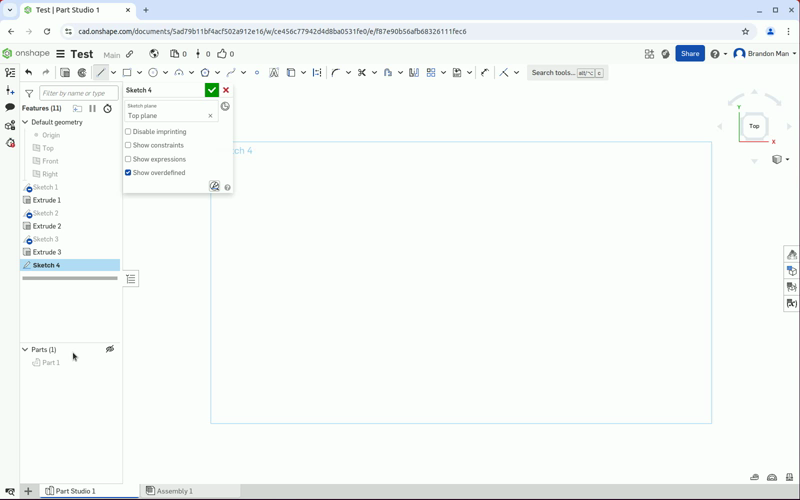
mouse_move(431, 290)
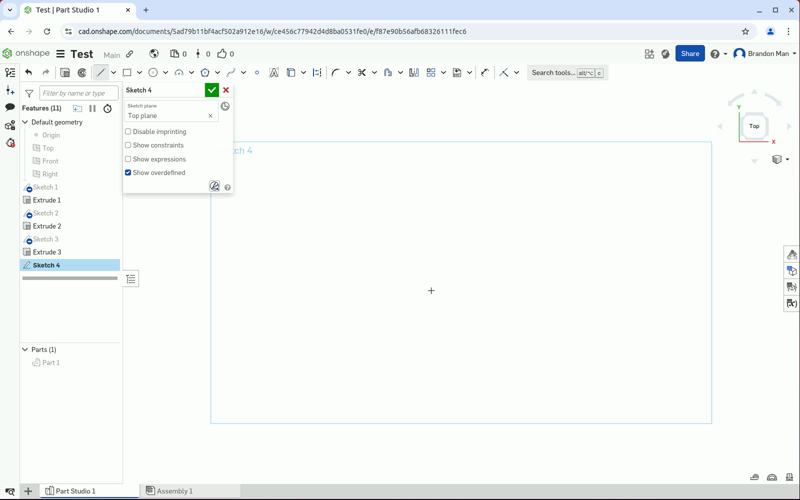
click(431, 290)
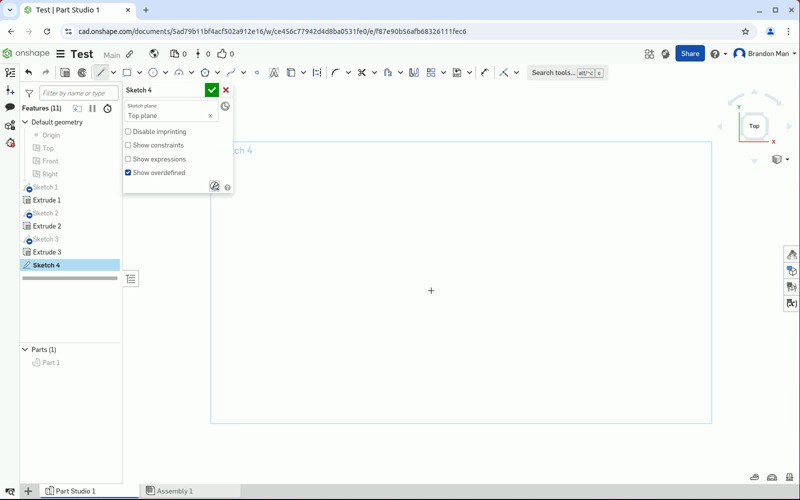
key_up(shift)
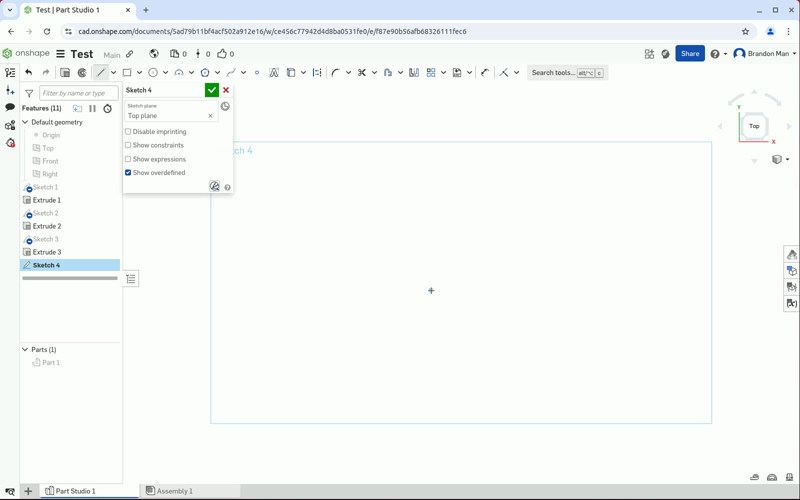
key_down(shift)
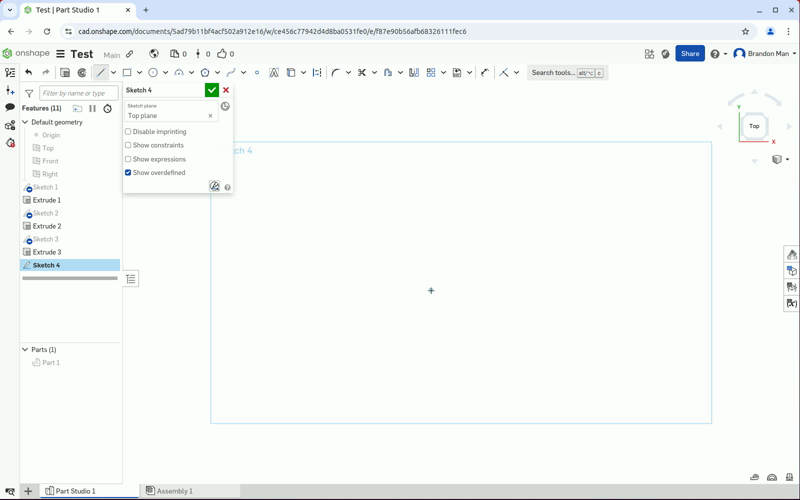
mouse_move(461, 290)
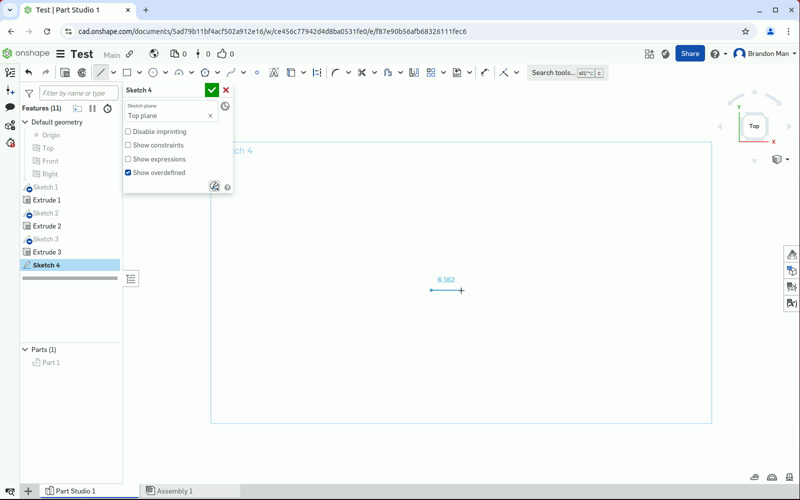
mouse_move(439, 281)
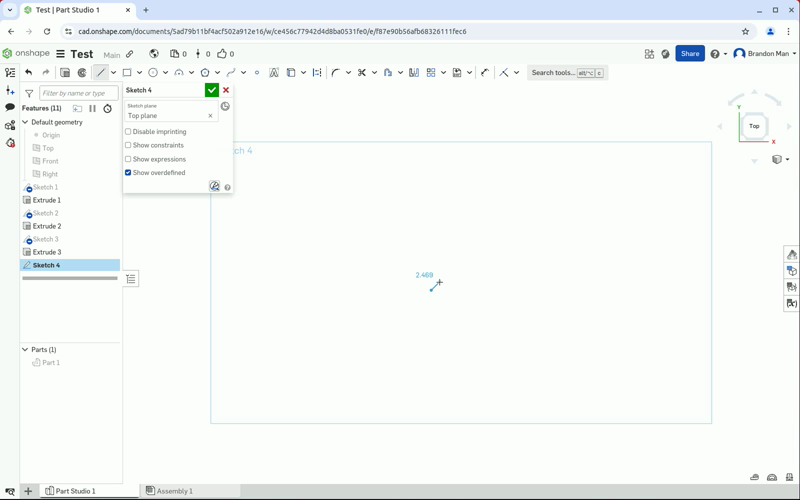
click(439, 281)
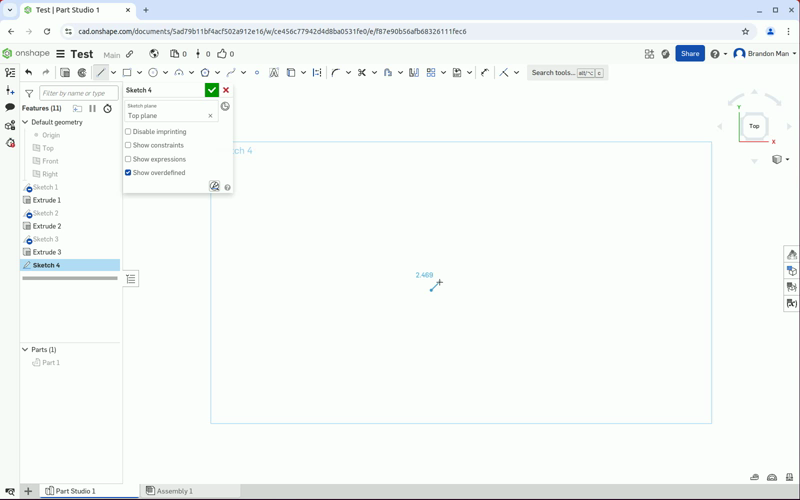
key_up(shift)
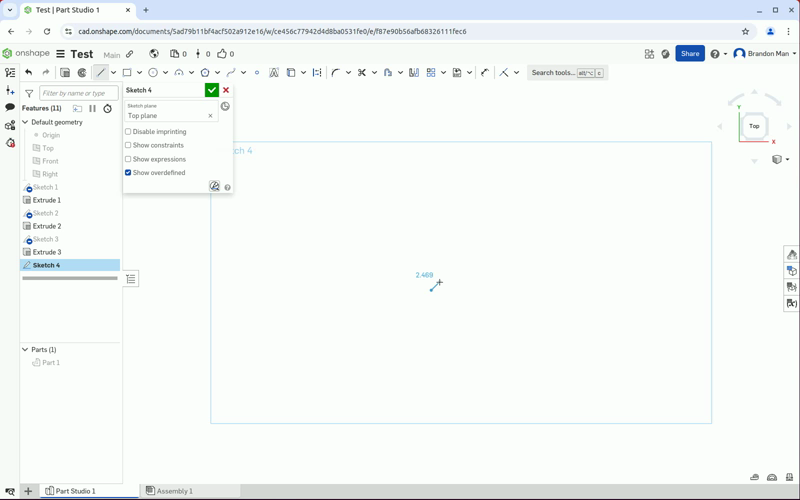
key_down(shift)
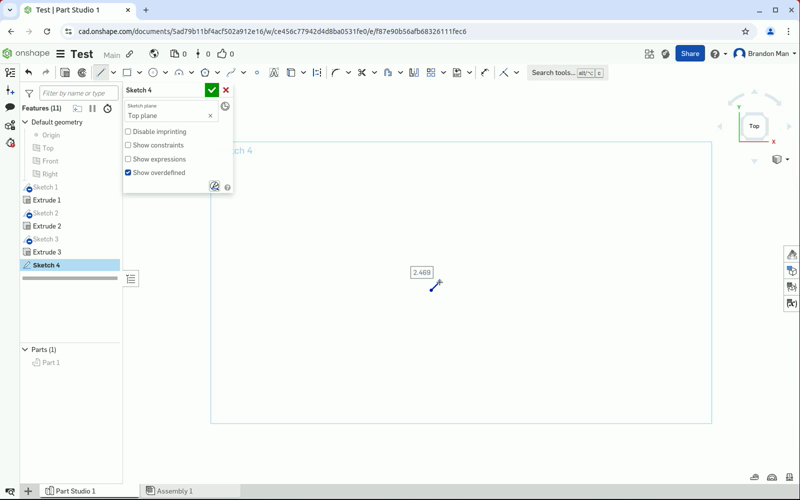
mouse_move(469, 281)
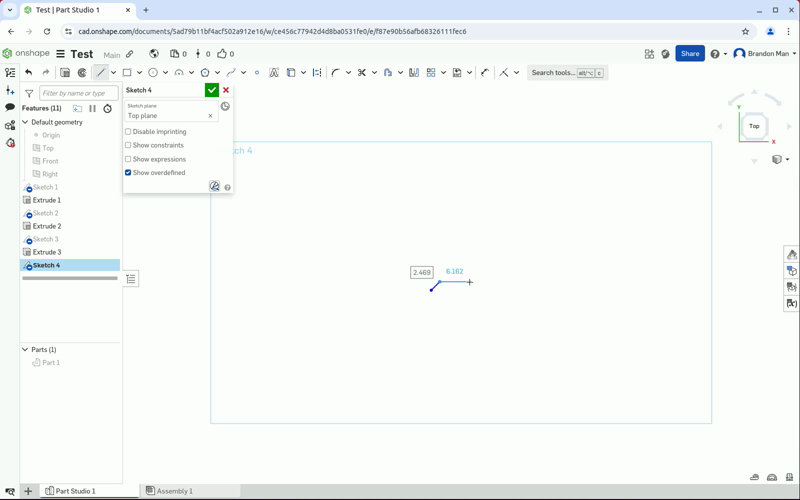
mouse_move(431, 281)
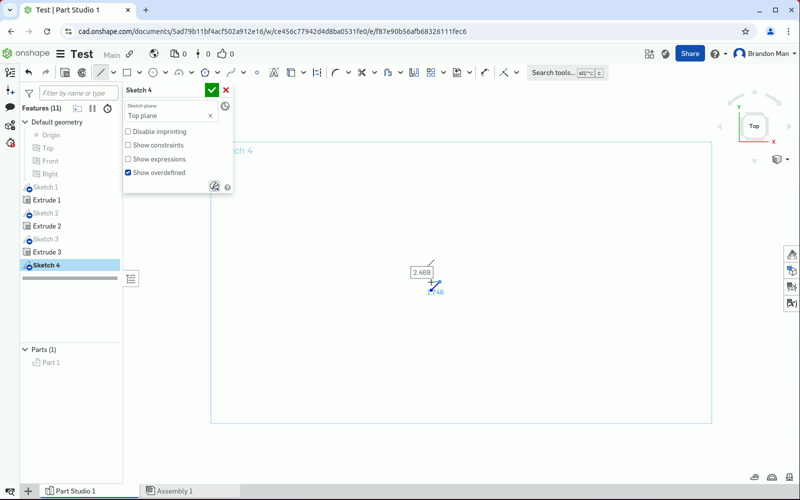
click(431, 281)
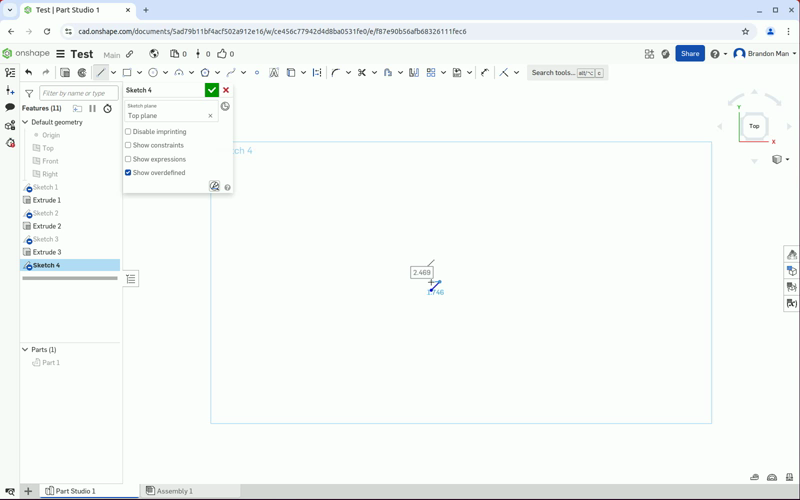
key_up(shift)
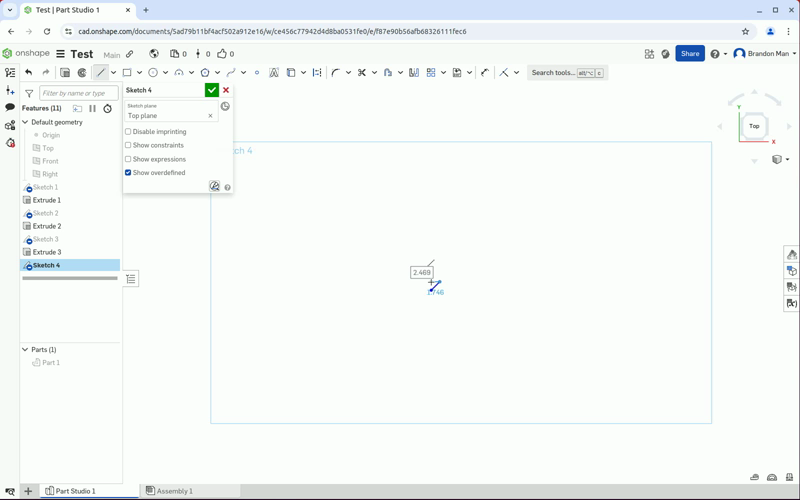
mouse_move(461, 281)
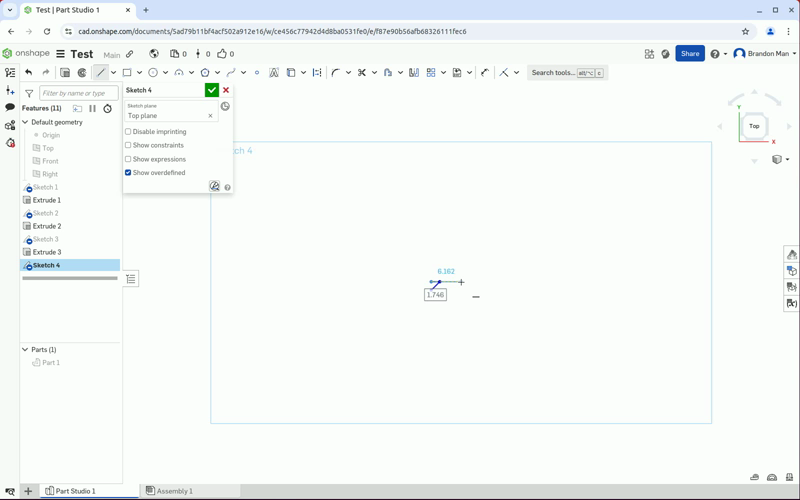
key_down(shift)
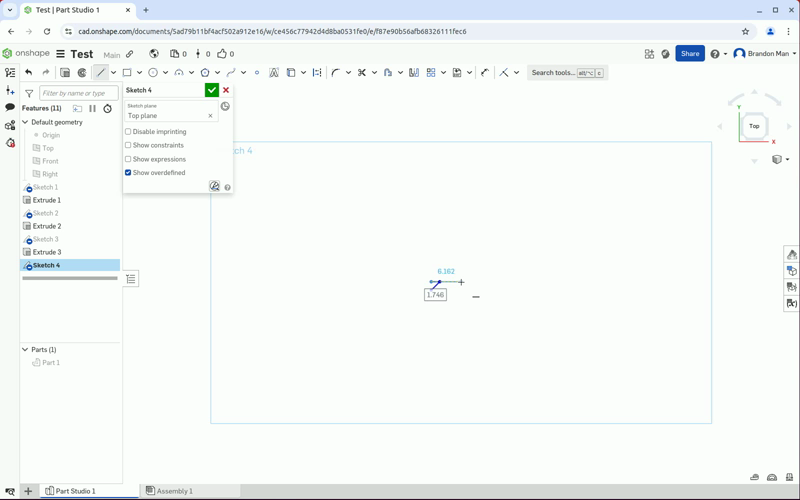
mouse_move(431, 290)
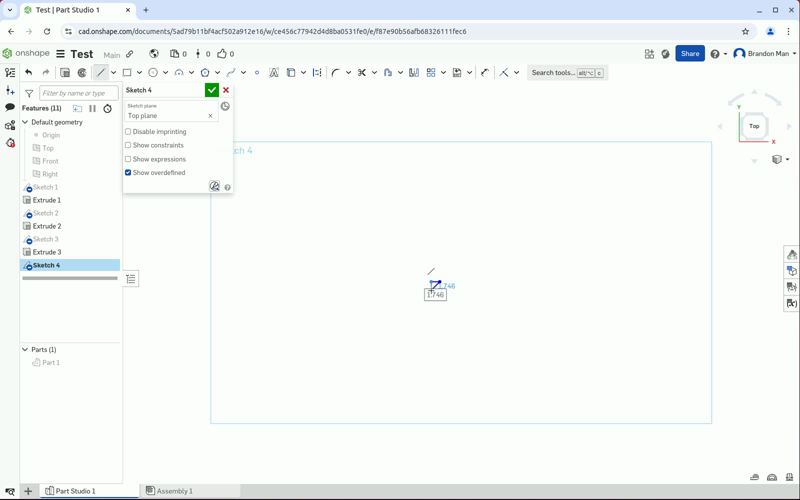
key_up(shift)
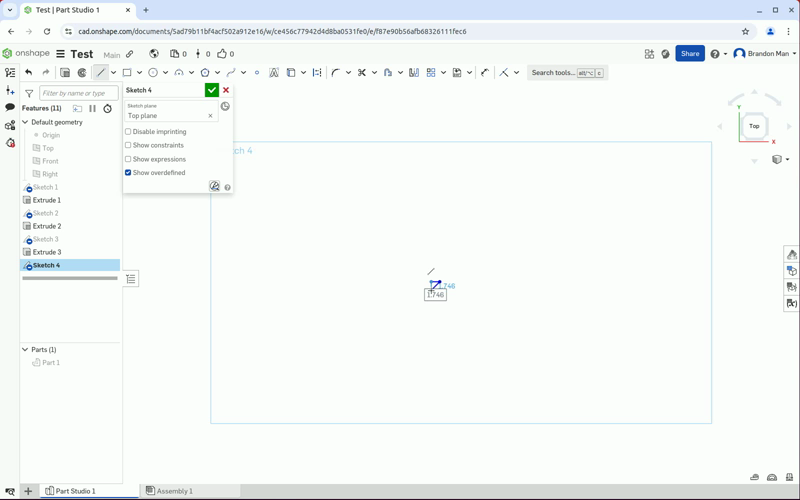
click(431, 290)
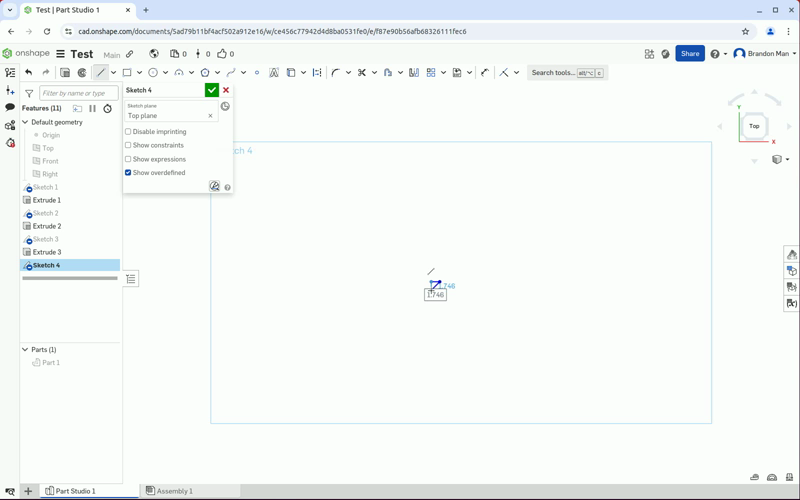
key(esc)
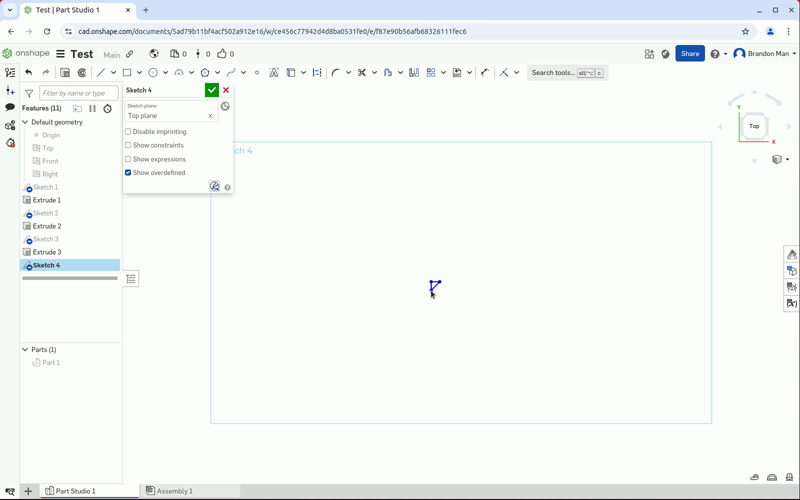
mouse_move(434, 283)
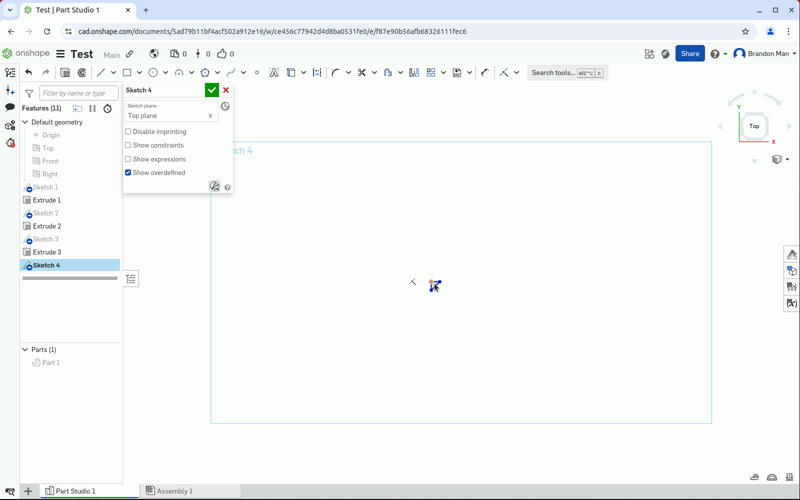
scroll(6)
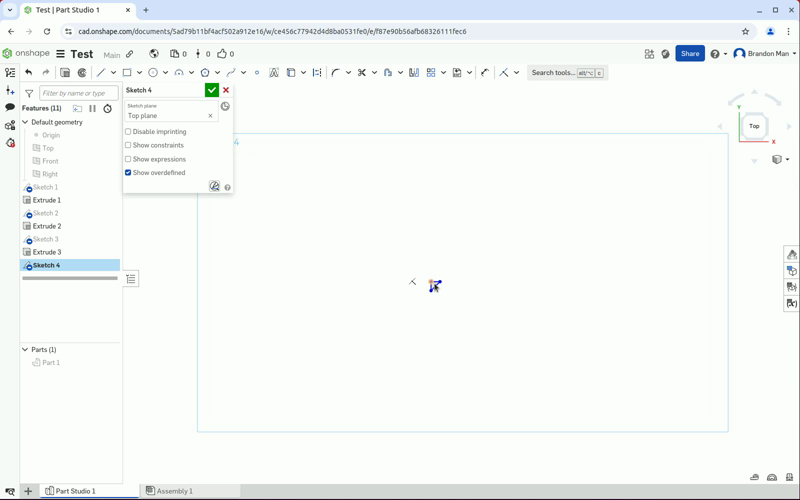
scroll(6)
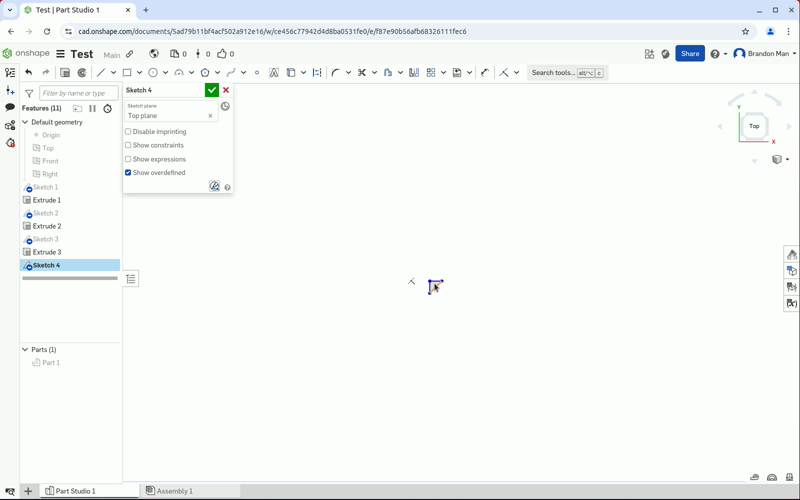
scroll(6)
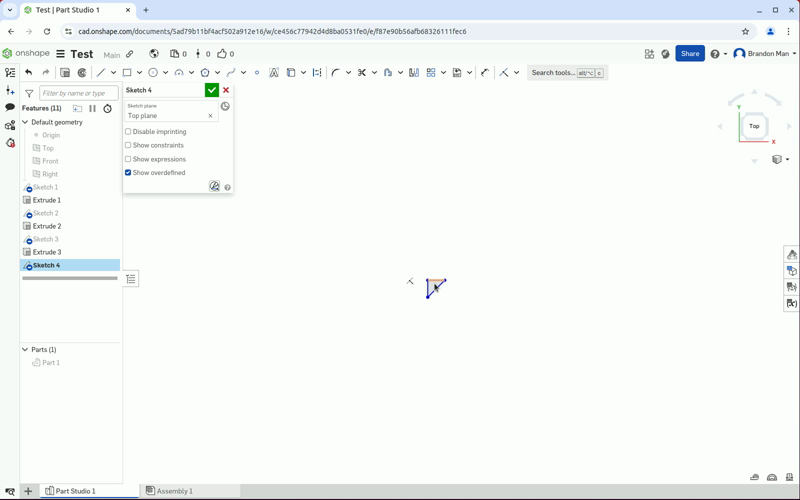
scroll(6)
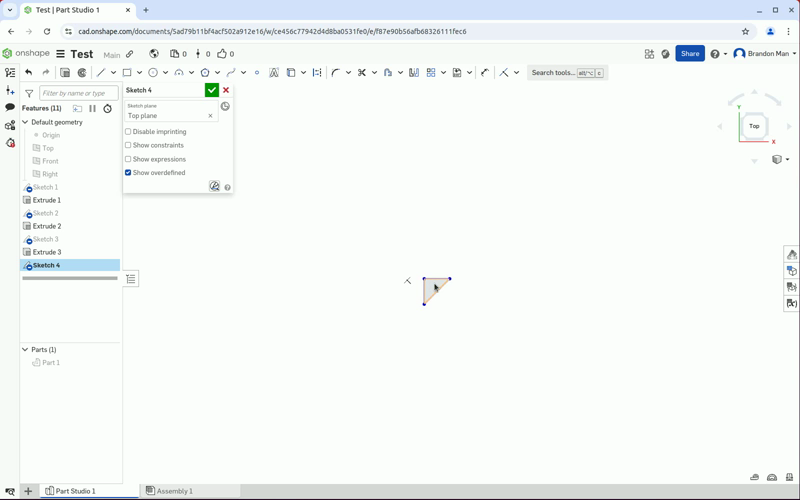
scroll(6)
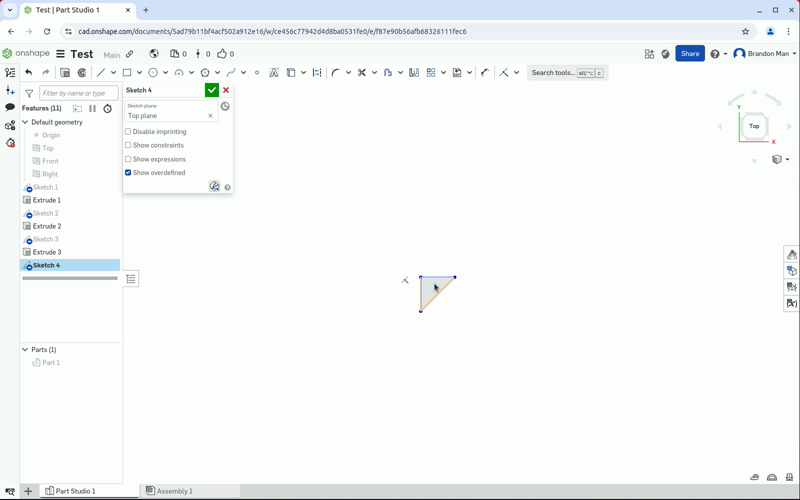
scroll(6)
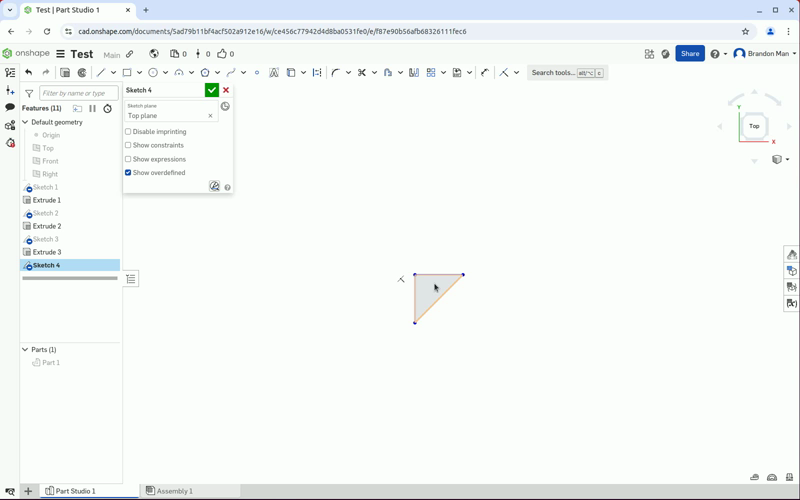
scroll(6)
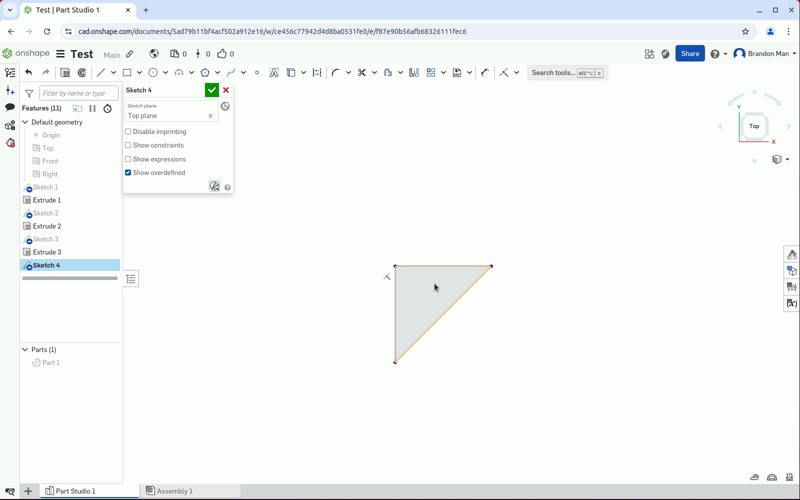
click(434, 283)
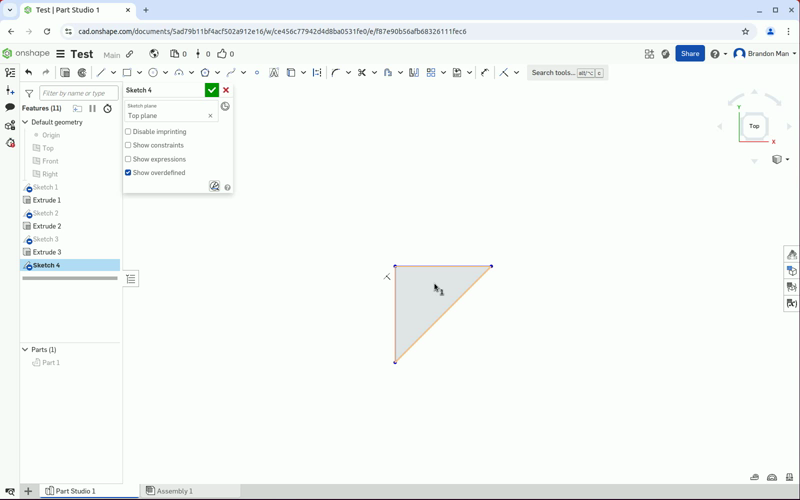
scroll(-6)
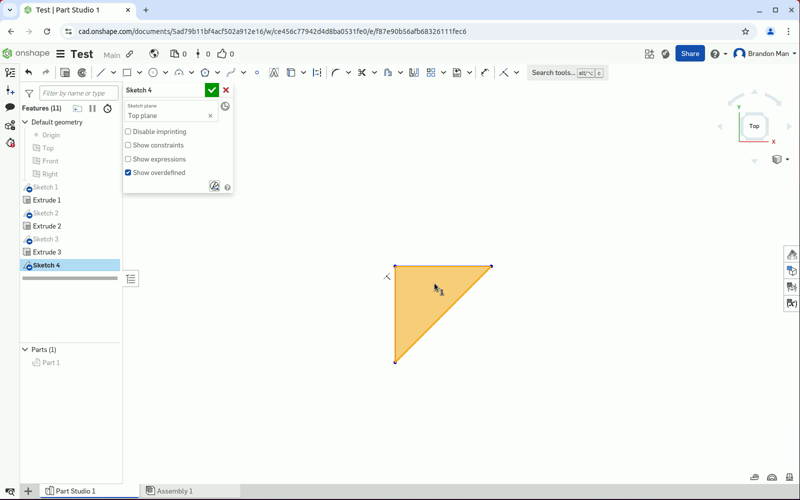
scroll(-6)
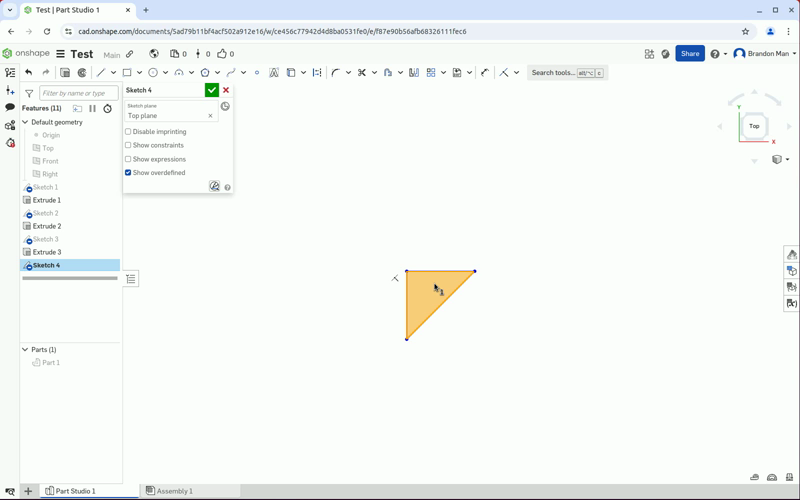
scroll(-6)
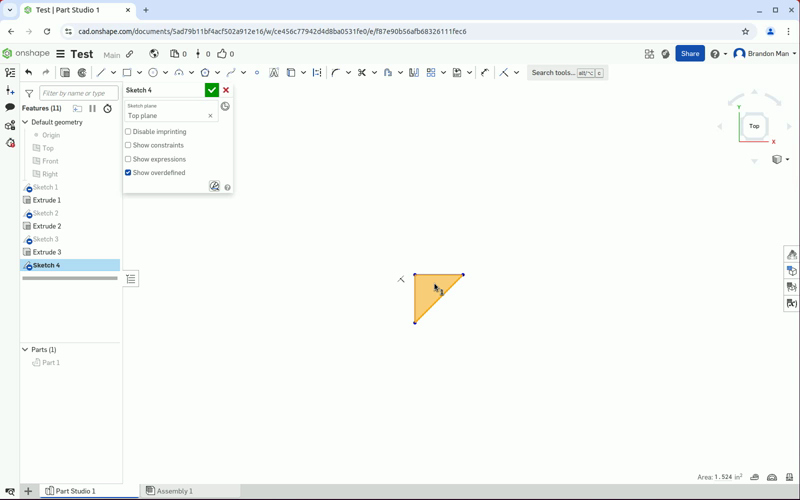
scroll(-6)
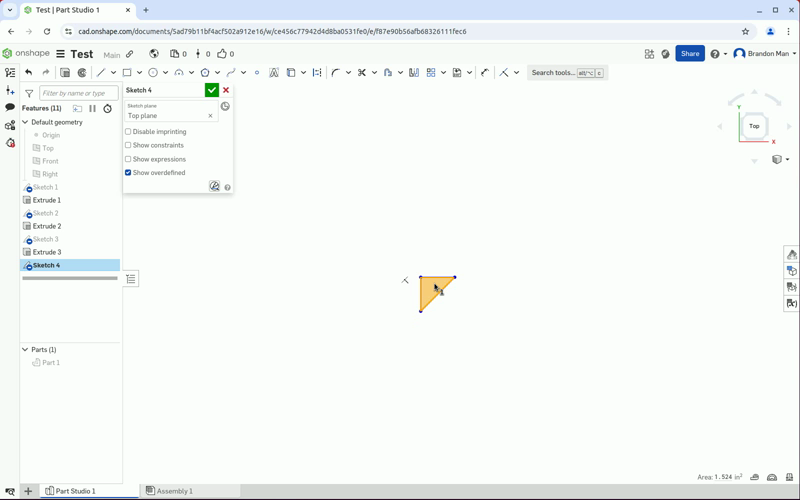
scroll(-6)
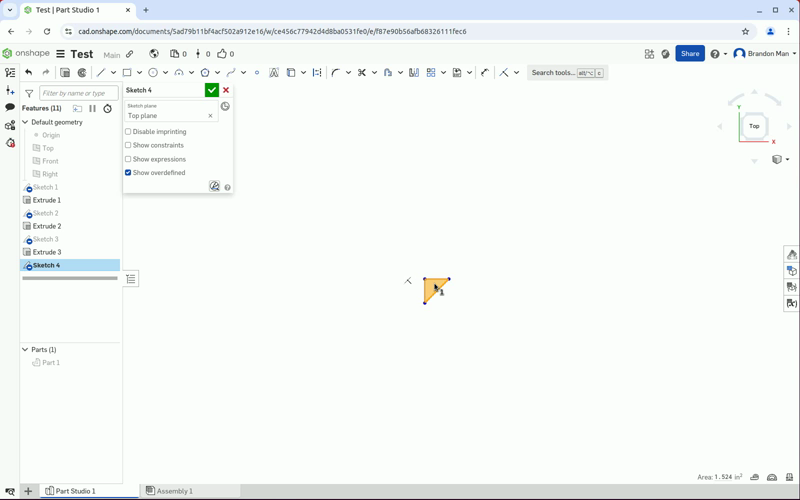
scroll(-6)
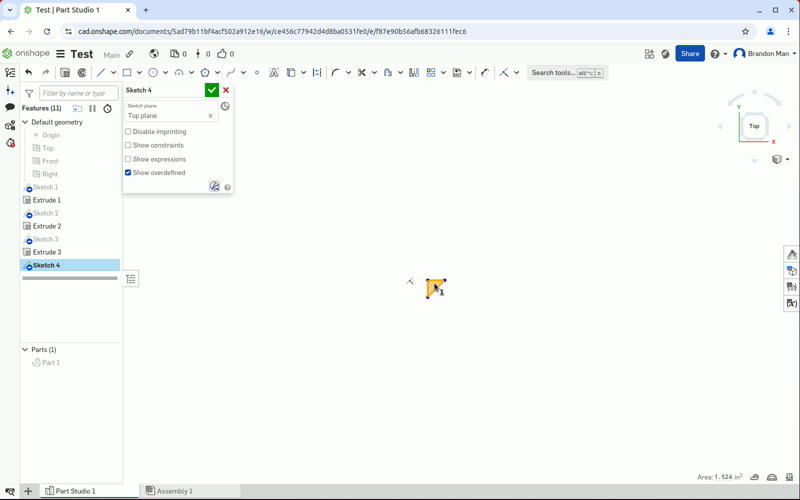
scroll(-6)
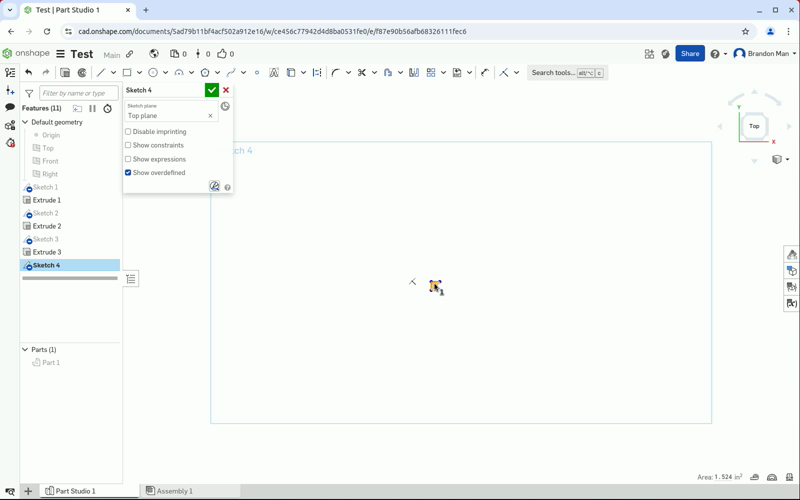
mouse_move(73, 352)
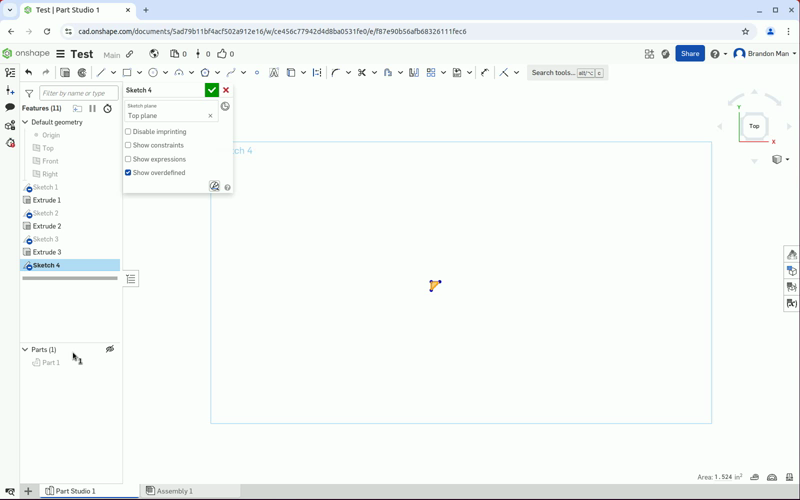
key(shift+y)
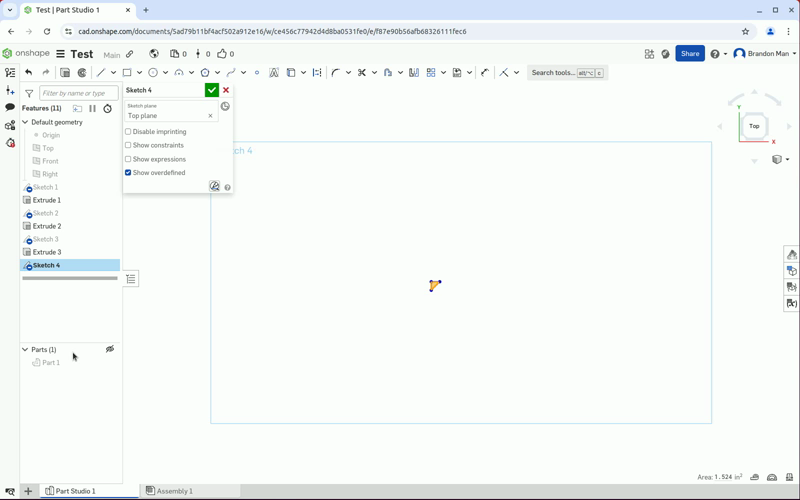
key(shift+e)
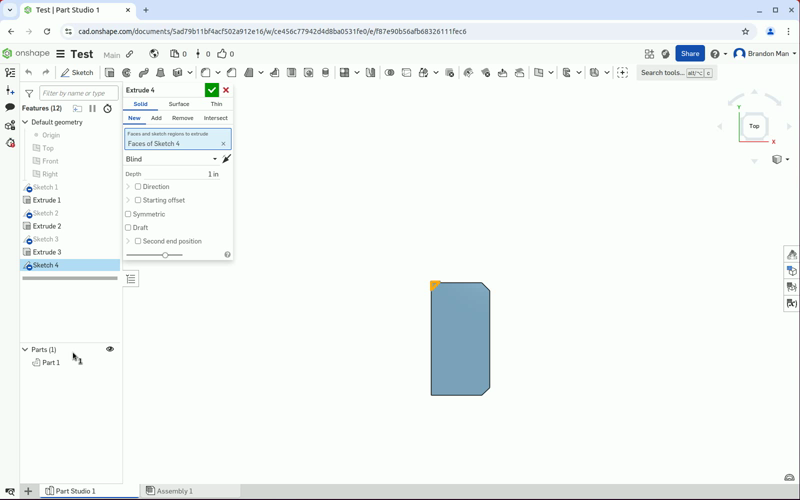
mouse_move(143, 106)
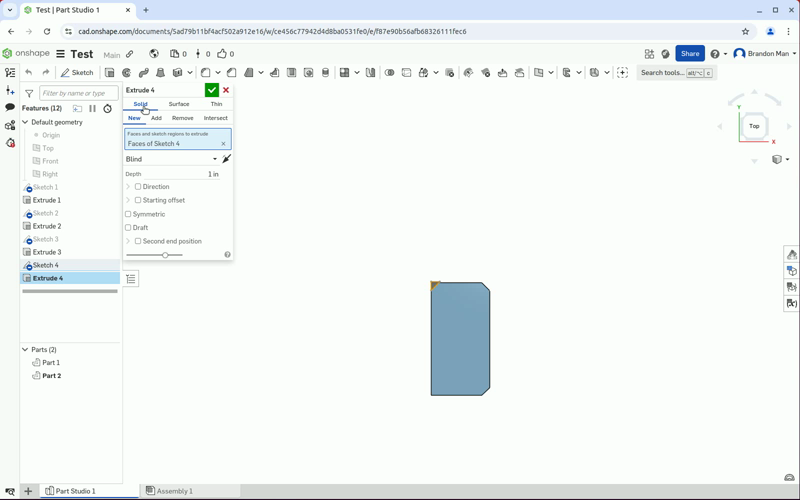
click(143, 106)
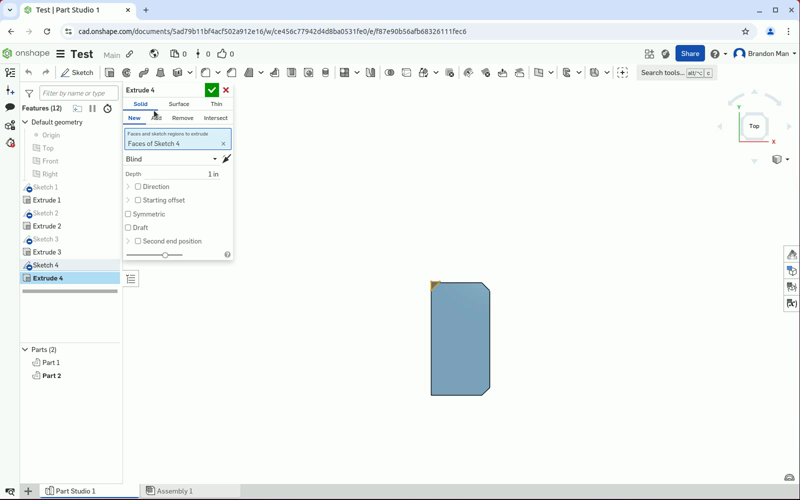
mouse_move(186, 120)
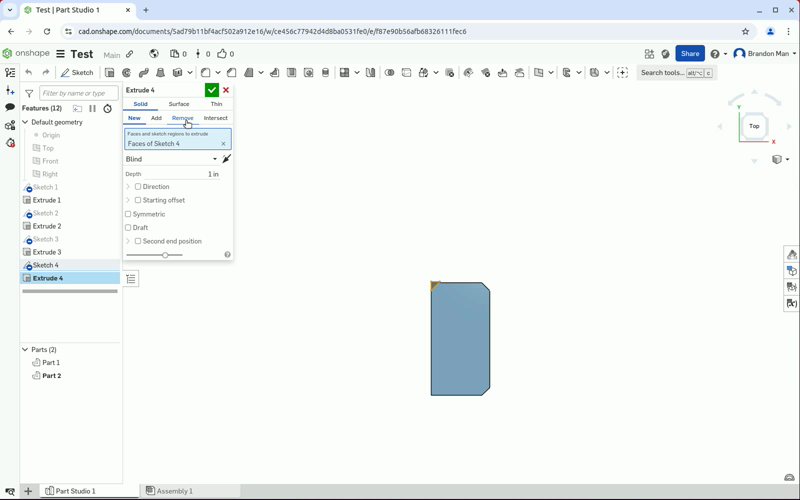
click(186, 120)
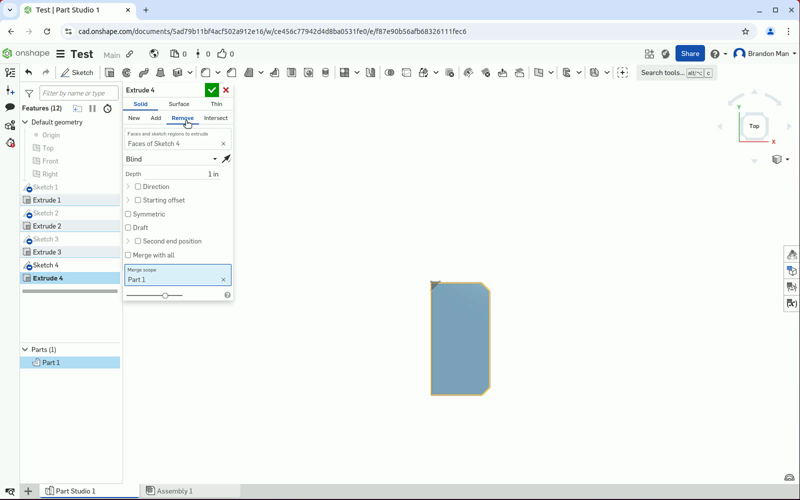
key(tab, 4)
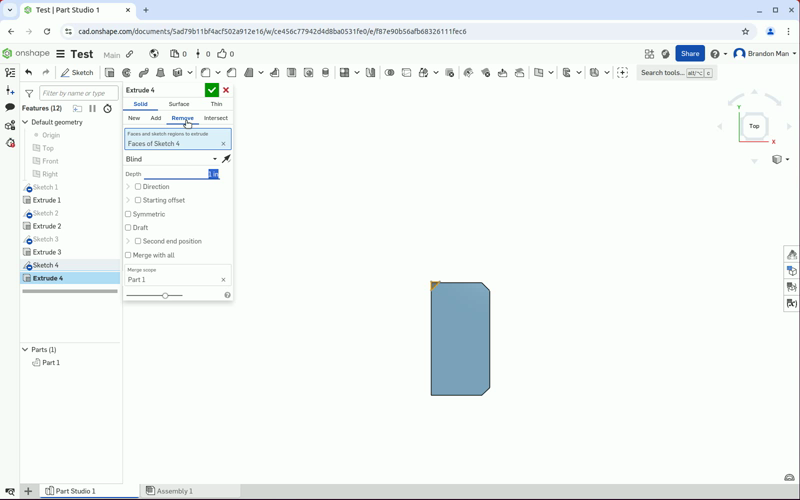
text(2.888)
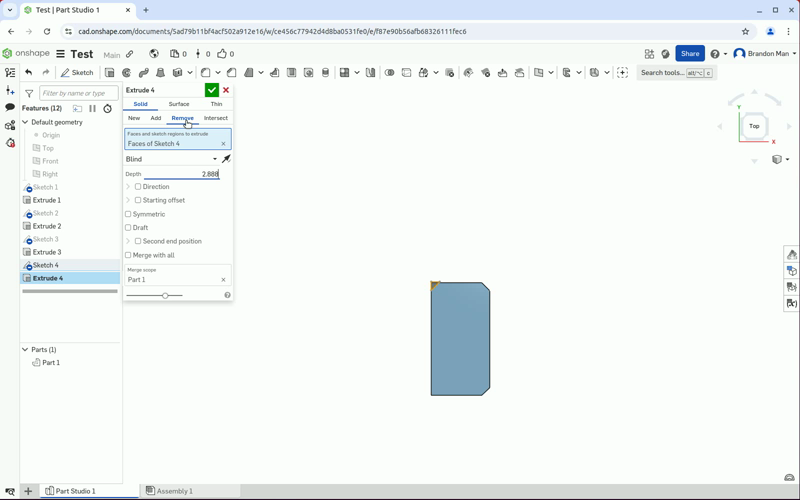
key(tab, 3)
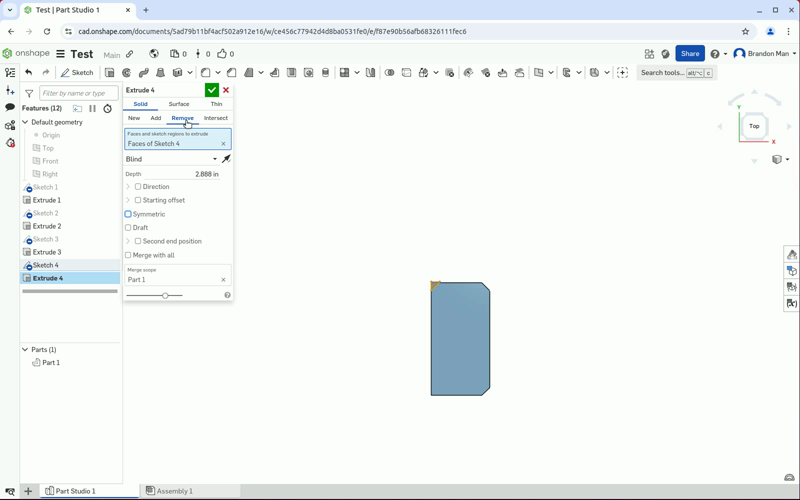
key(space)
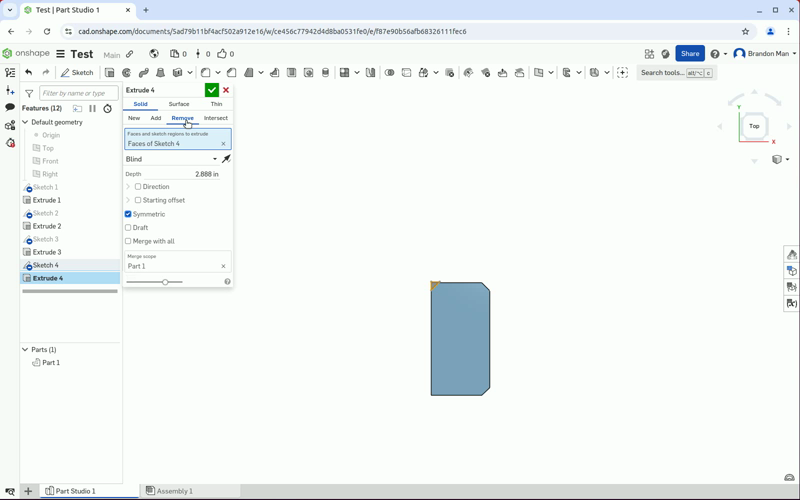
key(tab, 2)
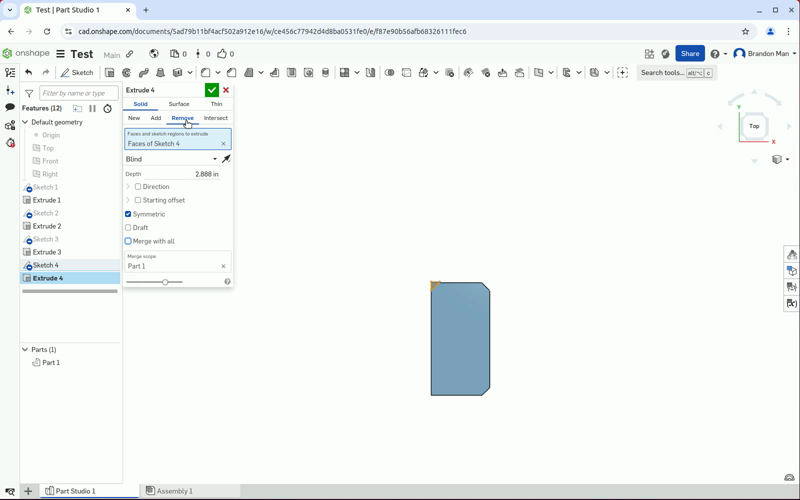
key(space)
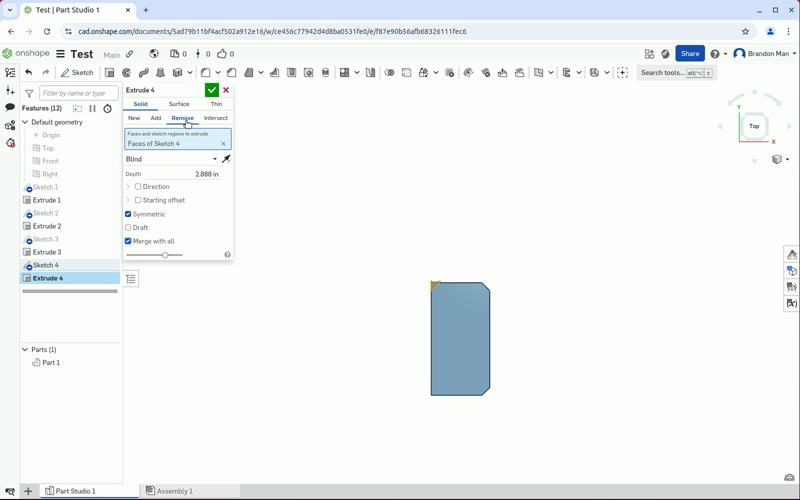
key(enter)
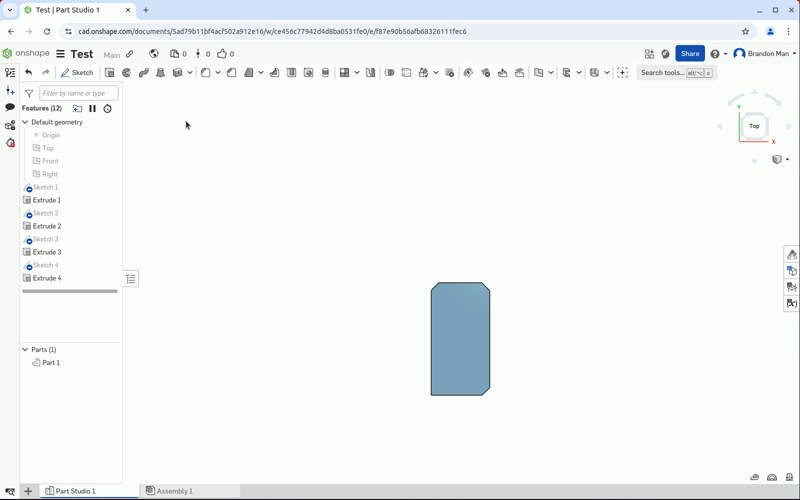
key(shift+h)
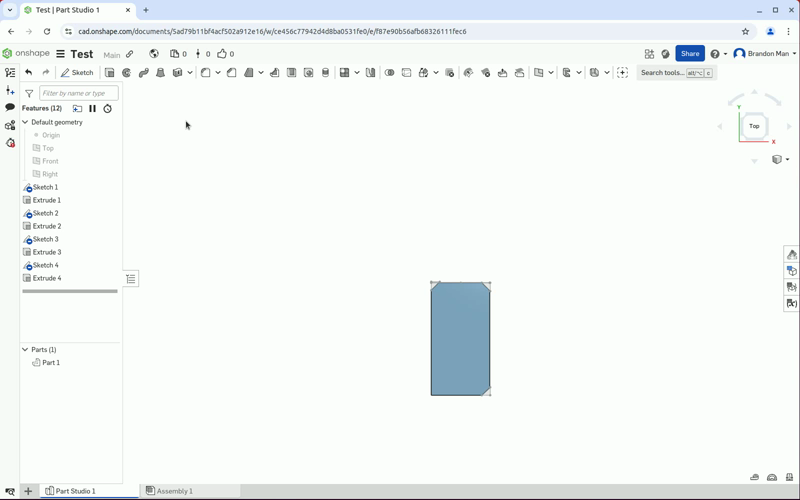
key(shift+h)
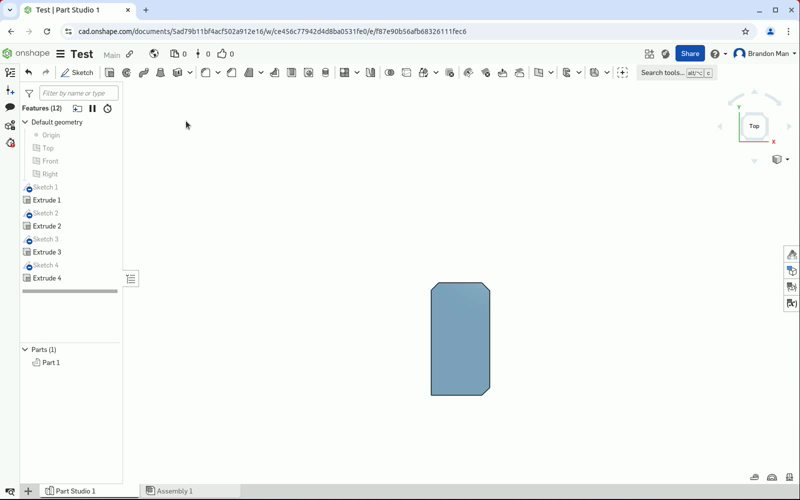
mouse_move(73, 189)
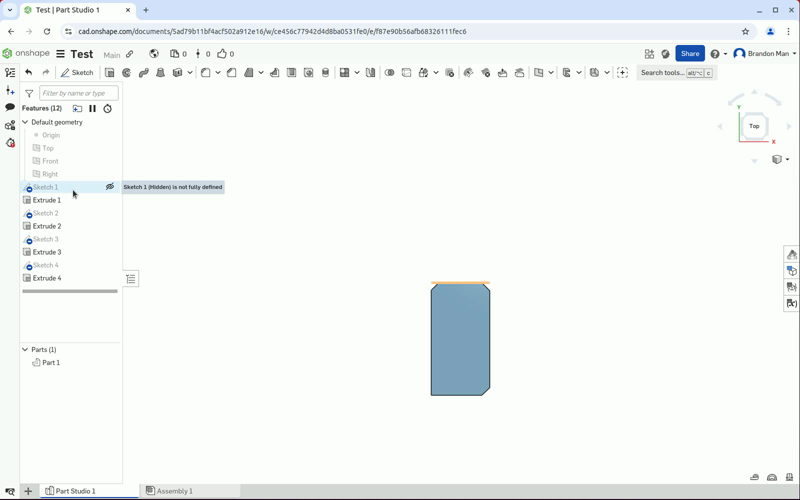
click(73, 189)
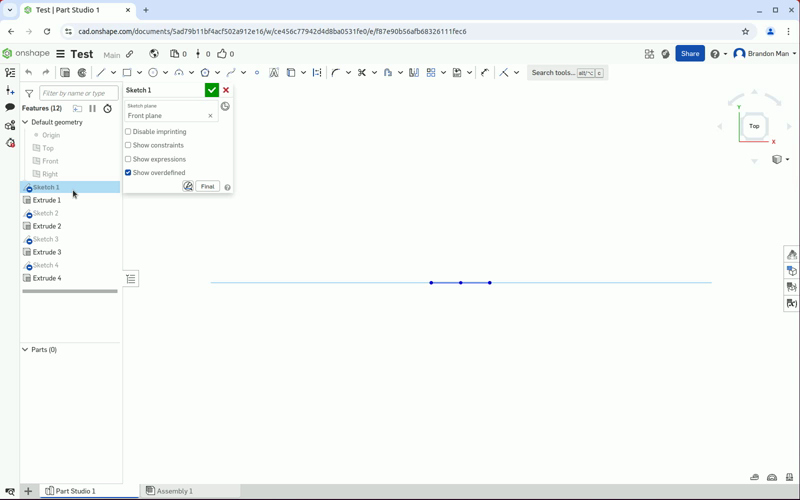
mouse_move(229, 92)
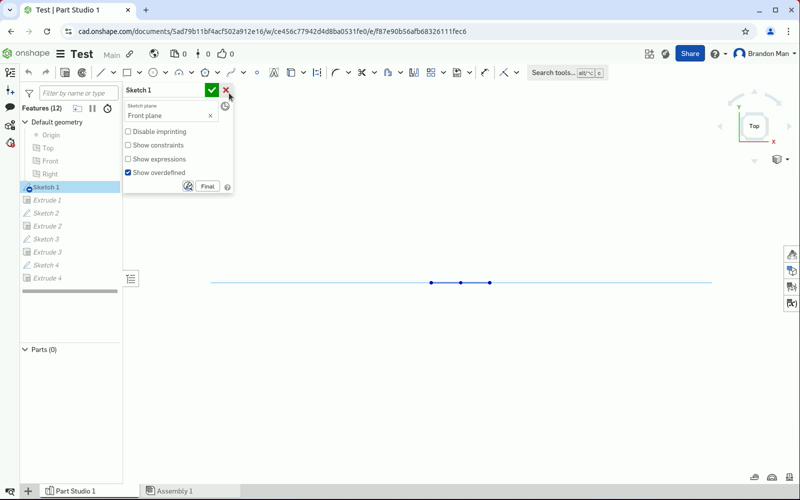
click(229, 92)
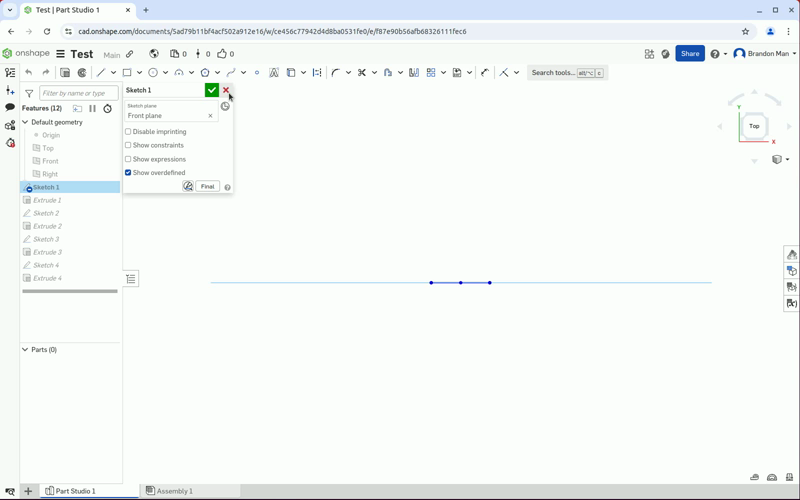
key(shift+s)
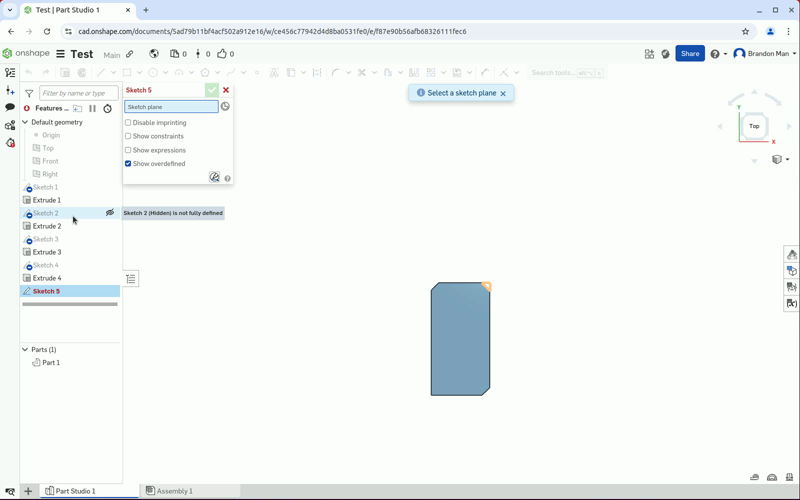
scroll(3)
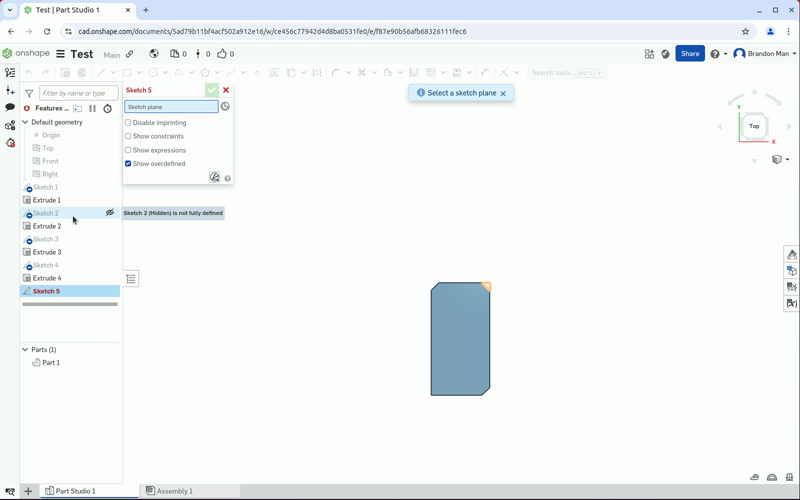
mouse_move(73, 150)
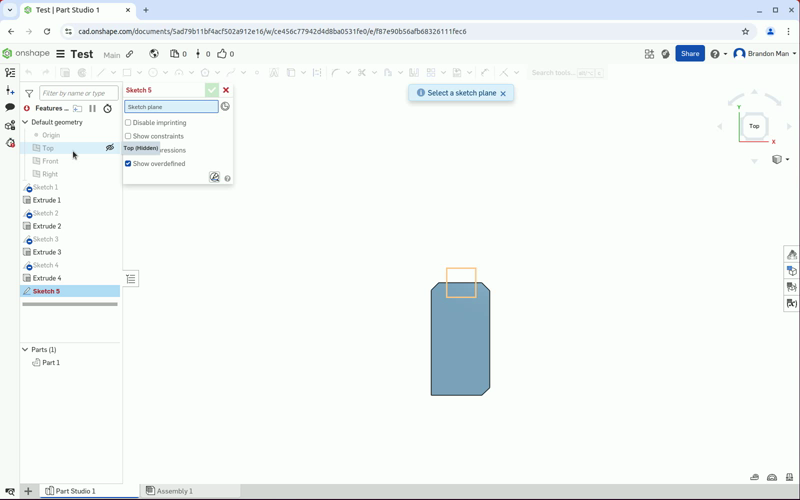
click(73, 150)
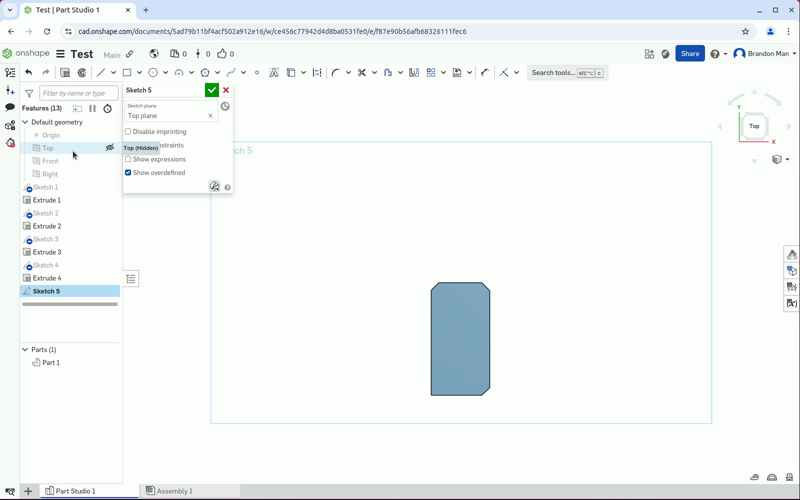
mouse_move(73, 352)
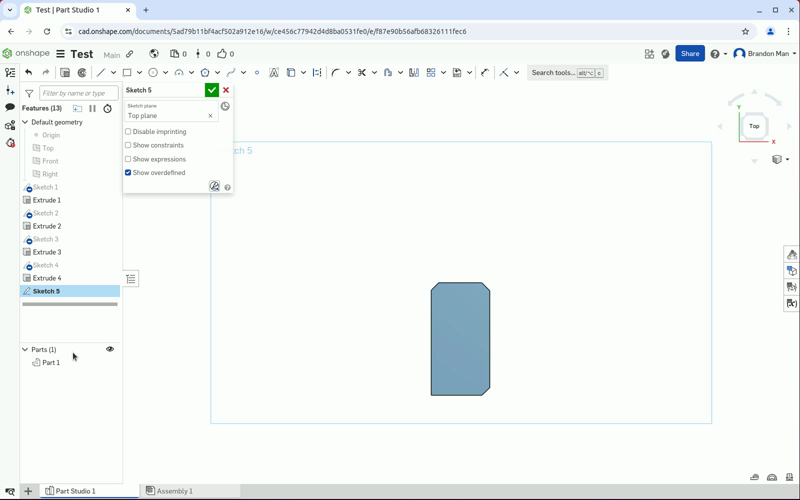
key(y)
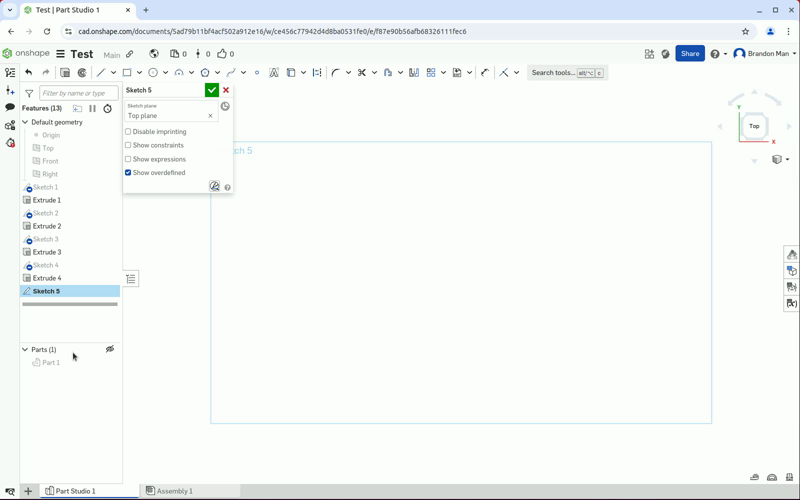
key(l)
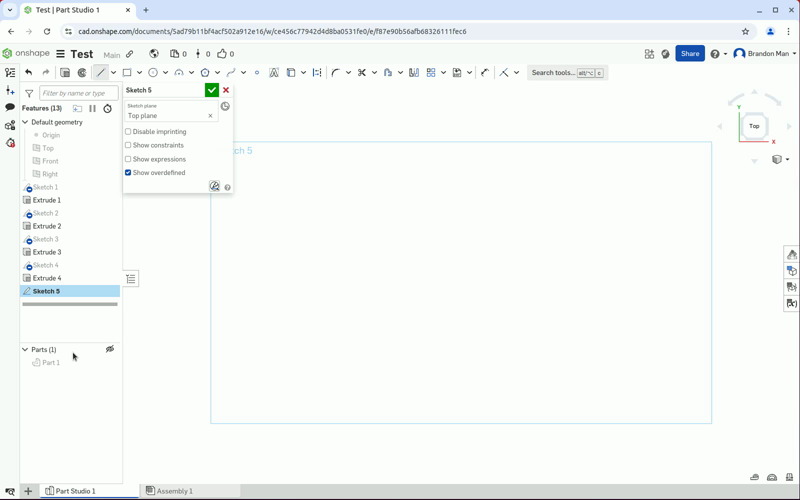
key_down(shift)
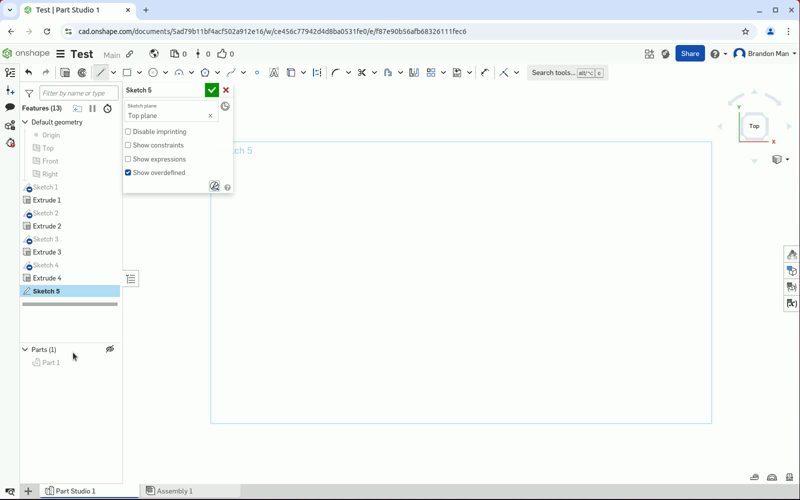
mouse_move(431, 395)
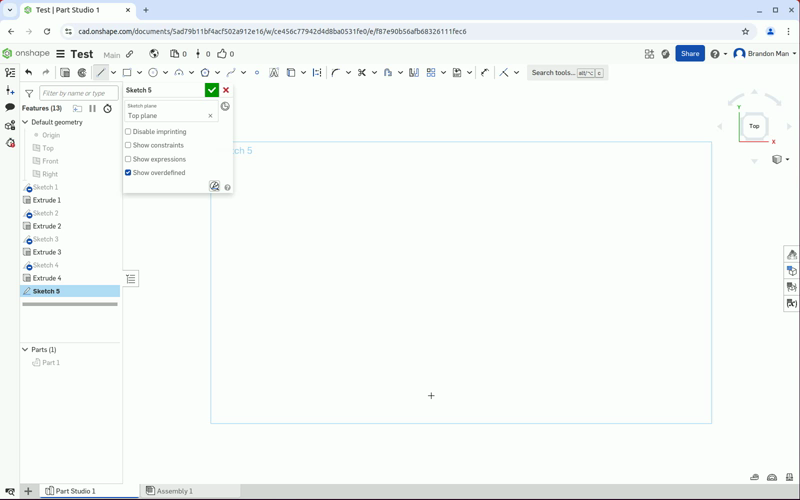
click(431, 395)
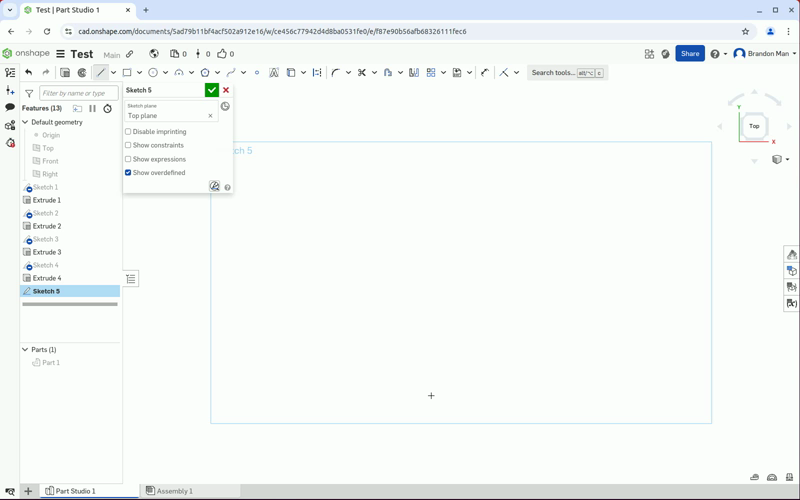
key_up(shift)
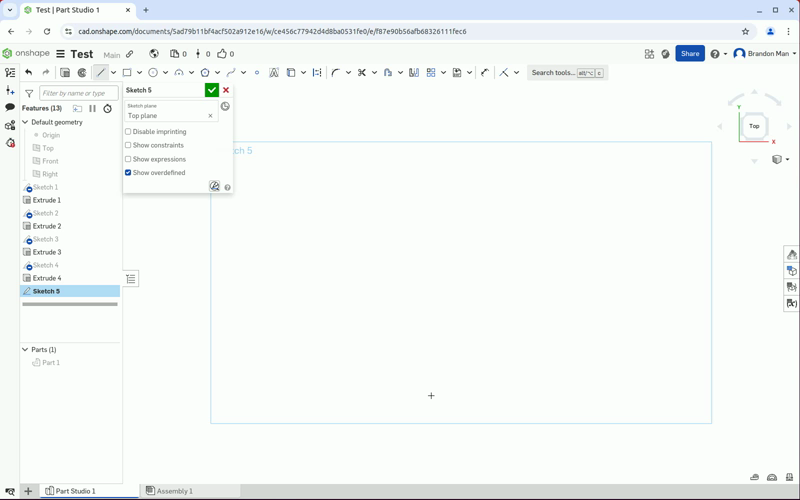
key_down(shift)
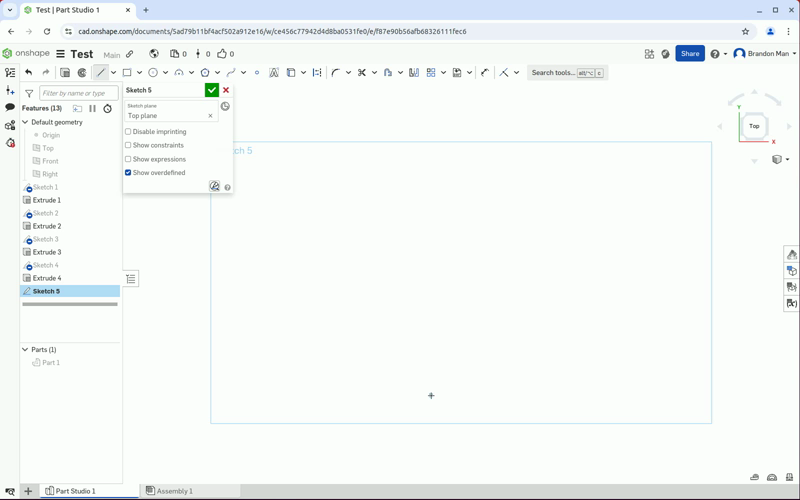
mouse_move(461, 395)
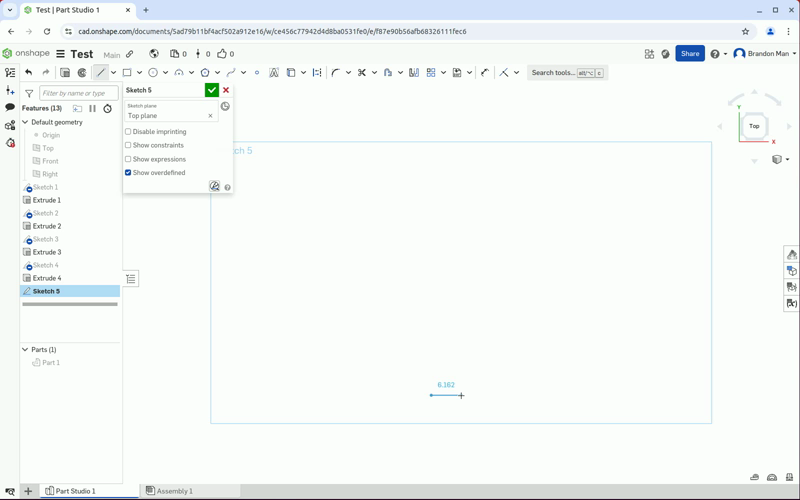
mouse_move(439, 395)
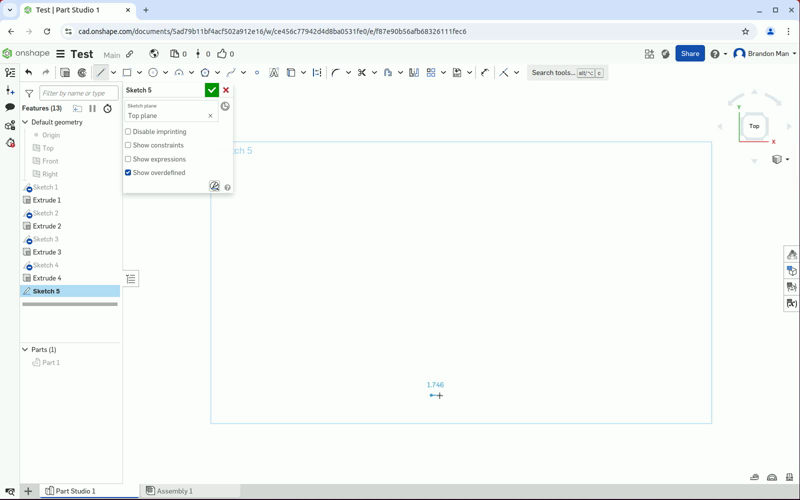
click(439, 395)
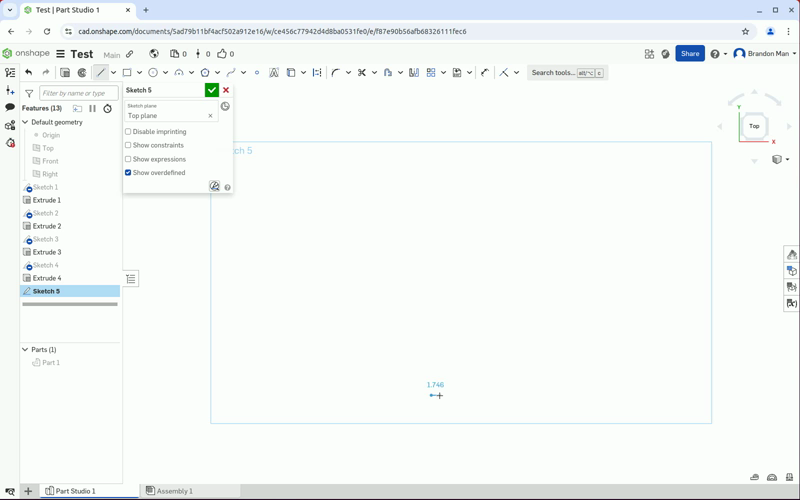
key_up(shift)
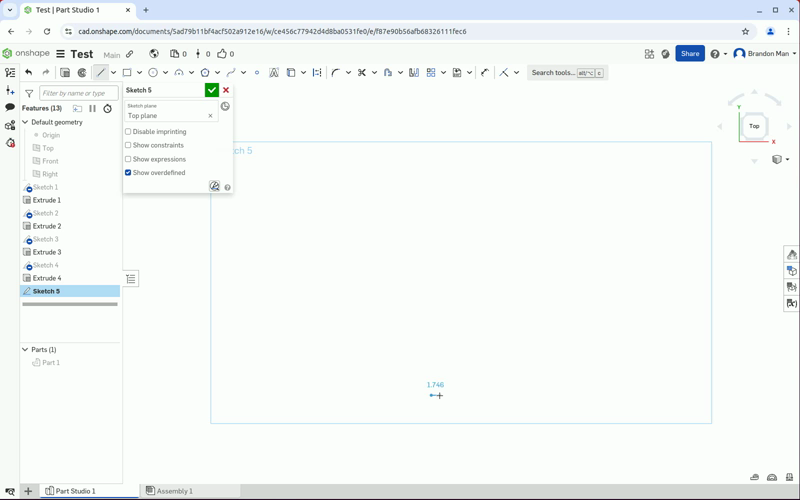
key_down(shift)
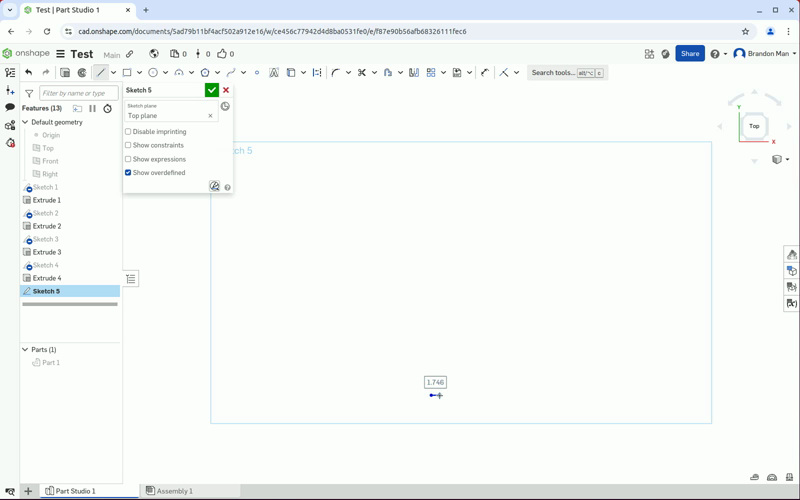
mouse_move(469, 395)
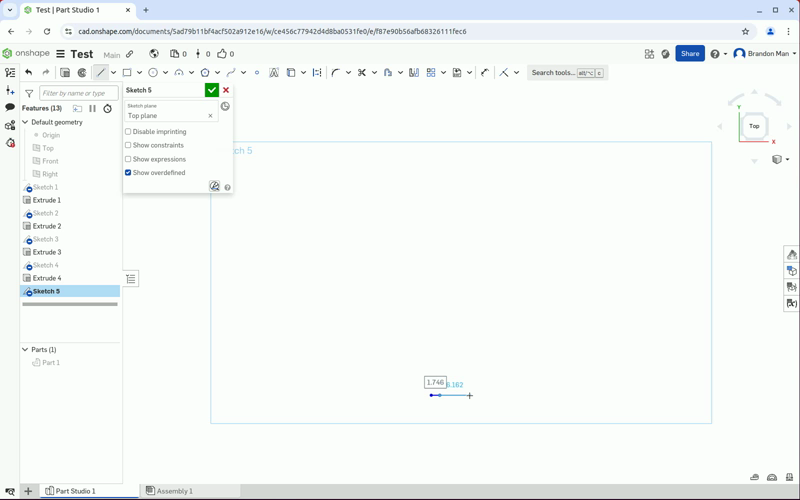
mouse_move(431, 387)
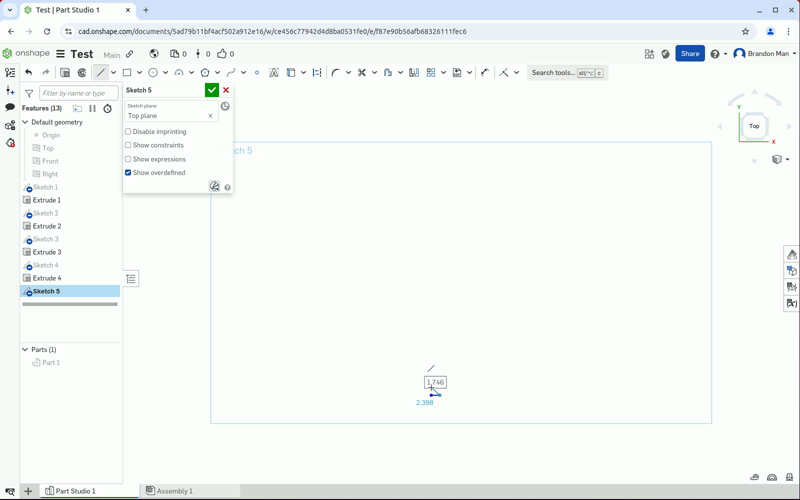
click(431, 387)
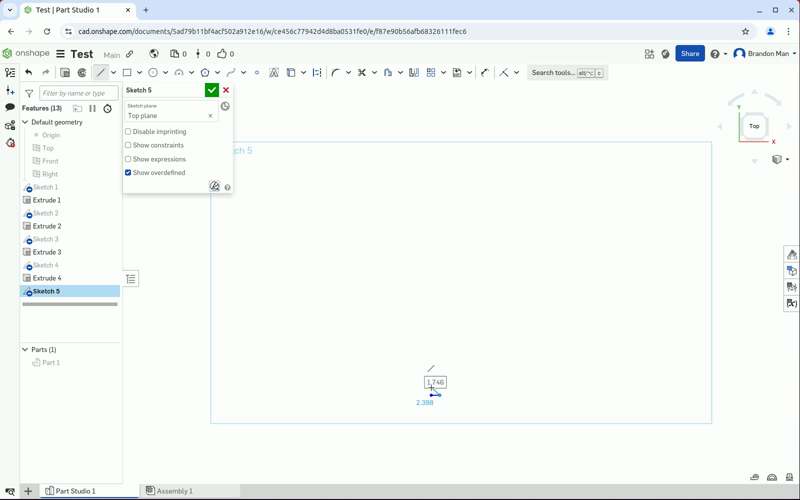
key_up(shift)
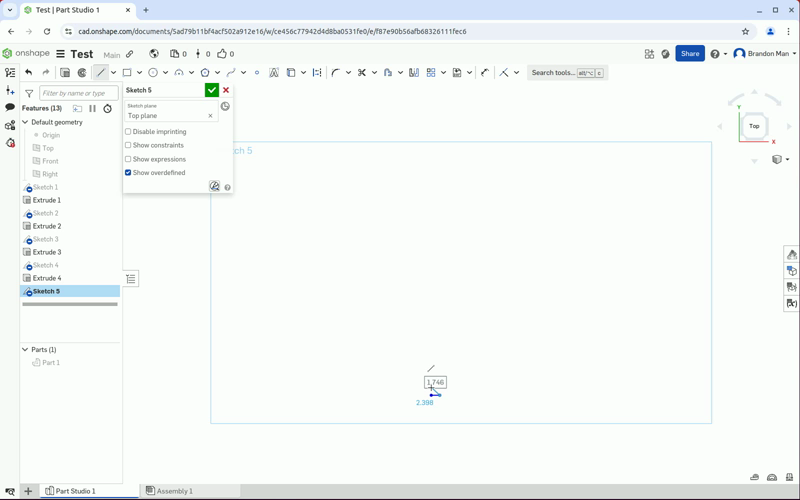
mouse_move(461, 387)
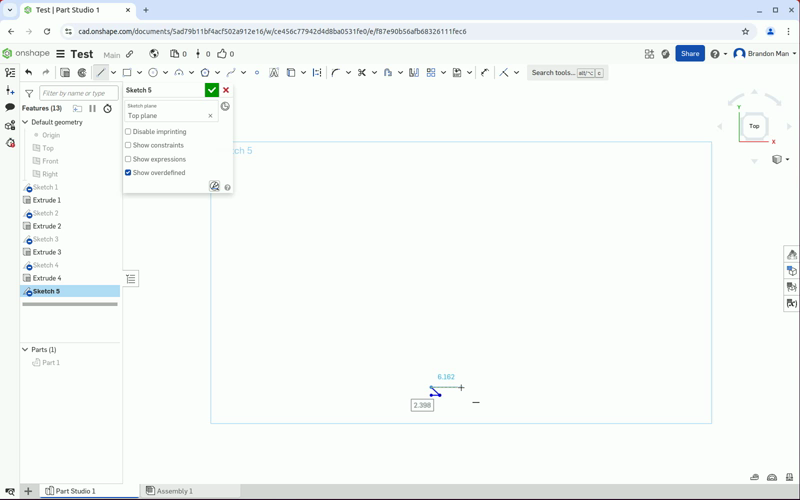
key_down(shift)
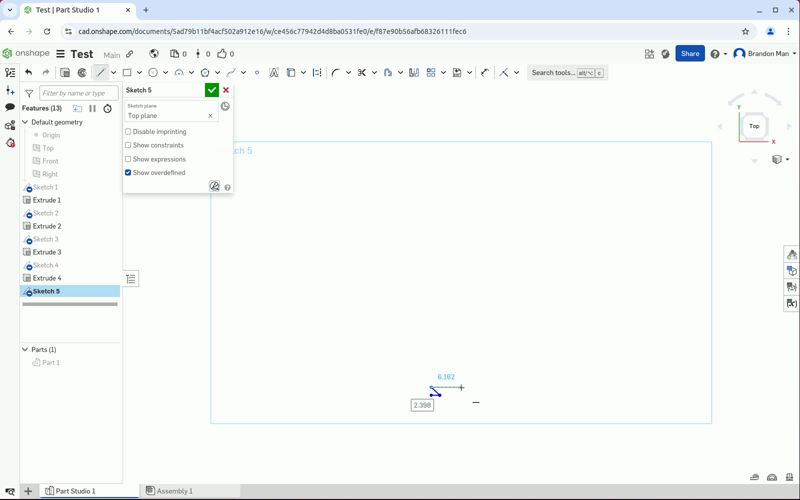
mouse_move(431, 395)
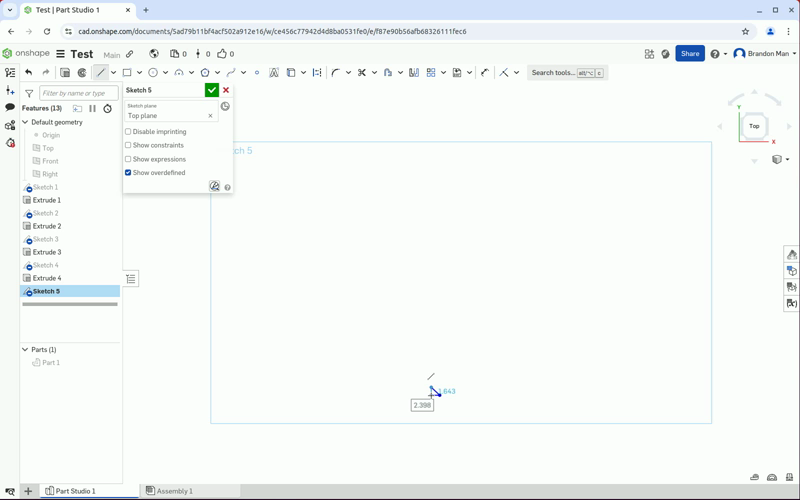
key_up(shift)
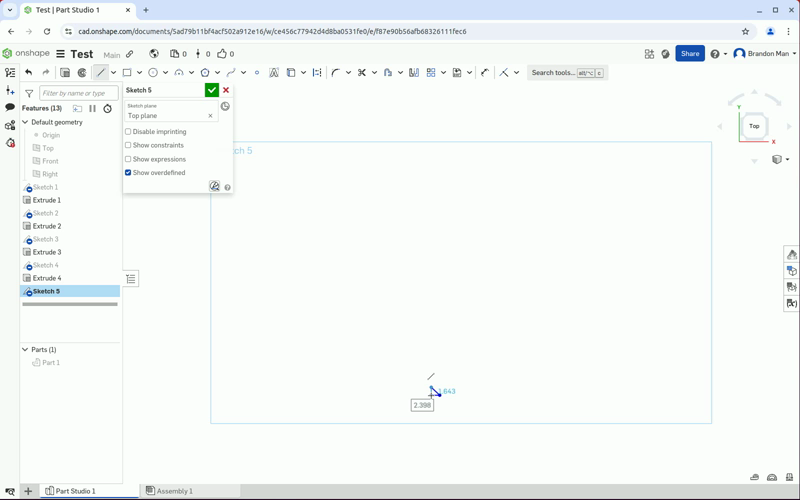
click(431, 395)
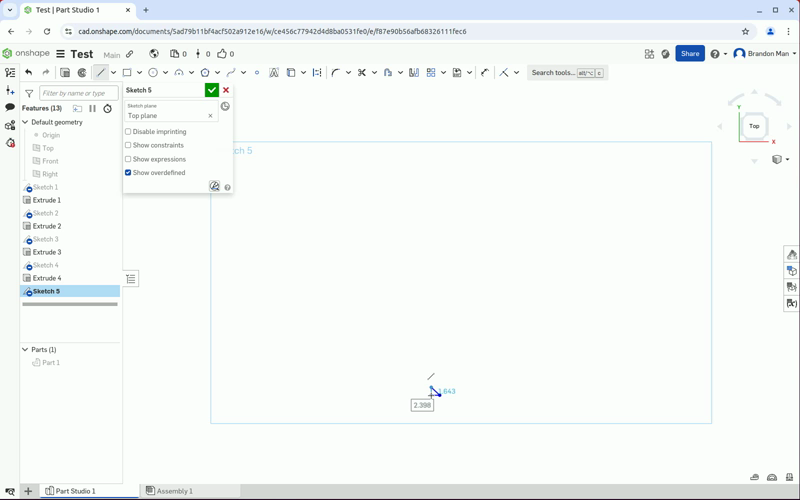
key(esc)
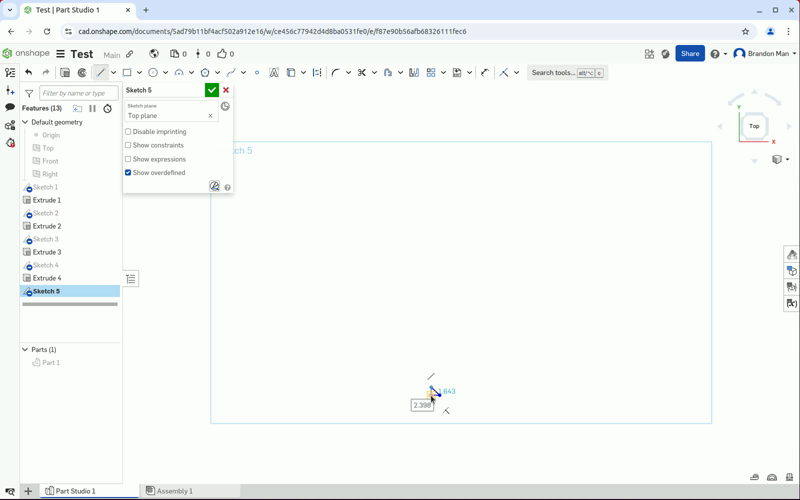
mouse_move(435, 395)
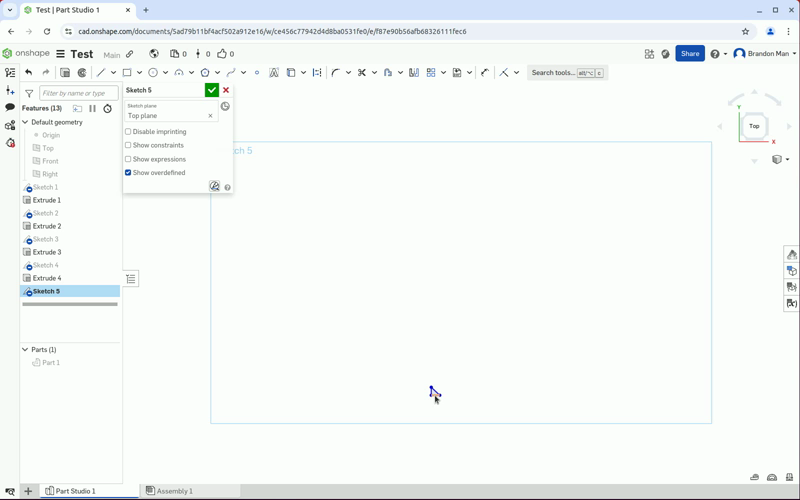
scroll(6)
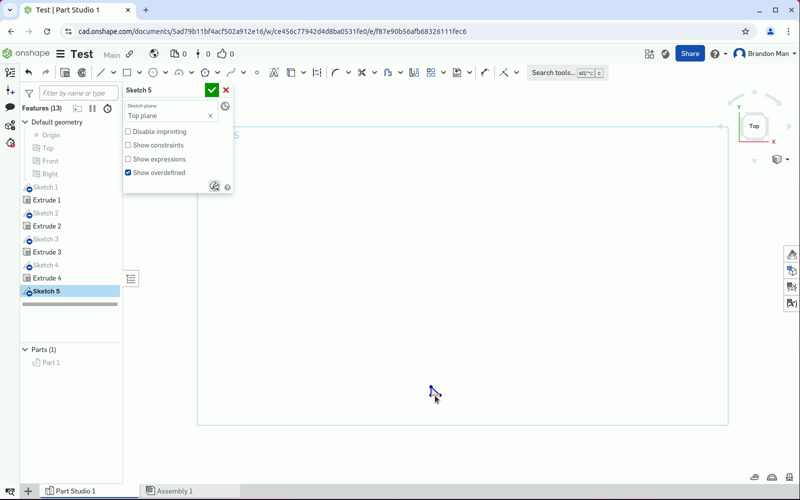
scroll(6)
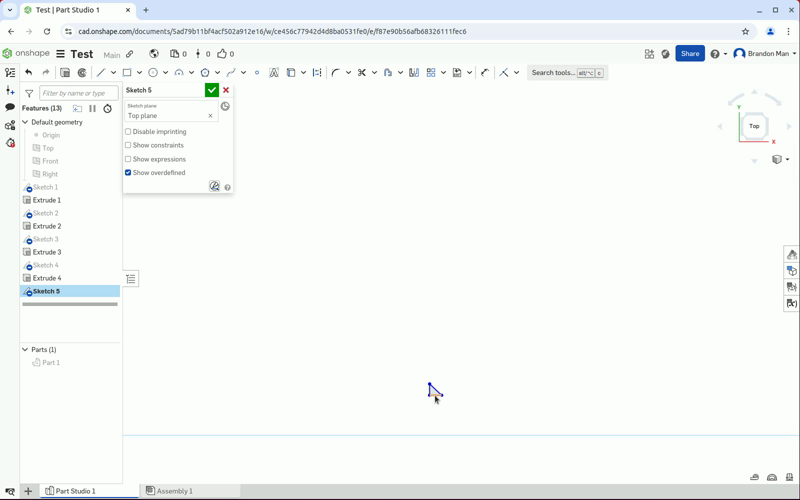
scroll(6)
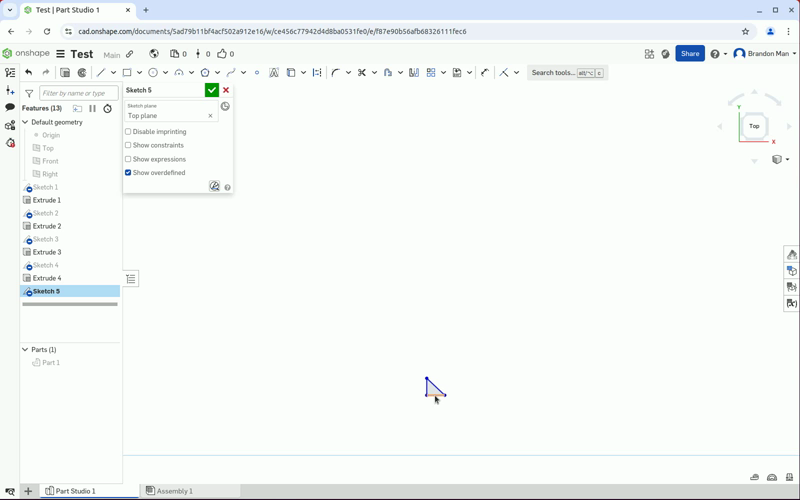
scroll(6)
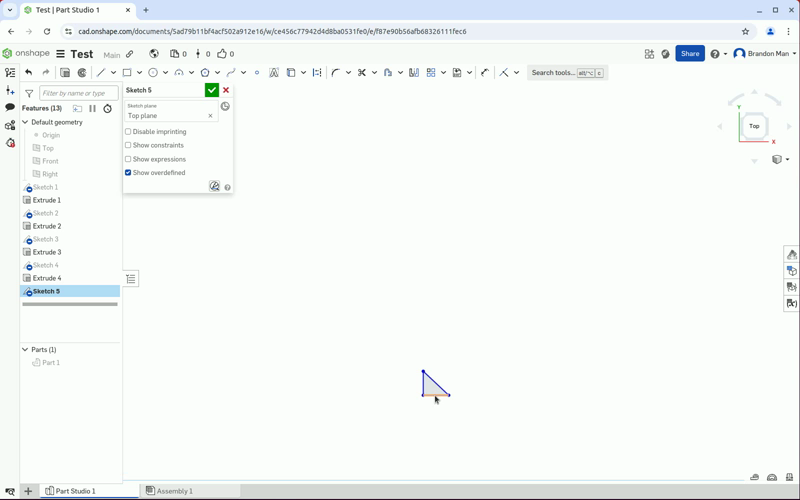
scroll(6)
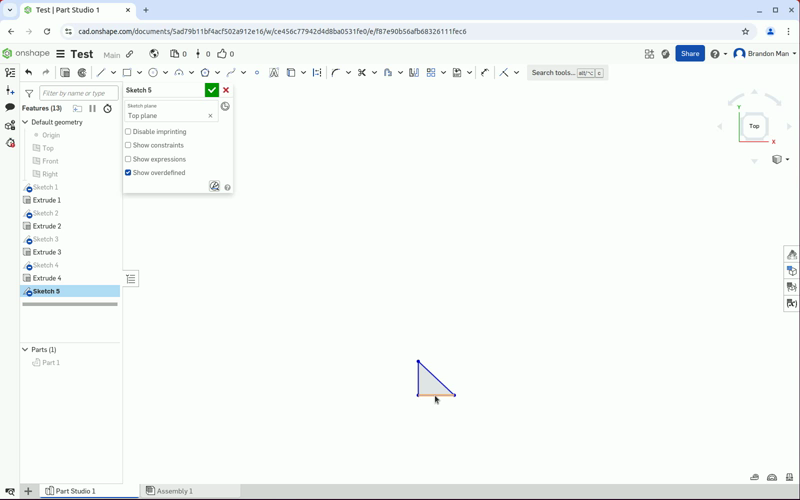
scroll(6)
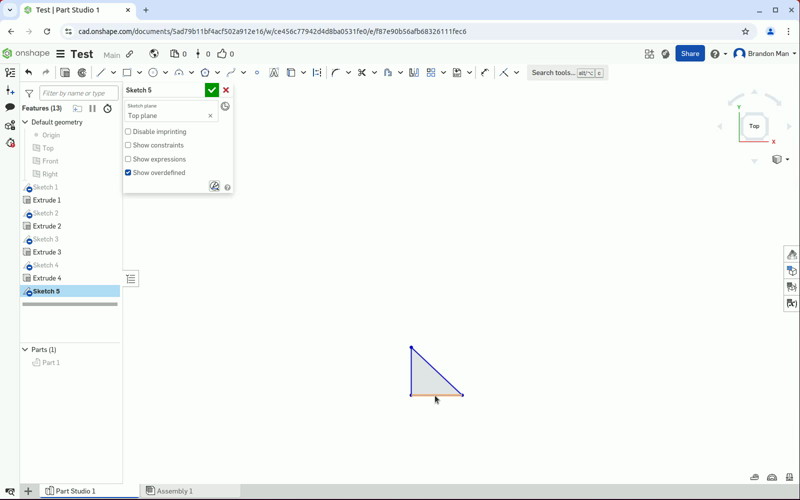
scroll(6)
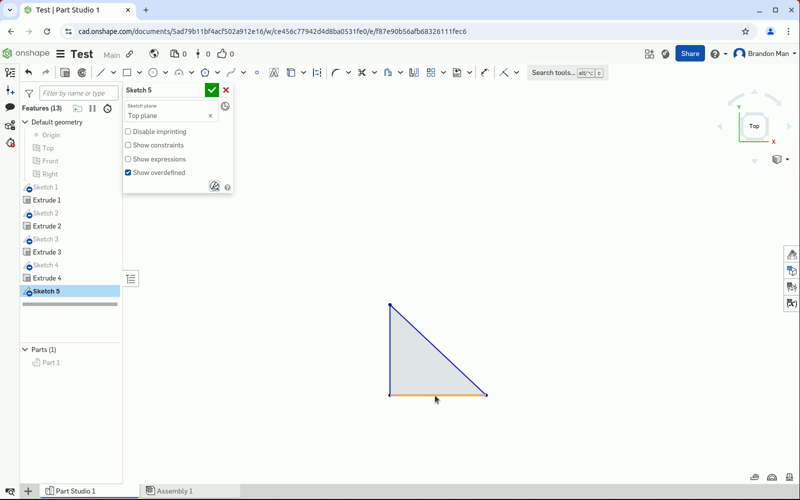
click(435, 395)
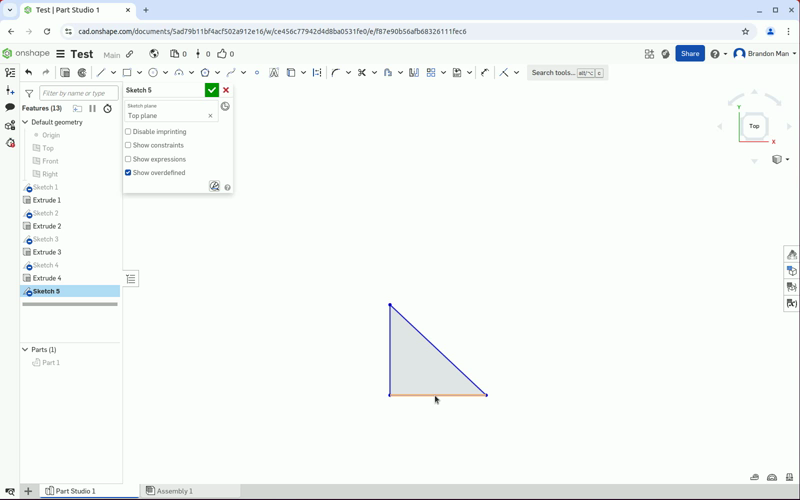
scroll(-6)
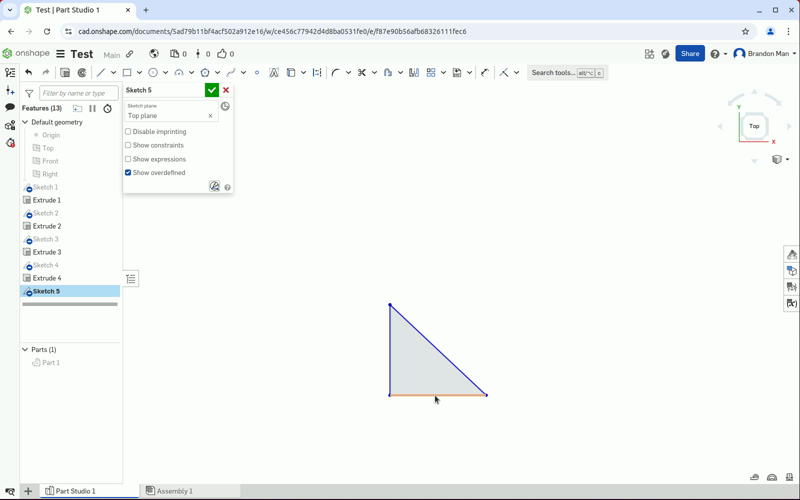
scroll(-6)
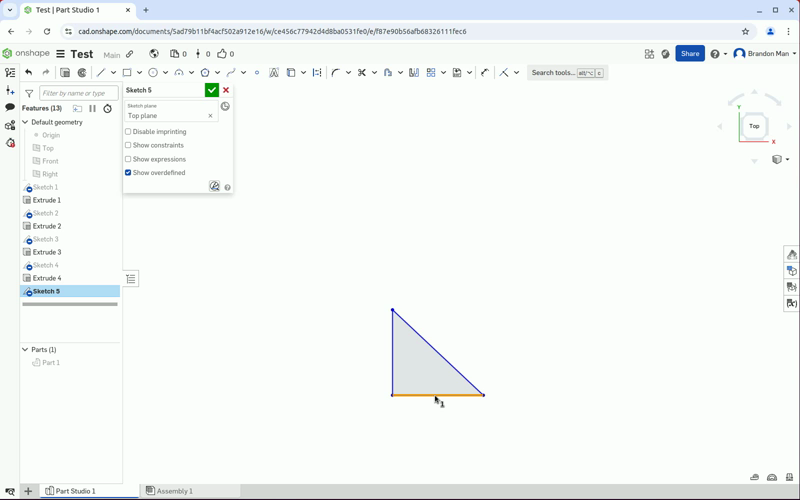
scroll(-6)
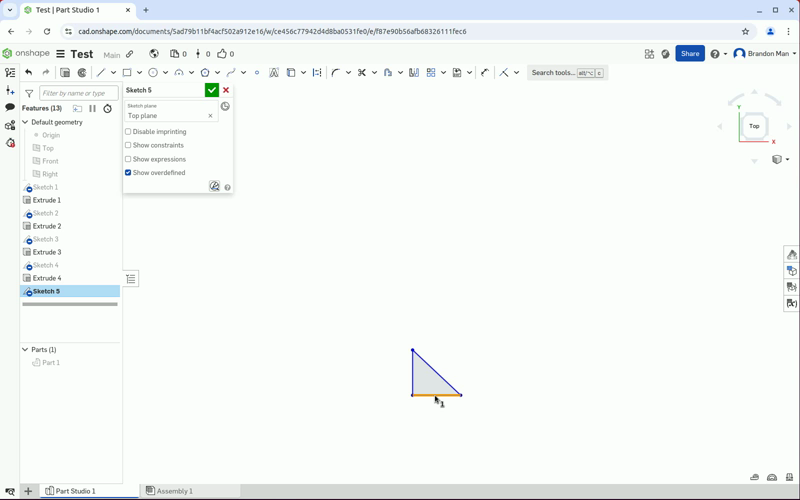
scroll(-6)
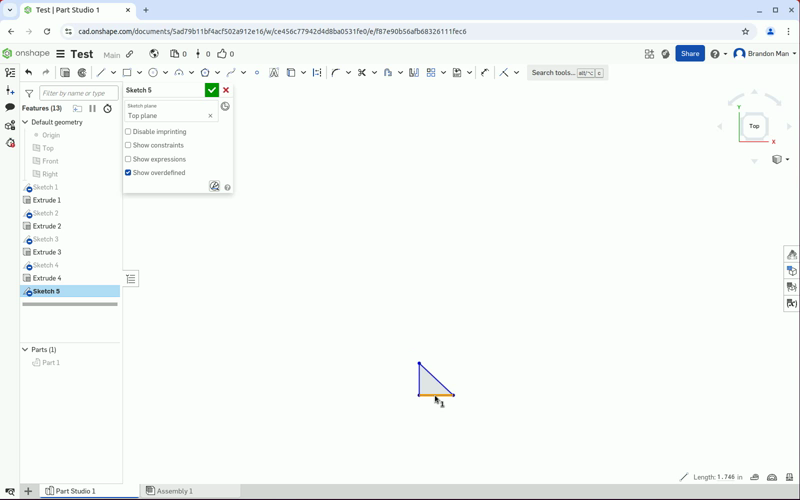
scroll(-6)
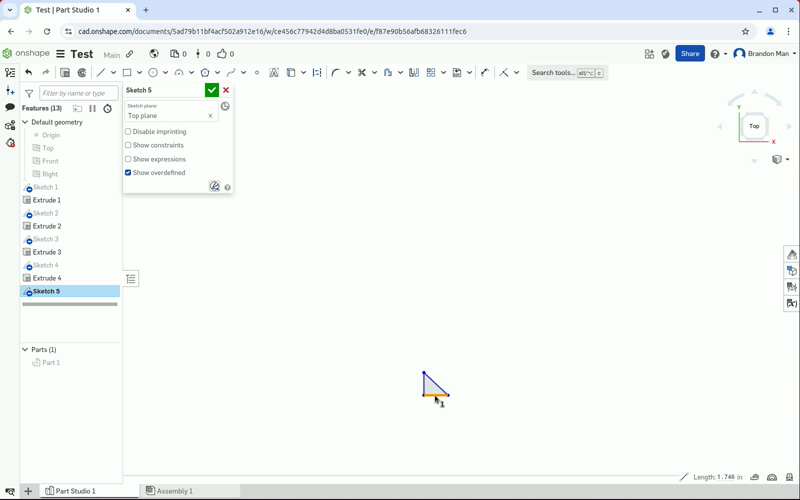
scroll(-6)
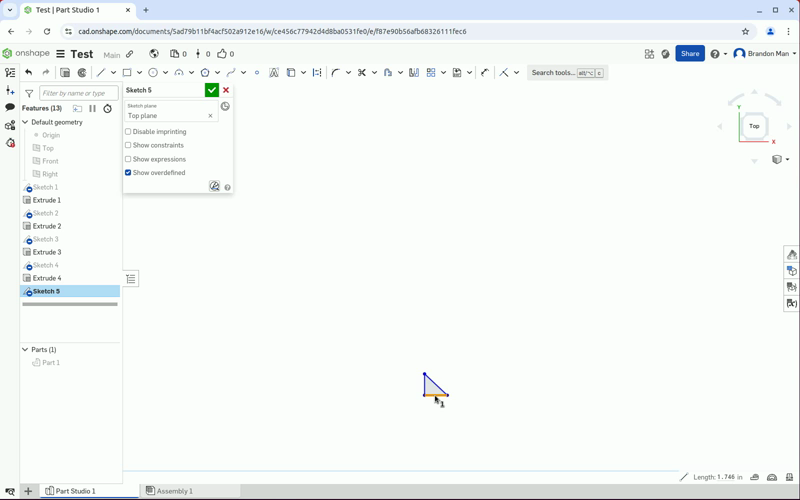
scroll(-6)
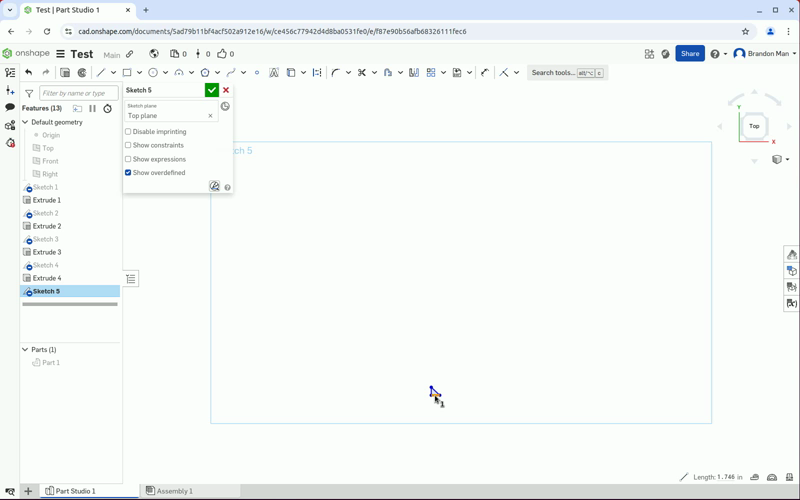
mouse_move(73, 352)
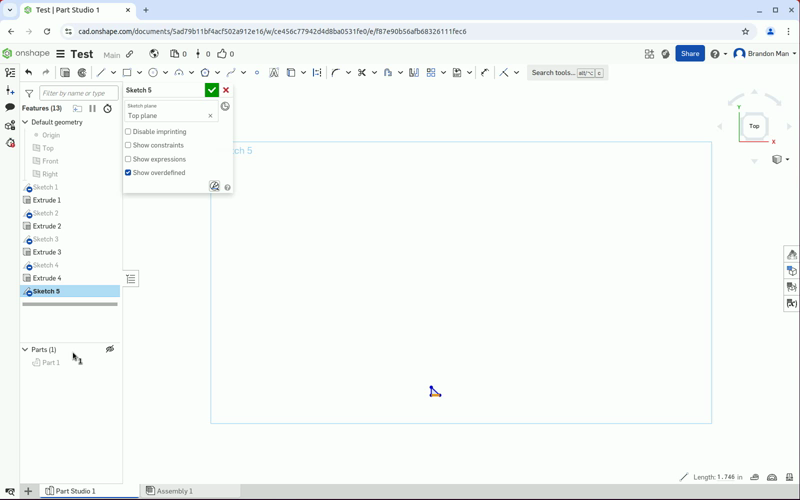
key(shift+y)
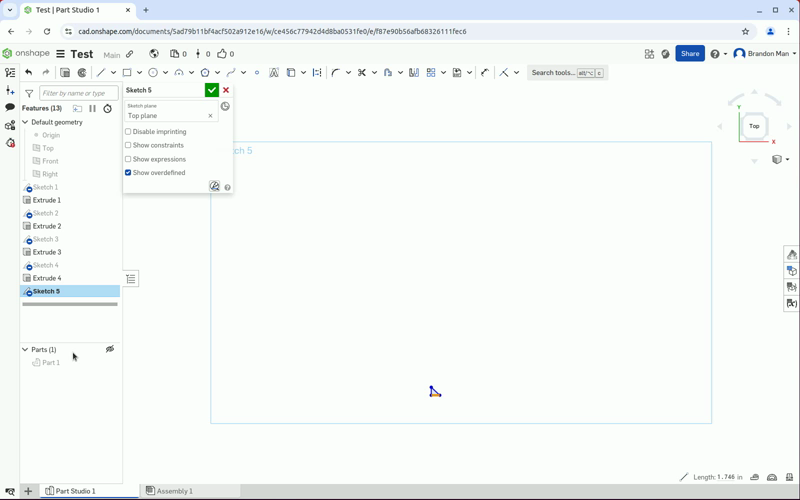
key(shift+e)
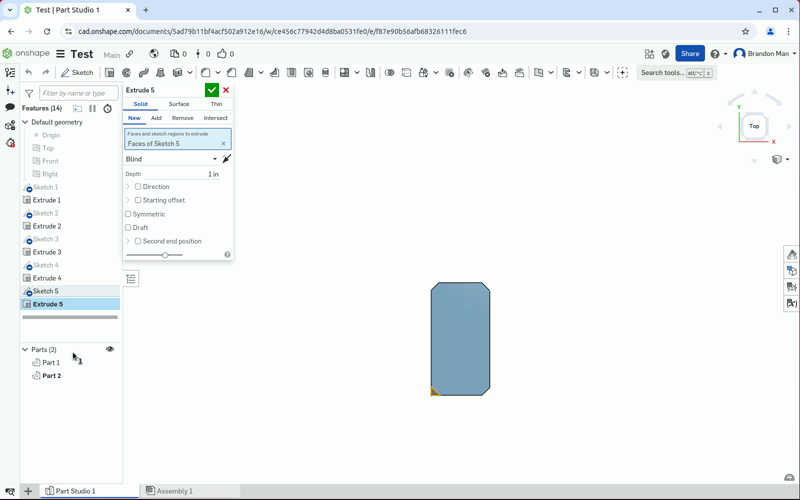
mouse_move(143, 106)
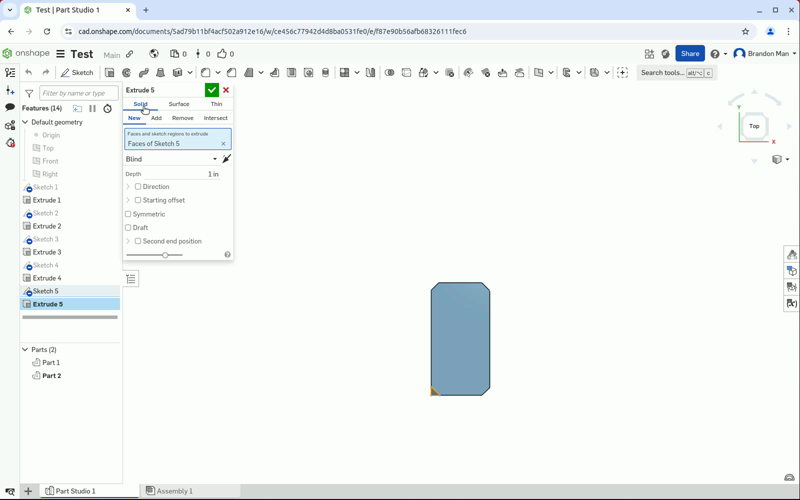
click(143, 106)
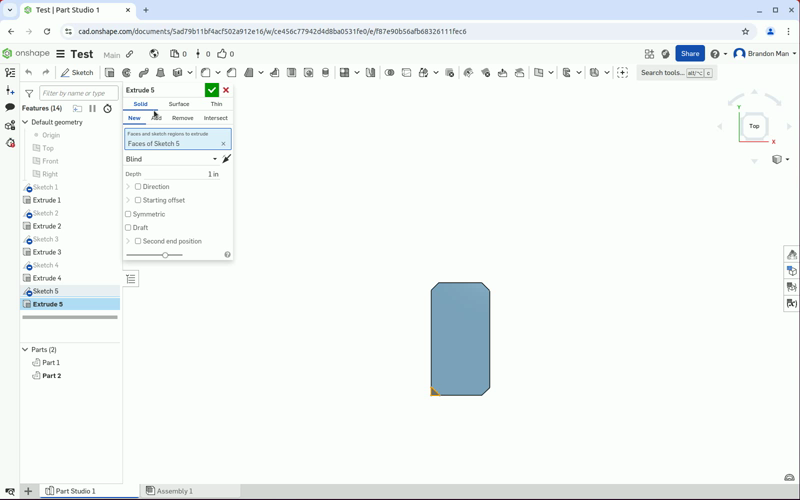
mouse_move(186, 120)
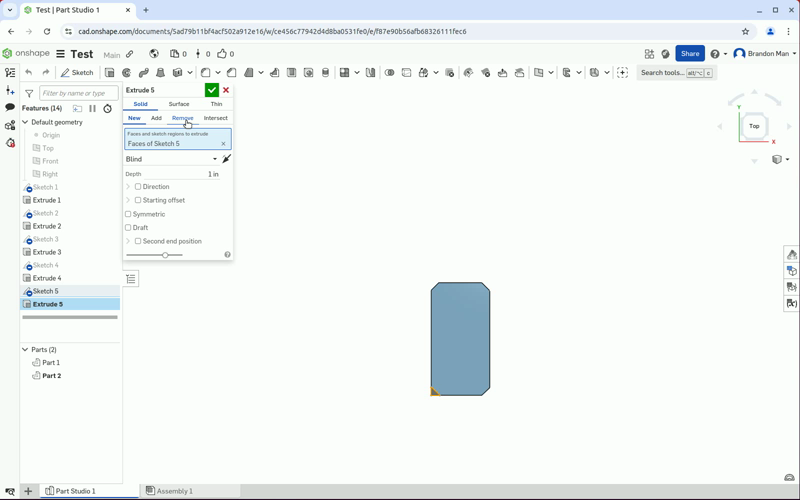
click(186, 120)
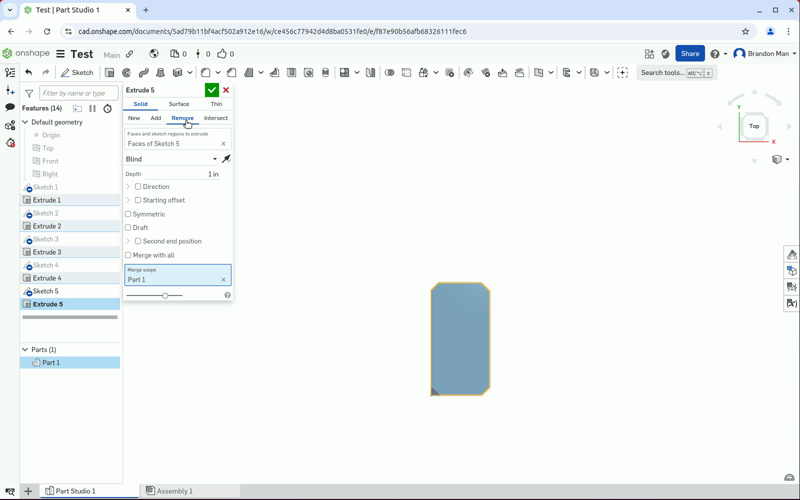
key(tab, 4)
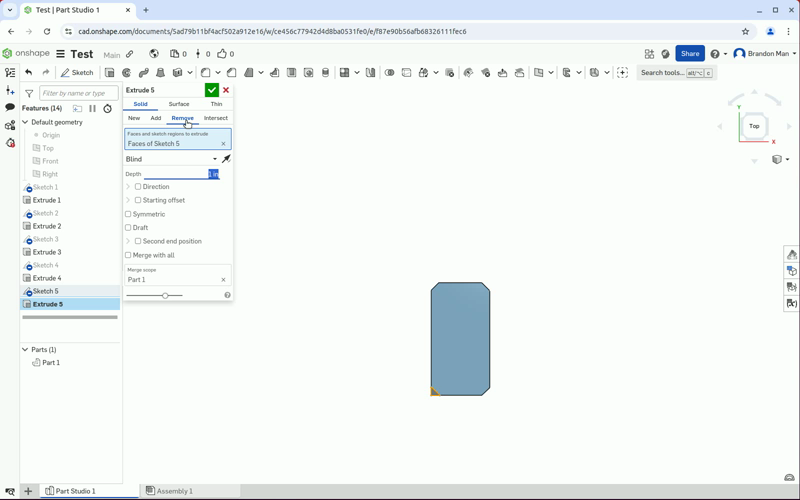
text(2.888)
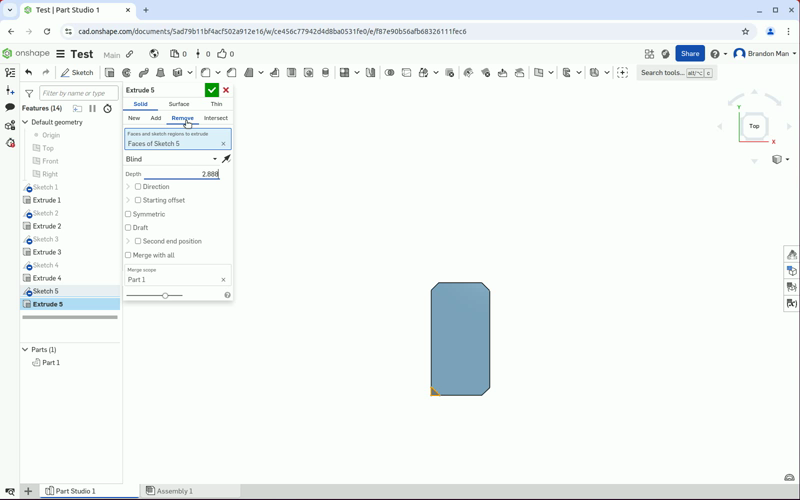
key(tab, 3)
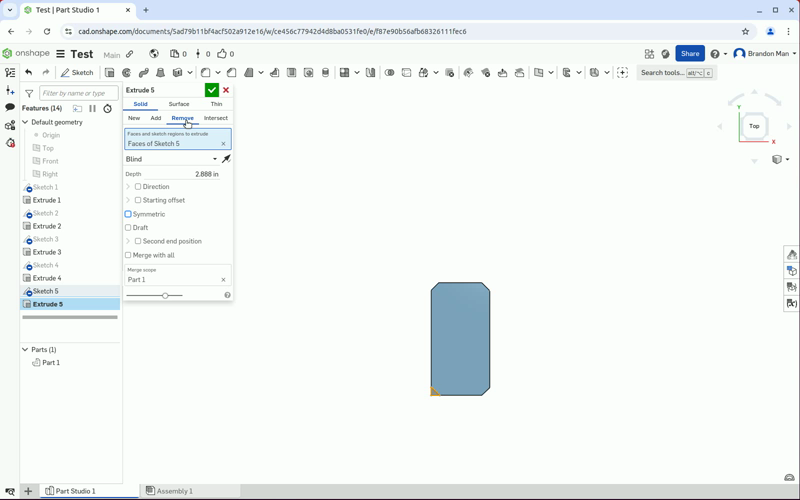
key(space)
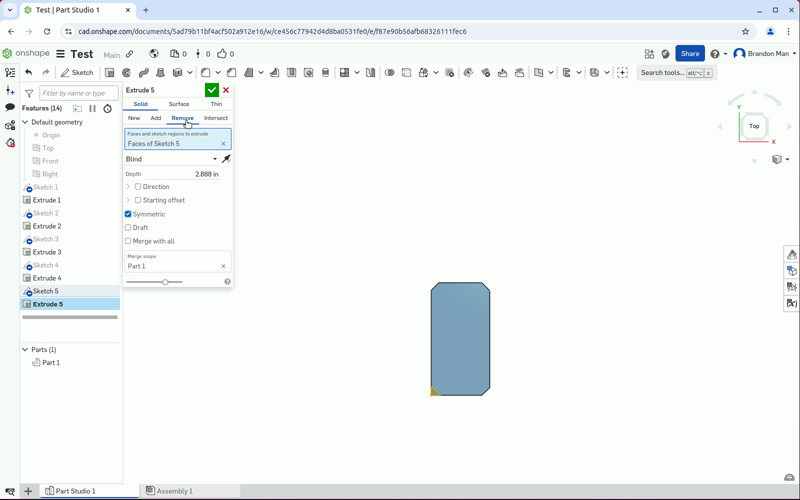
key(tab, 2)
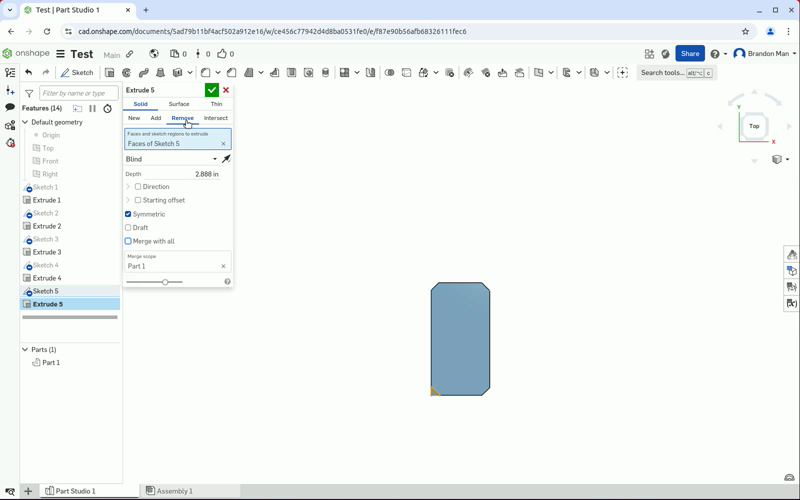
key(space)
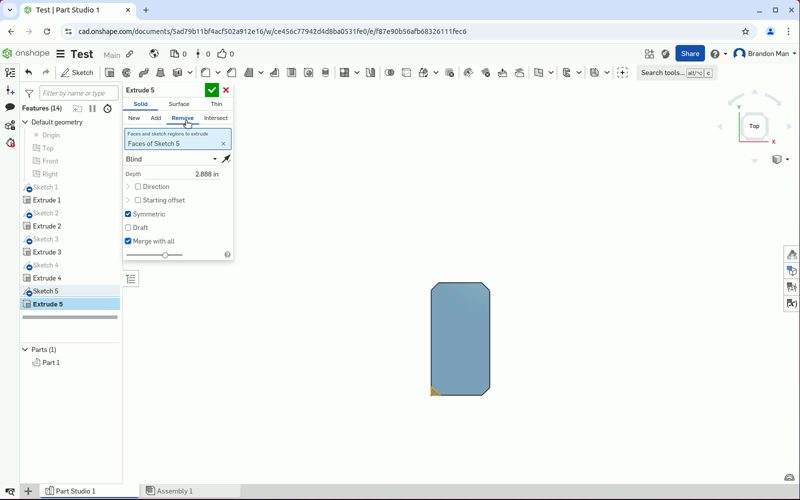
key(enter)
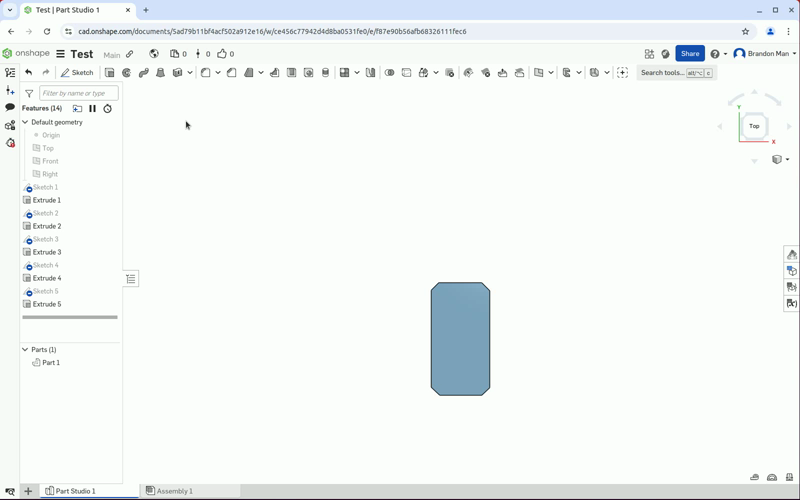
key(shift+h)
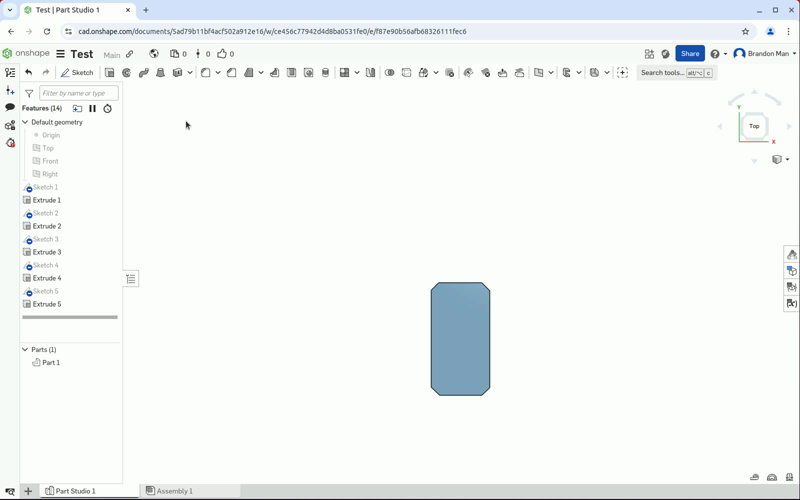
key(shift+h)
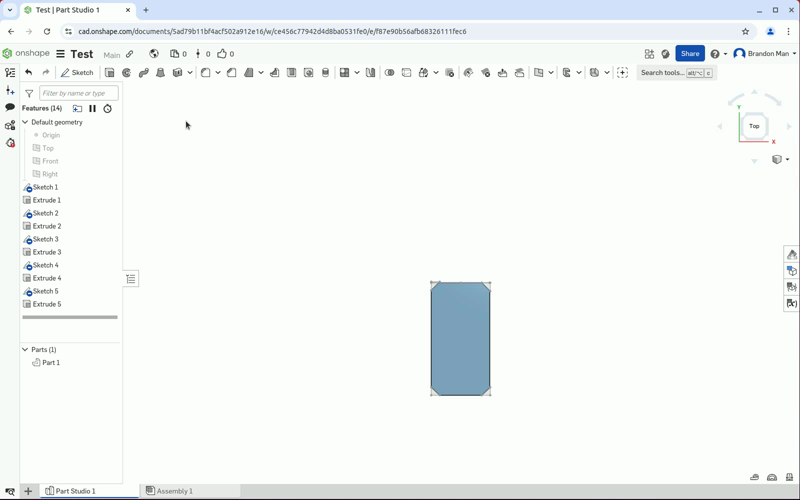
key(shift+7)
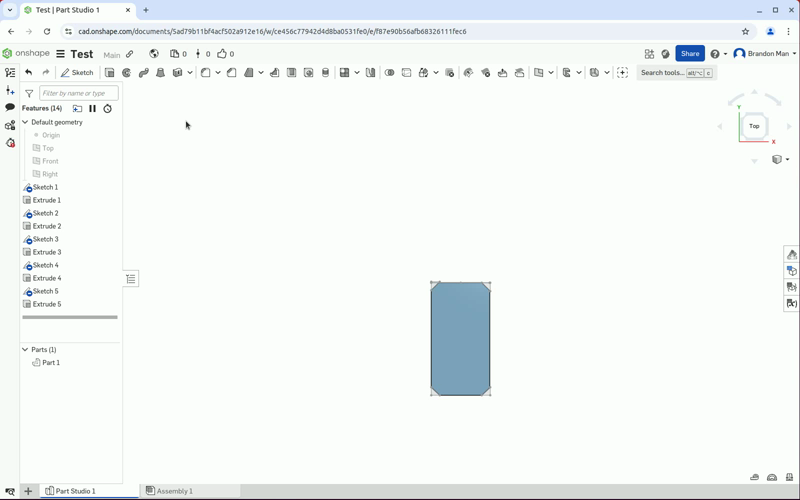
key(up, 3)
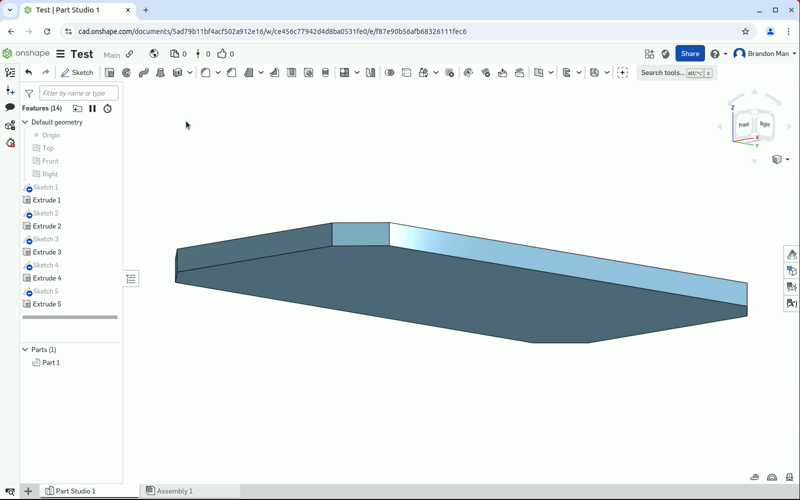
key(left, 3)
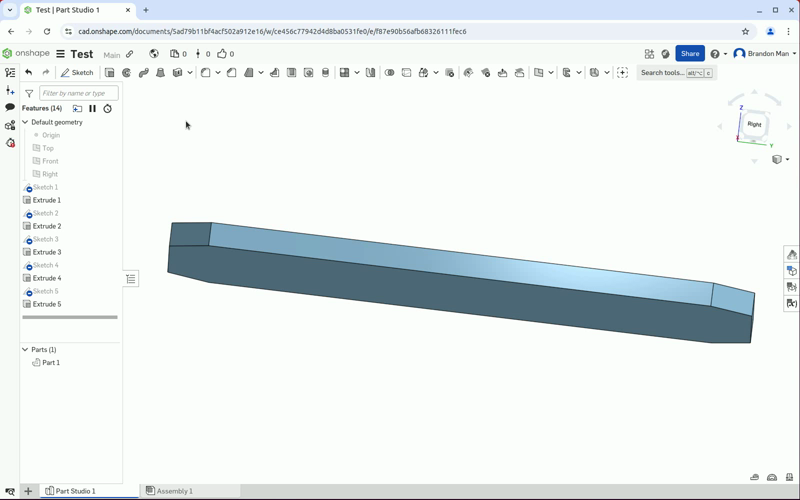
key(right, 3)
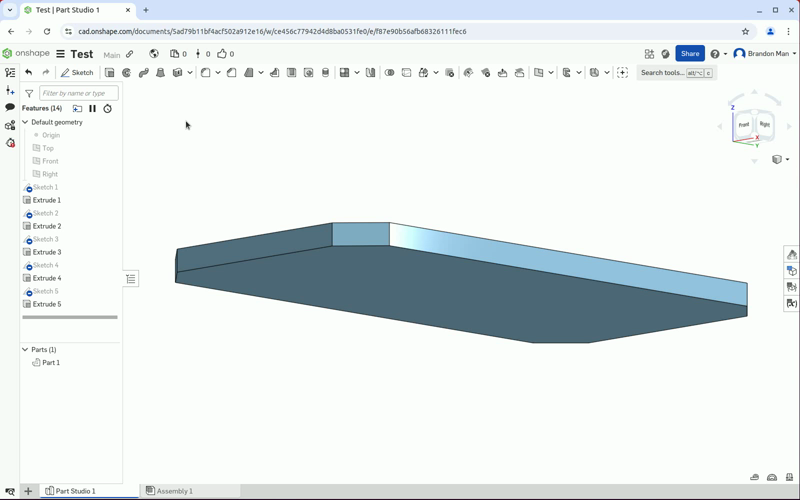
key(down, 3)
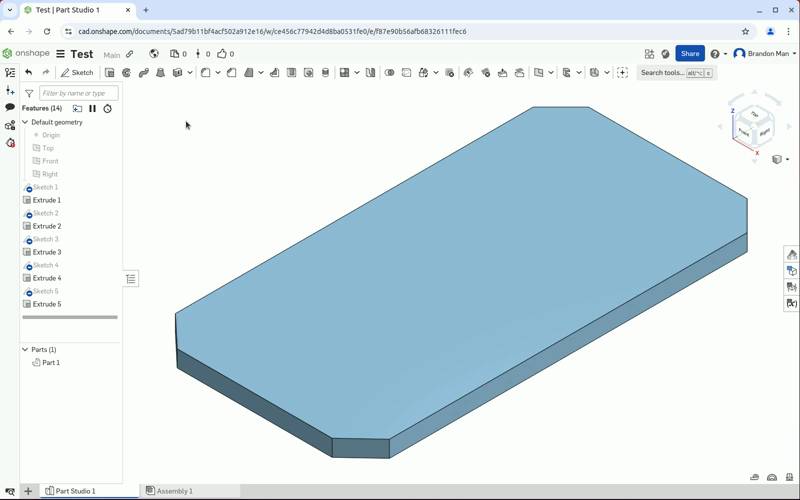
mouse_move(73, 189)
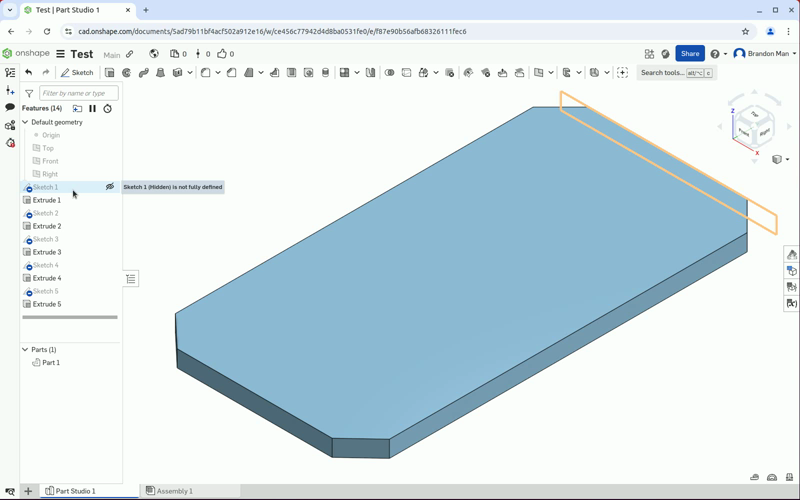
click(73, 189)